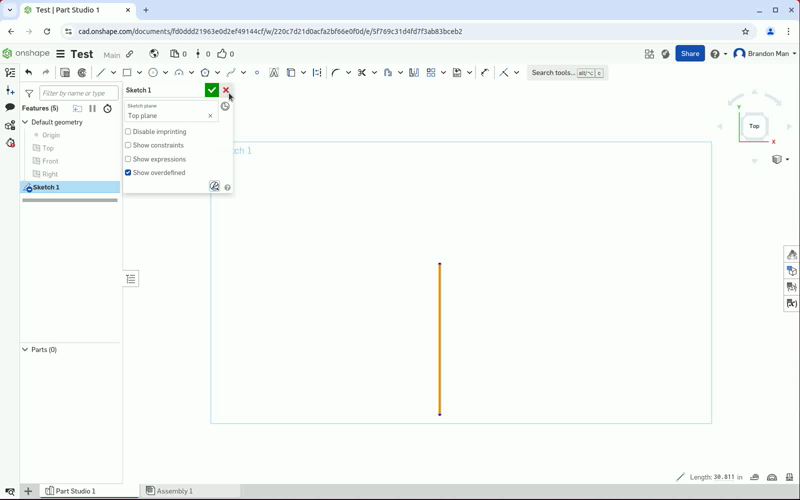
key(shift+h)
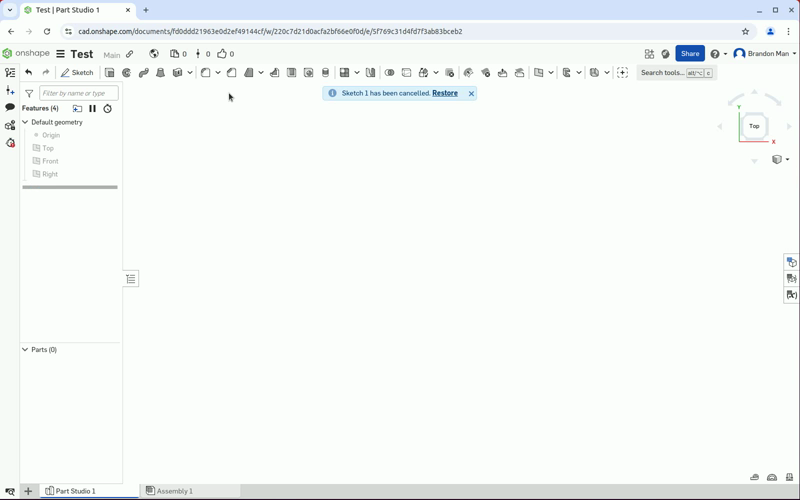
mouse_move(73, 352)
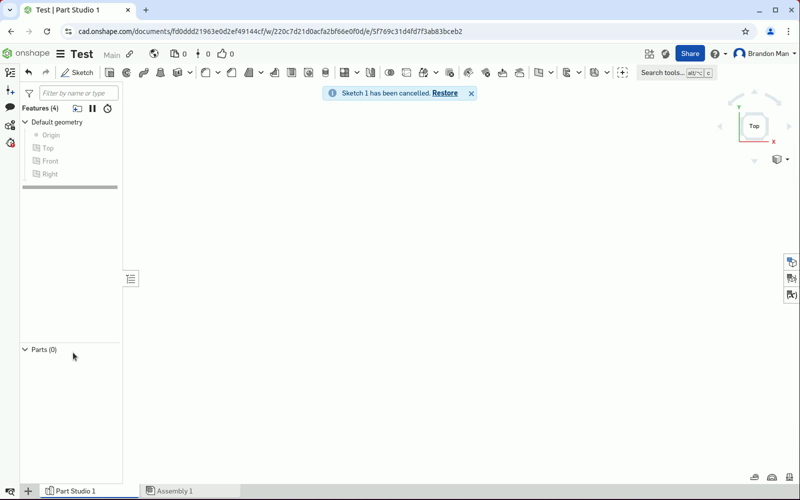
key(y)
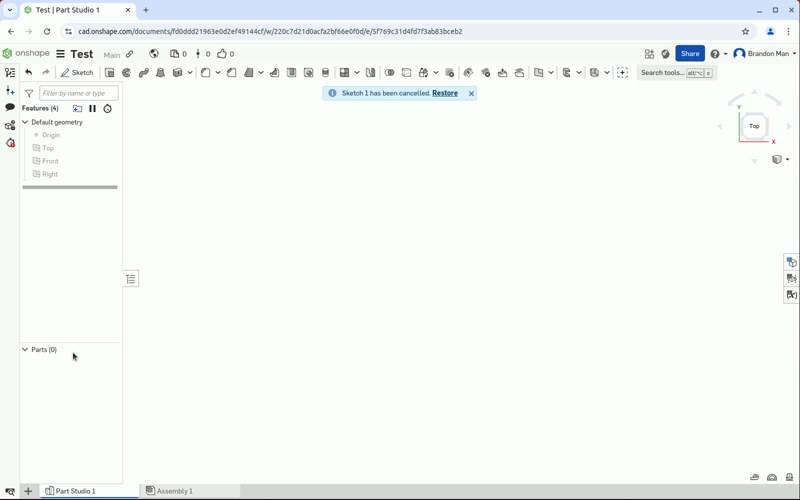
key(shift+p)
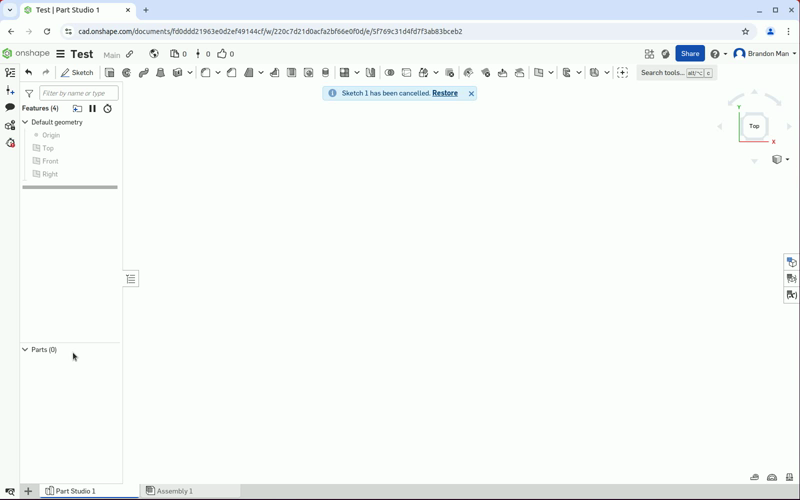
key(space)
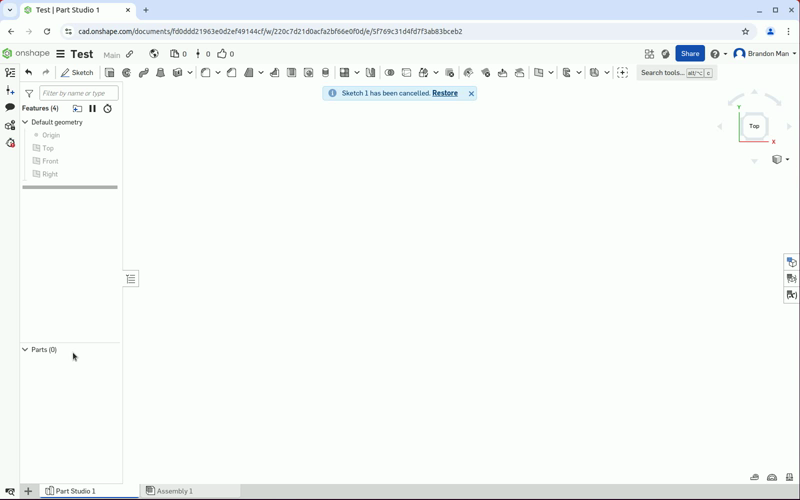
key_down(shift)
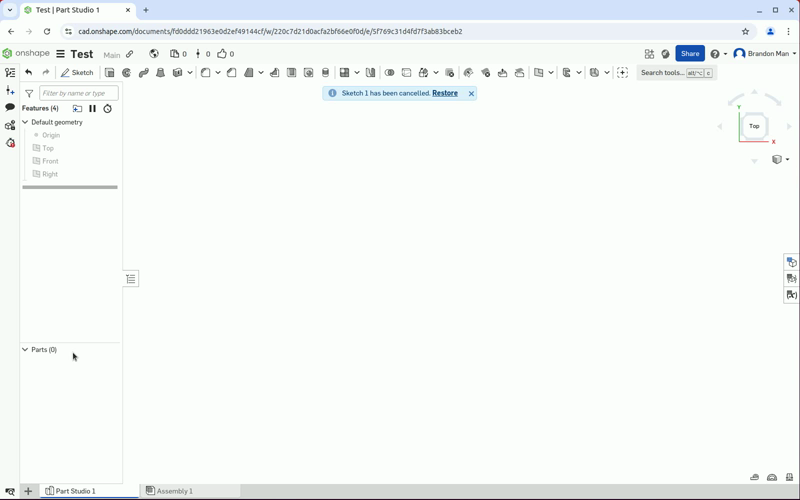
key(up)
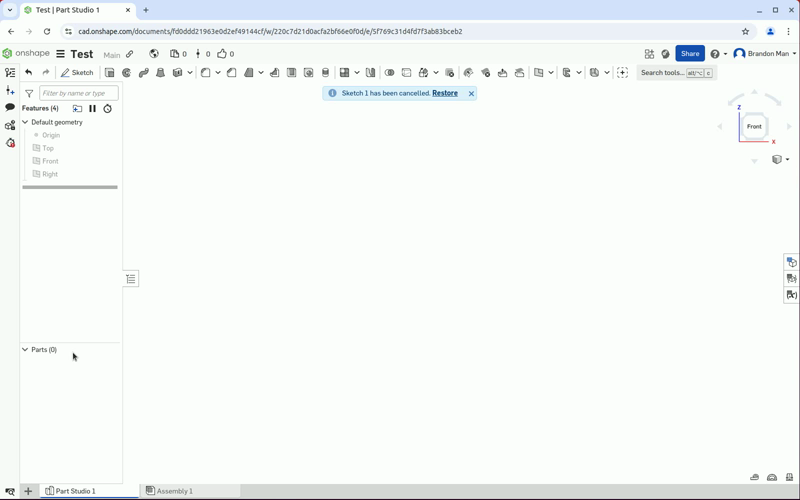
key_up(shift)
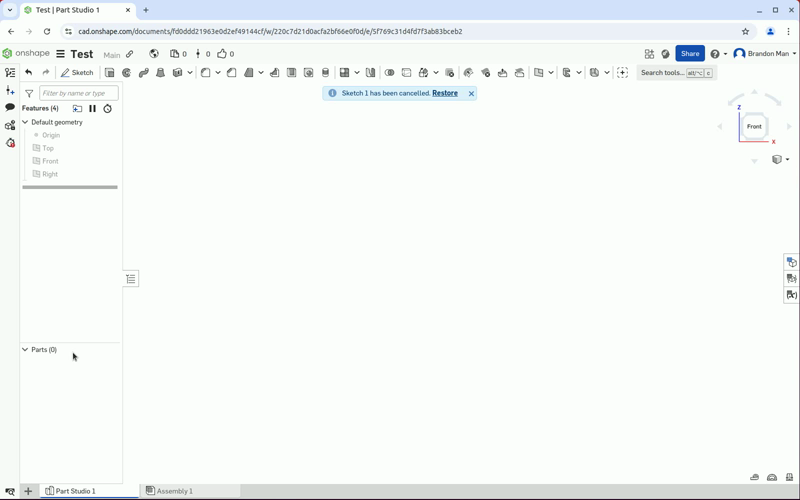
mouse_move(73, 352)
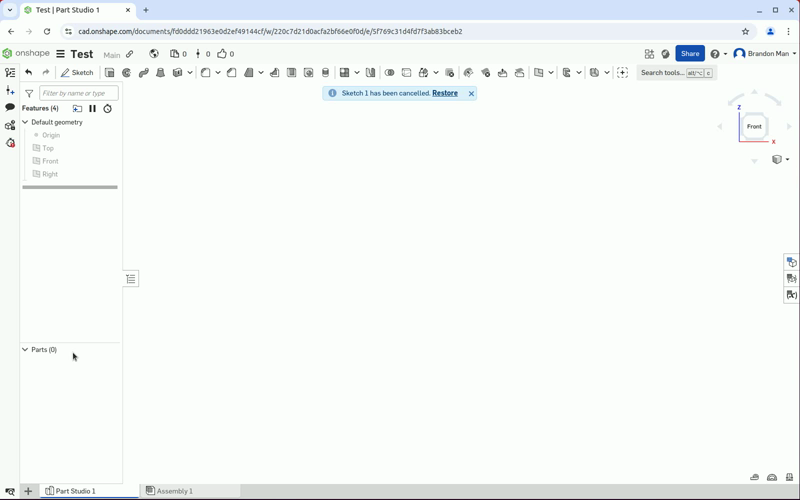
key(shift+y)
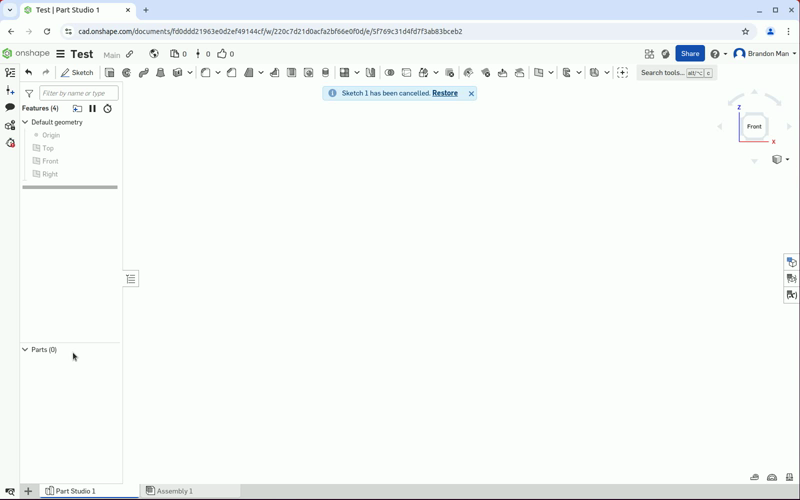
key(shift+s)
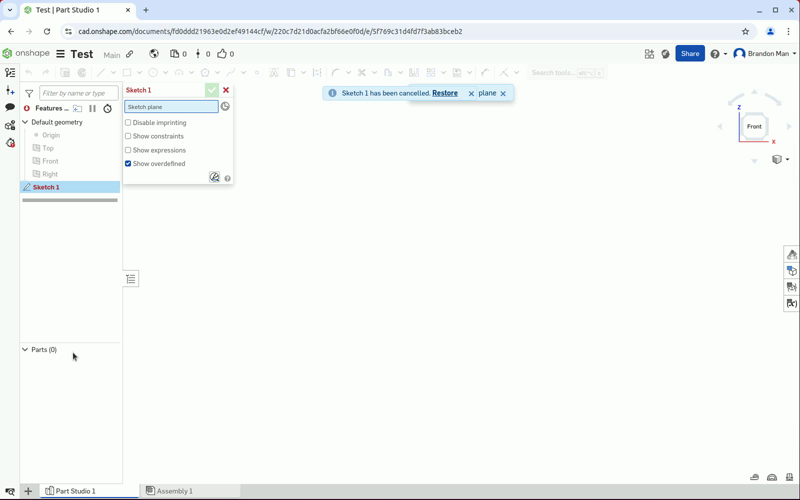
mouse_move(73, 163)
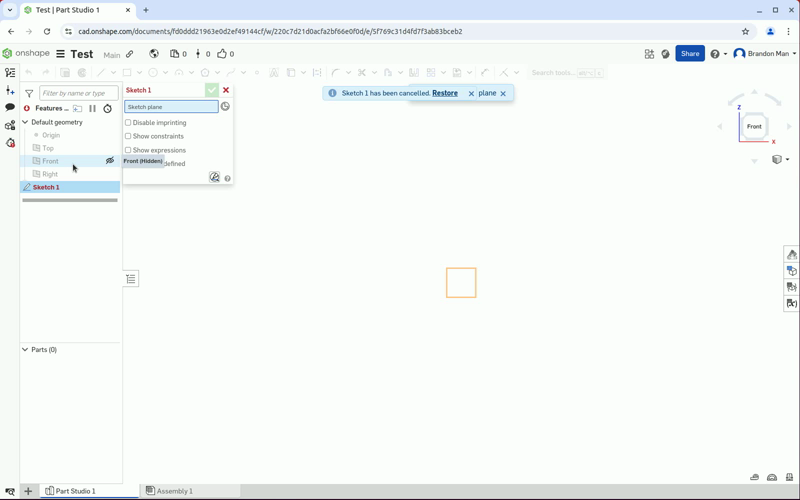
click(73, 163)
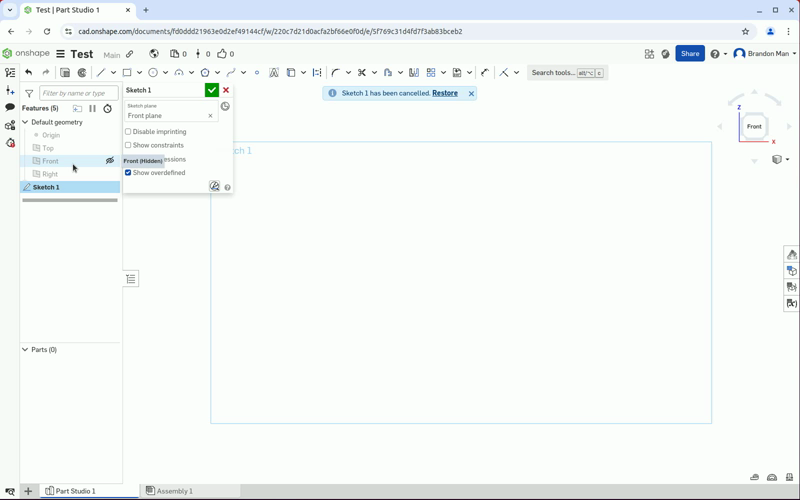
mouse_move(73, 352)
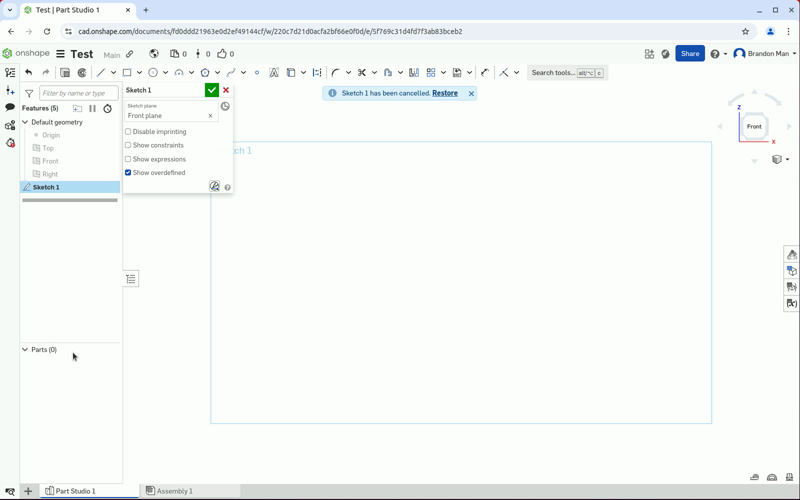
key(y)
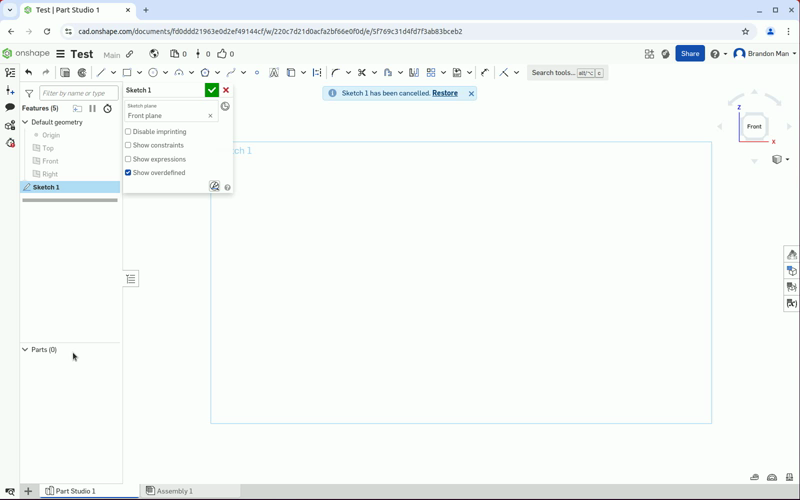
key(l)
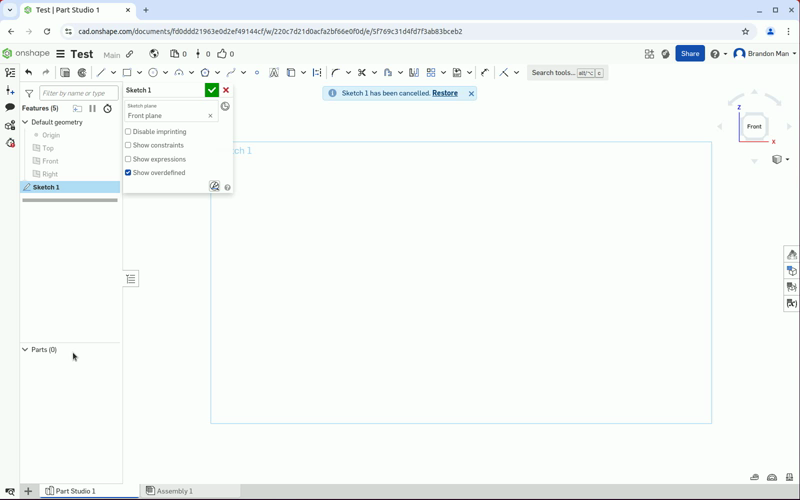
key_down(shift)
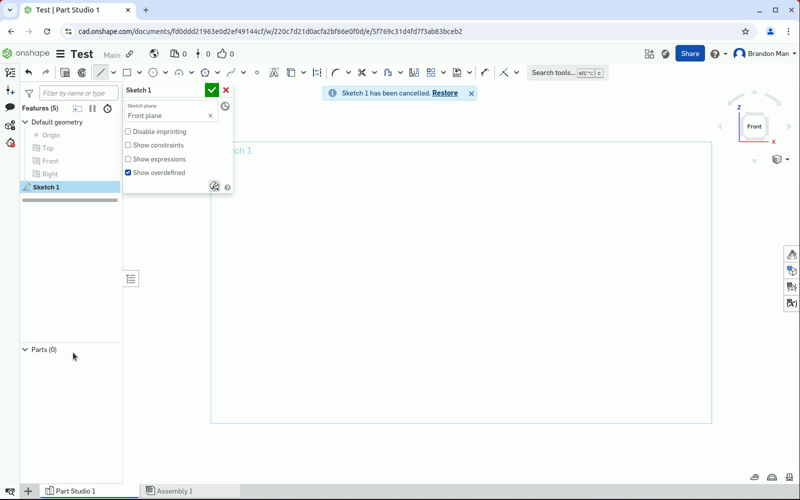
mouse_move(437, 306)
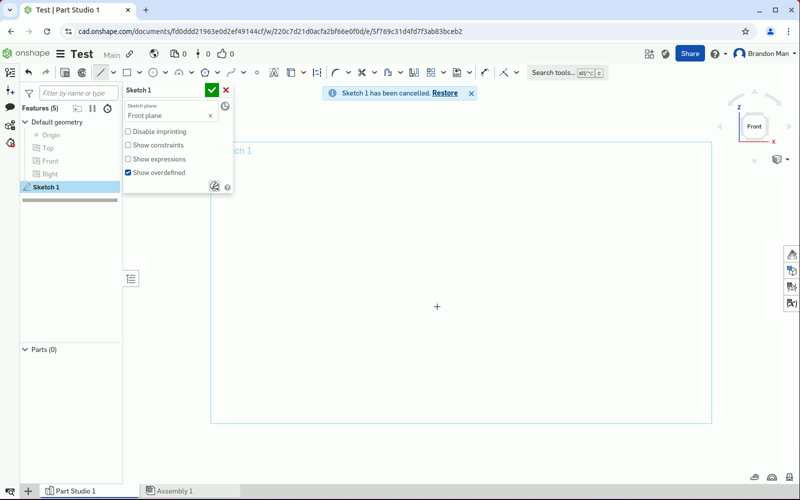
click(437, 306)
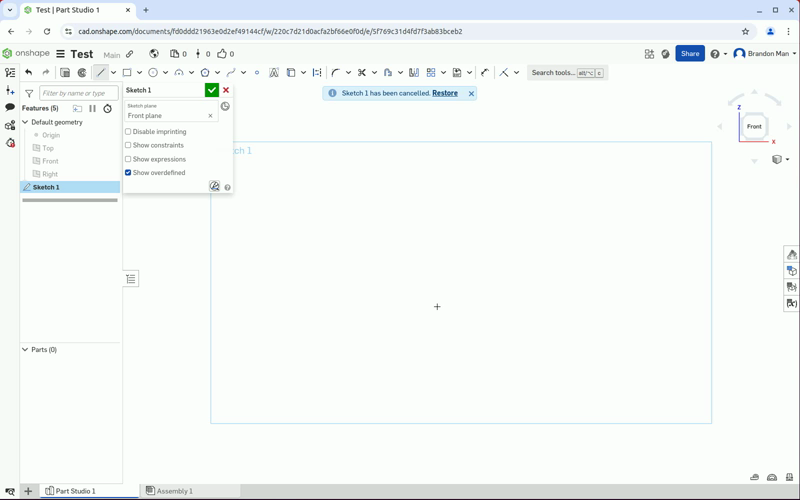
key_up(shift)
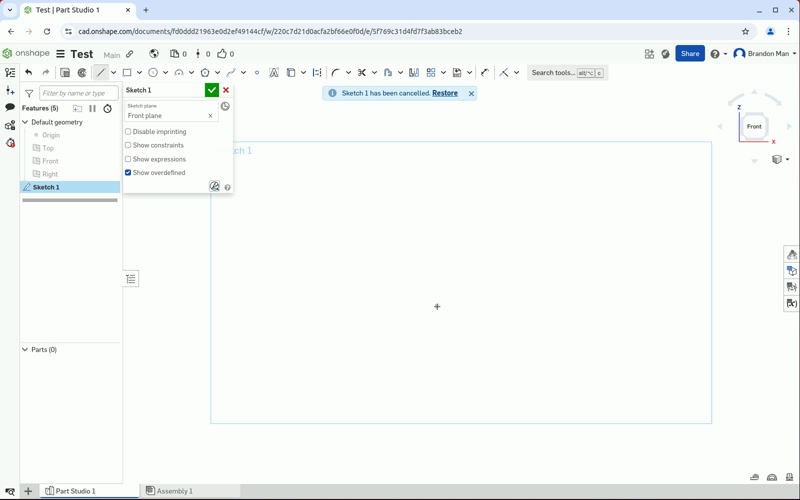
key_down(shift)
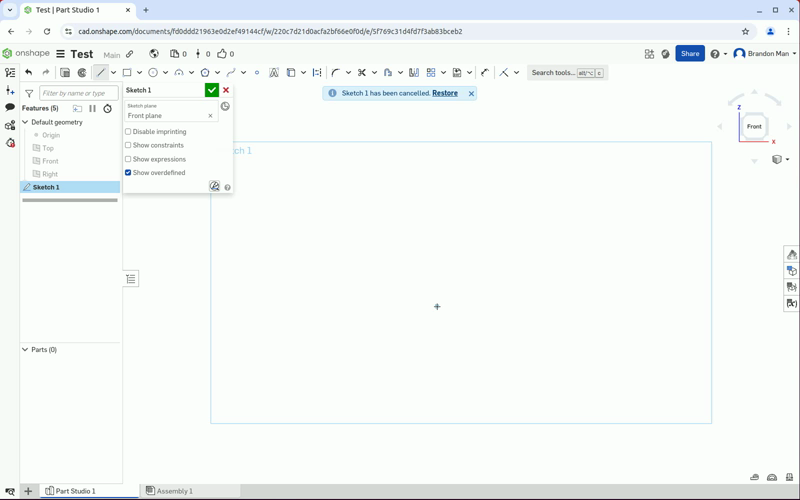
mouse_move(467, 306)
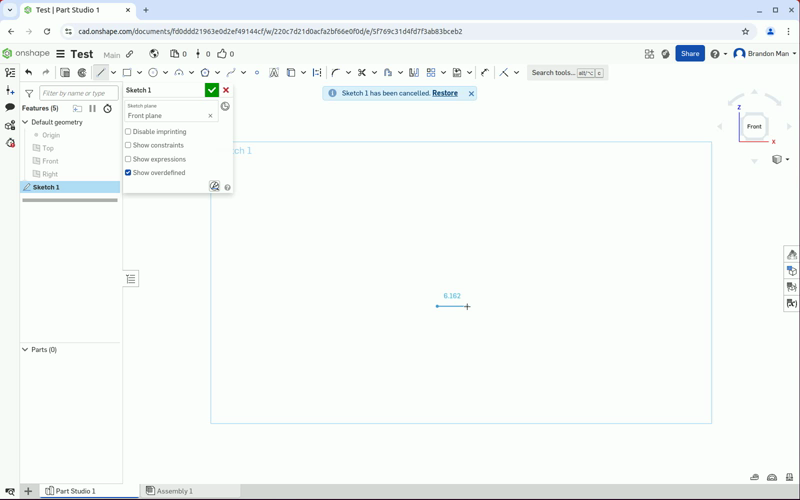
mouse_move(484, 306)
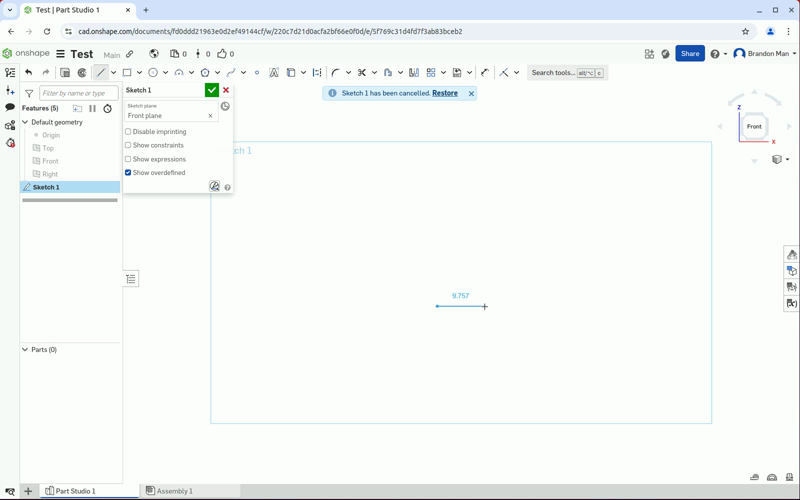
click(484, 306)
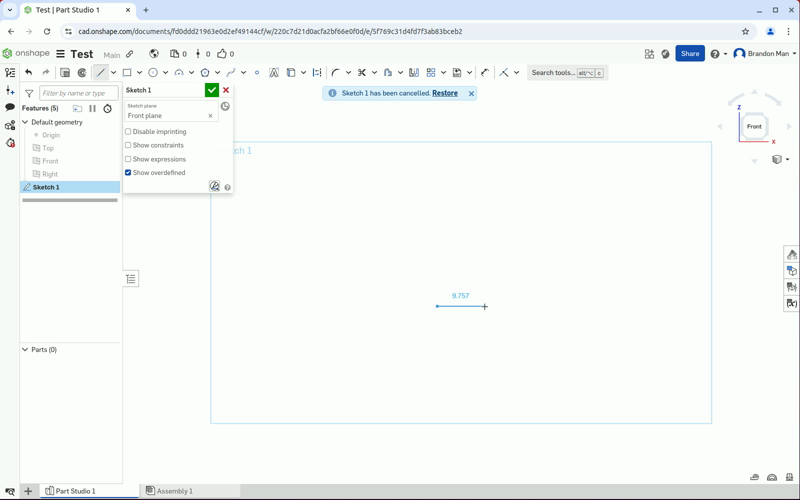
key_up(shift)
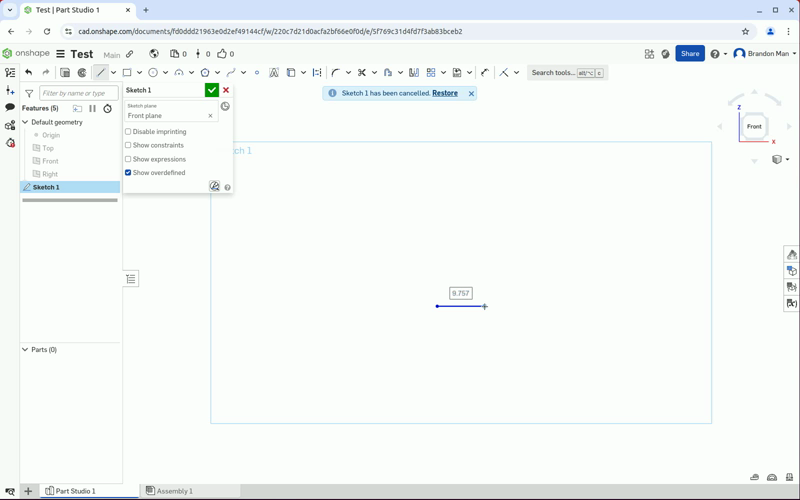
key_down(shift)
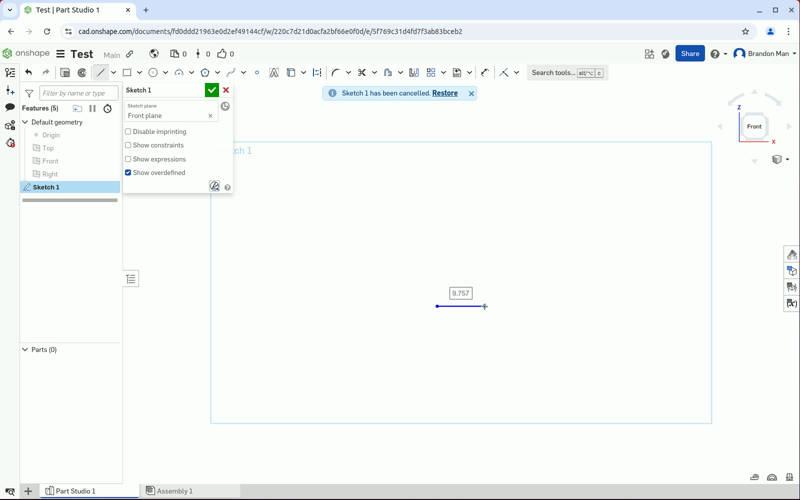
mouse_move(514, 306)
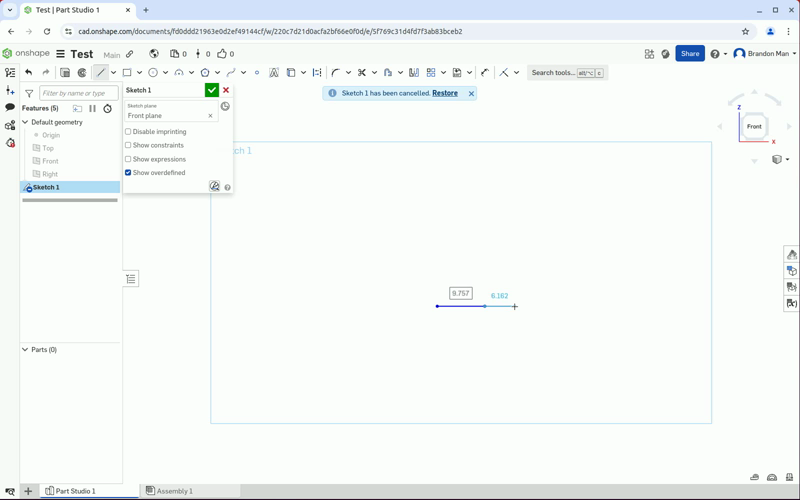
mouse_move(484, 258)
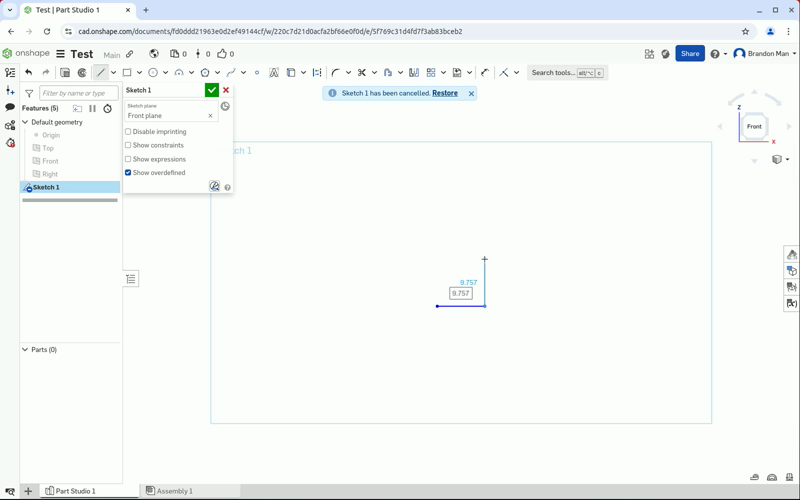
click(484, 258)
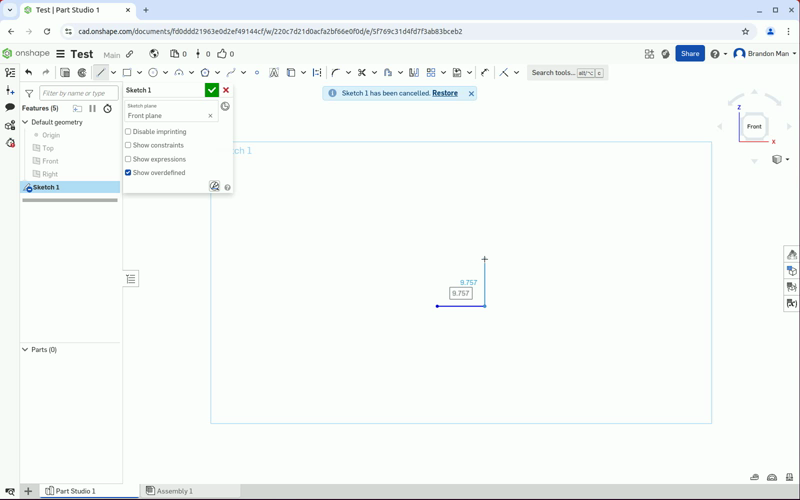
key_up(shift)
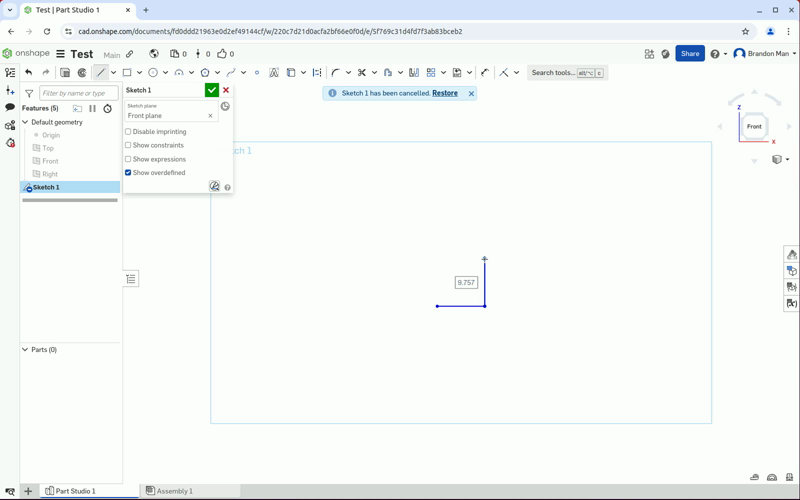
key_down(shift)
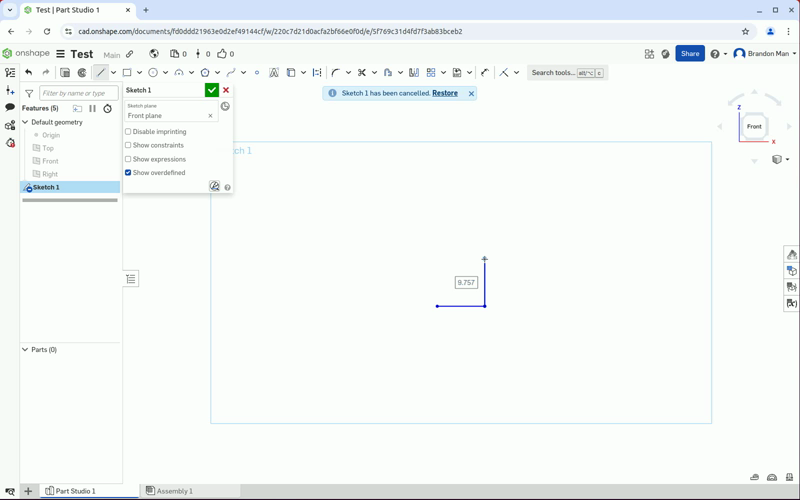
mouse_move(514, 258)
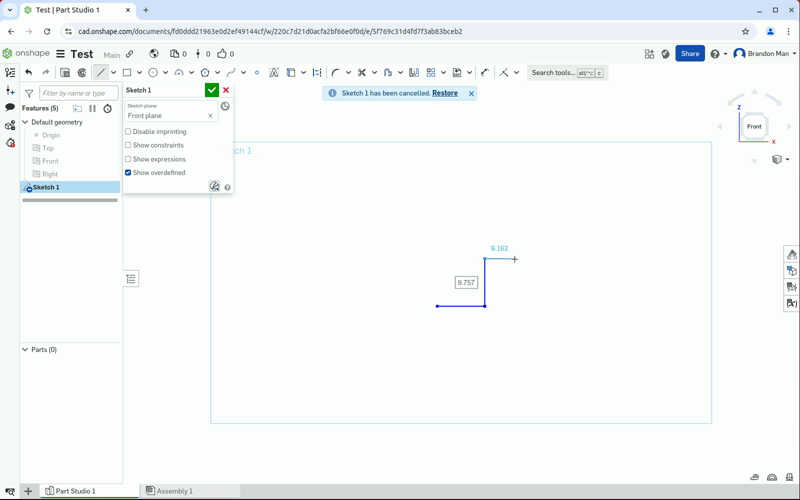
mouse_move(437, 258)
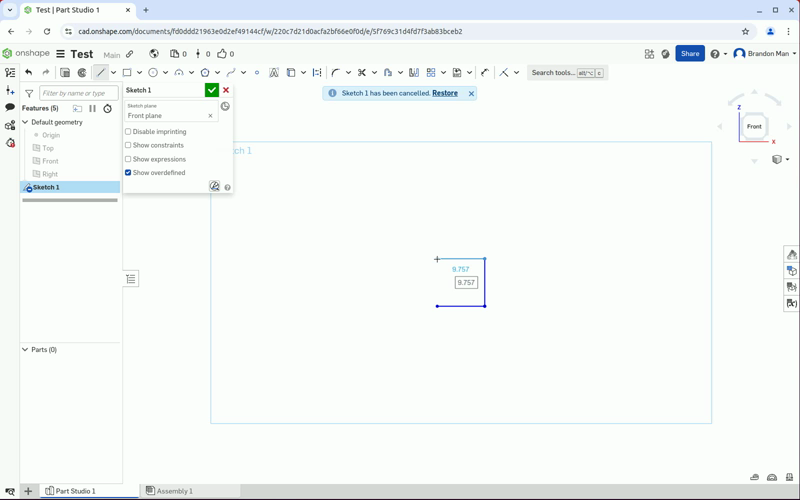
click(437, 258)
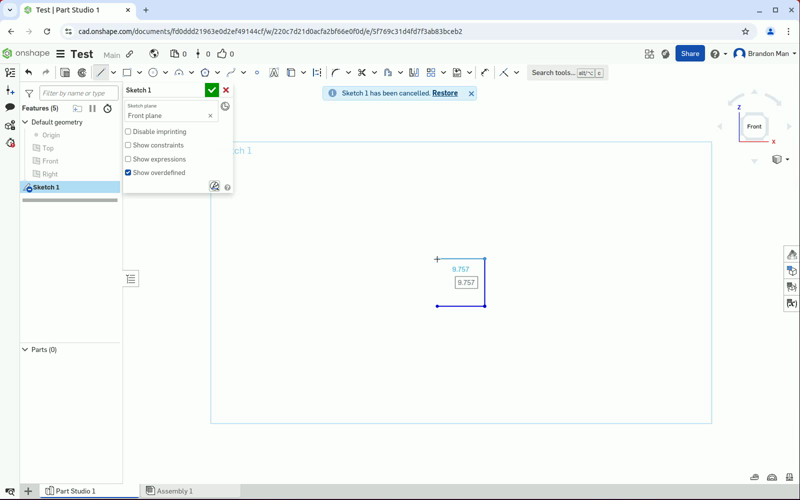
key_up(shift)
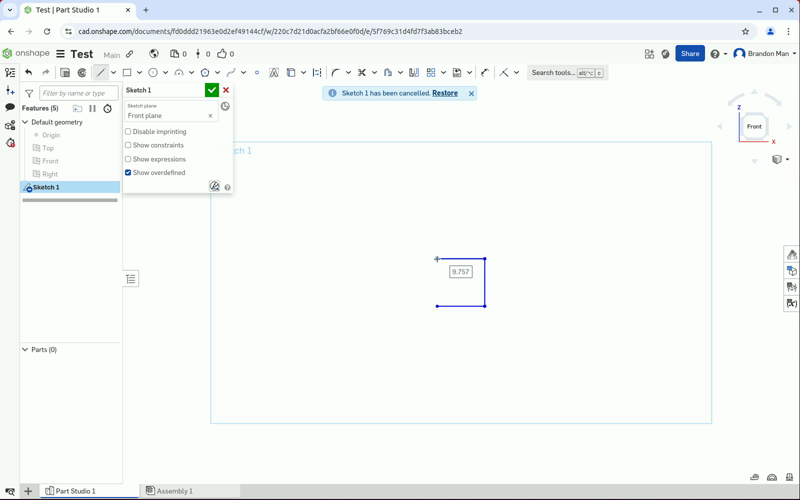
mouse_move(467, 258)
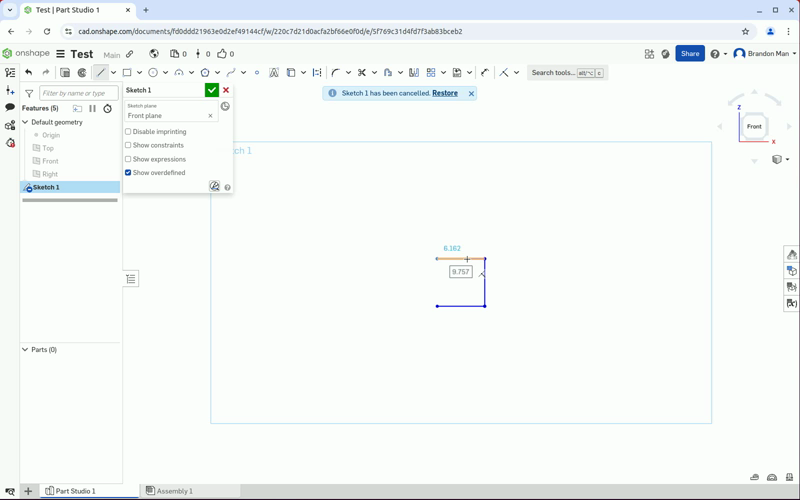
key_down(shift)
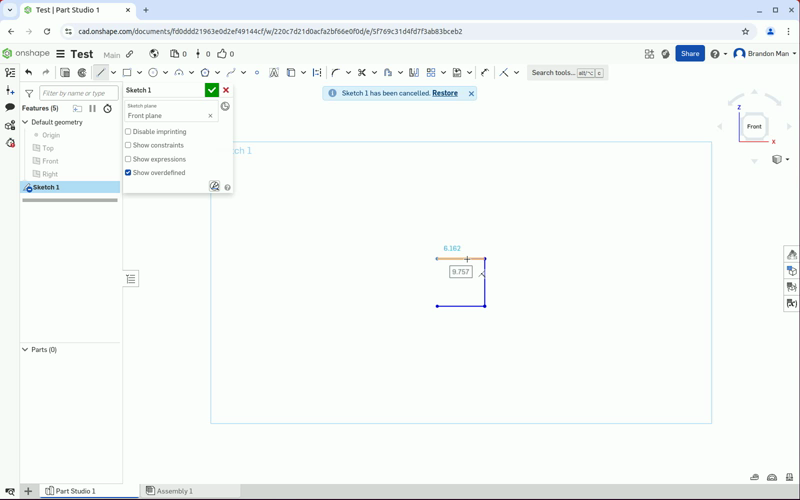
mouse_move(437, 306)
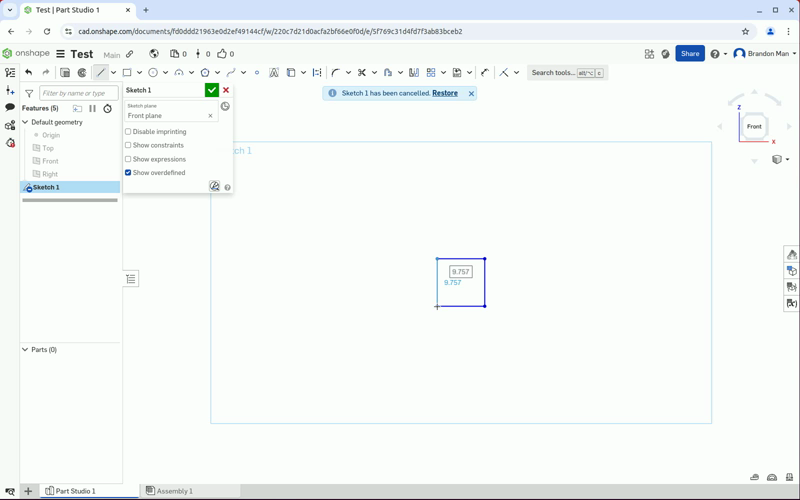
key_up(shift)
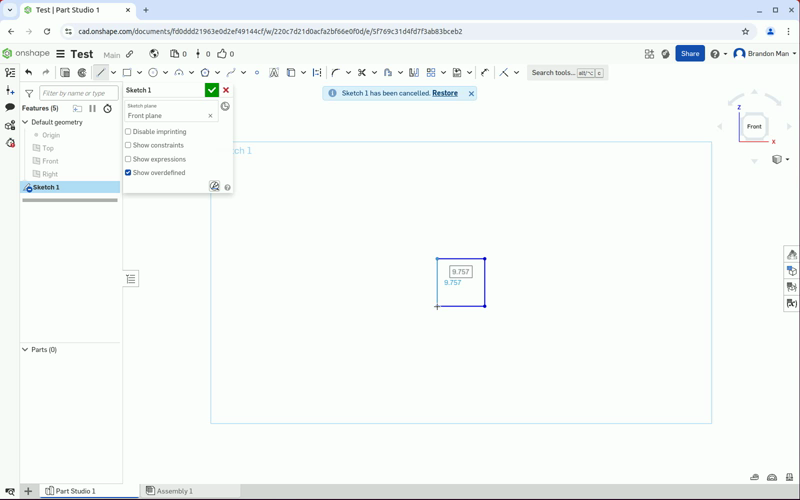
click(437, 306)
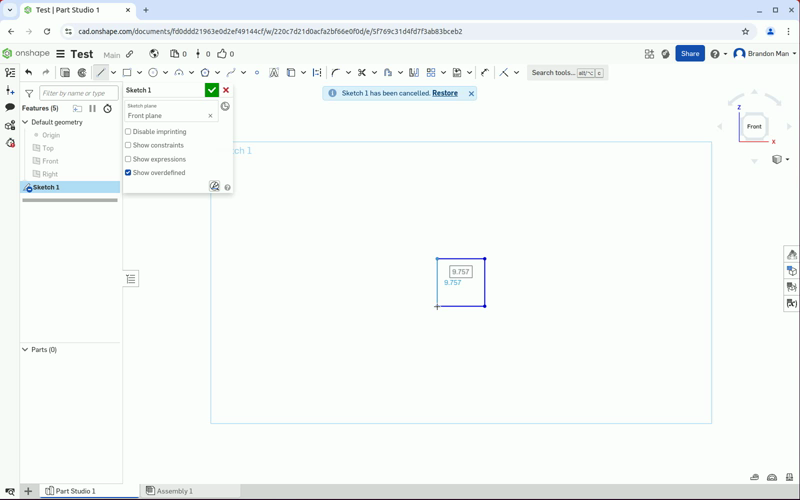
key(esc)
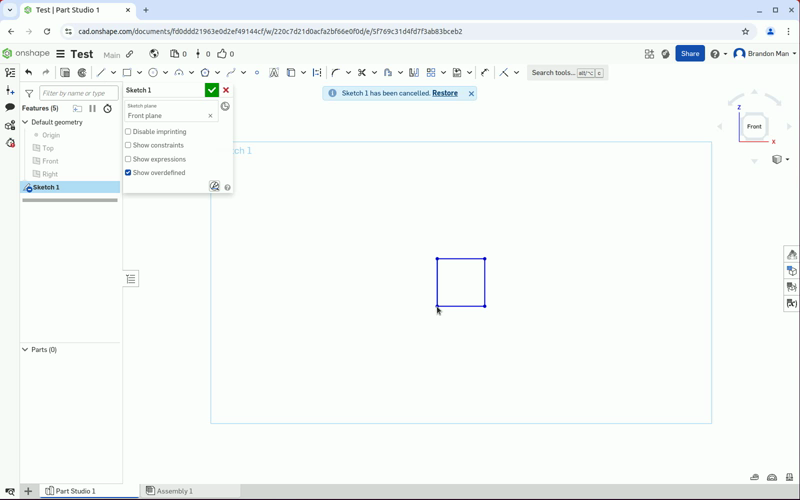
key(l)
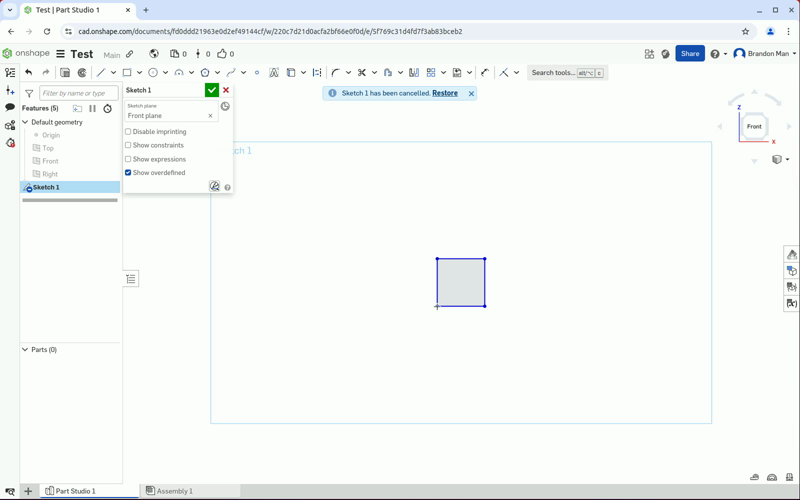
key_down(shift)
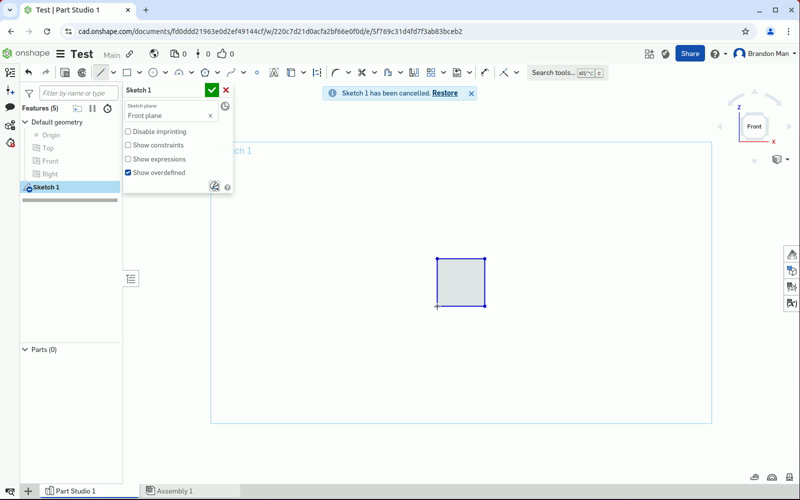
mouse_move(447, 295)
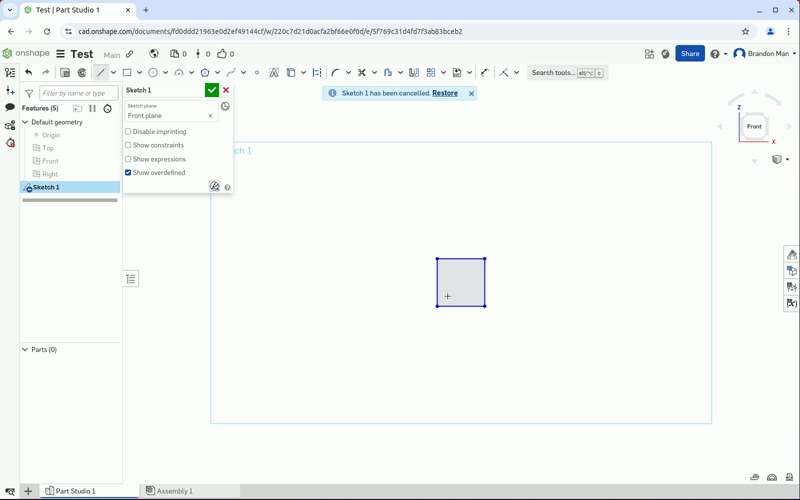
click(447, 295)
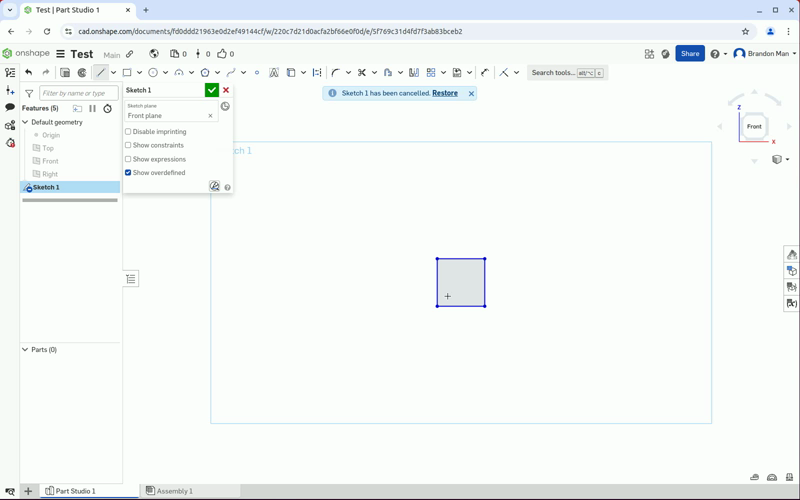
key_up(shift)
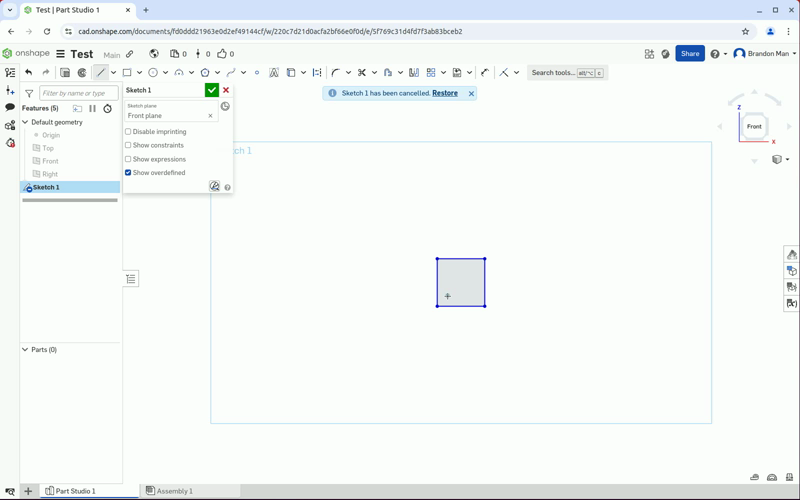
key_down(shift)
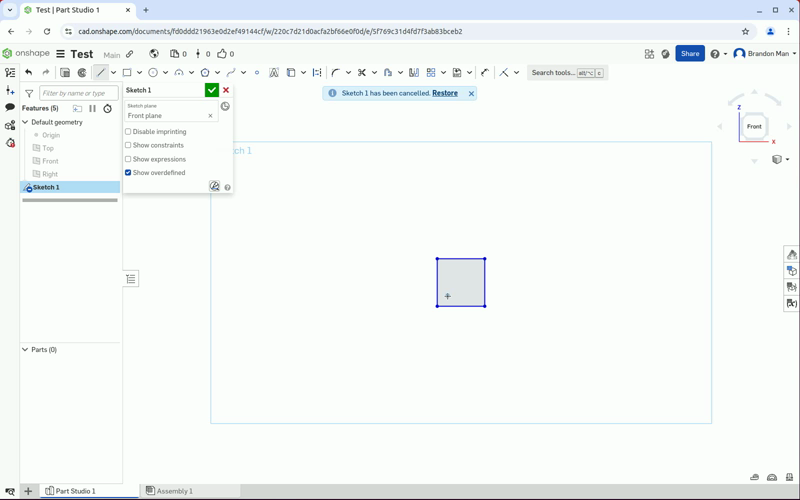
mouse_move(477, 295)
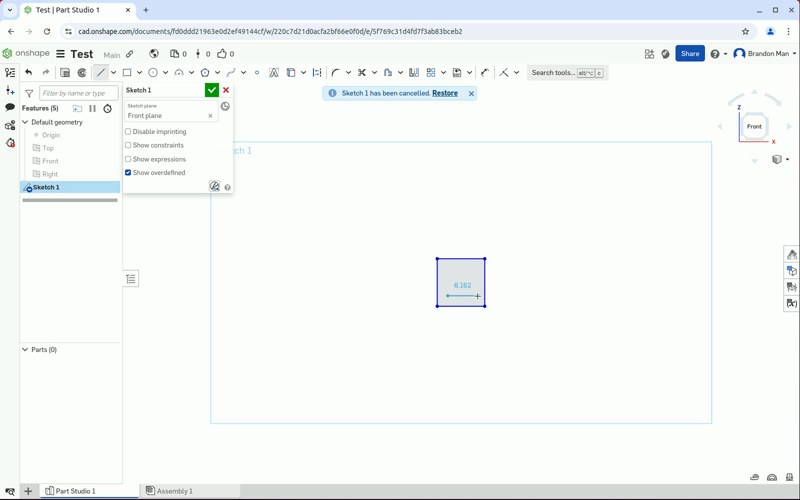
mouse_move(474, 295)
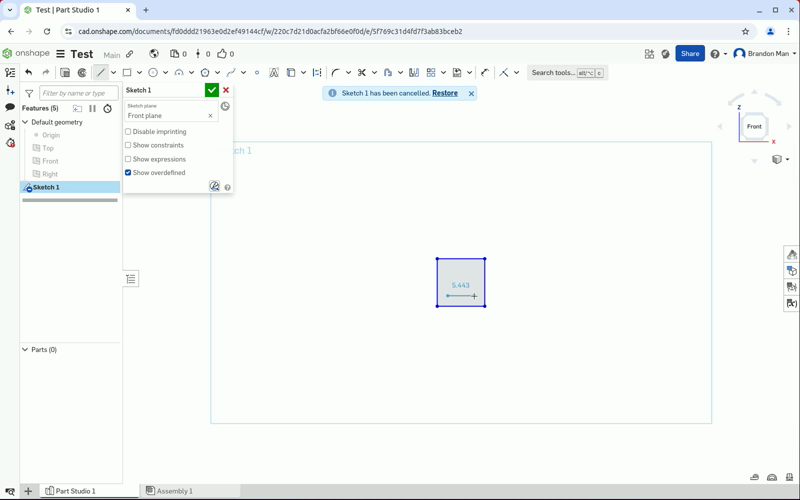
click(474, 295)
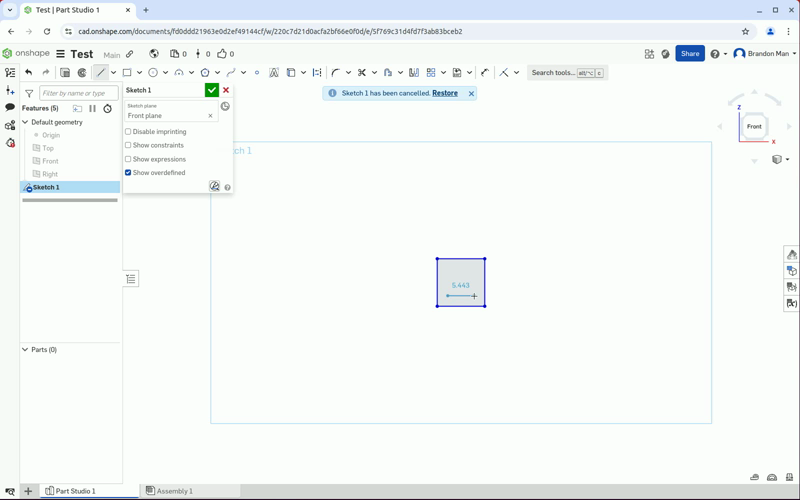
key_up(shift)
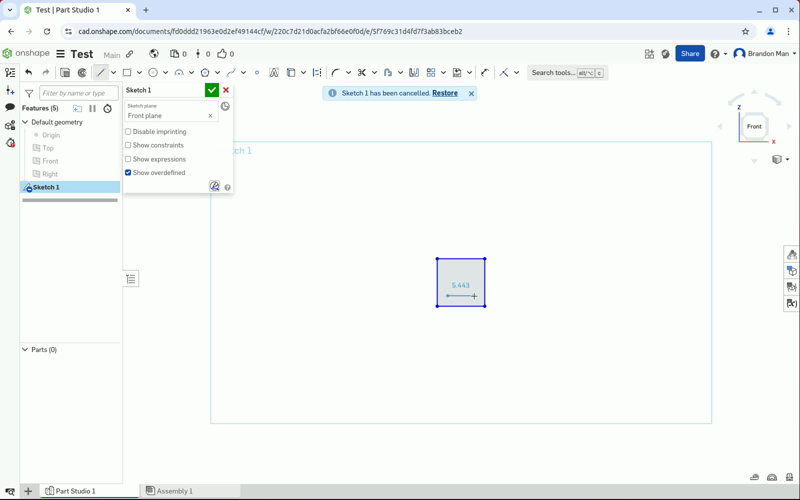
key_down(shift)
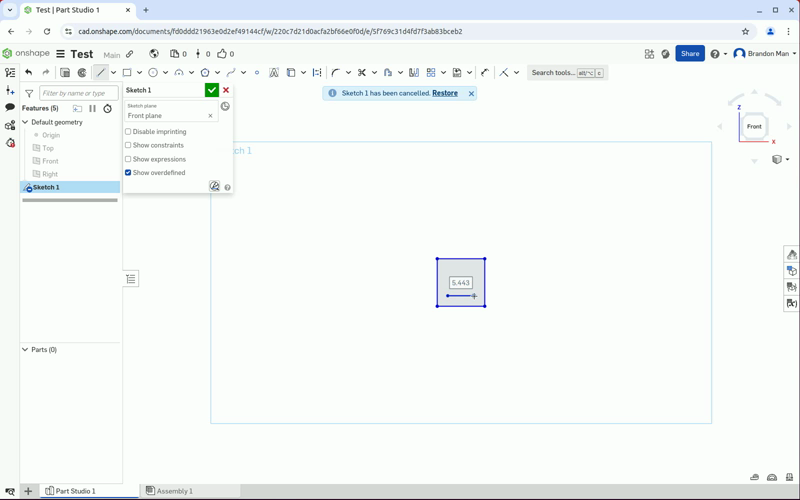
mouse_move(504, 295)
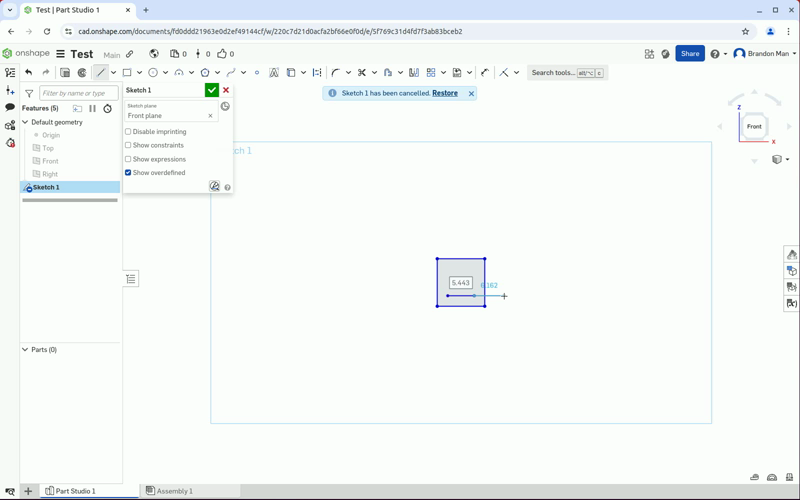
mouse_move(474, 269)
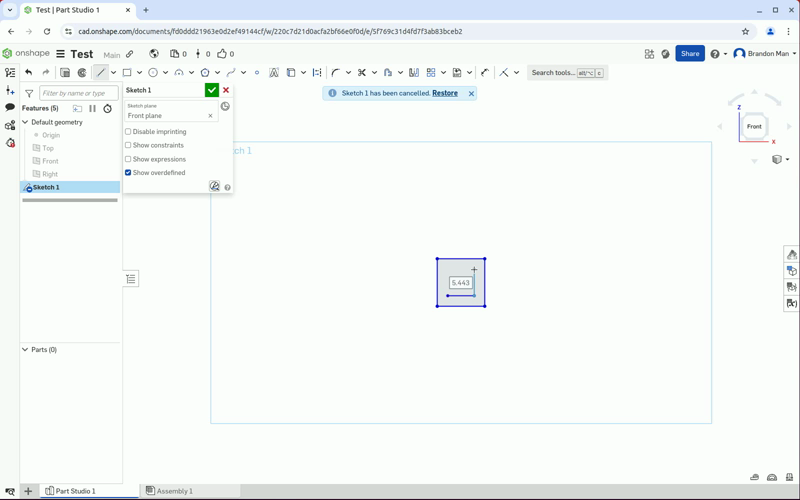
click(474, 269)
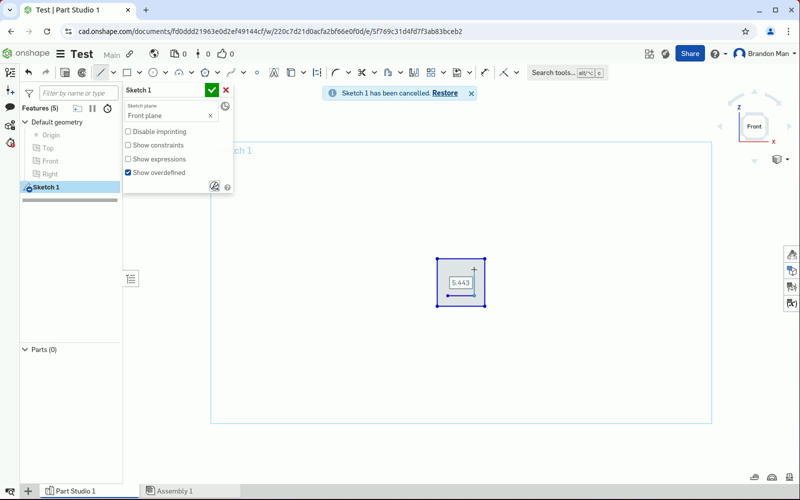
key_up(shift)
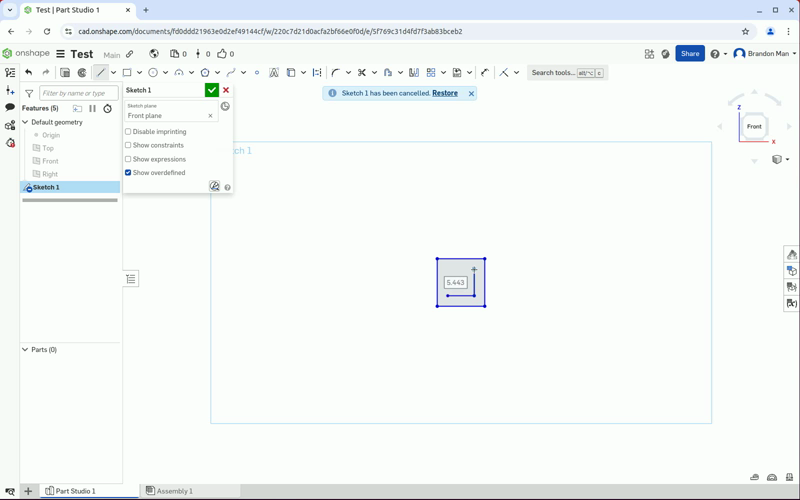
key_down(shift)
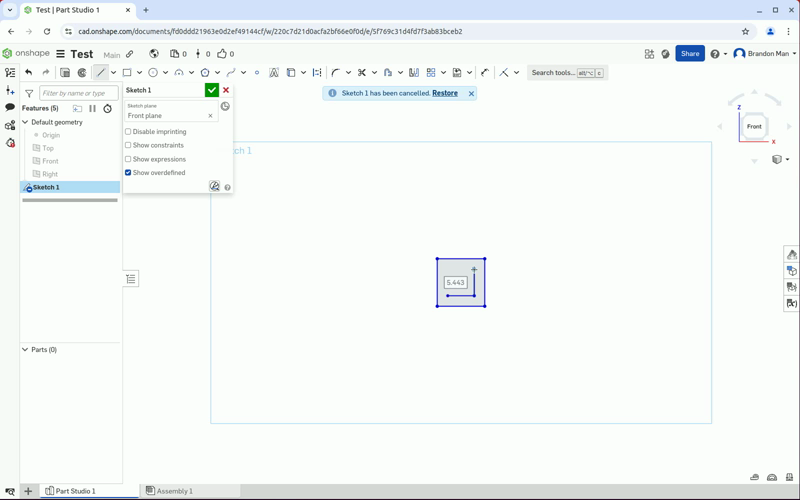
mouse_move(504, 269)
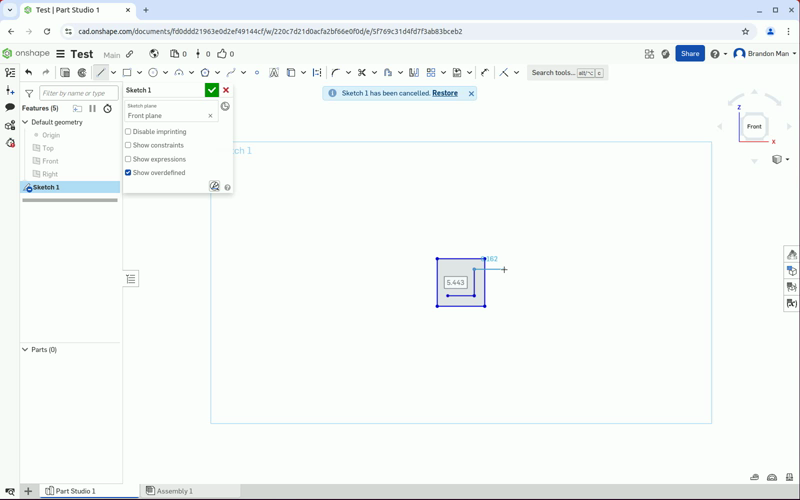
mouse_move(447, 269)
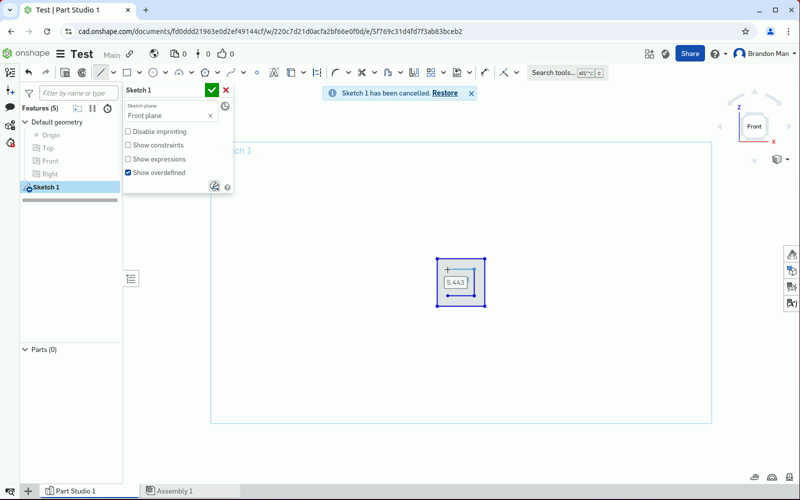
click(447, 269)
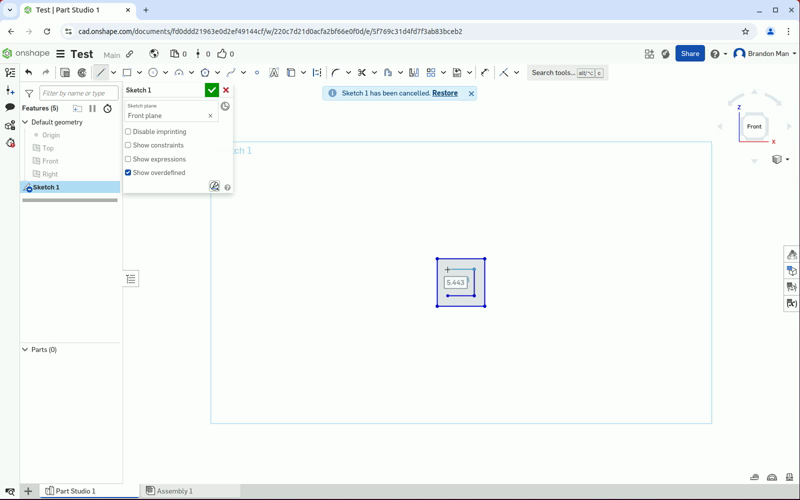
key_up(shift)
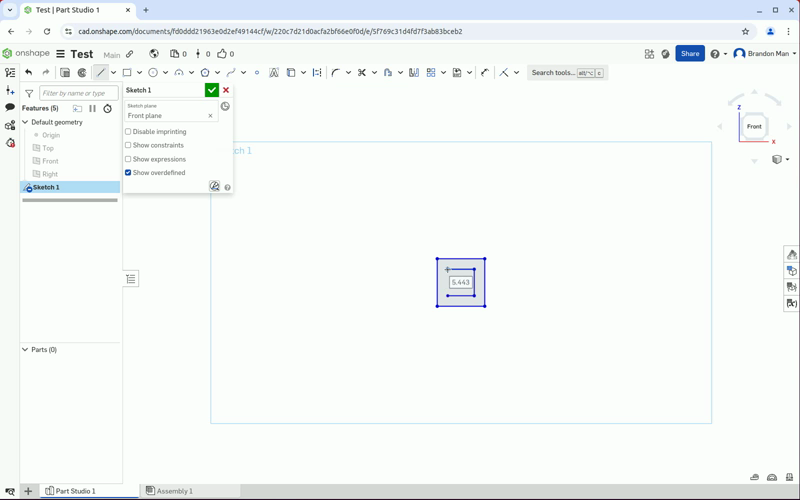
mouse_move(477, 269)
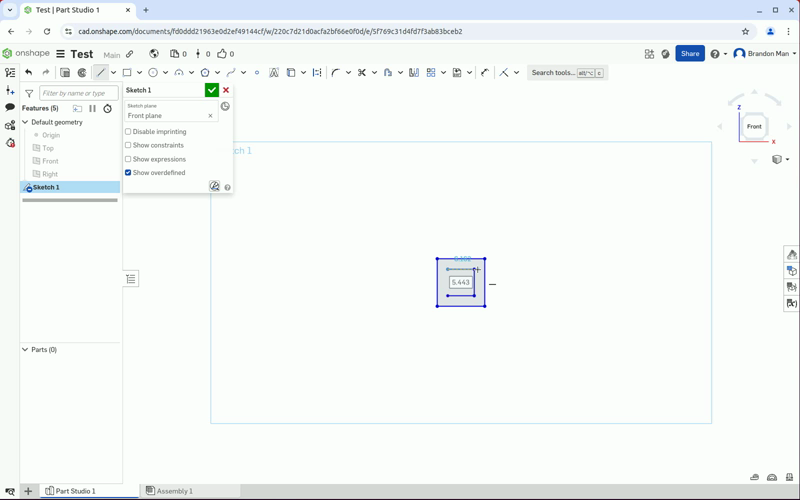
key_down(shift)
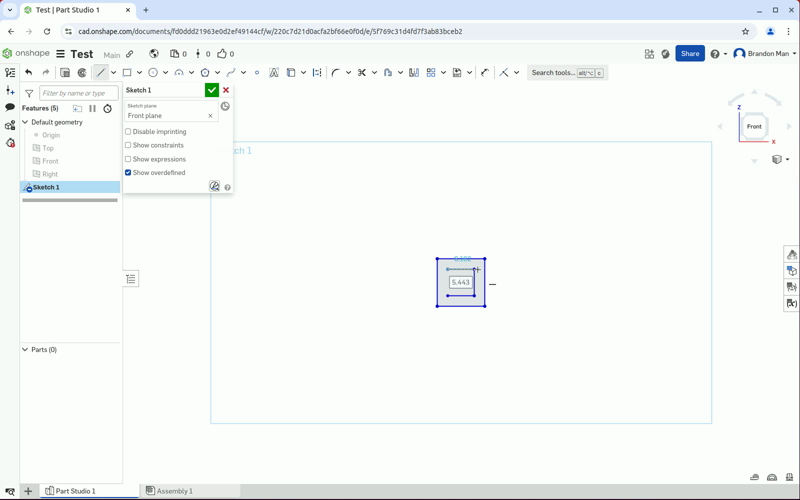
mouse_move(447, 295)
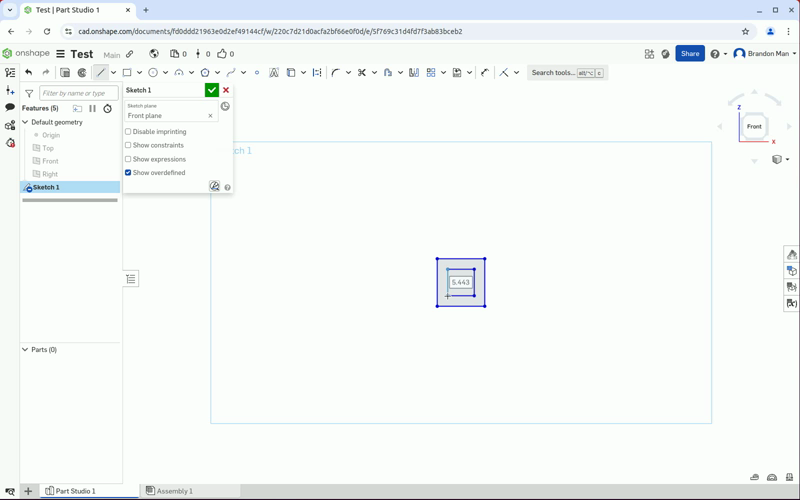
key_up(shift)
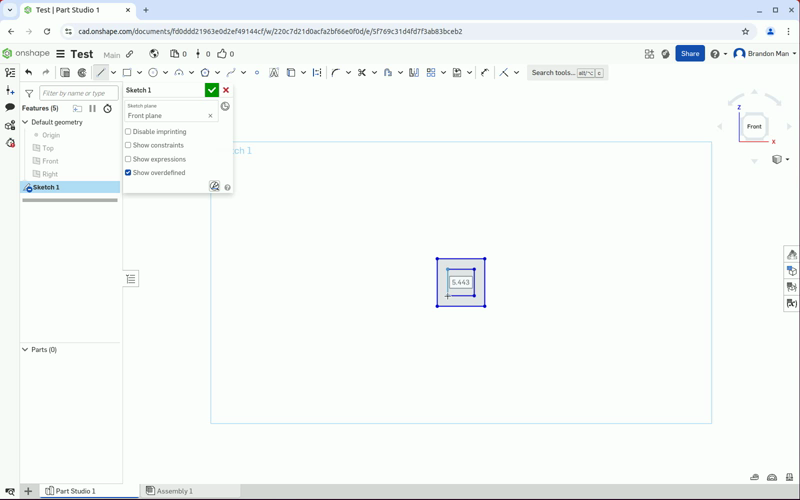
click(447, 295)
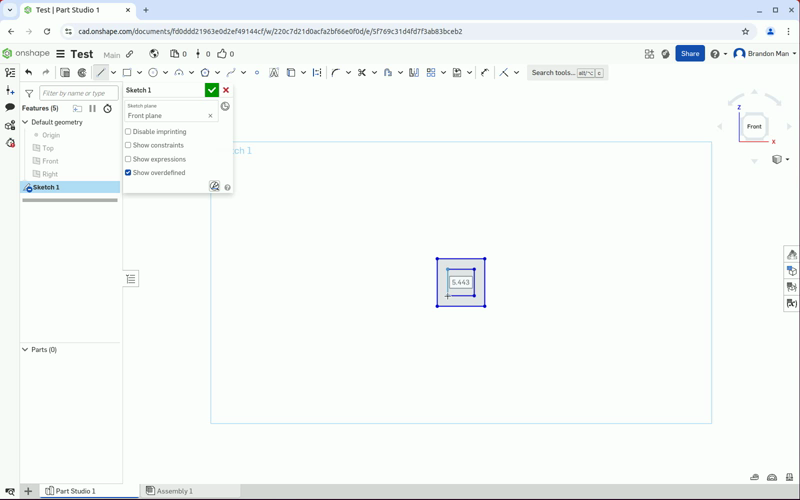
key(esc)
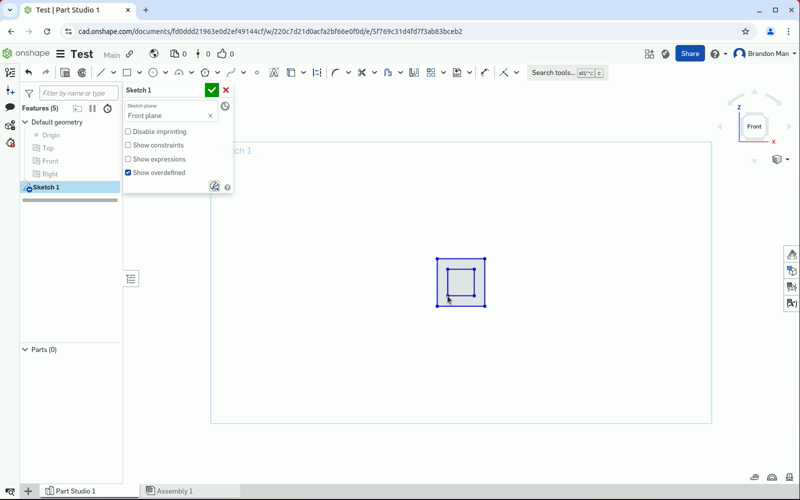
mouse_move(450, 304)
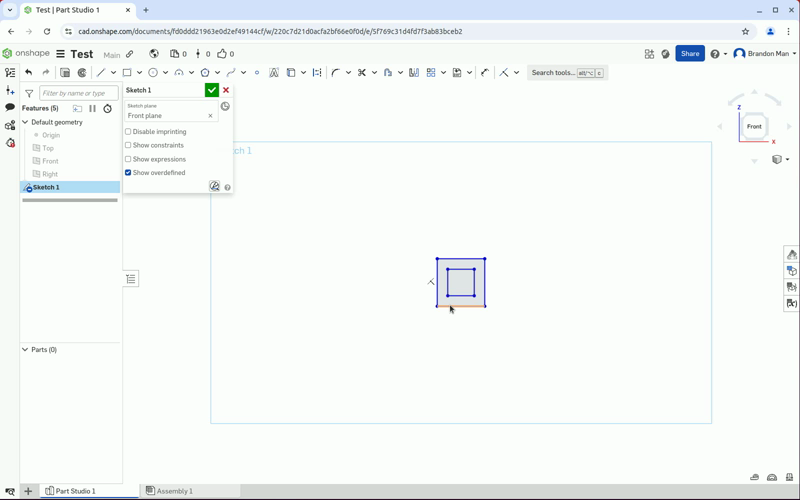
scroll(6)
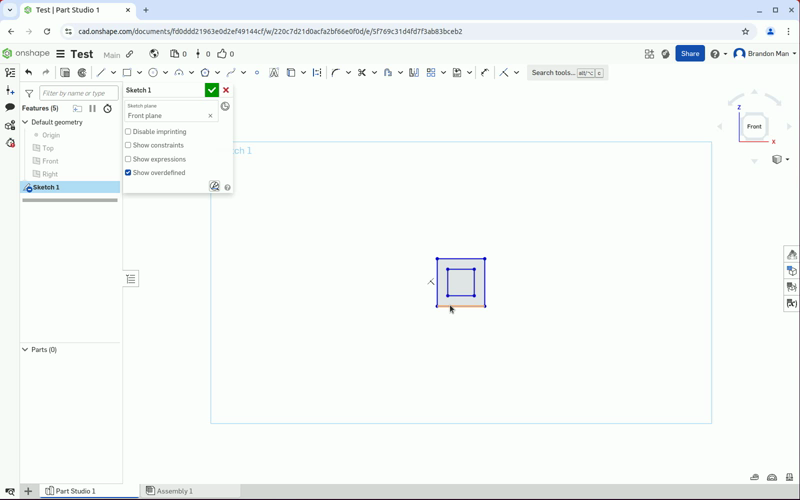
scroll(6)
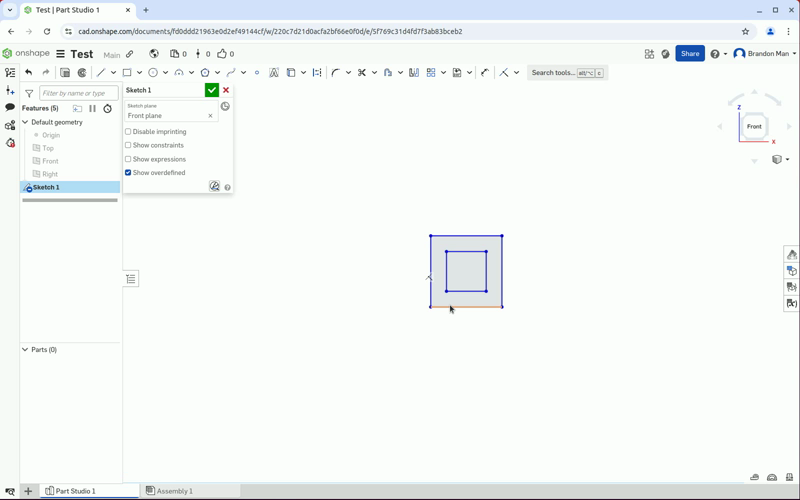
scroll(6)
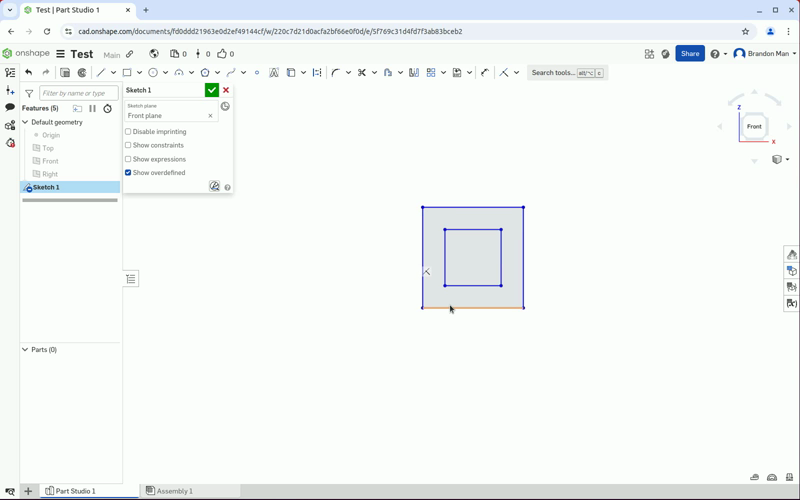
scroll(6)
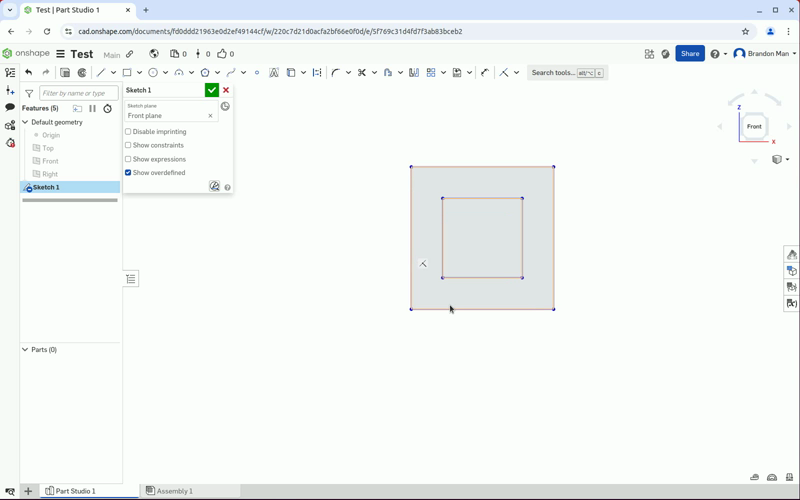
scroll(6)
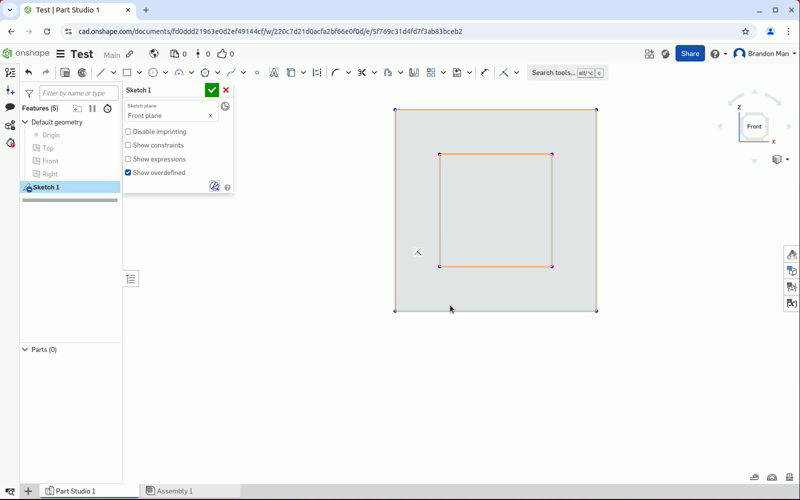
scroll(6)
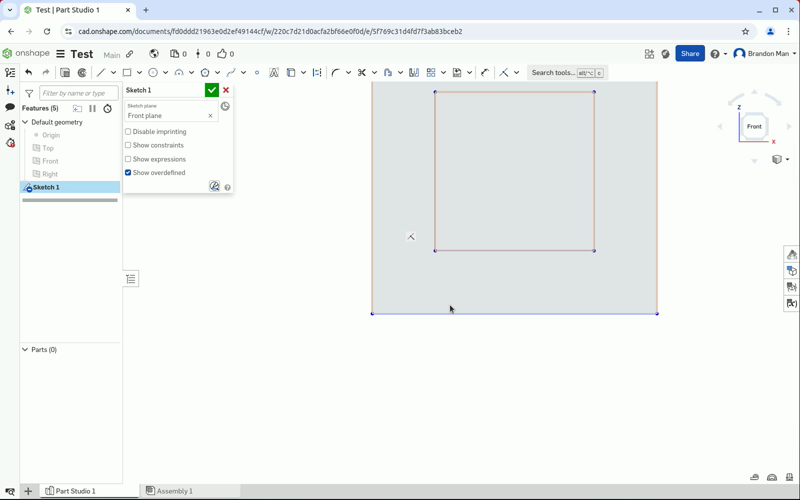
scroll(6)
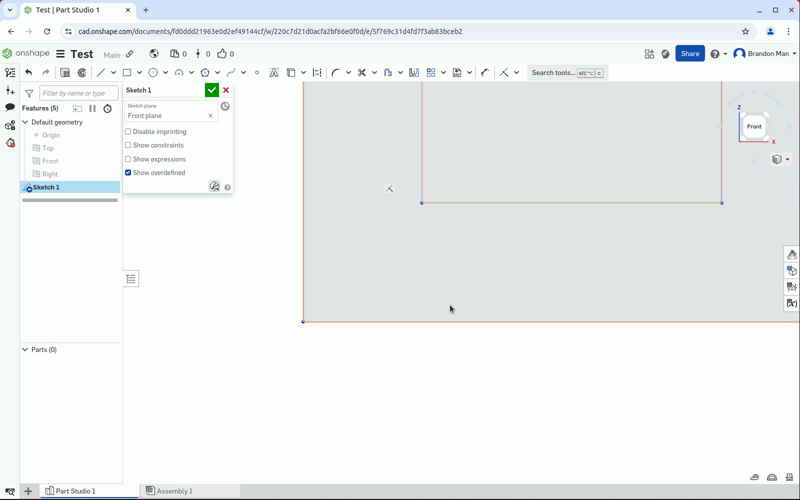
click(450, 304)
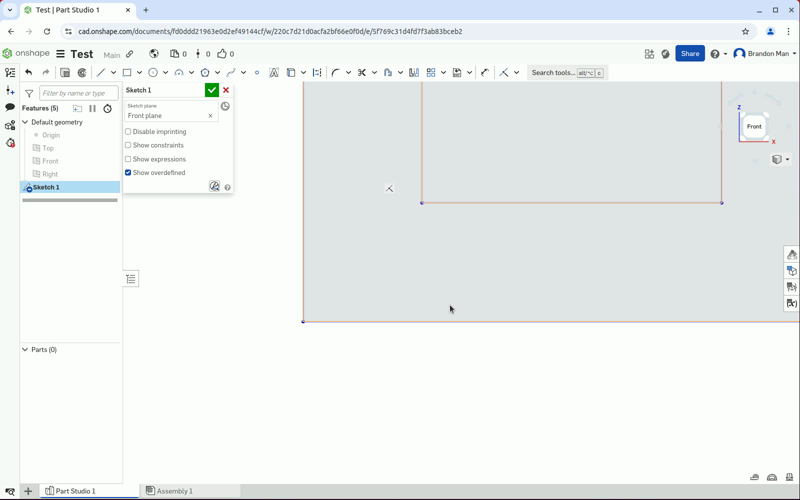
scroll(-6)
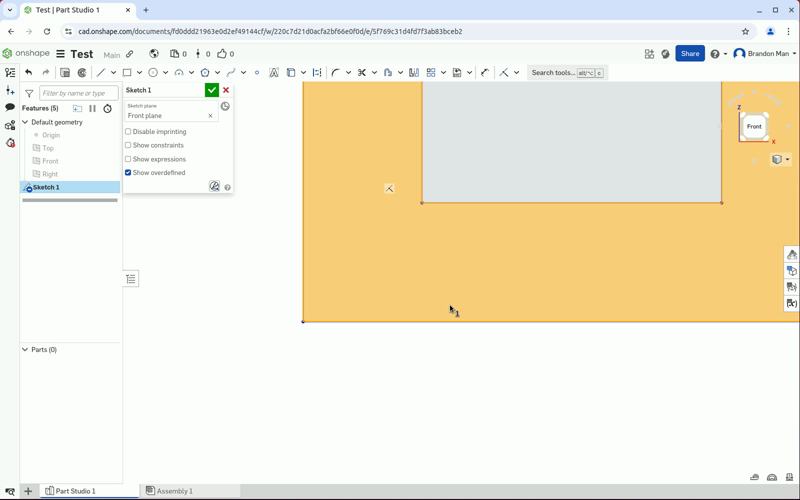
scroll(-6)
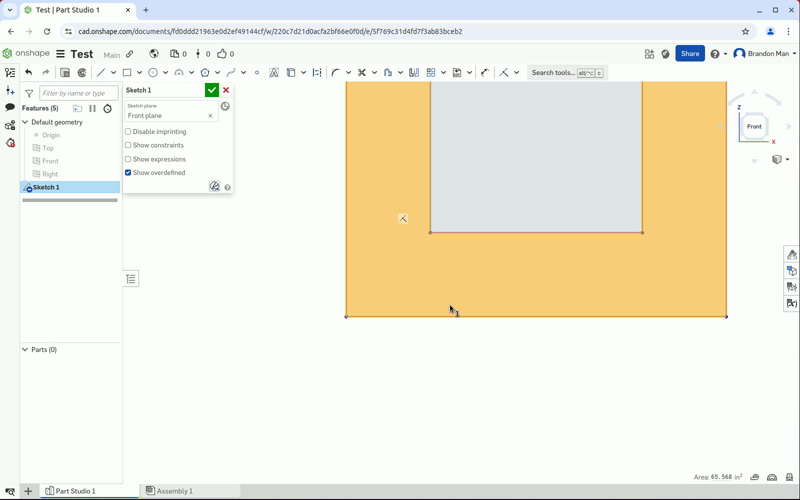
scroll(-6)
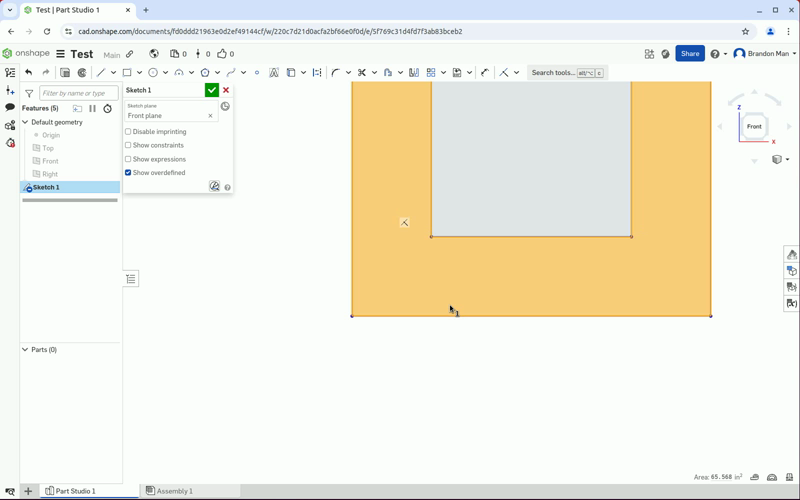
scroll(-6)
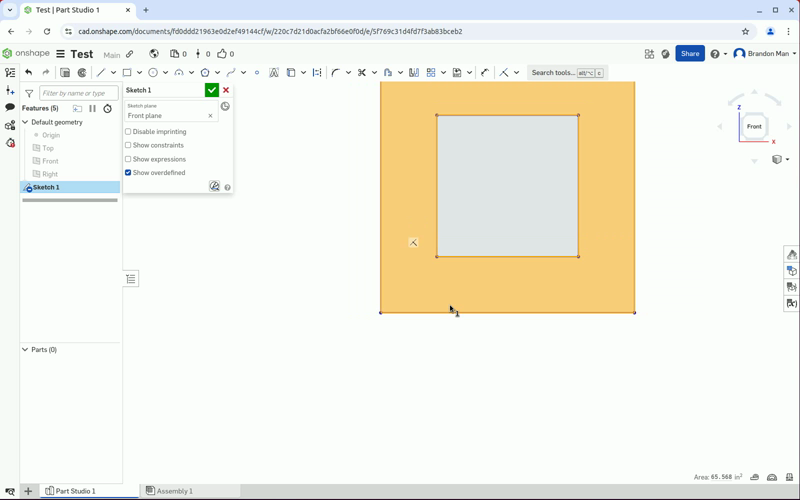
scroll(-6)
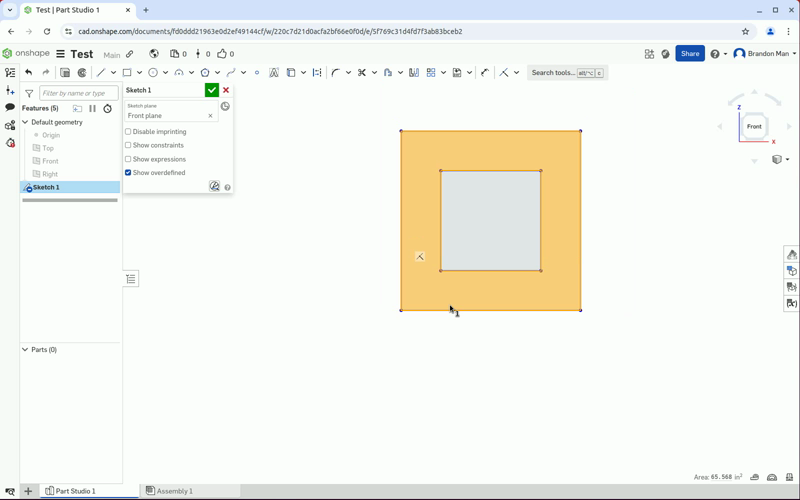
scroll(-6)
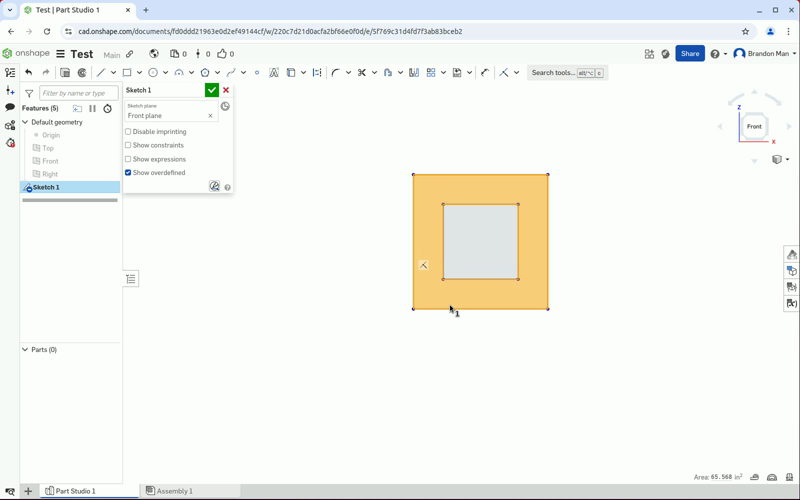
scroll(-6)
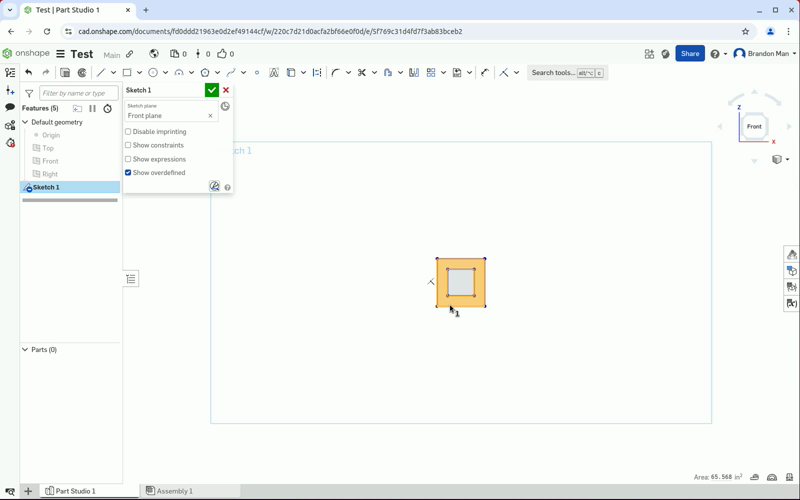
mouse_move(73, 352)
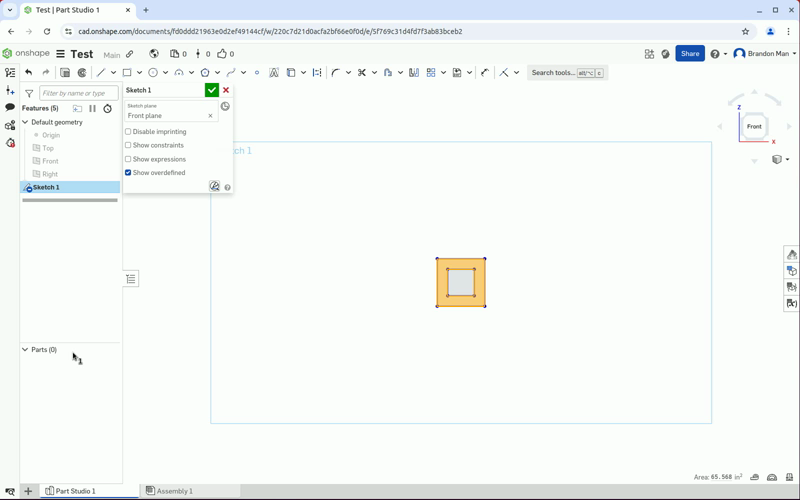
key(shift+y)
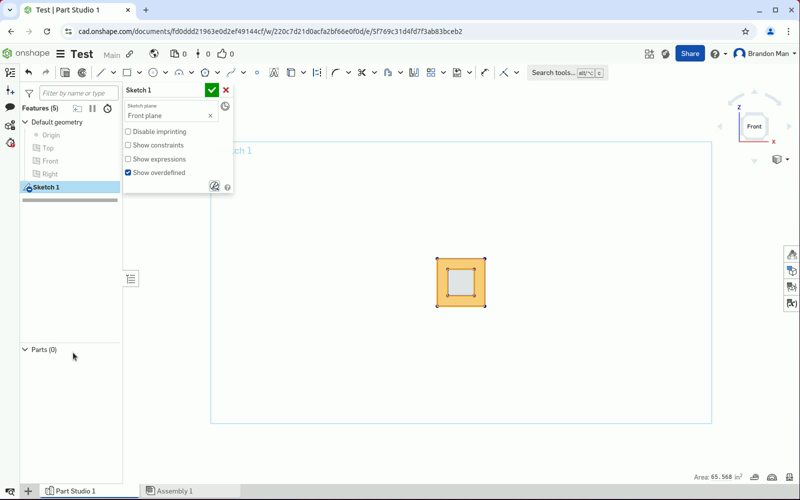
key(shift+e)
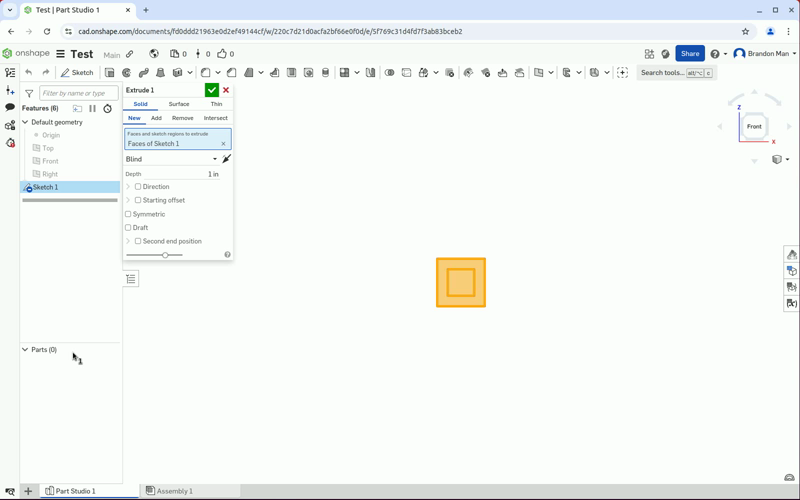
mouse_move(143, 106)
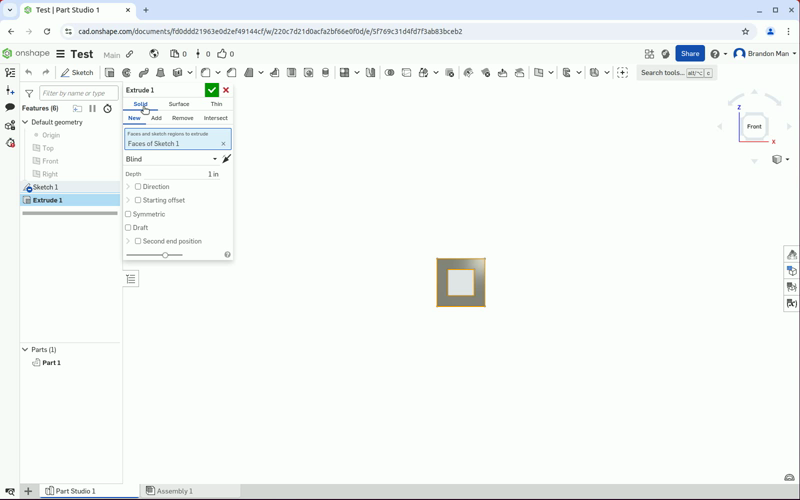
click(143, 106)
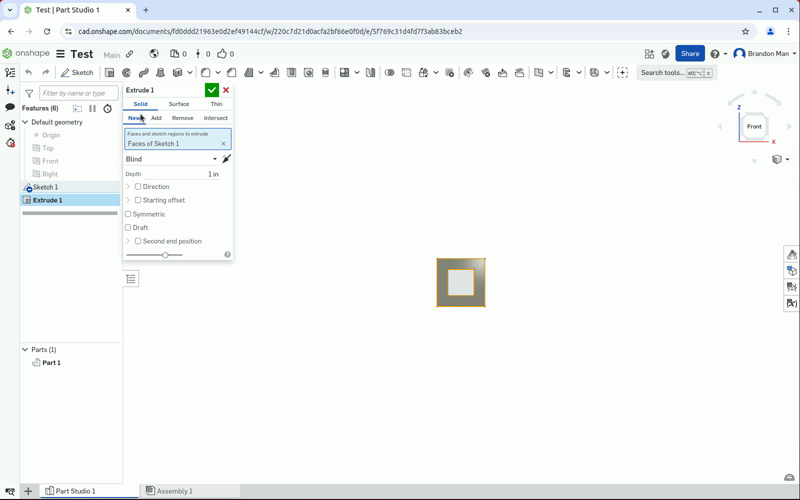
mouse_move(137, 120)
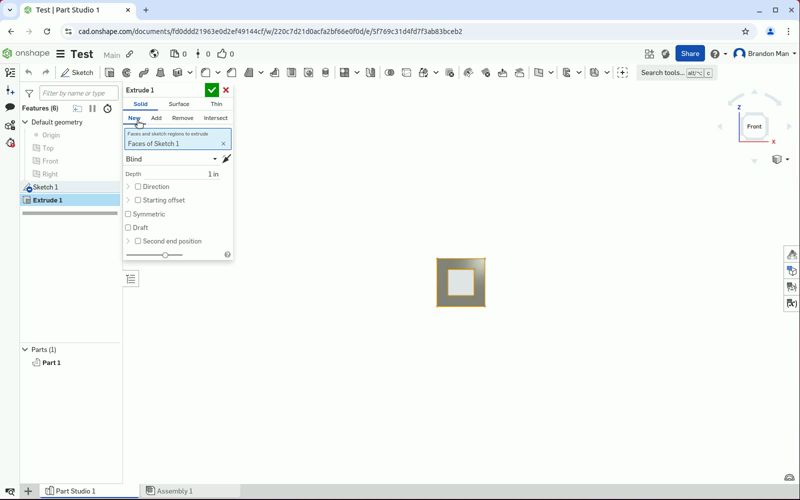
click(137, 120)
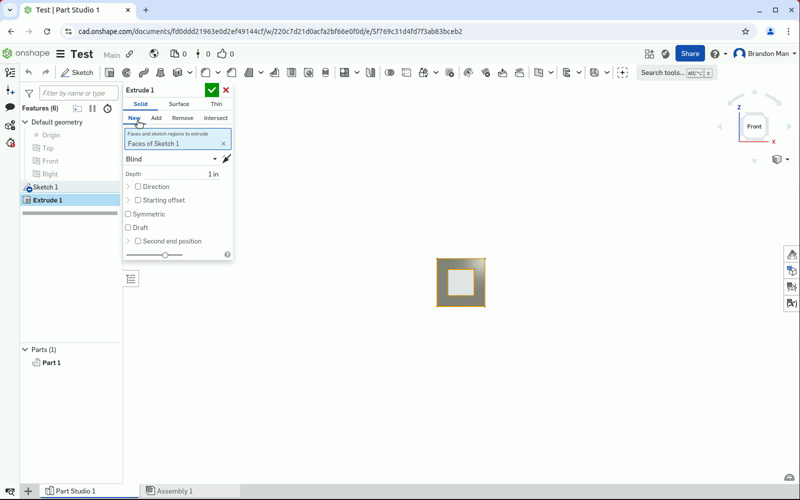
key(tab, 4)
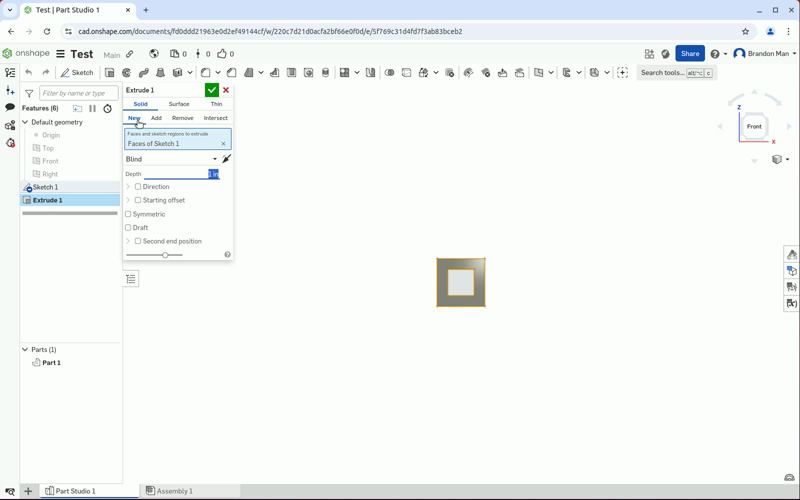
text(-2.166)
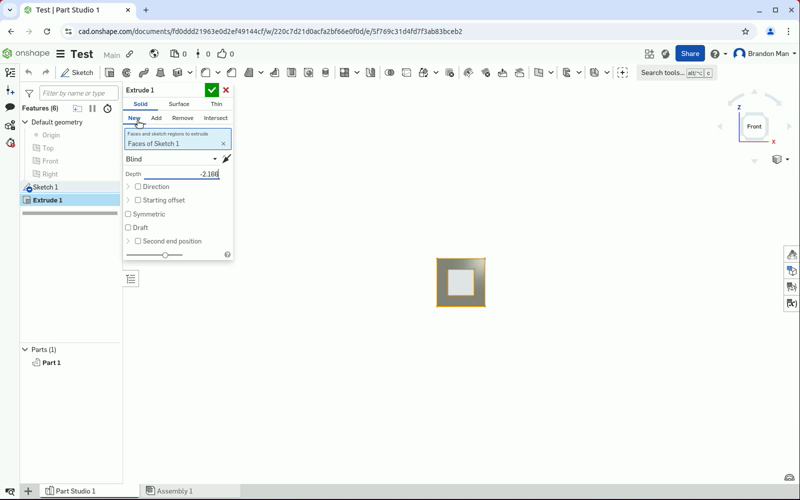
key(enter)
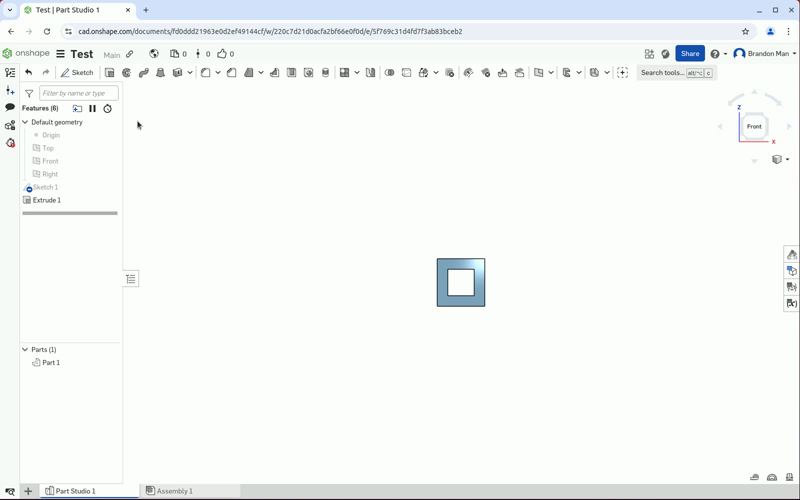
key(shift+h)
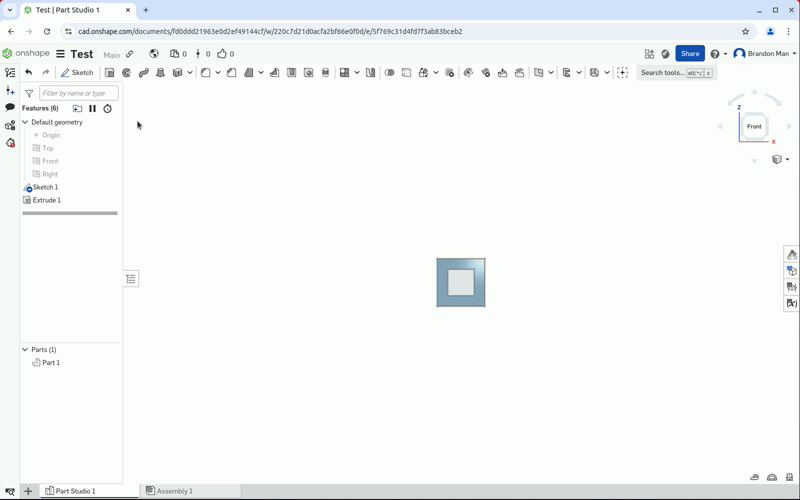
key(shift+h)
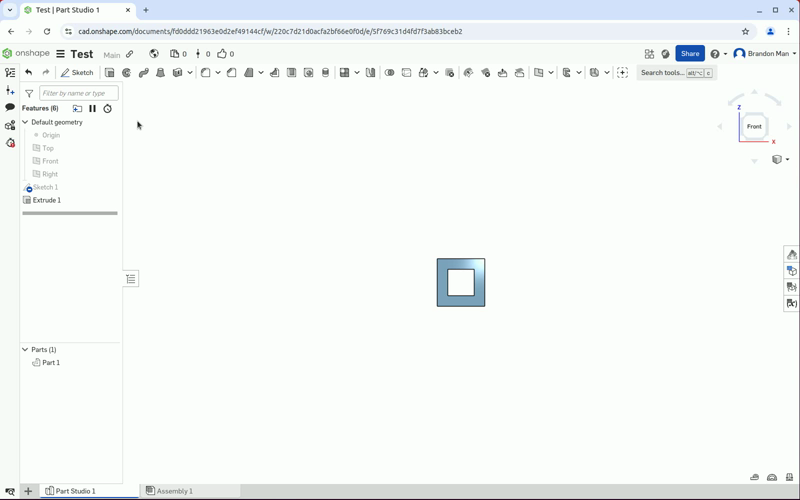
mouse_move(73, 189)
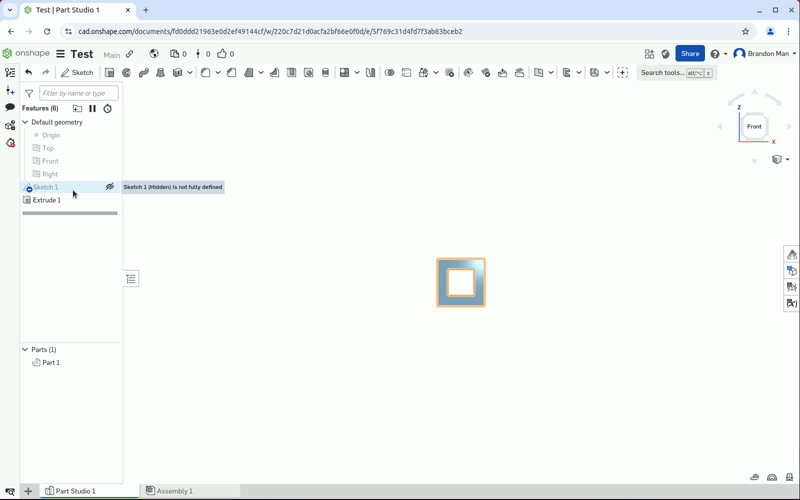
click(73, 189)
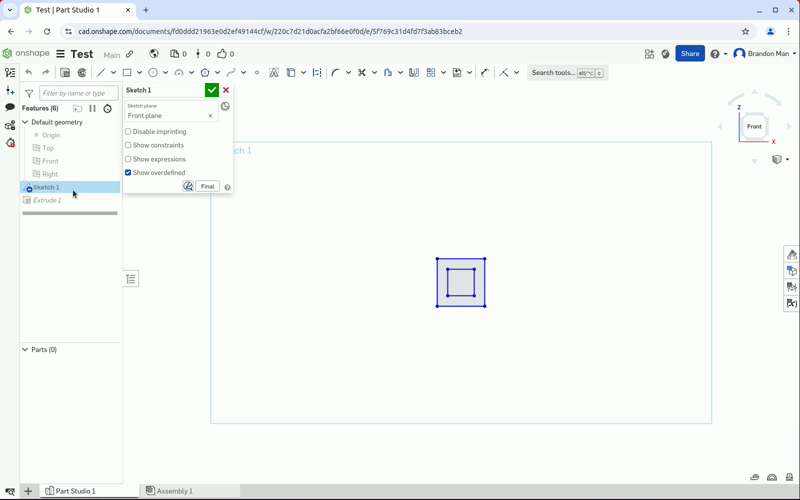
mouse_move(229, 92)
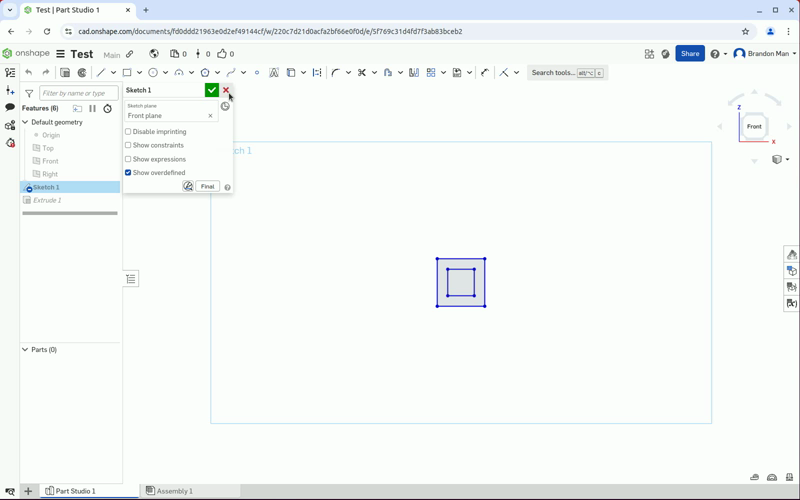
click(229, 92)
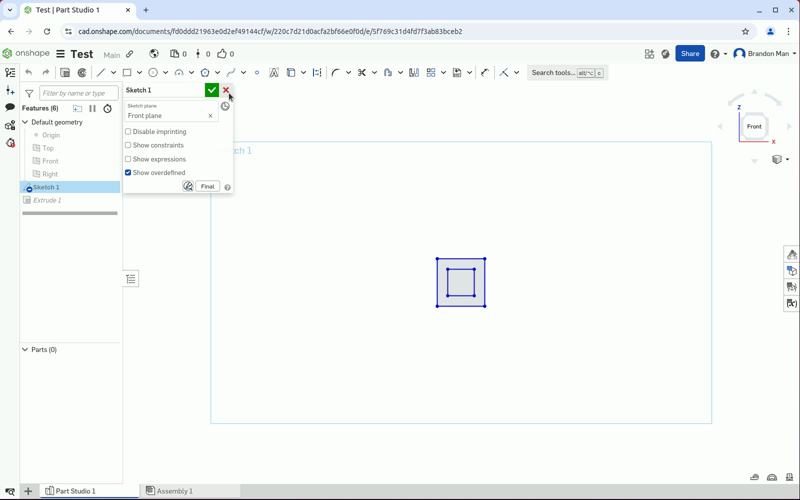
key(shift+s)
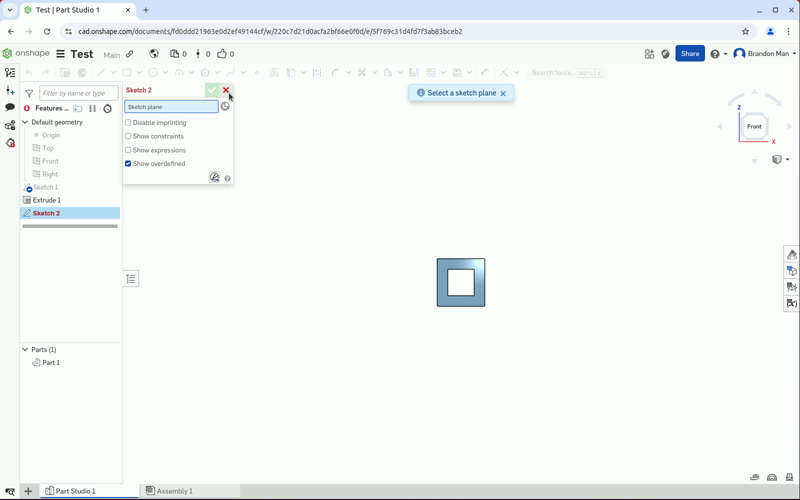
mouse_move(73, 163)
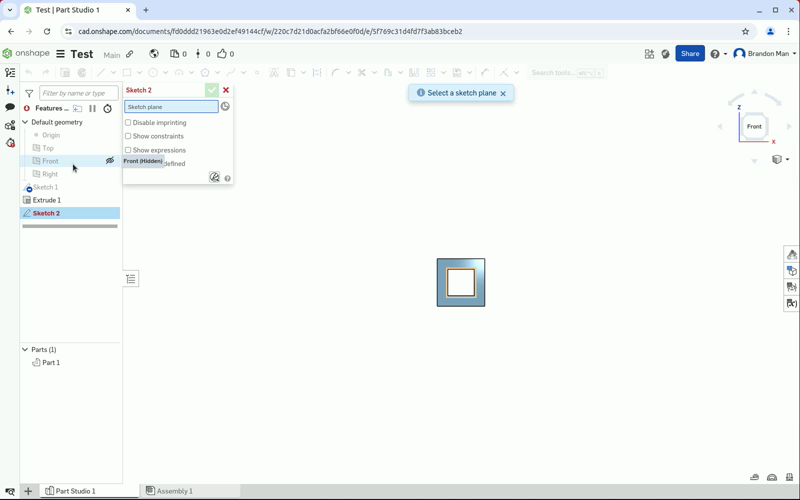
click(73, 163)
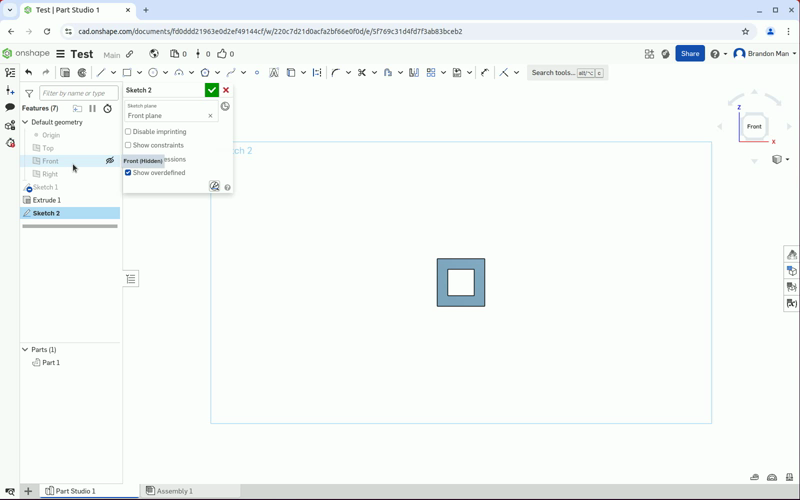
mouse_move(73, 352)
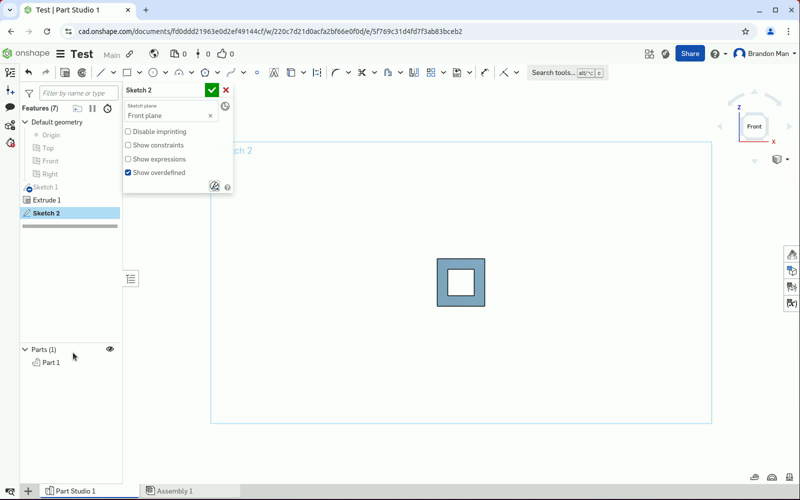
key(y)
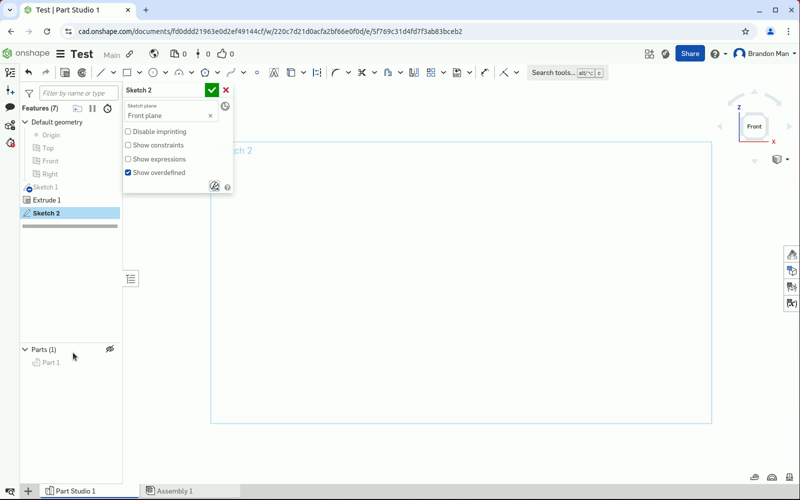
key(l)
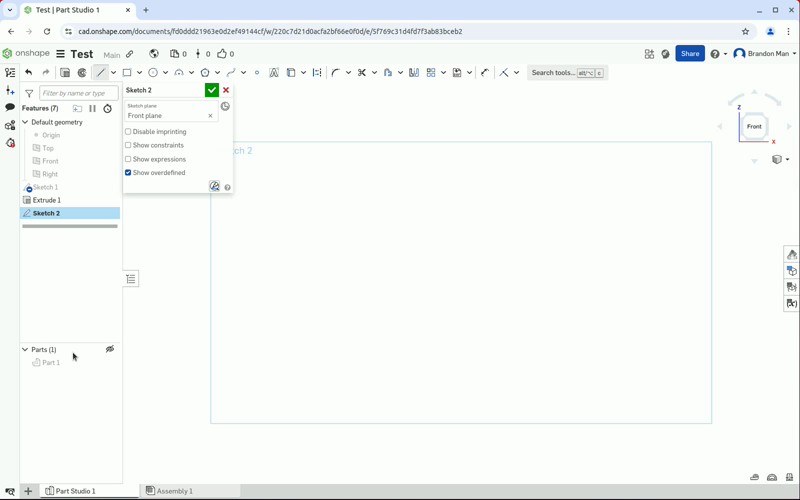
key_down(shift)
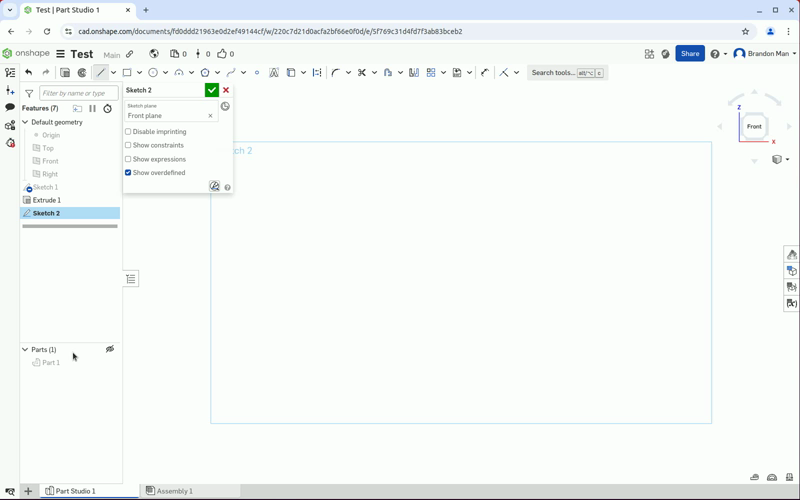
mouse_move(473, 270)
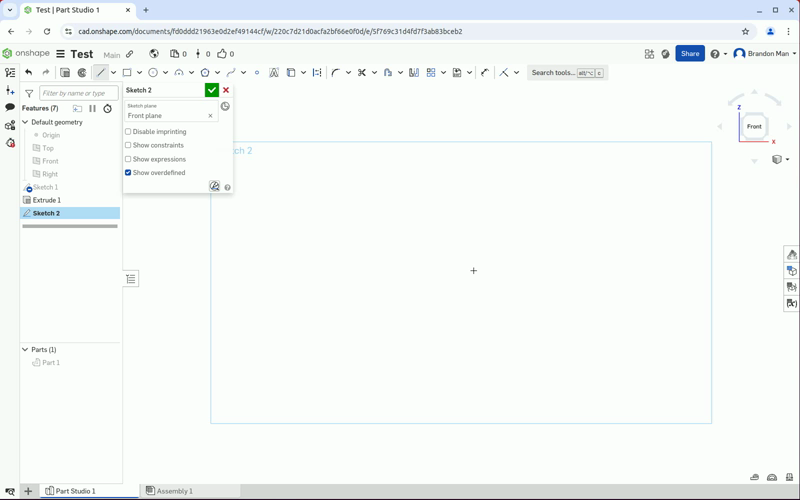
click(473, 270)
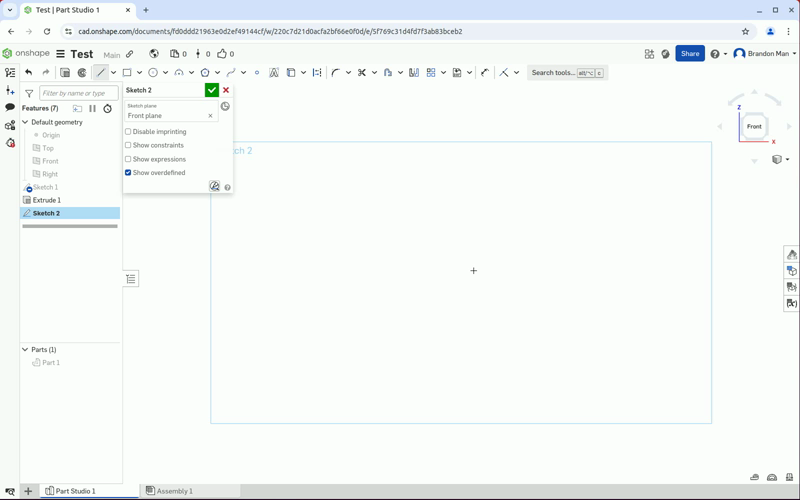
key_up(shift)
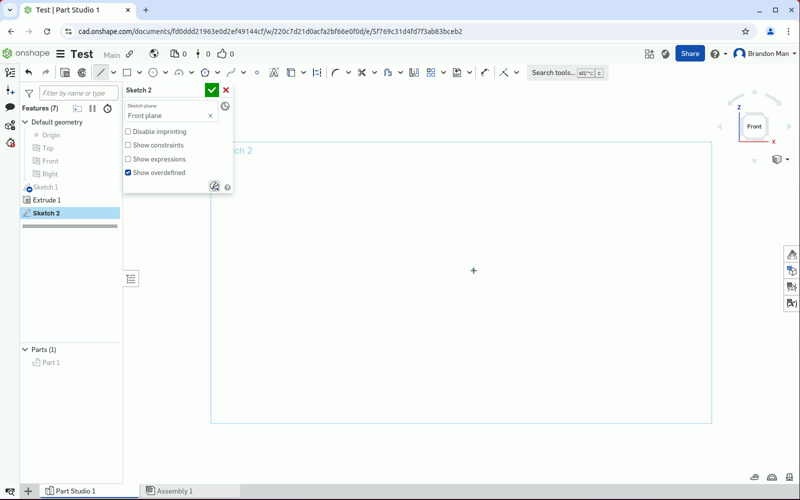
key_down(shift)
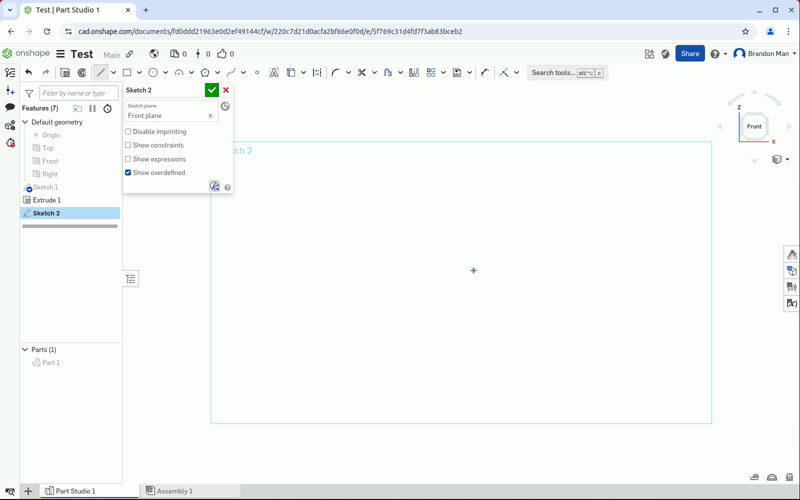
mouse_move(503, 270)
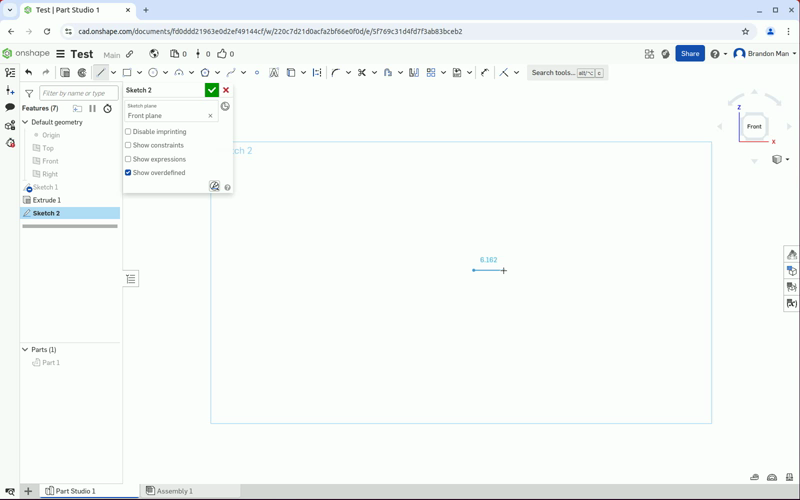
mouse_move(485, 270)
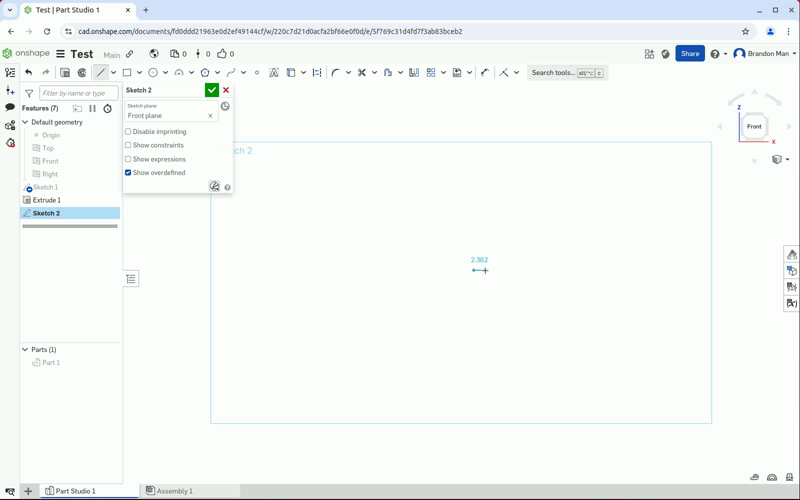
click(485, 270)
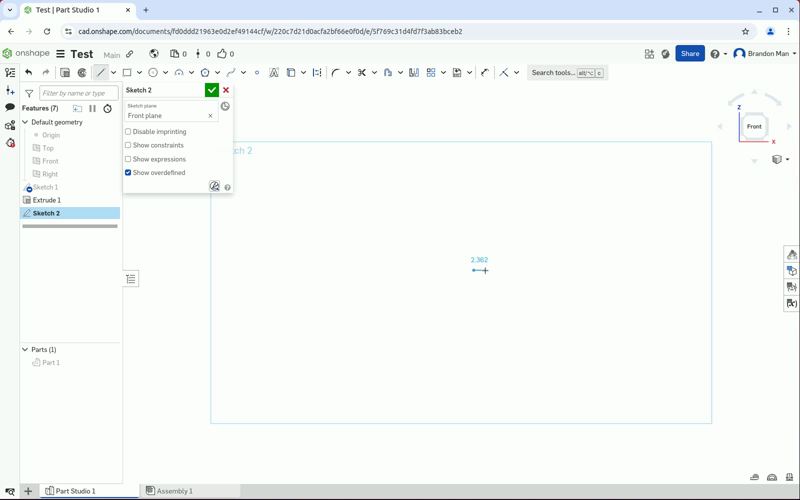
key_up(shift)
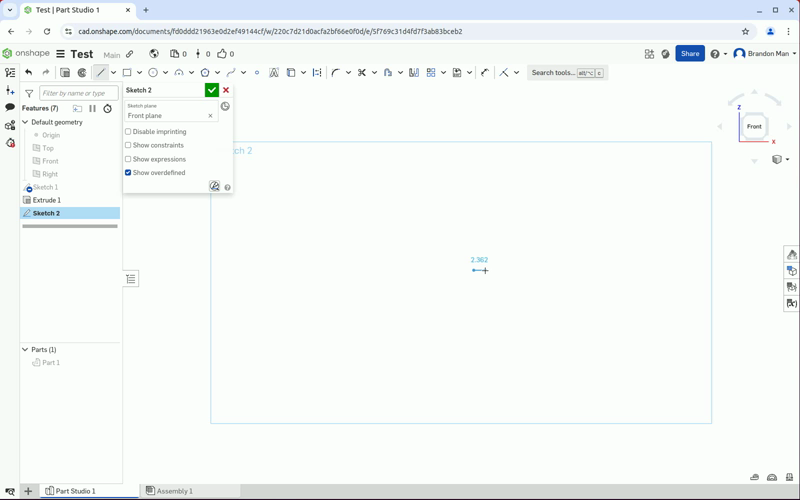
key_down(shift)
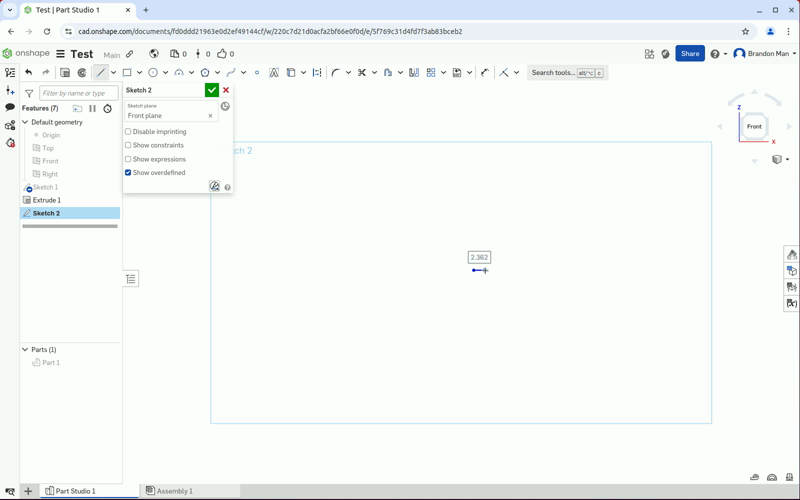
mouse_move(515, 270)
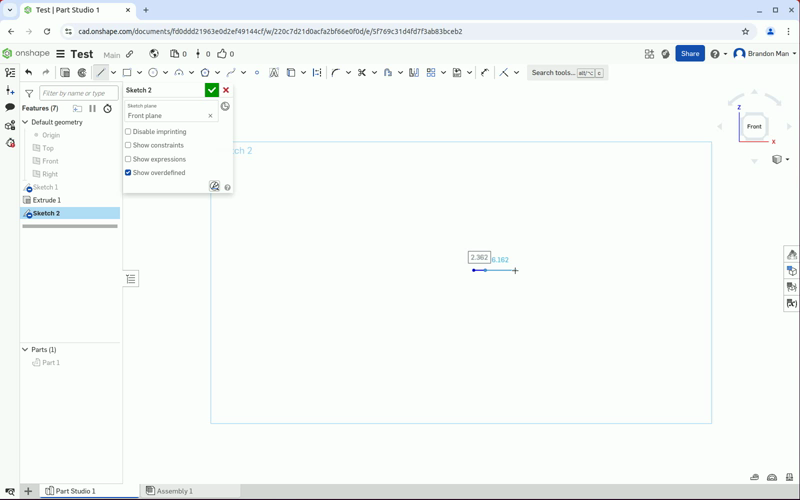
mouse_move(485, 258)
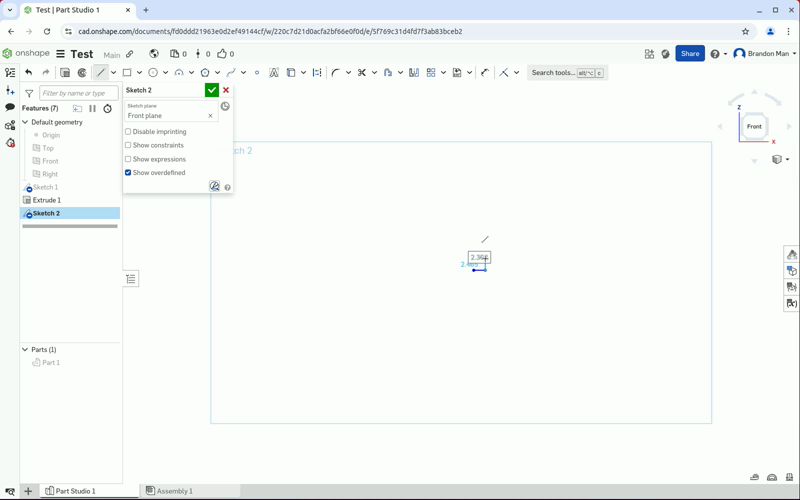
click(485, 258)
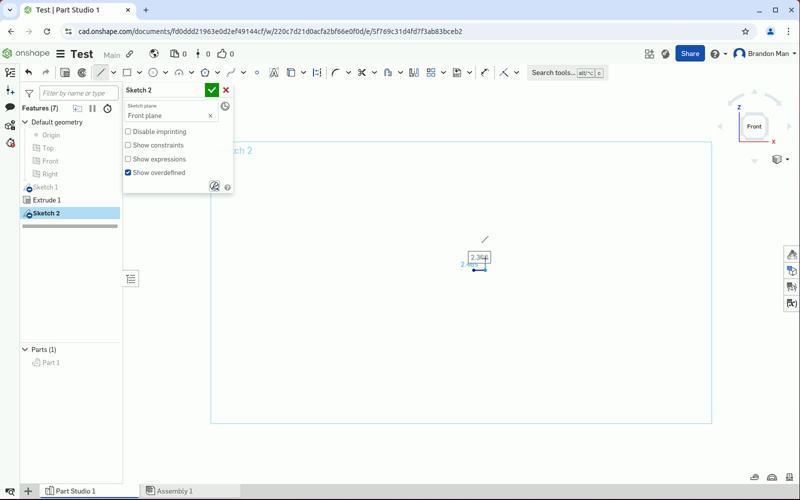
key_up(shift)
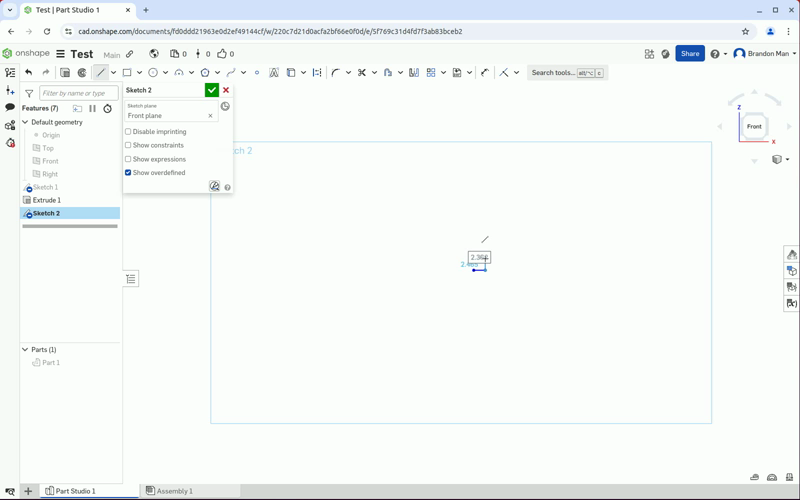
key_down(shift)
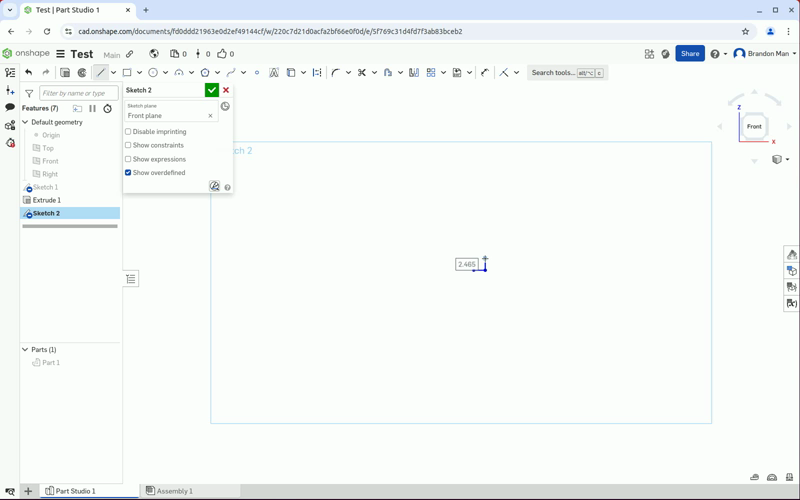
mouse_move(515, 258)
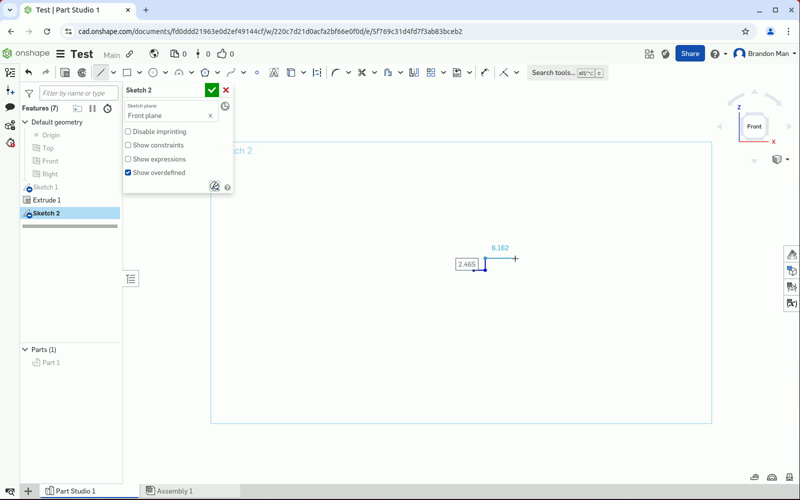
mouse_move(473, 258)
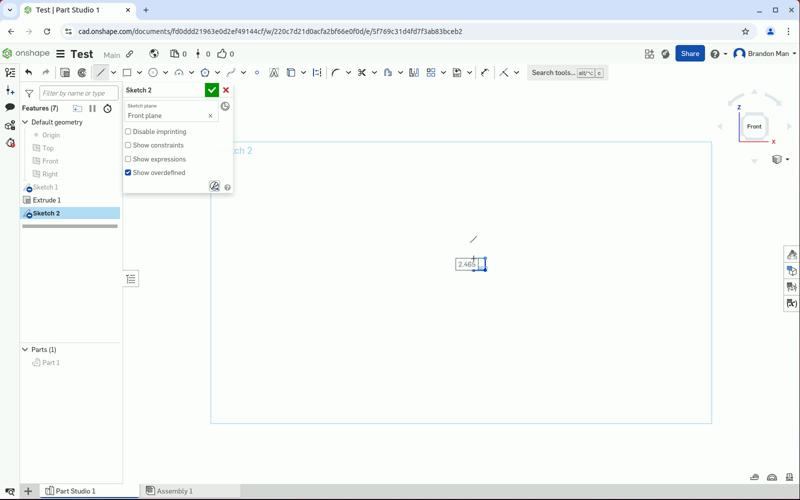
click(473, 258)
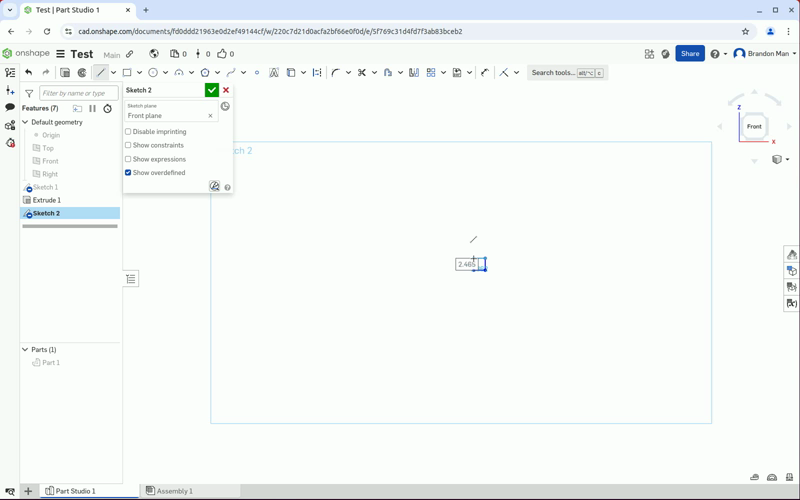
key_up(shift)
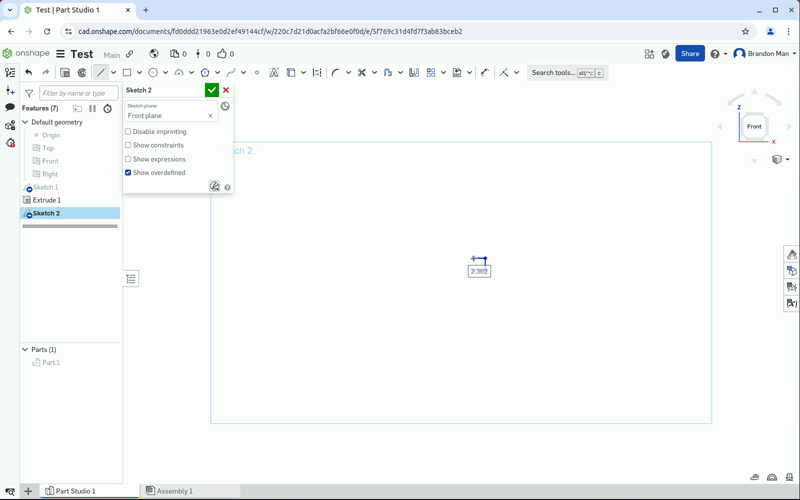
mouse_move(503, 258)
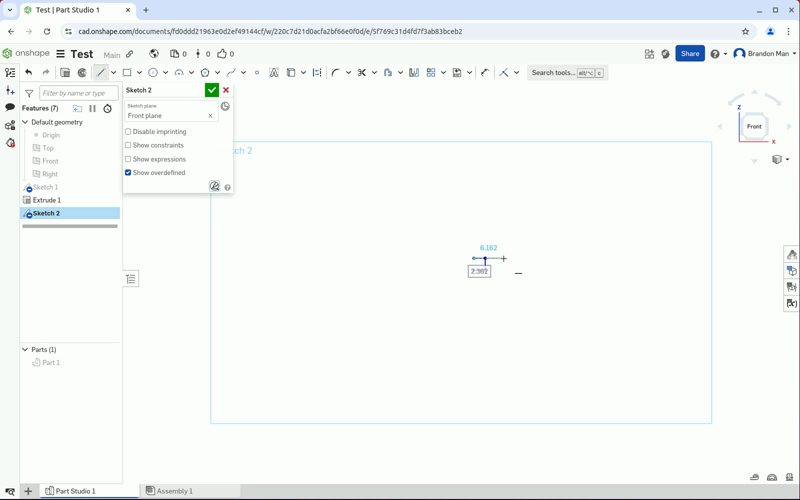
key_down(shift)
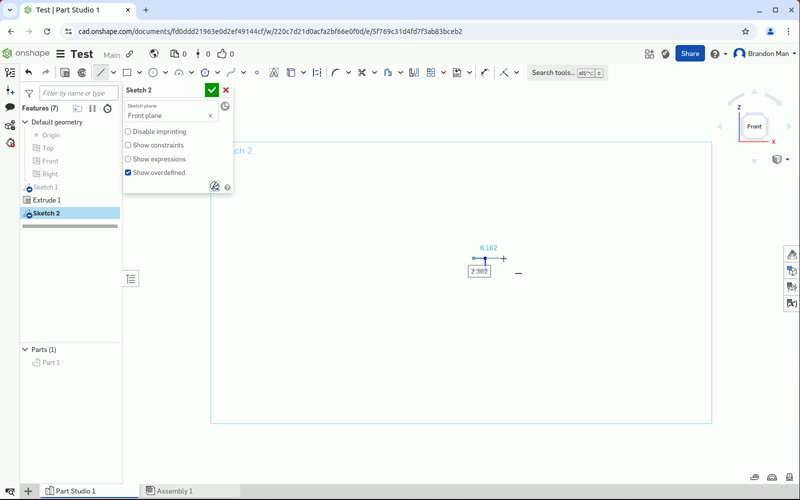
mouse_move(473, 270)
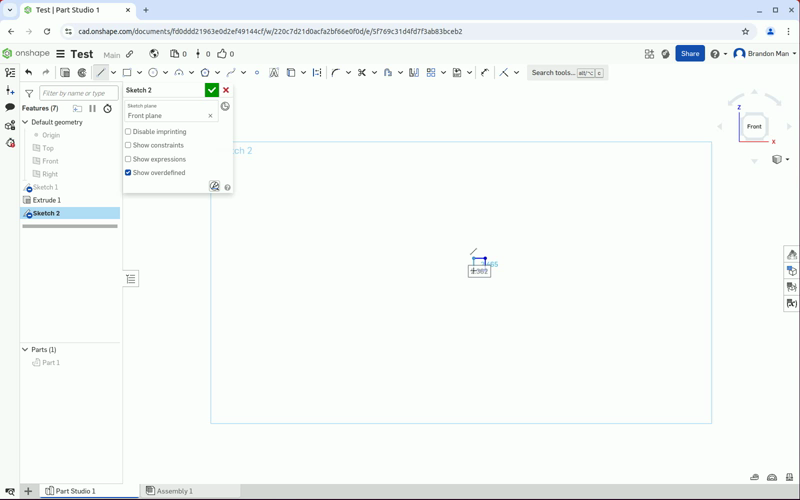
key_up(shift)
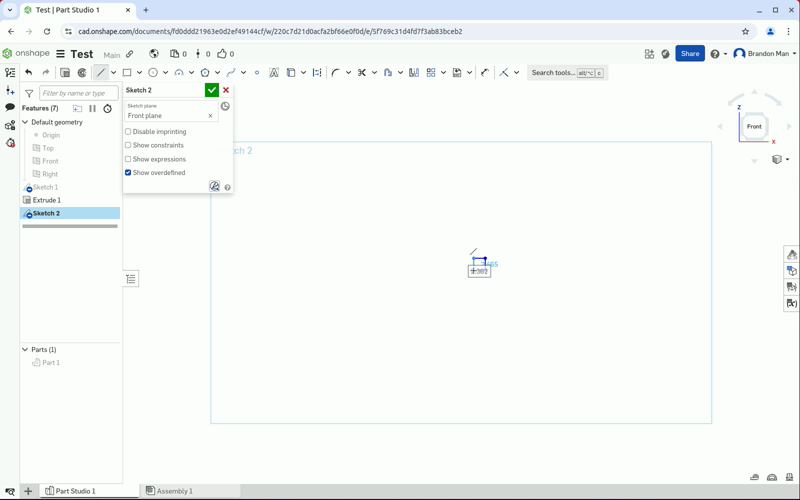
click(473, 270)
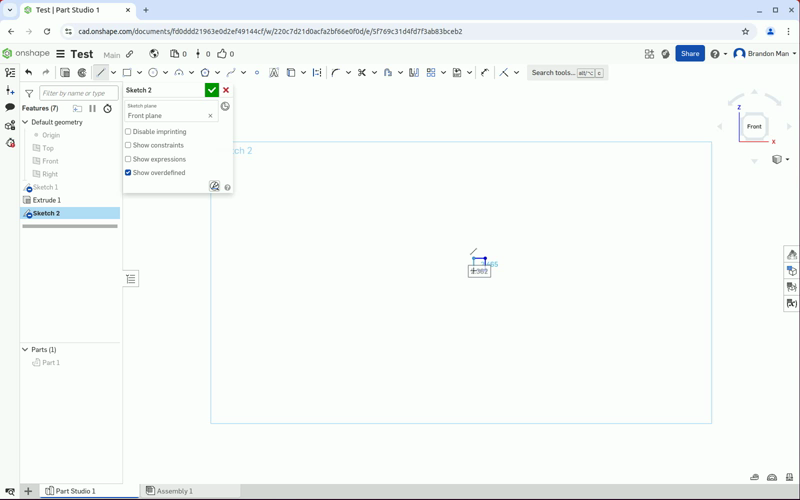
key(esc)
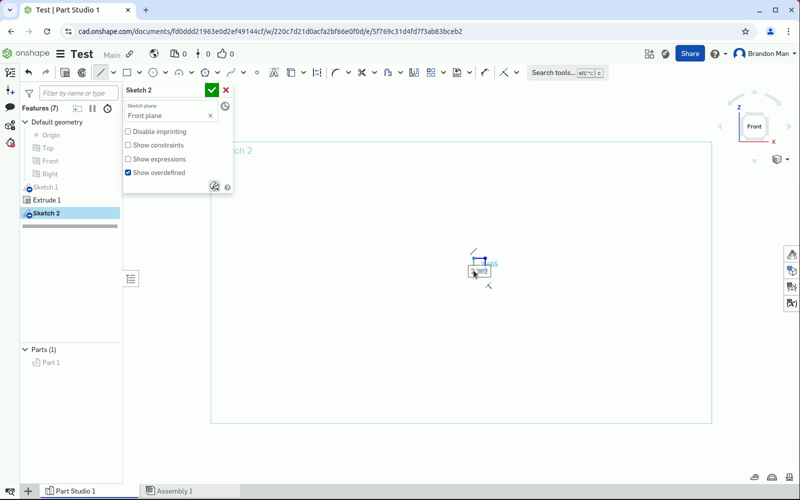
mouse_move(485, 262)
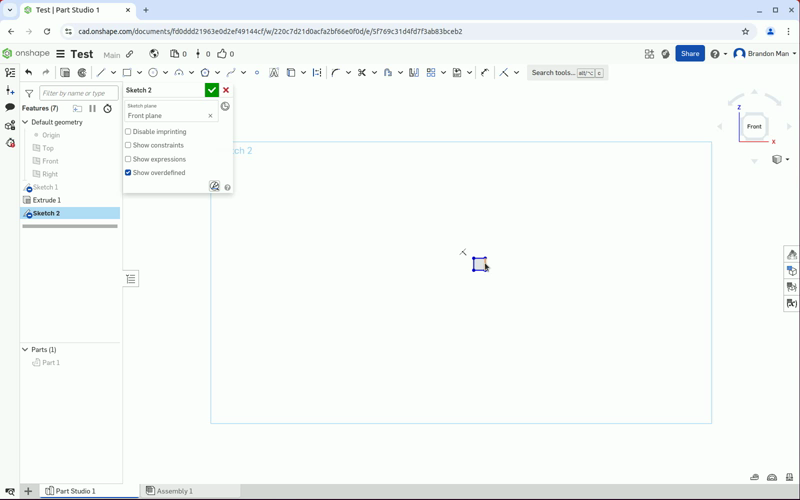
scroll(6)
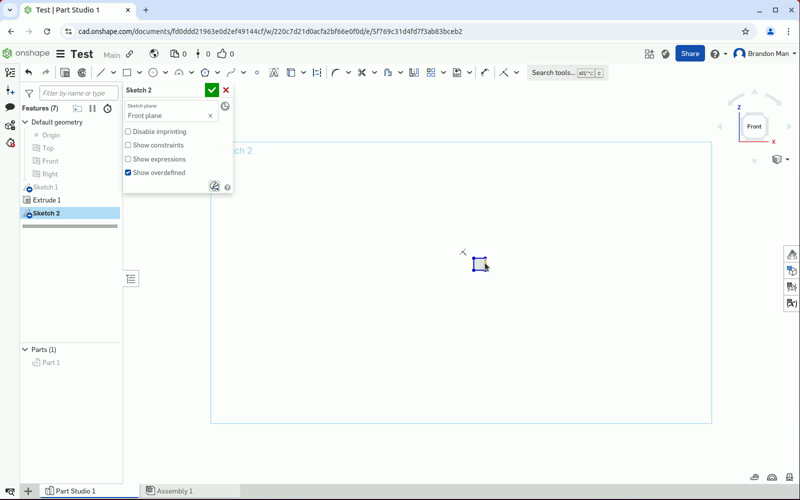
scroll(6)
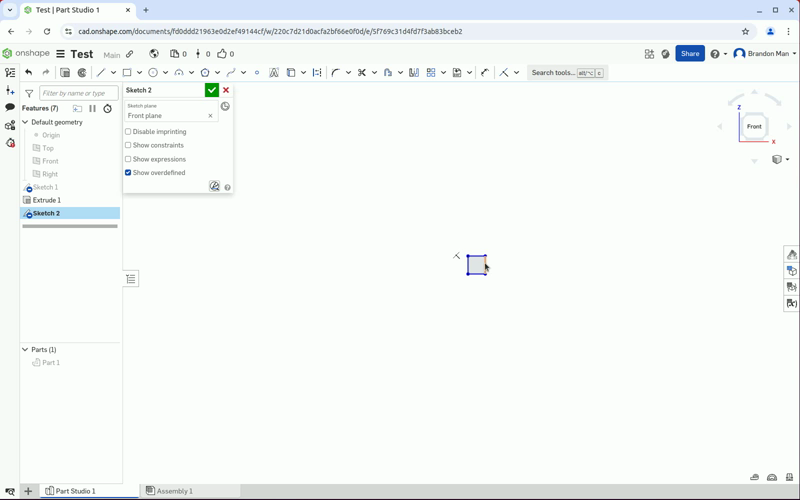
scroll(6)
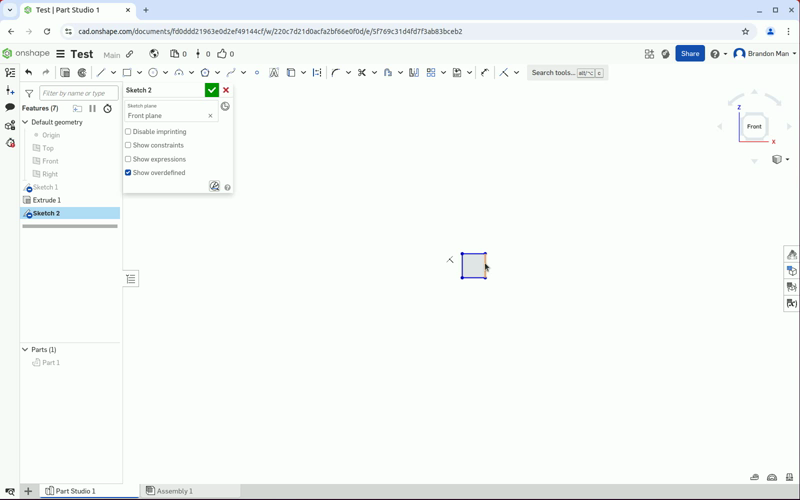
scroll(6)
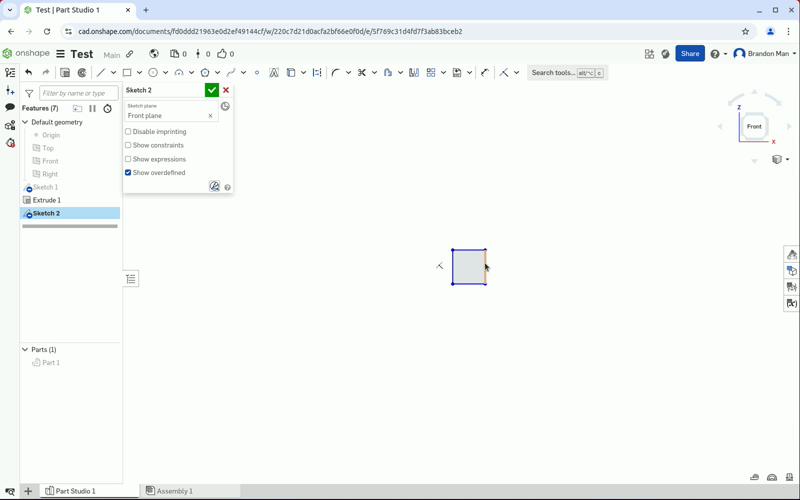
scroll(6)
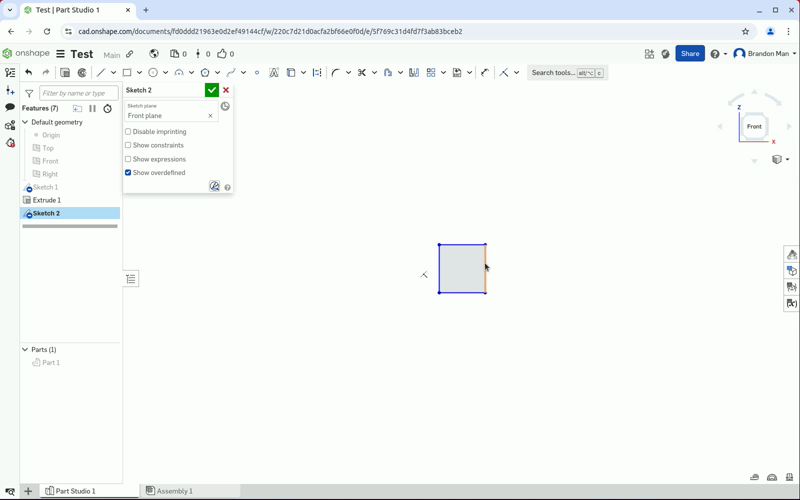
scroll(6)
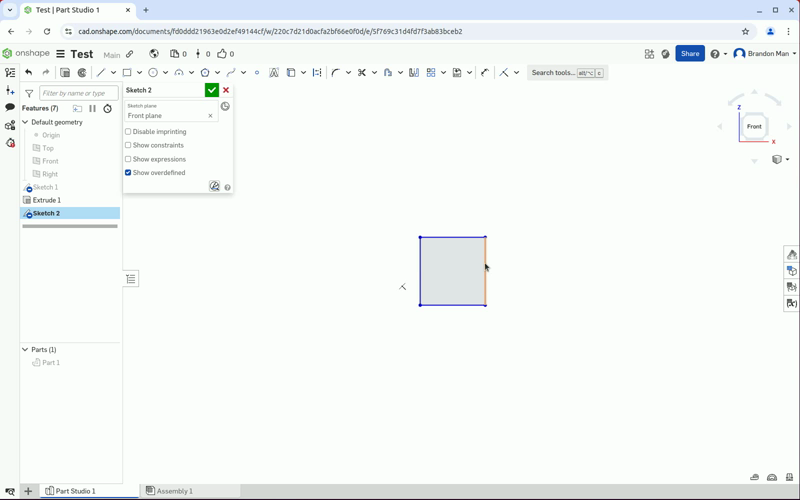
scroll(6)
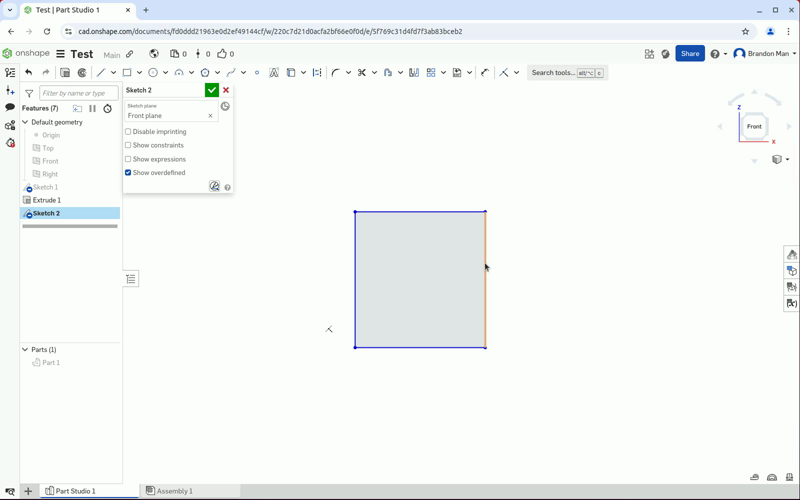
click(485, 262)
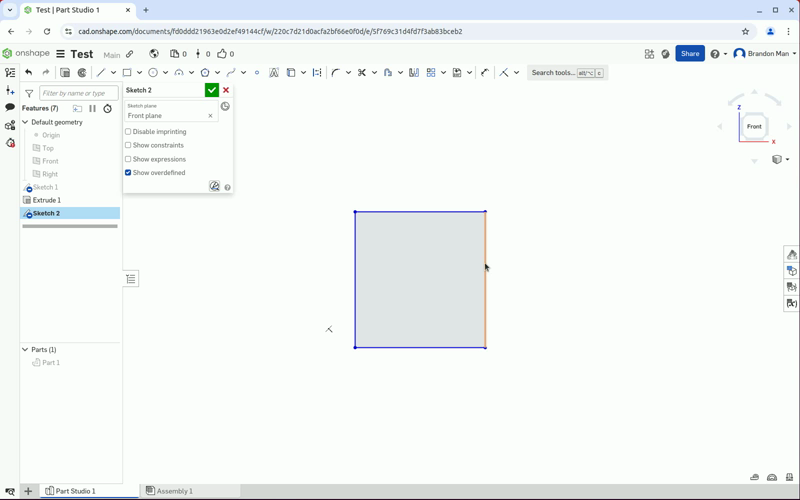
scroll(-6)
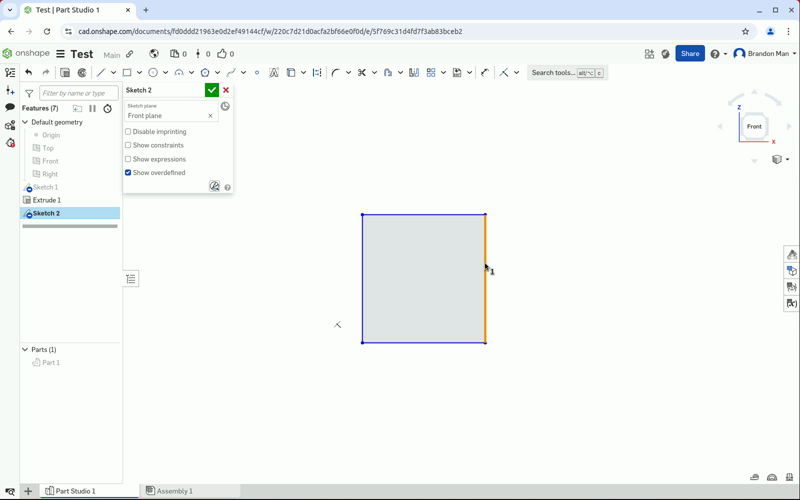
scroll(-6)
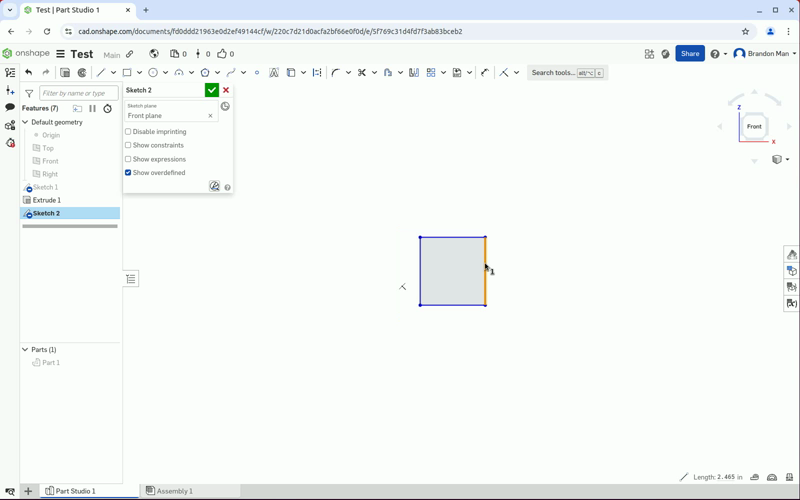
scroll(-6)
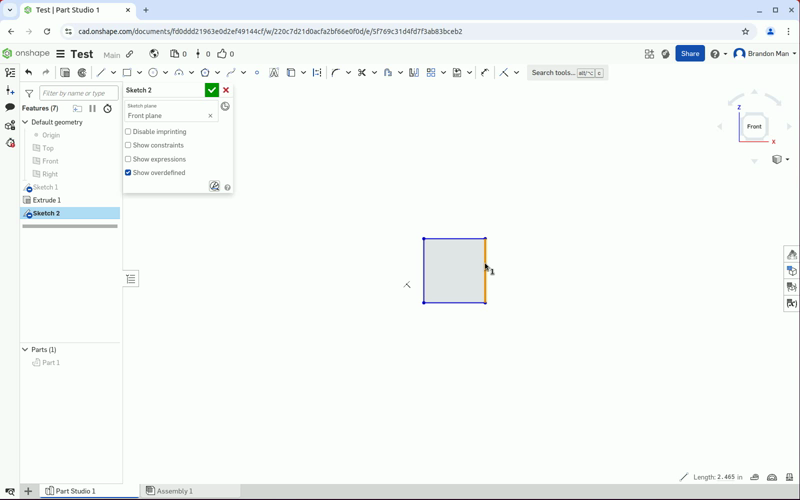
scroll(-6)
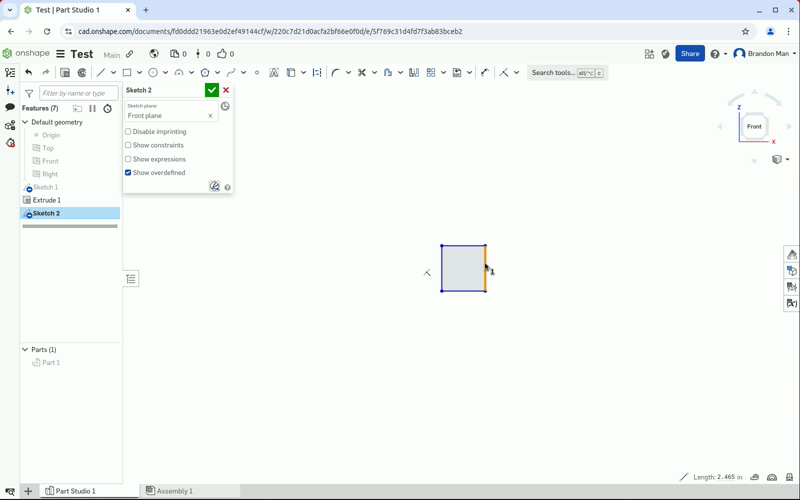
scroll(-6)
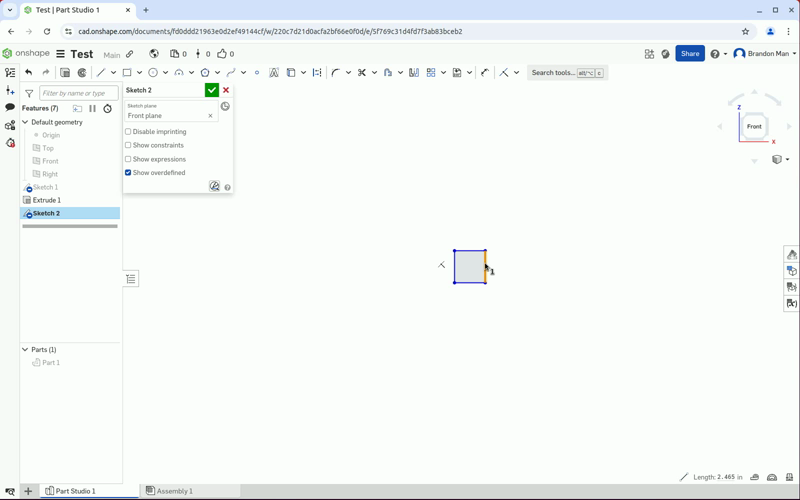
scroll(-6)
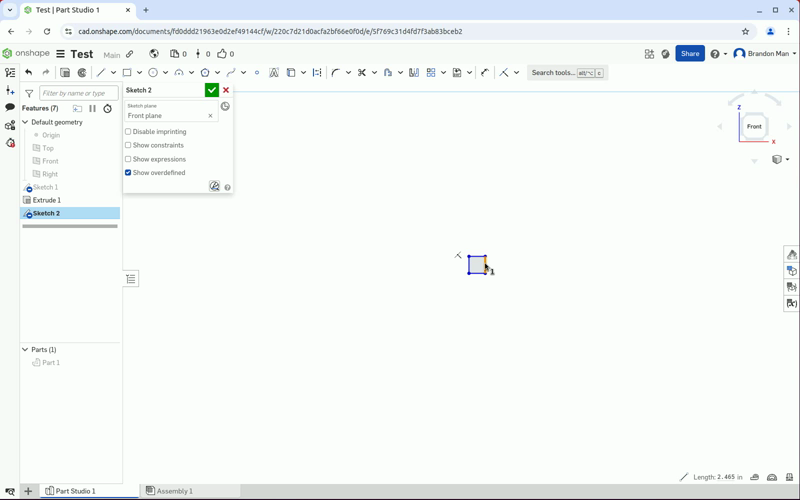
scroll(-6)
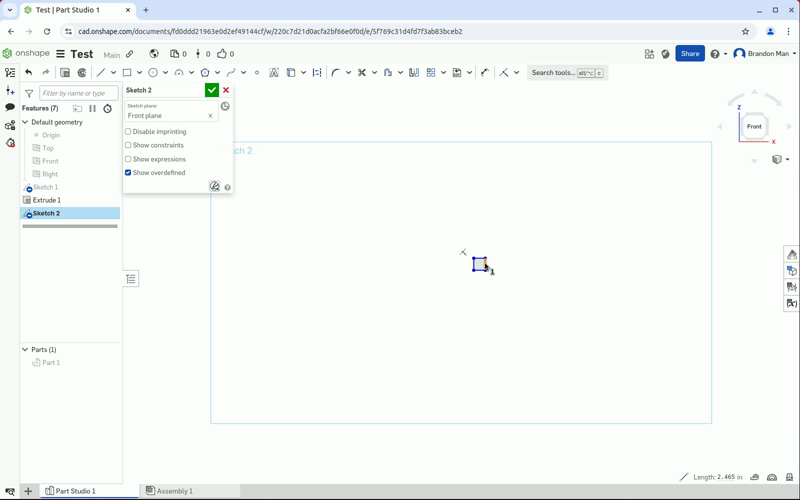
mouse_move(73, 352)
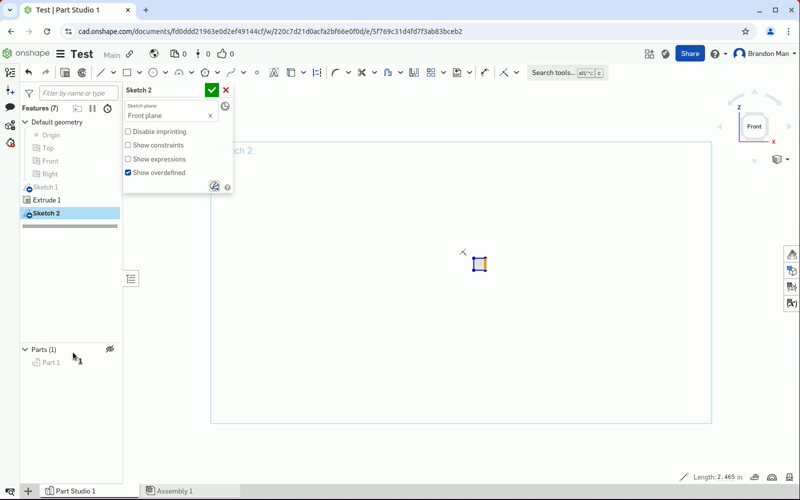
key(shift+y)
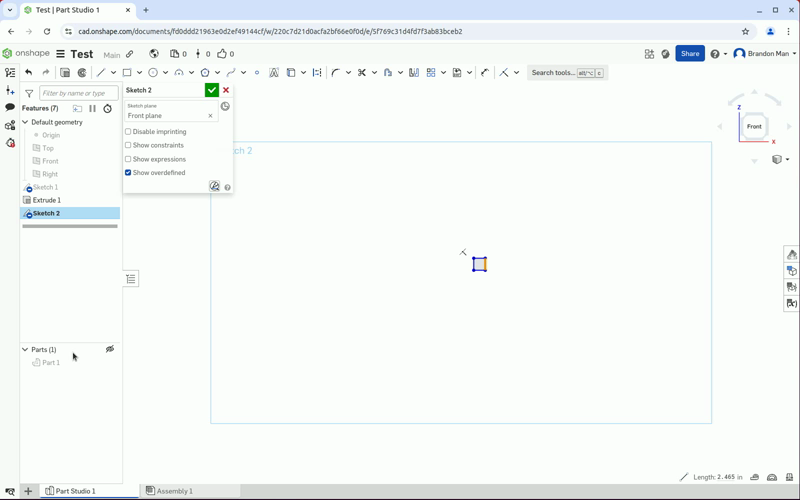
key(shift+e)
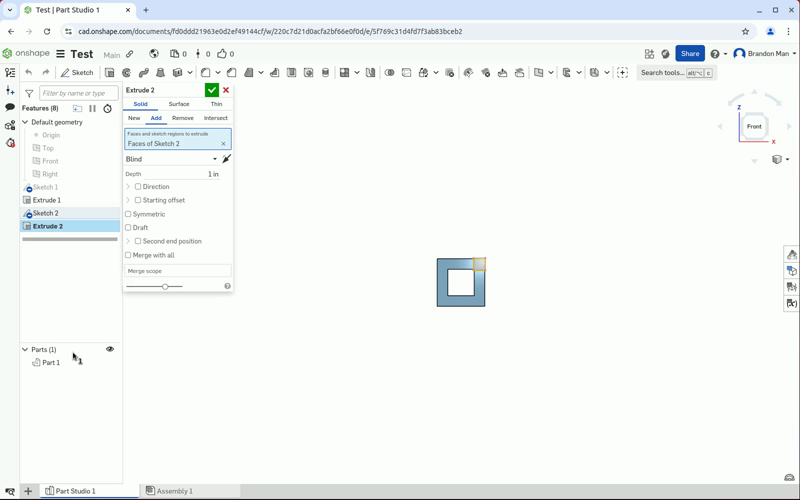
mouse_move(143, 106)
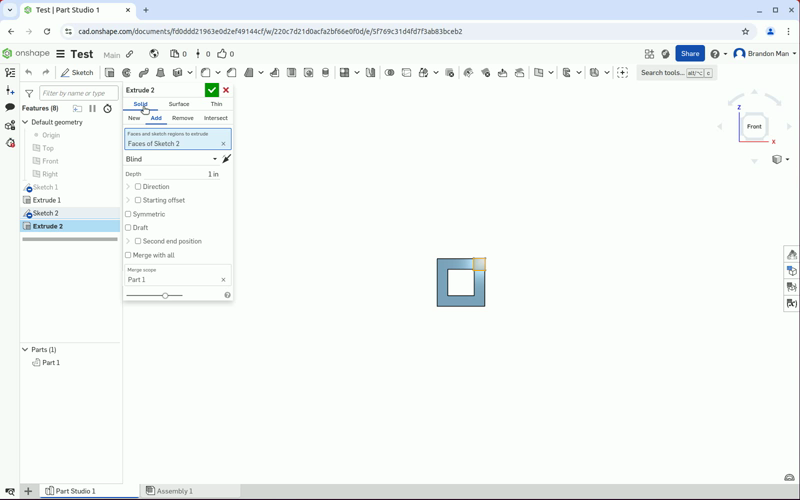
click(143, 106)
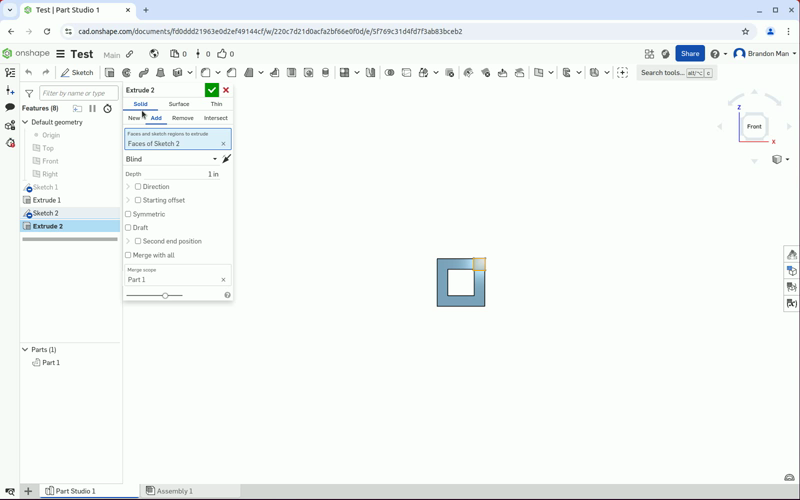
mouse_move(137, 120)
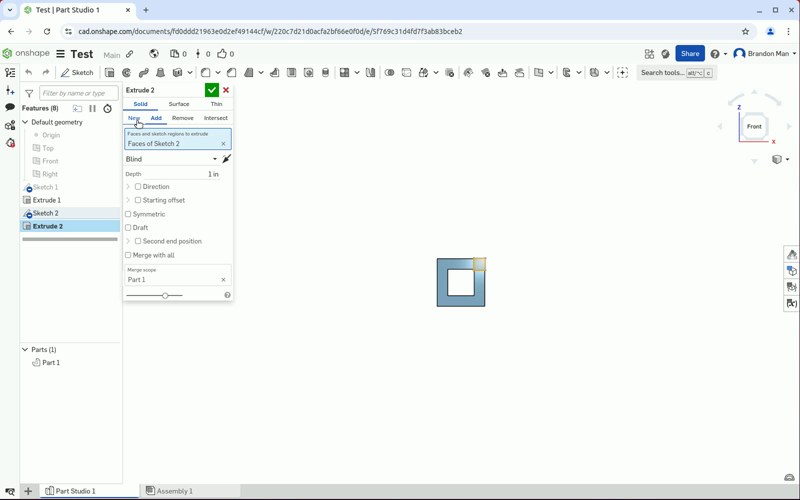
click(137, 120)
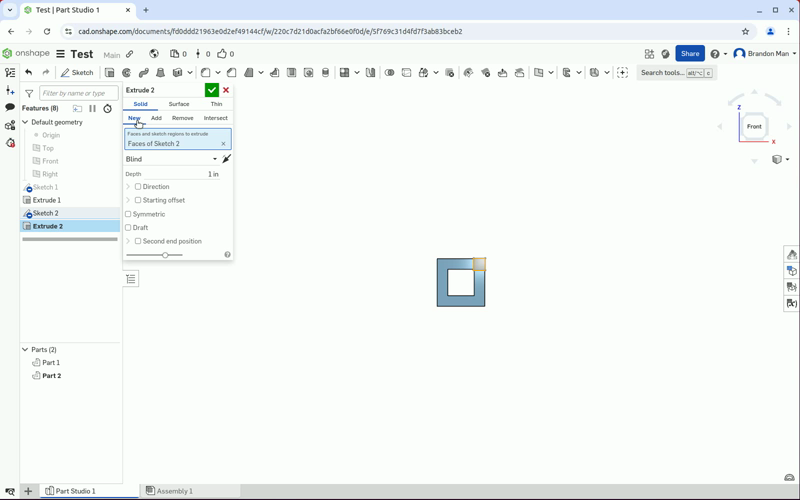
key(tab, 4)
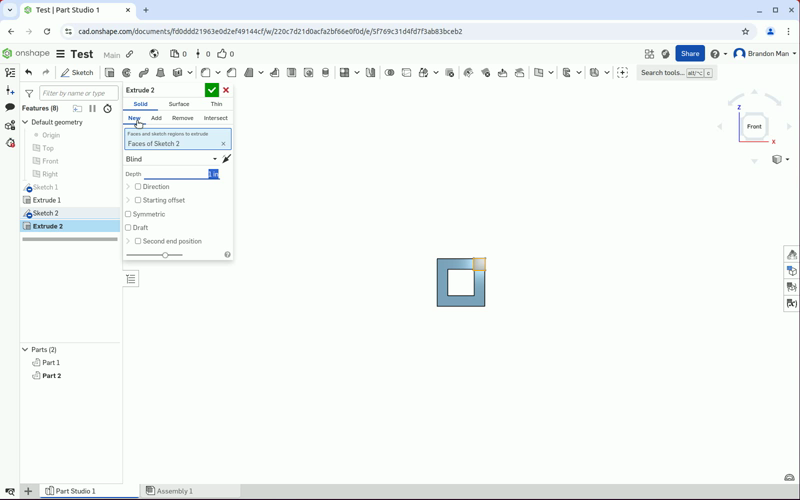
text(20.942)
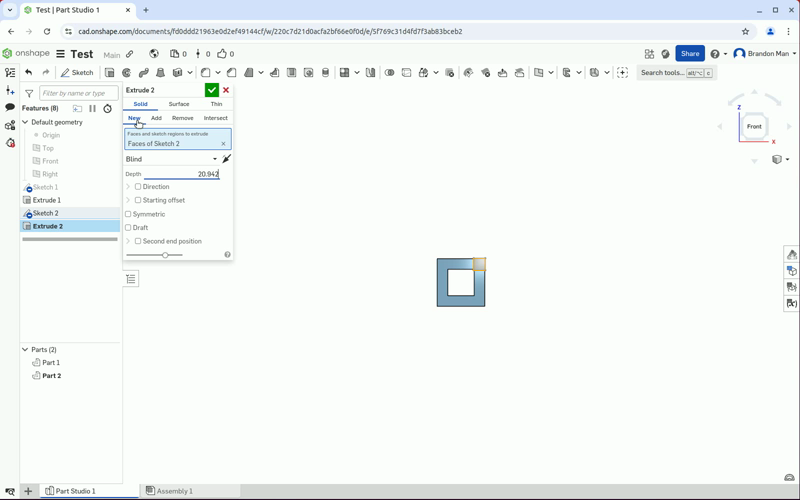
key(enter)
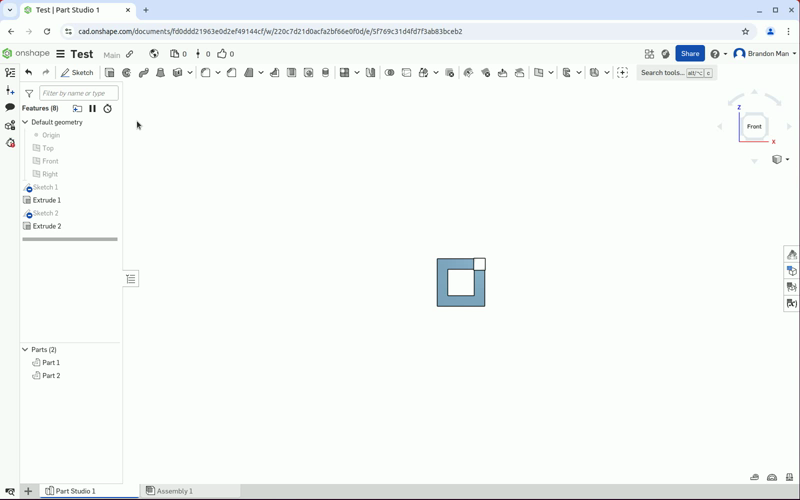
key(shift+h)
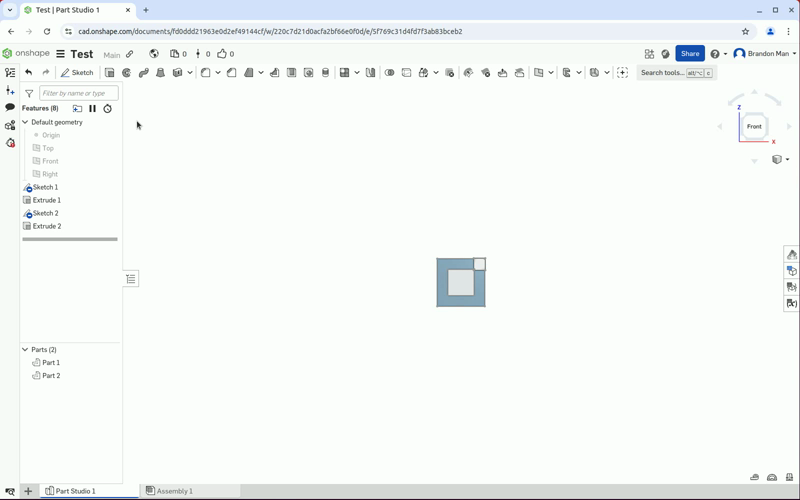
key(shift+h)
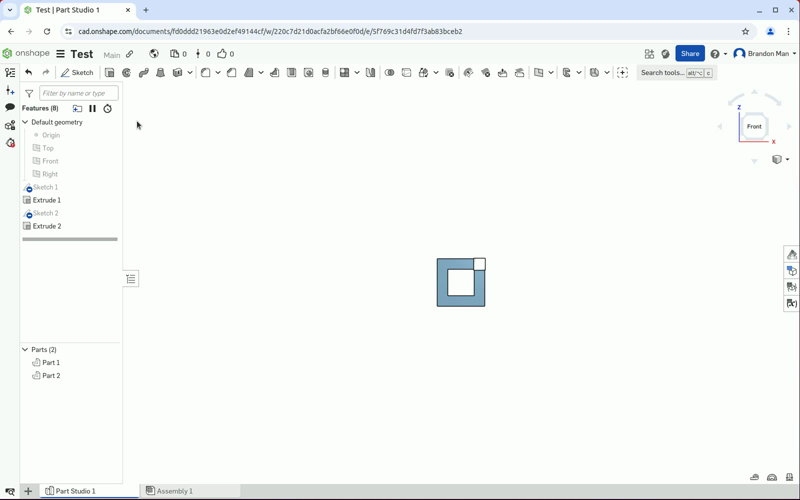
mouse_move(73, 189)
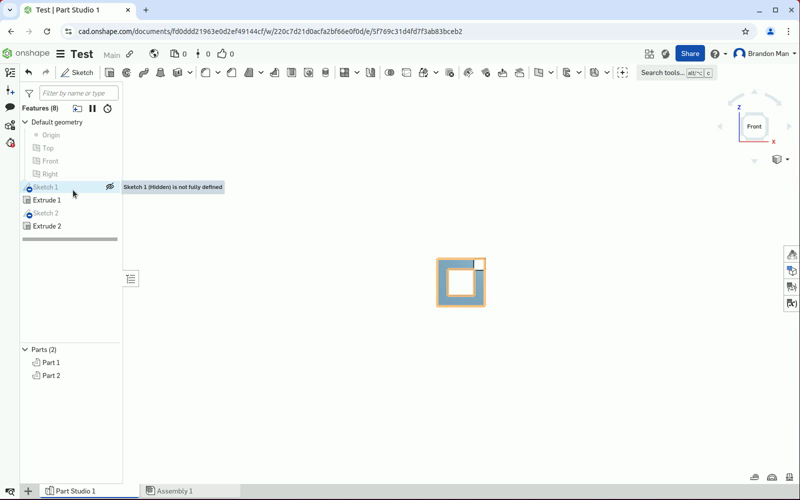
click(73, 189)
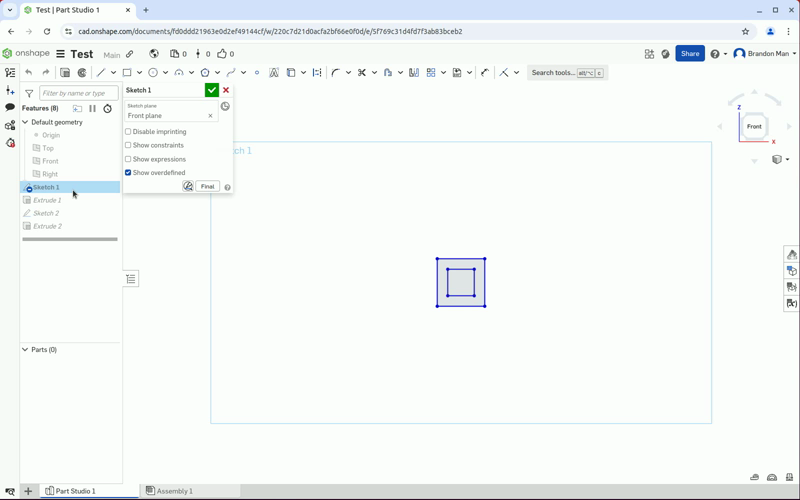
mouse_move(229, 92)
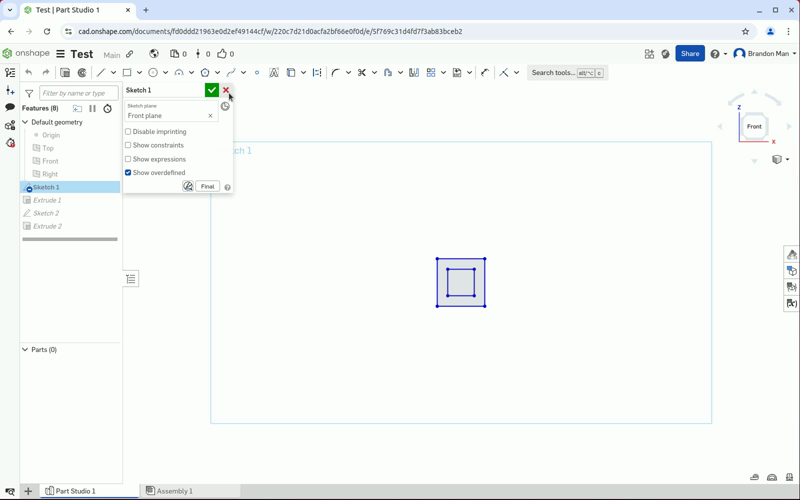
click(229, 92)
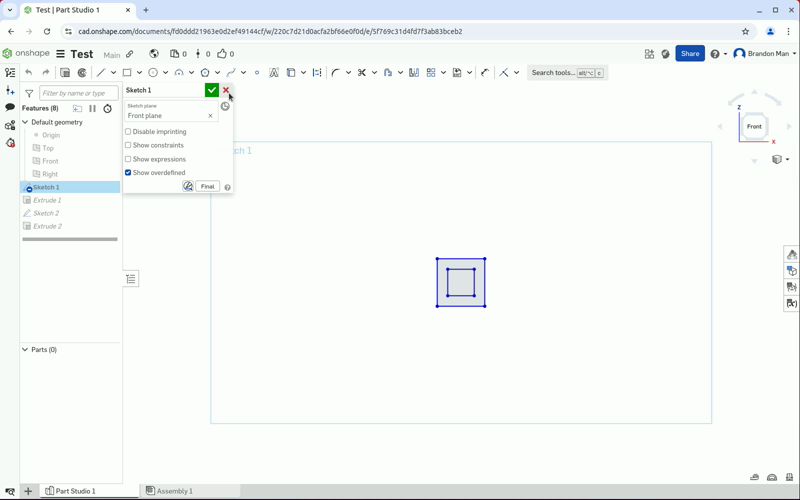
key(shift+s)
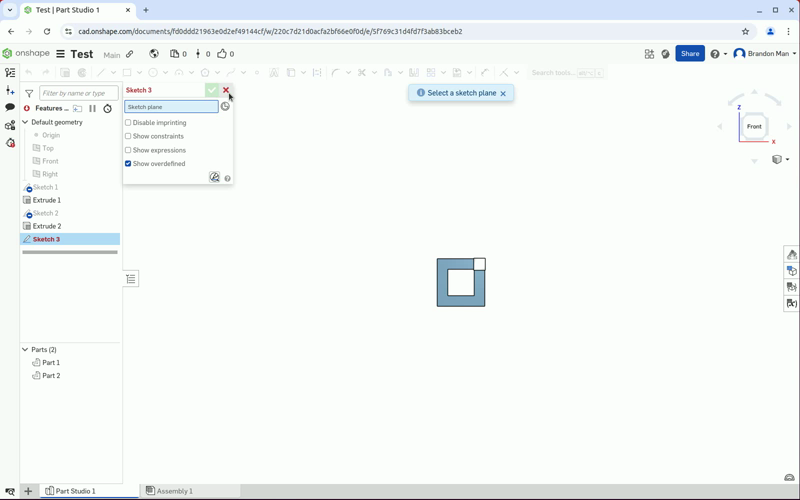
mouse_move(73, 163)
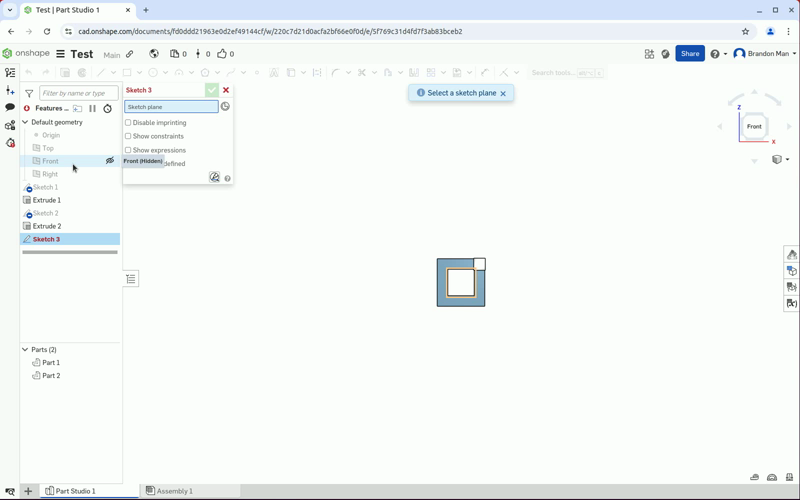
click(73, 163)
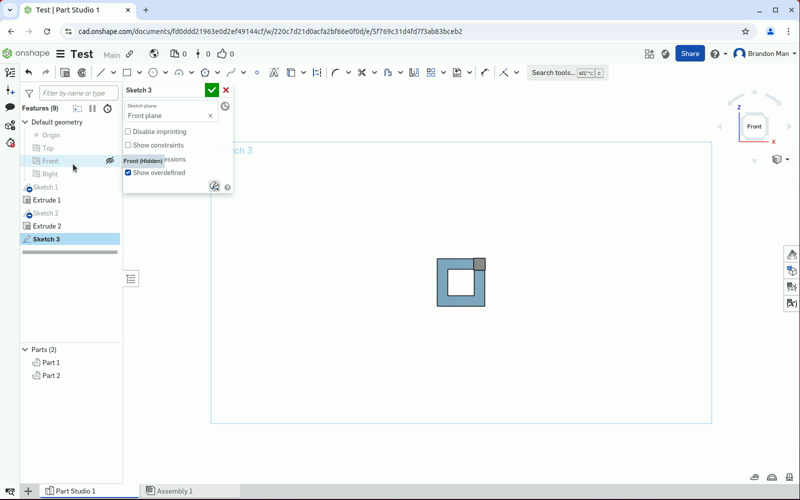
mouse_move(73, 352)
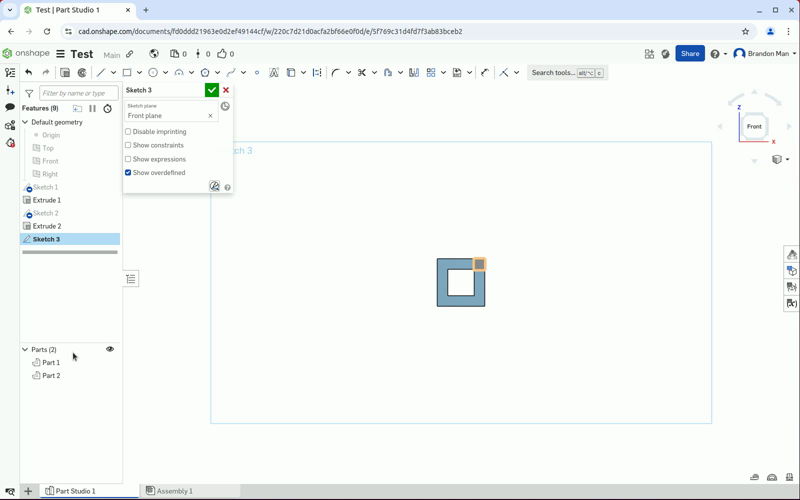
key(y)
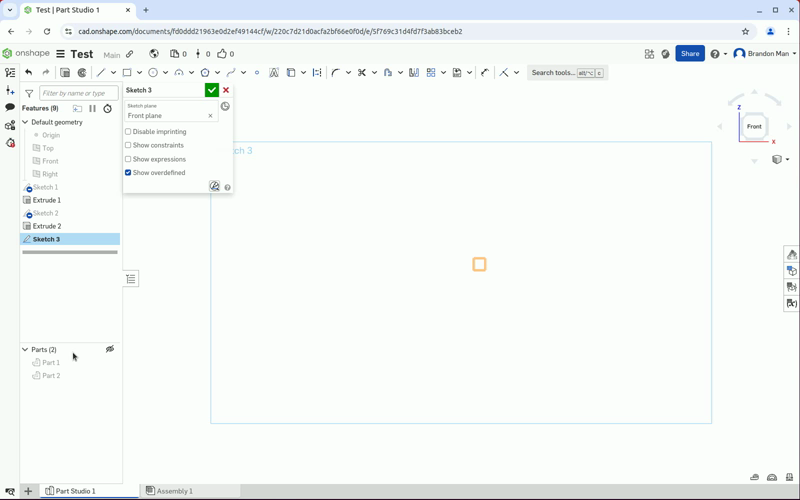
key(l)
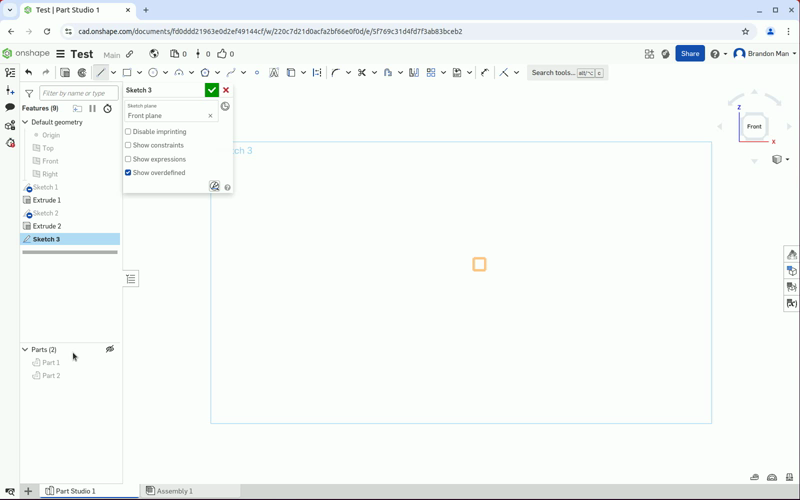
key_down(shift)
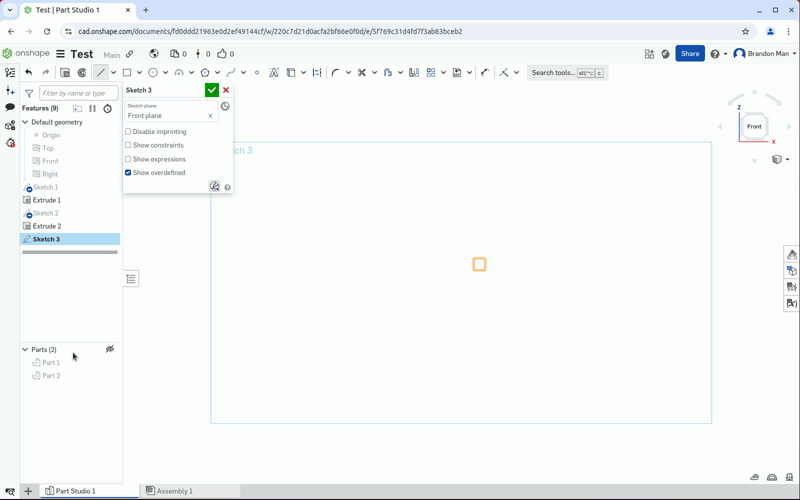
mouse_move(437, 270)
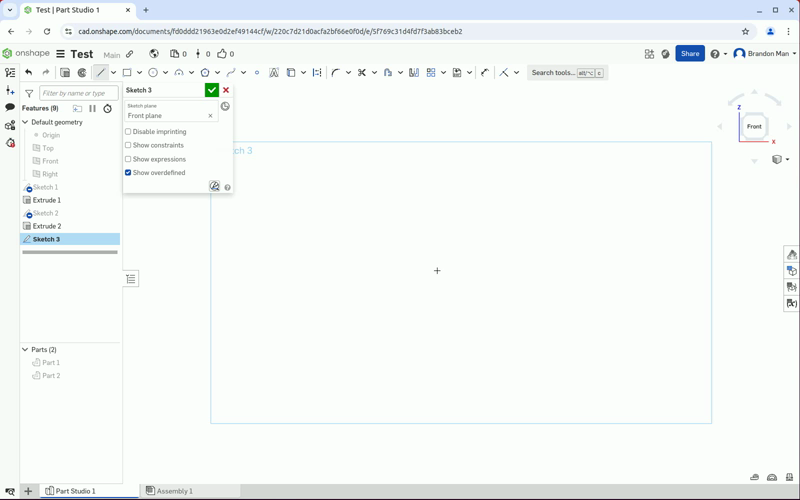
click(437, 270)
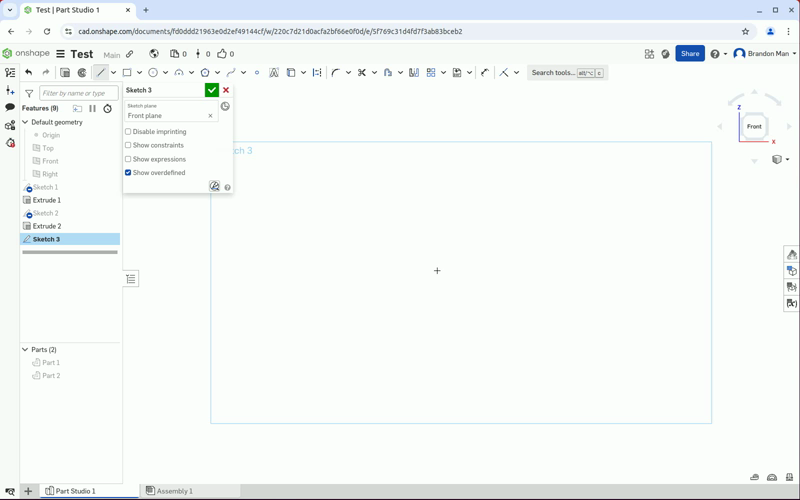
key_up(shift)
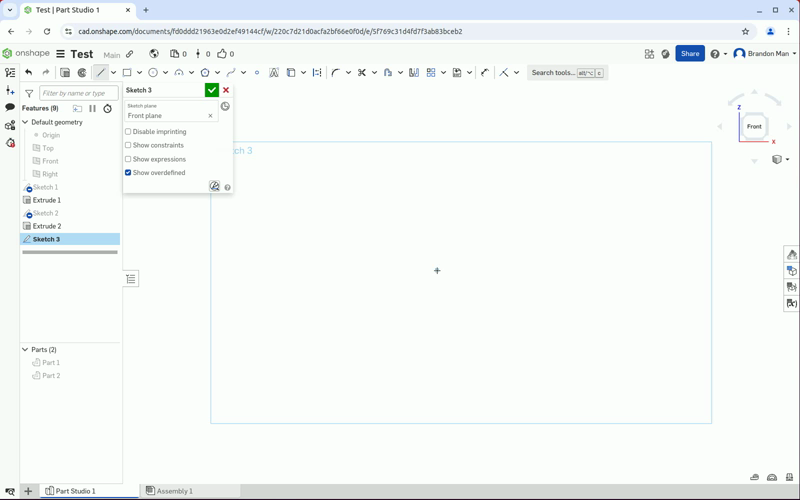
key_down(shift)
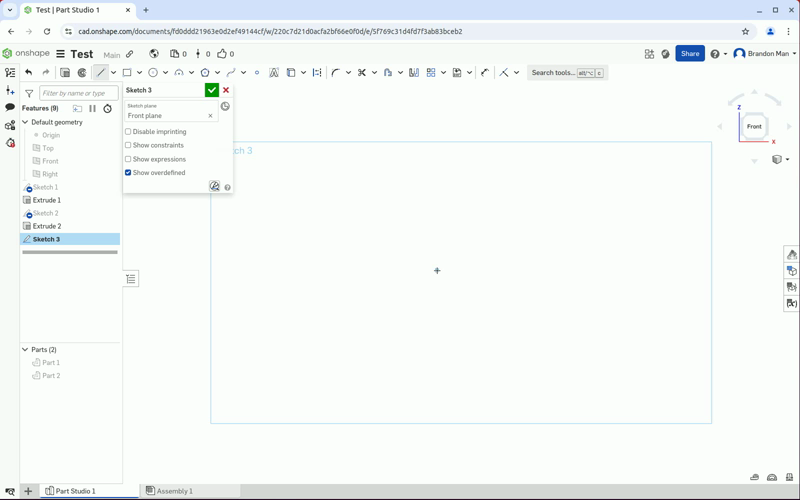
mouse_move(467, 270)
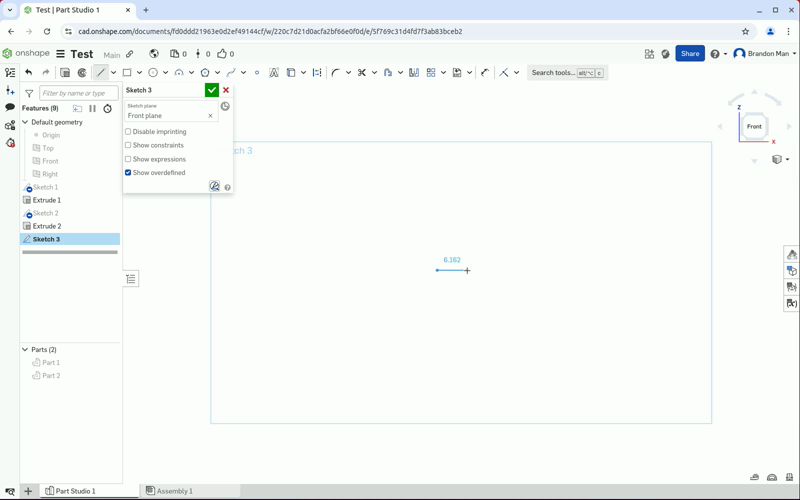
mouse_move(449, 270)
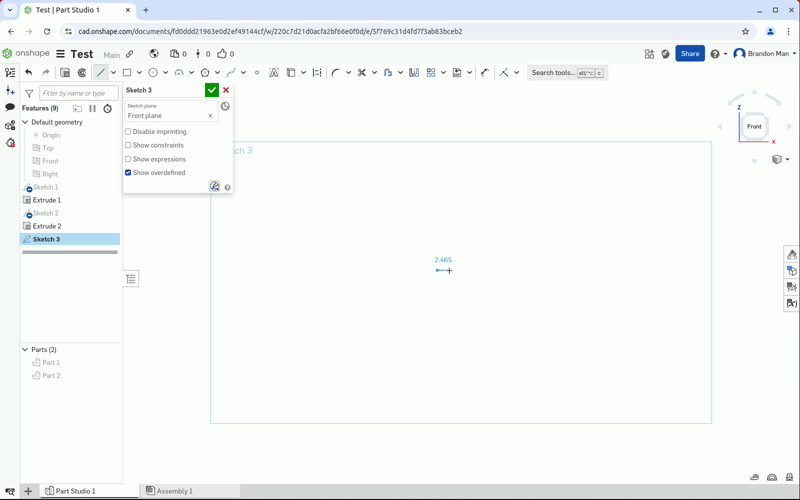
click(449, 270)
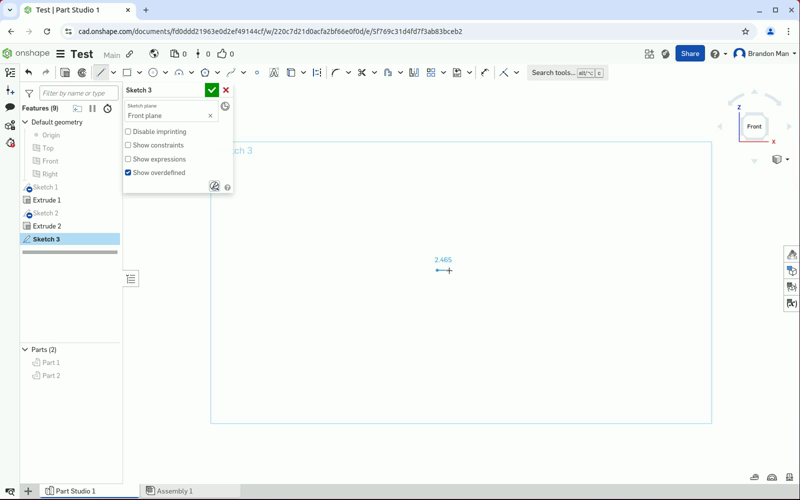
key_up(shift)
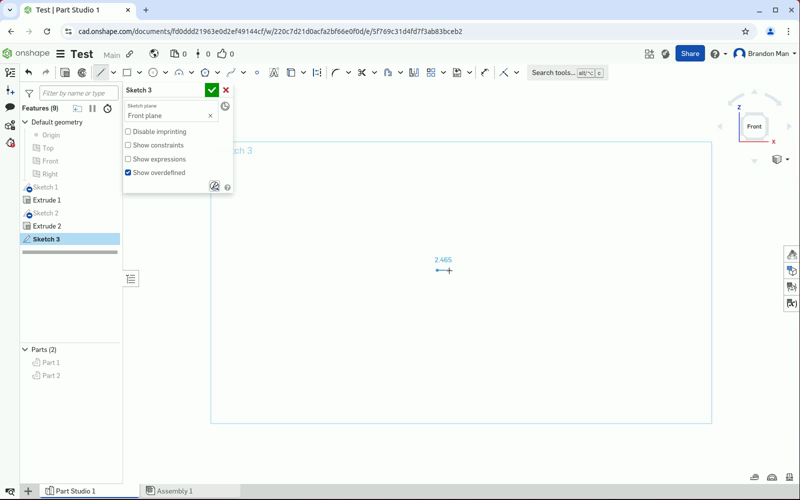
key_down(shift)
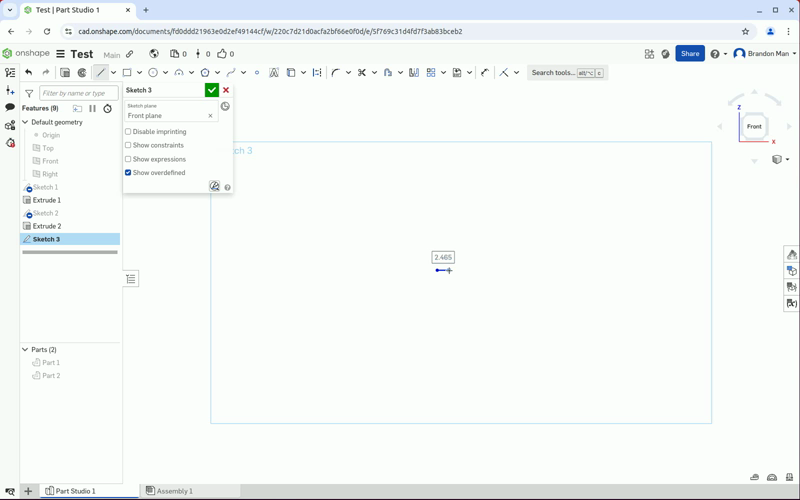
mouse_move(479, 270)
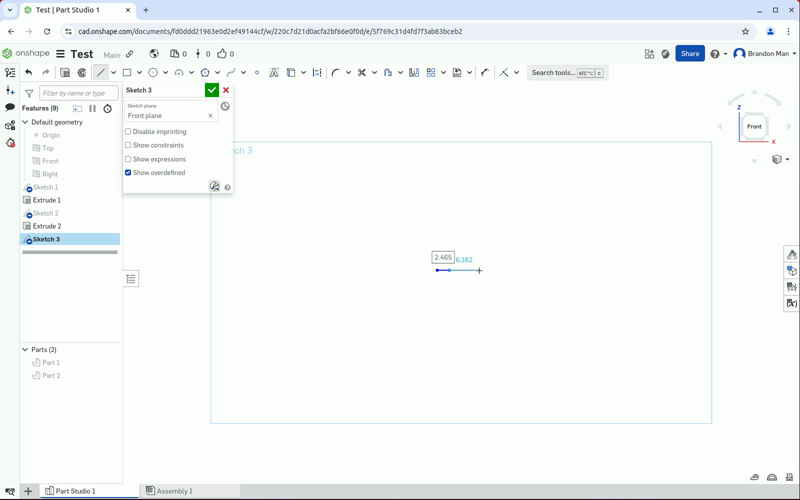
mouse_move(449, 258)
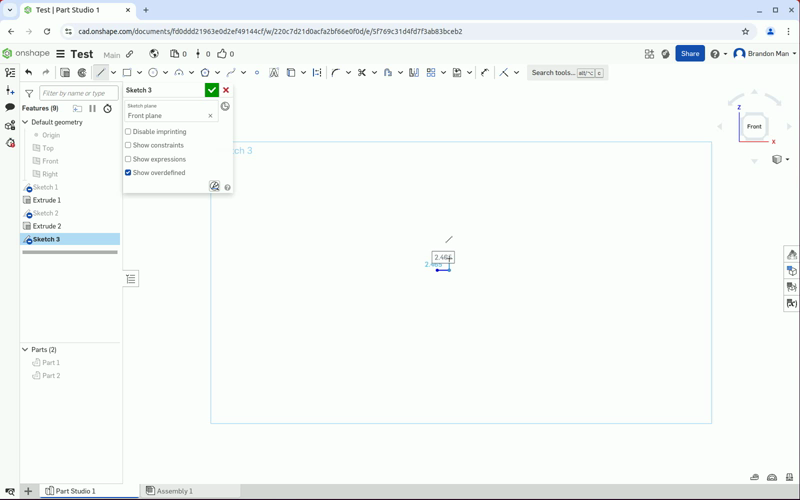
click(449, 258)
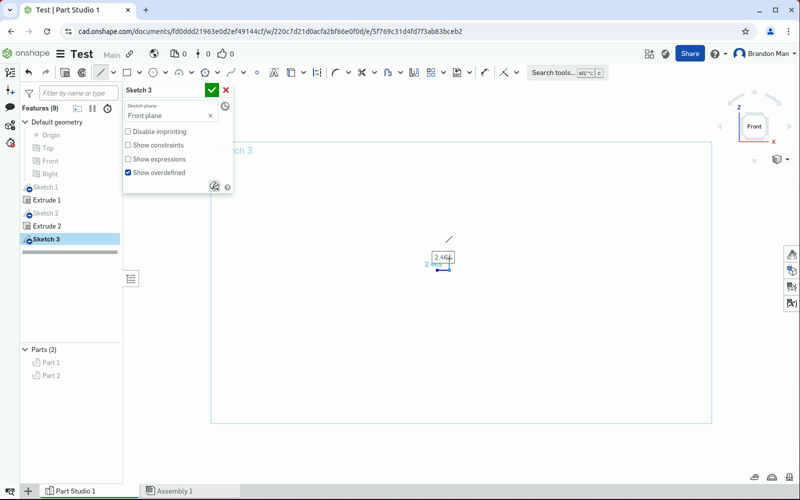
key_up(shift)
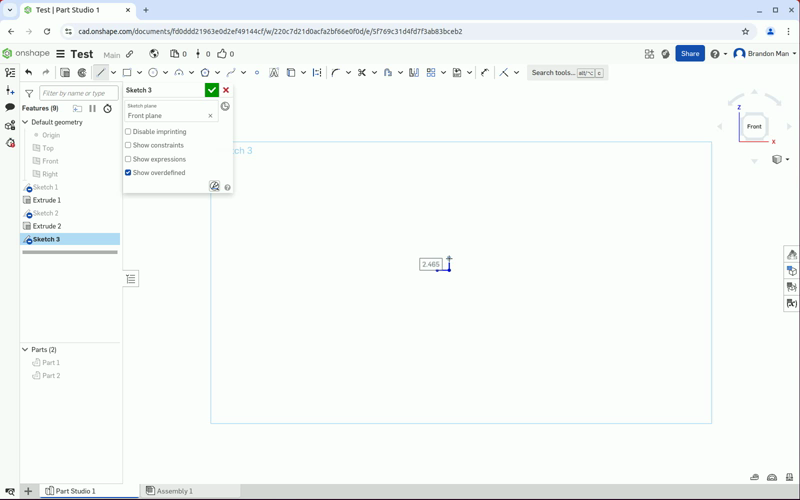
key_down(shift)
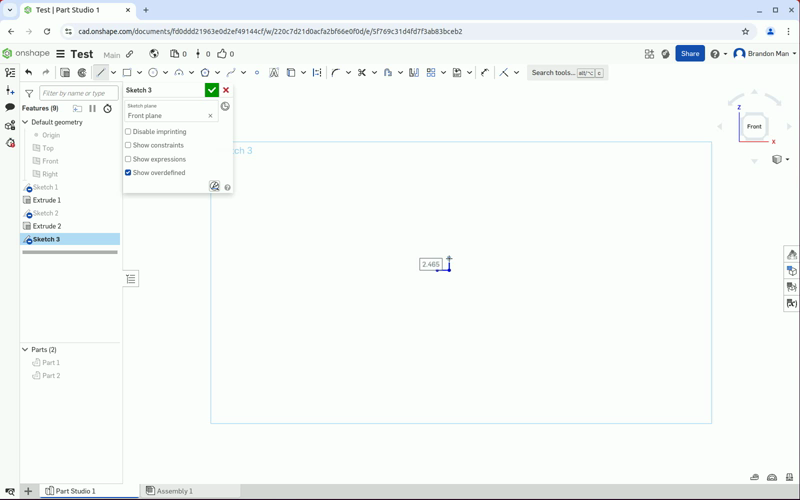
mouse_move(479, 258)
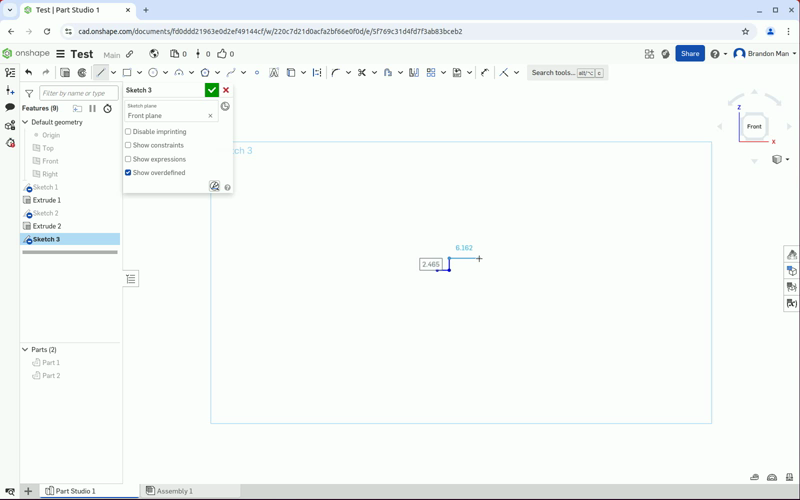
mouse_move(437, 258)
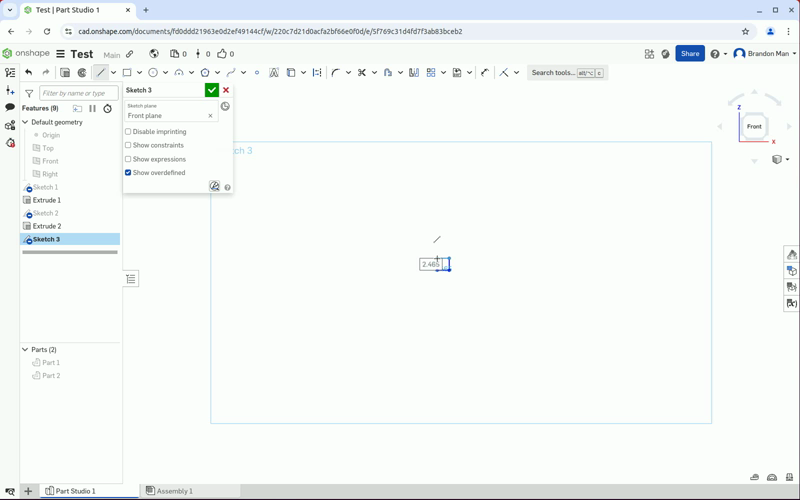
click(437, 258)
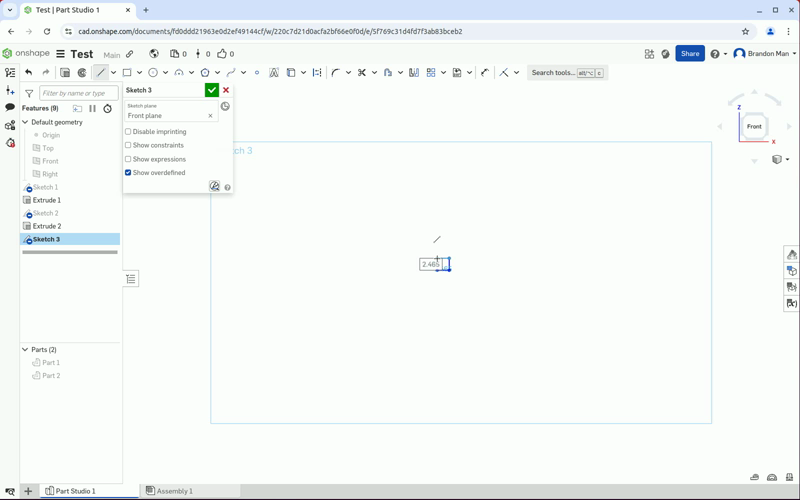
key_up(shift)
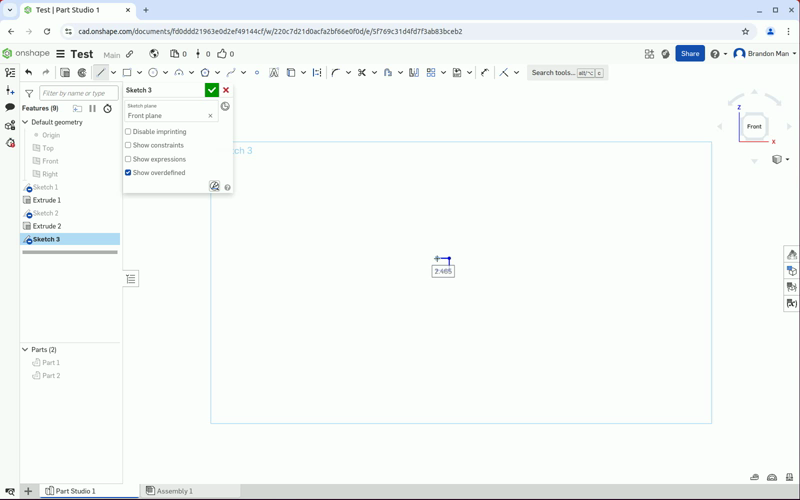
mouse_move(467, 258)
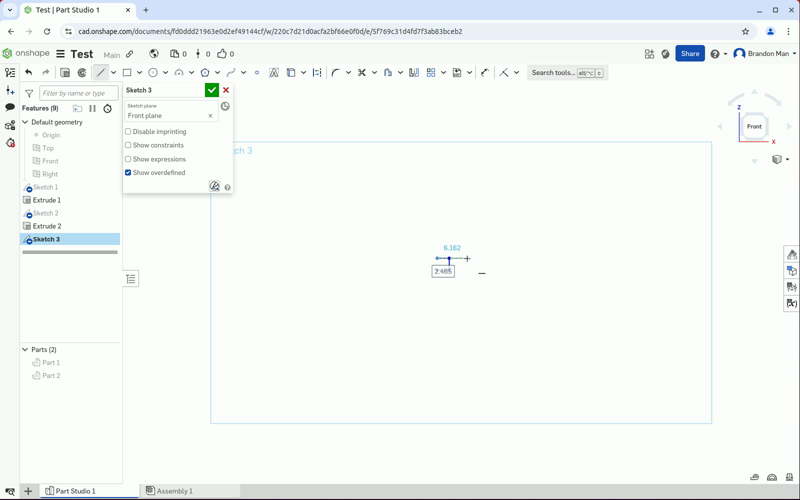
key_down(shift)
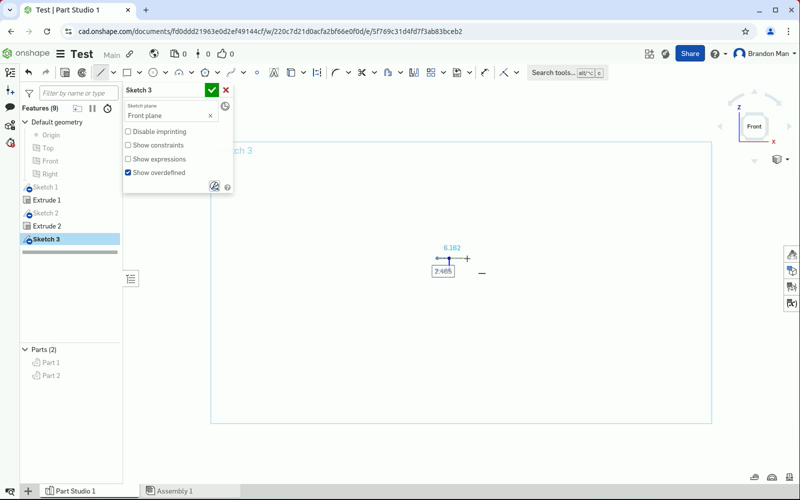
mouse_move(437, 270)
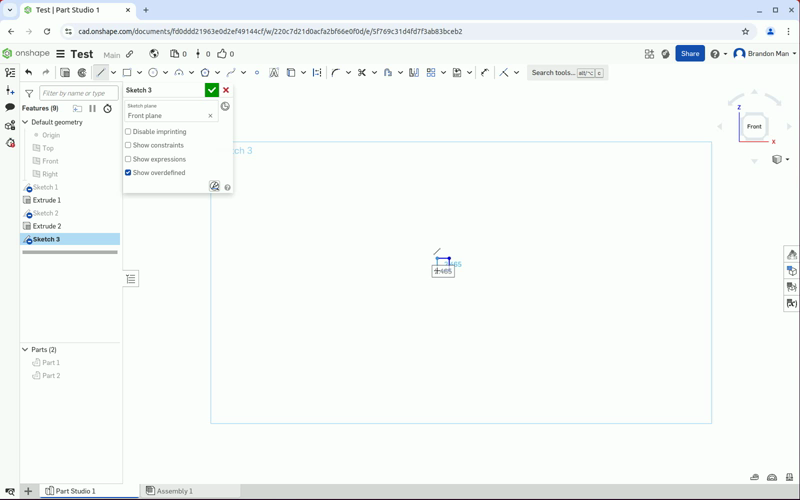
key_up(shift)
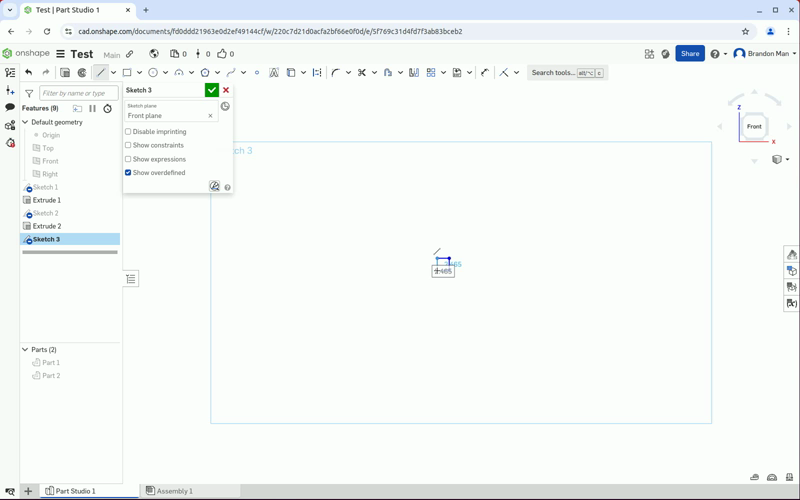
click(437, 270)
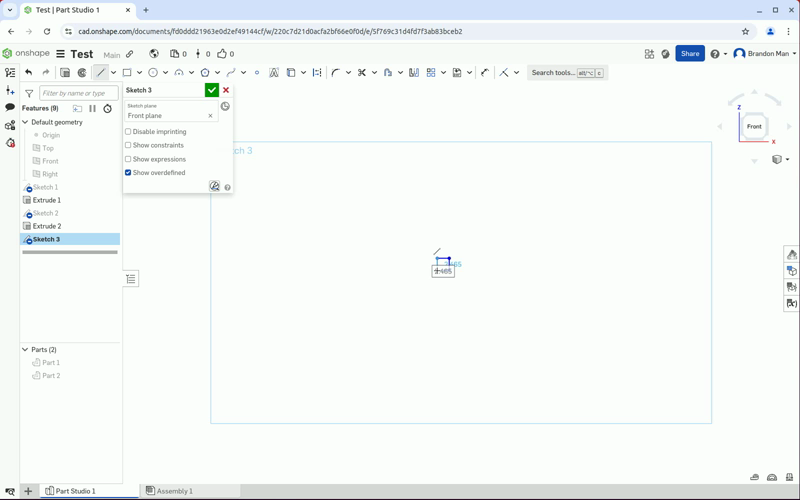
key(esc)
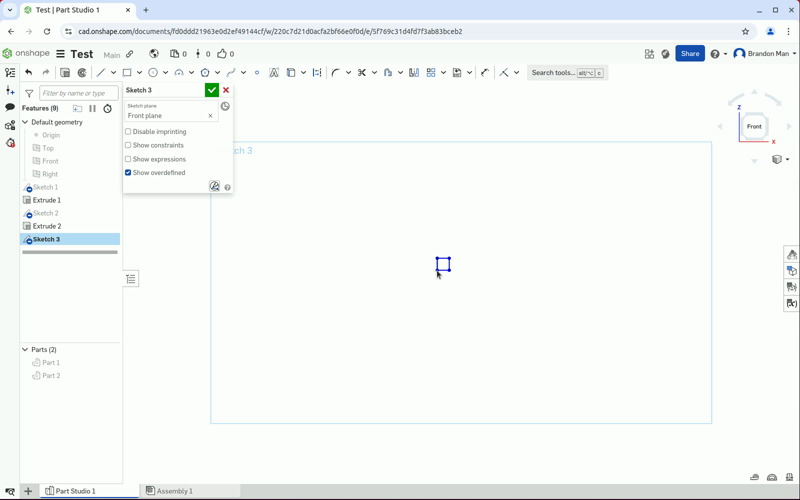
mouse_move(447, 263)
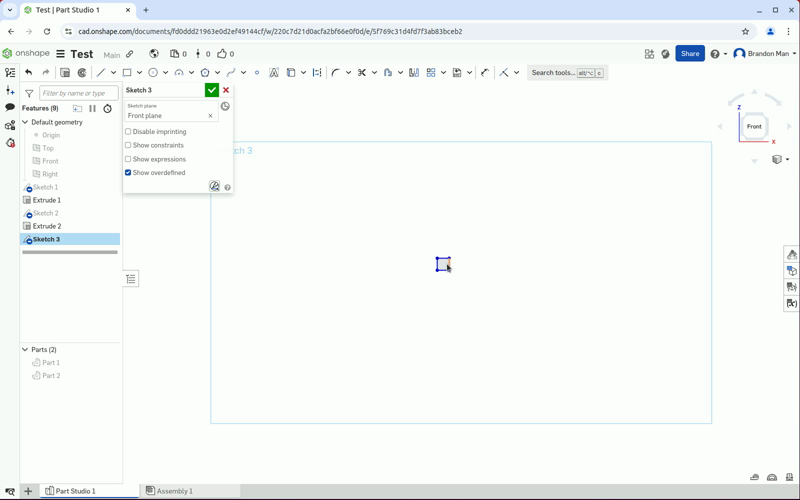
scroll(6)
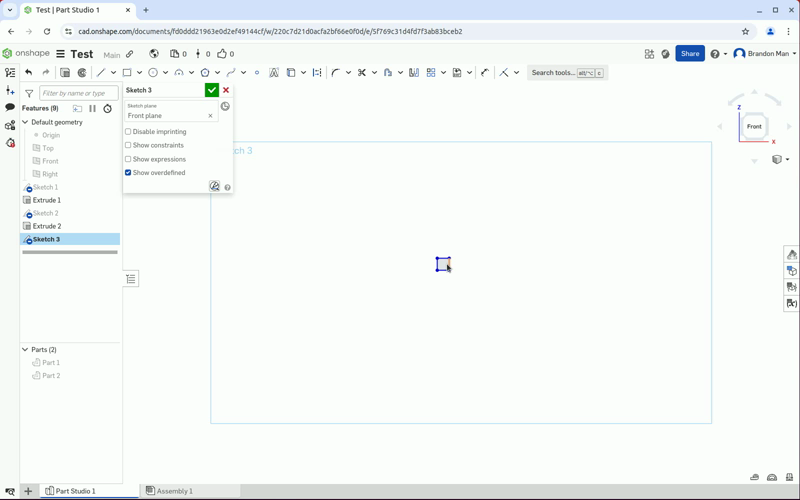
scroll(6)
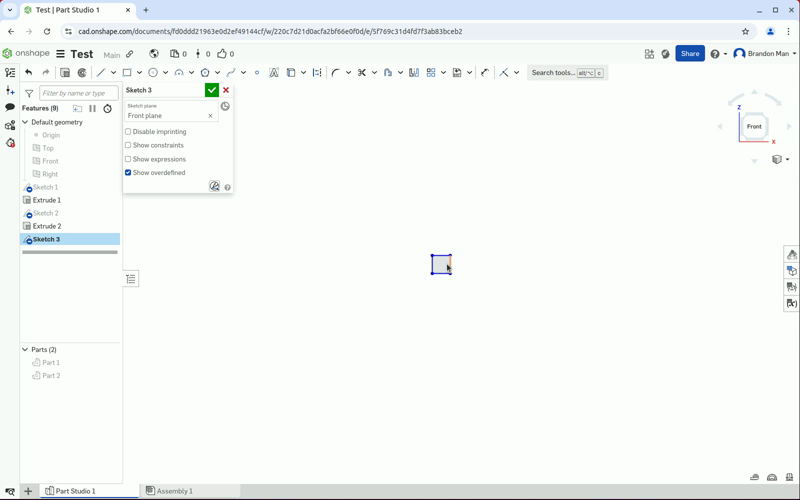
scroll(6)
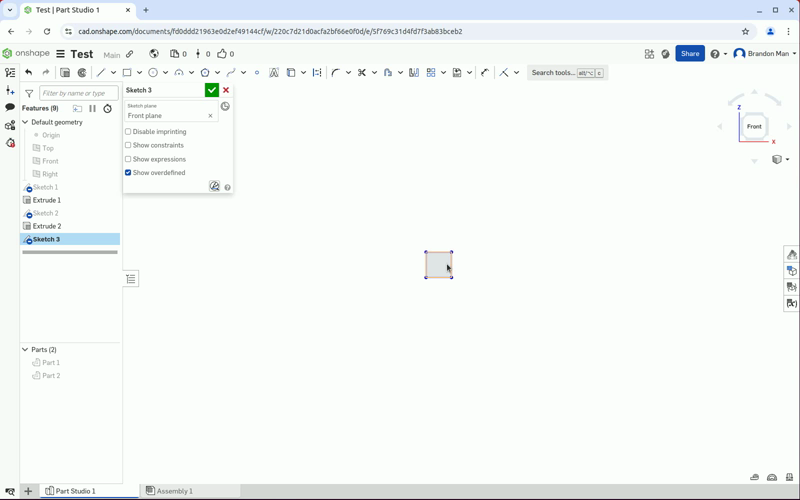
scroll(6)
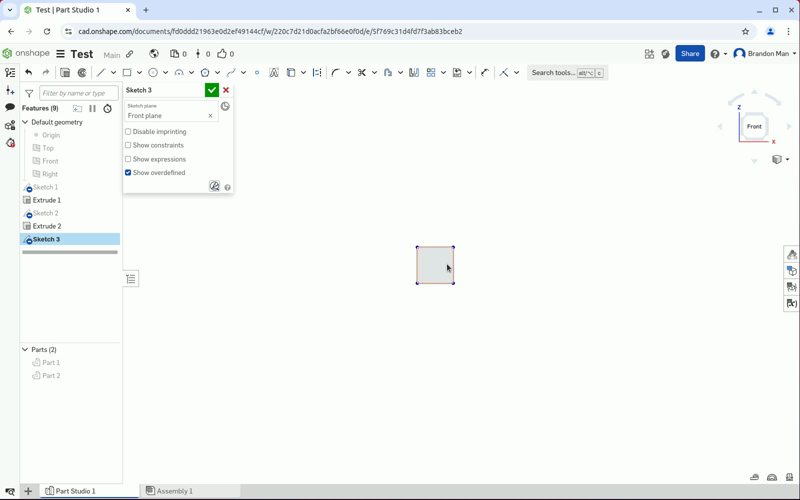
scroll(6)
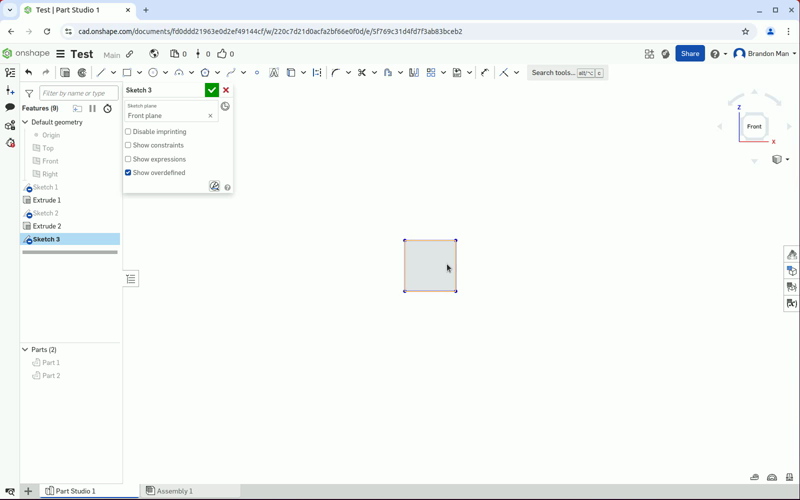
scroll(6)
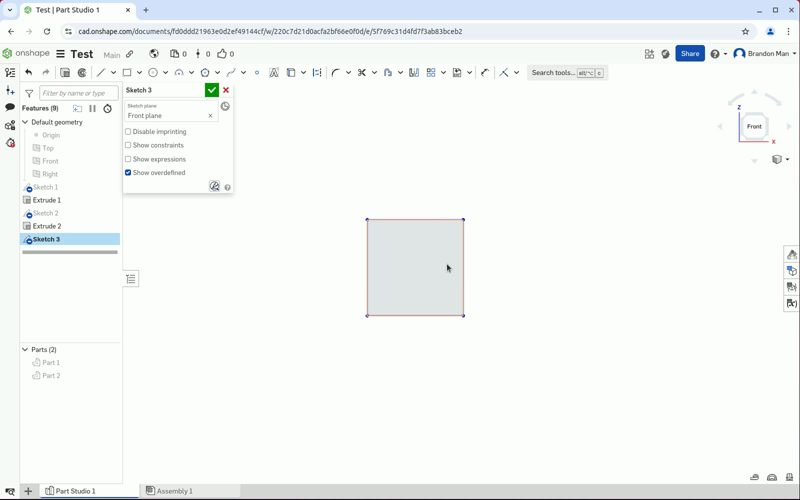
scroll(6)
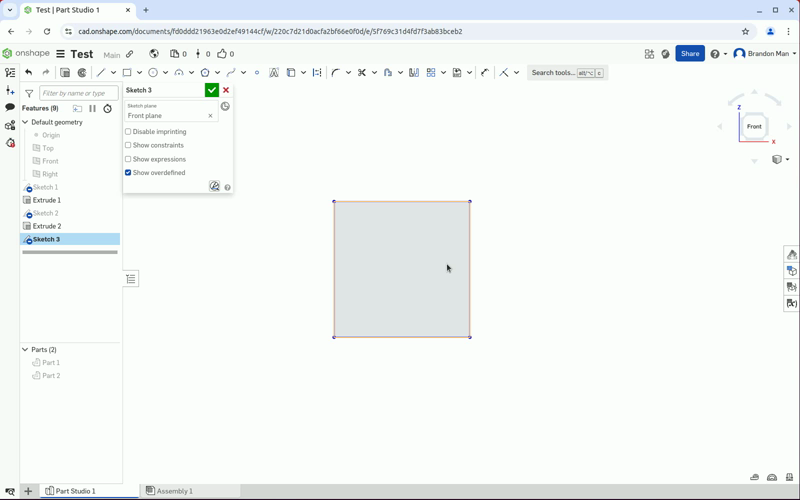
click(447, 263)
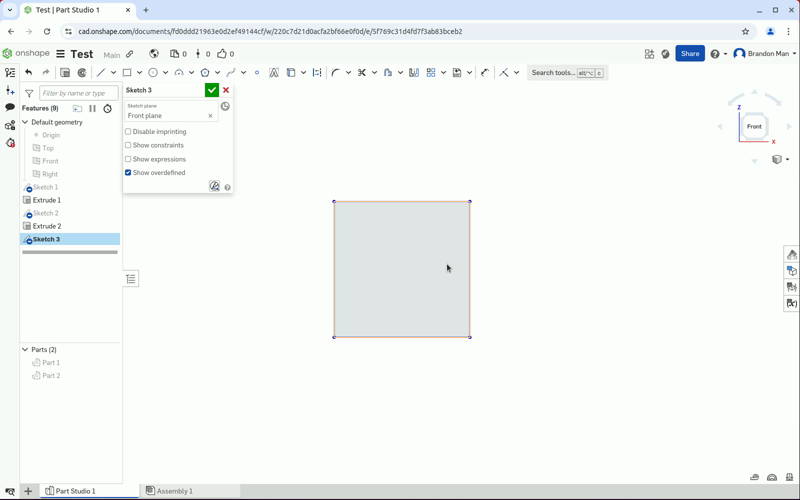
scroll(-6)
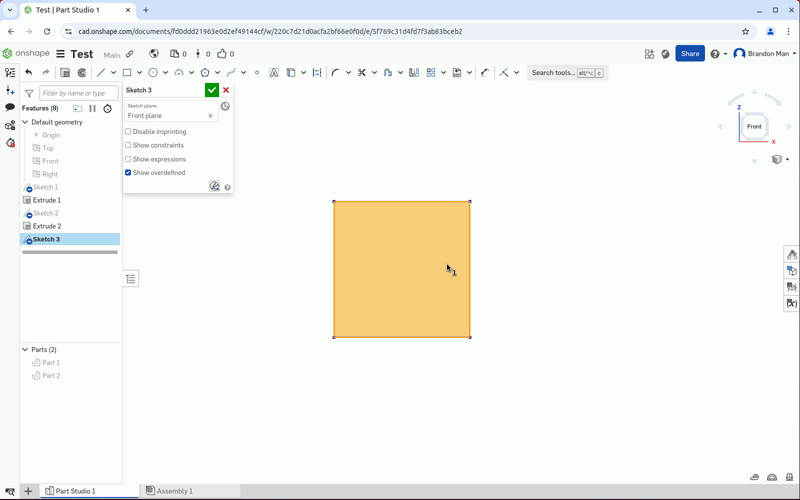
scroll(-6)
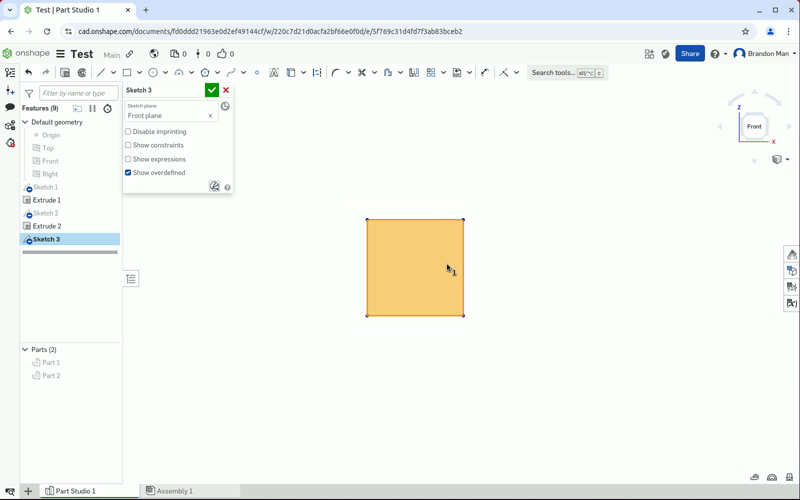
scroll(-6)
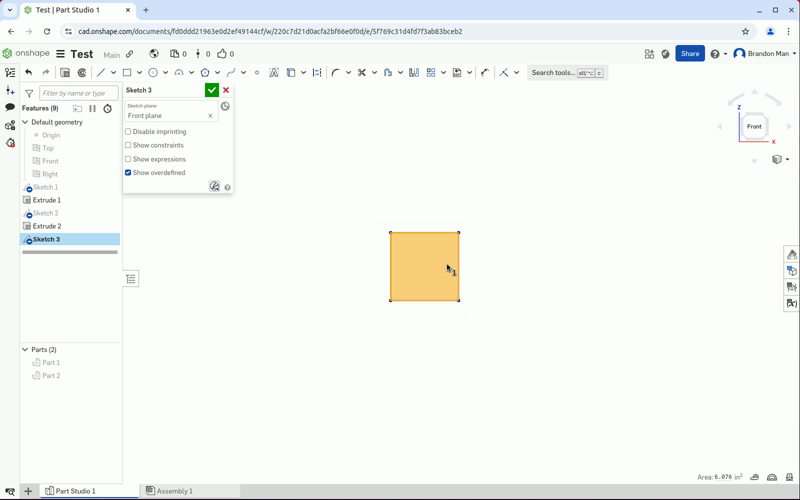
scroll(-6)
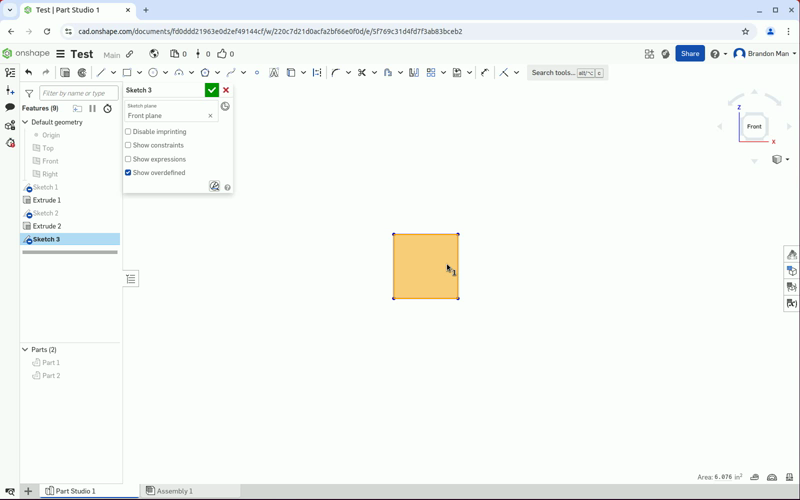
scroll(-6)
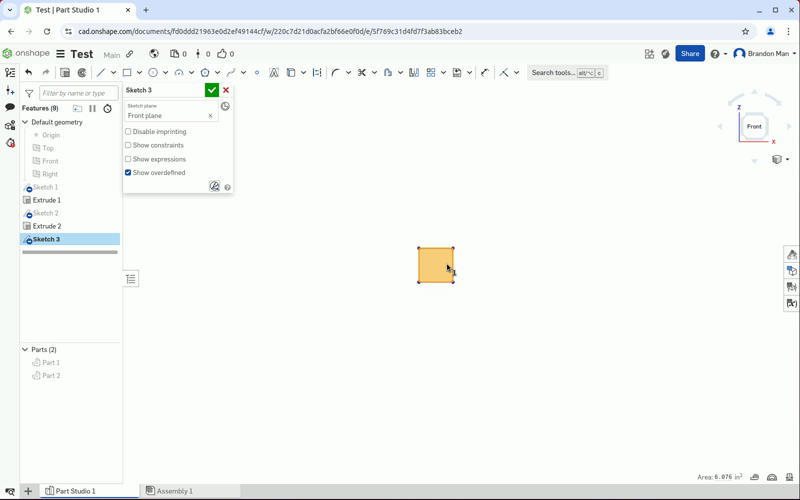
scroll(-6)
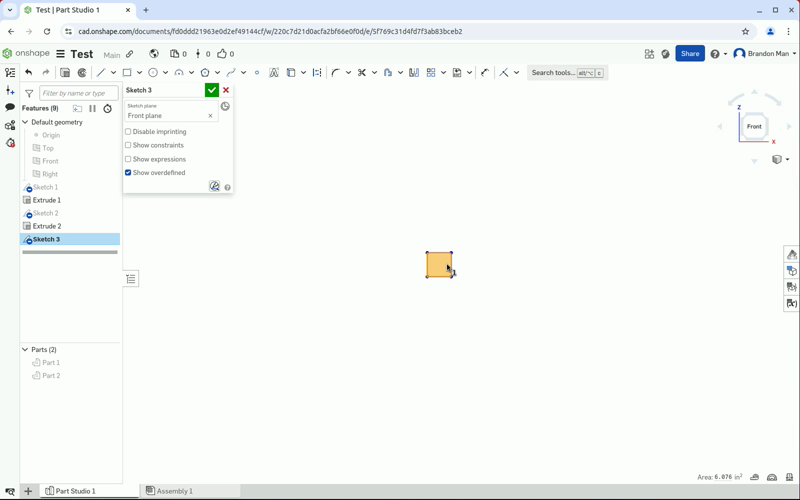
scroll(-6)
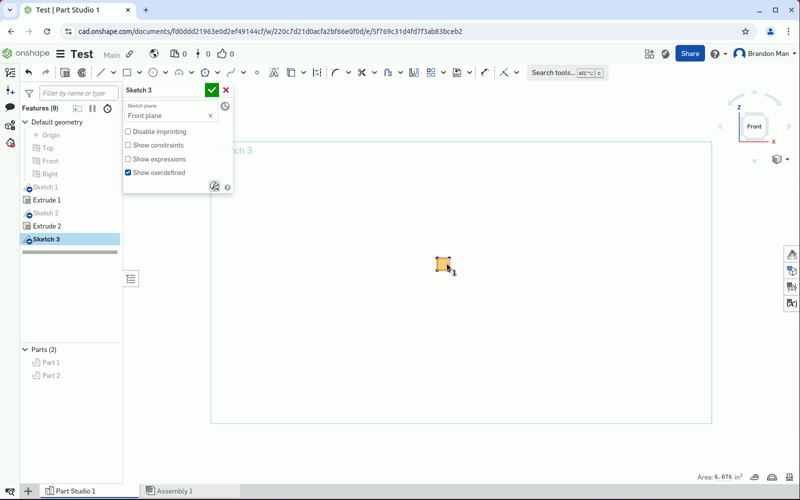
mouse_move(73, 352)
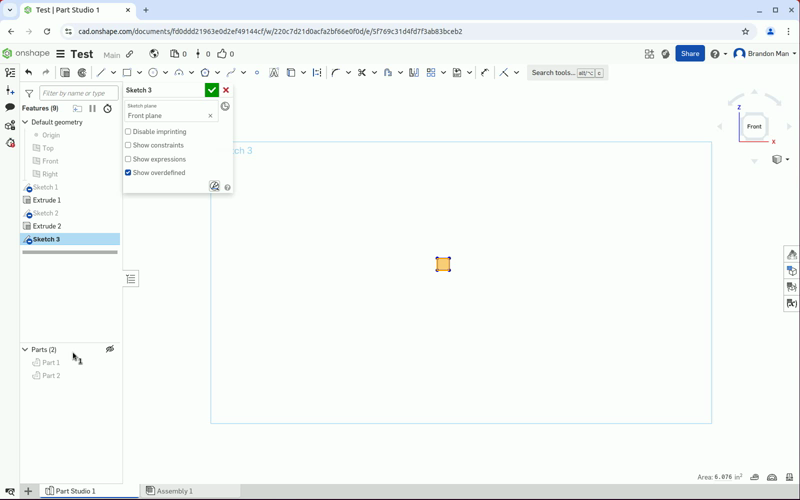
key(shift+y)
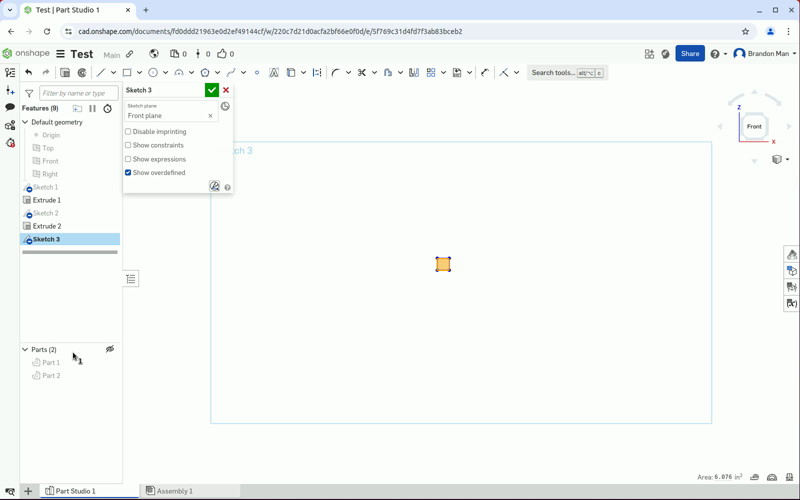
key(shift+e)
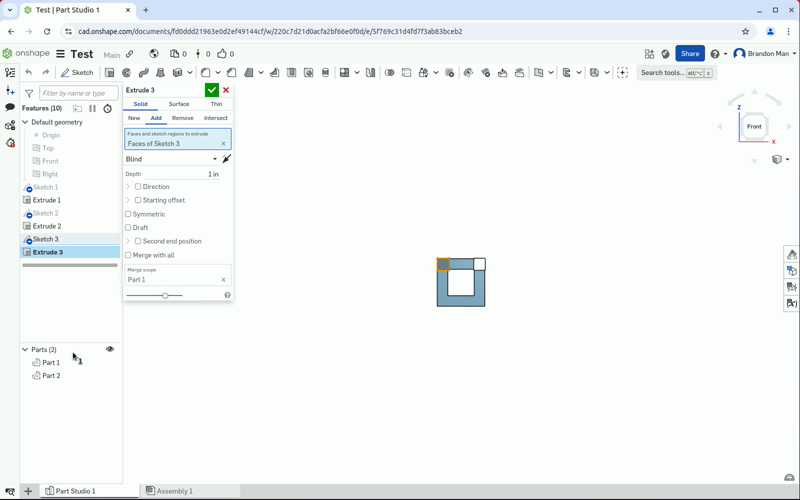
mouse_move(143, 106)
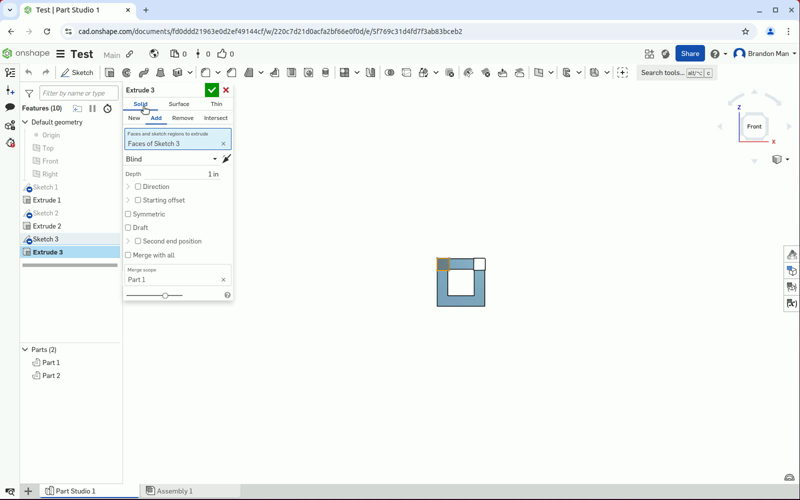
click(143, 106)
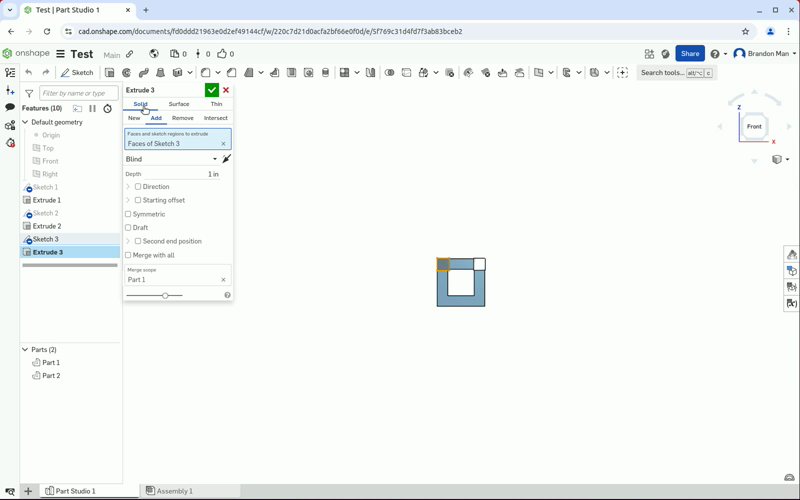
mouse_move(137, 120)
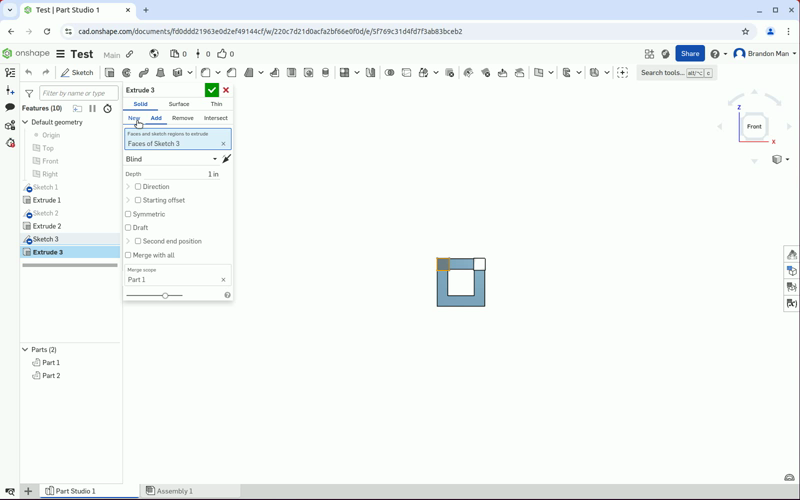
click(137, 120)
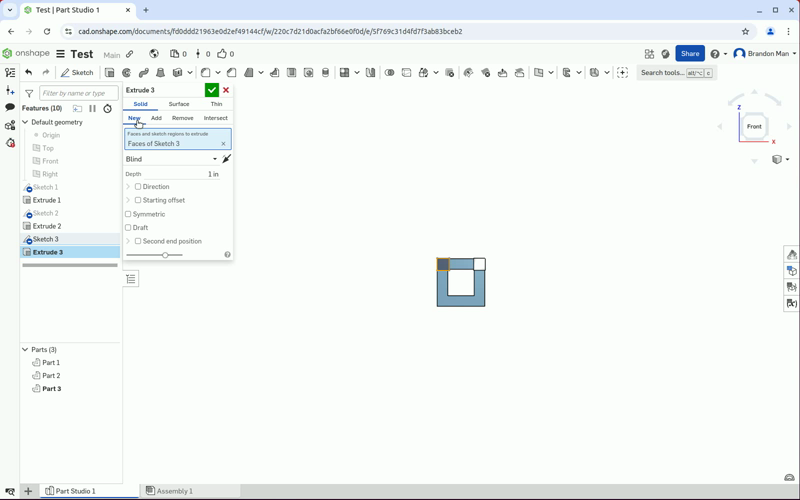
key(tab, 4)
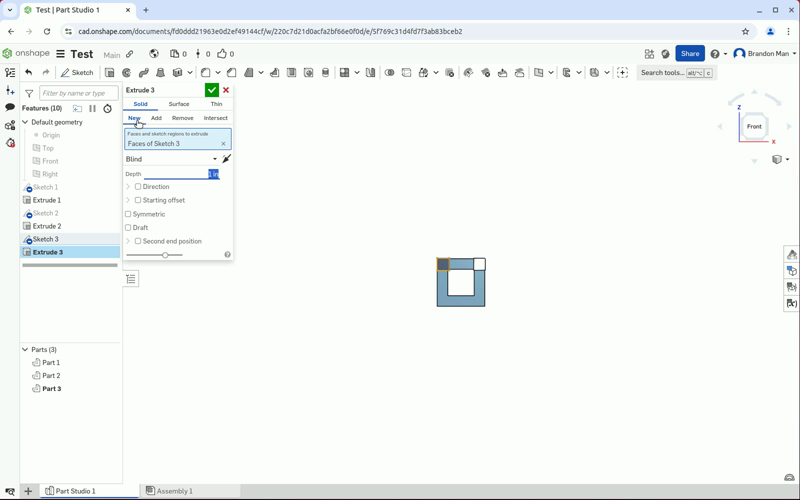
text(20.942)
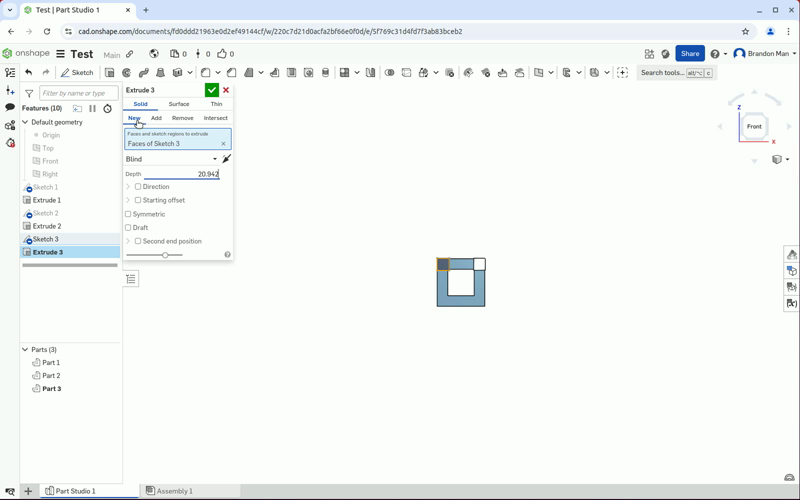
key(enter)
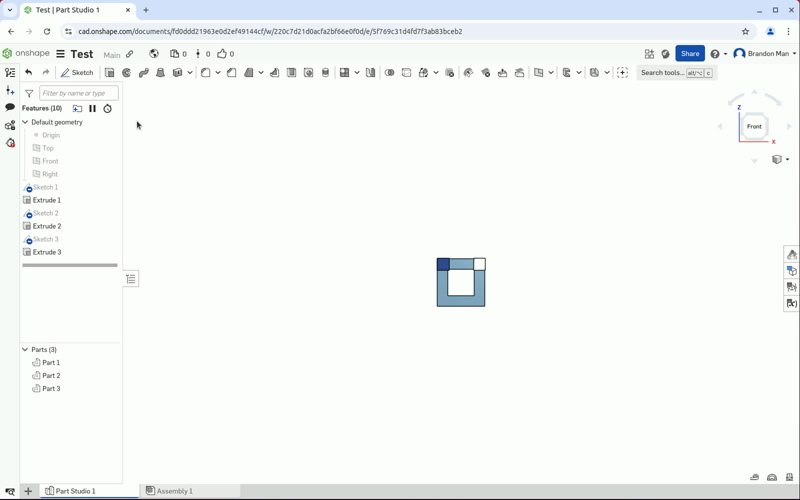
key(shift+h)
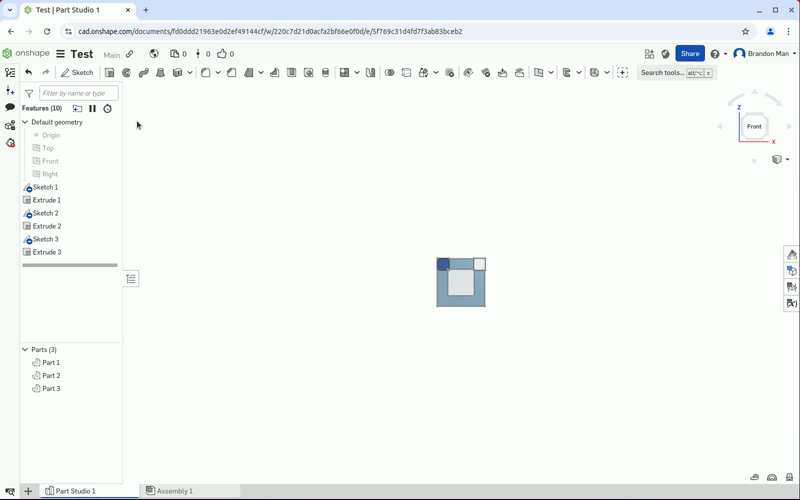
key(shift+h)
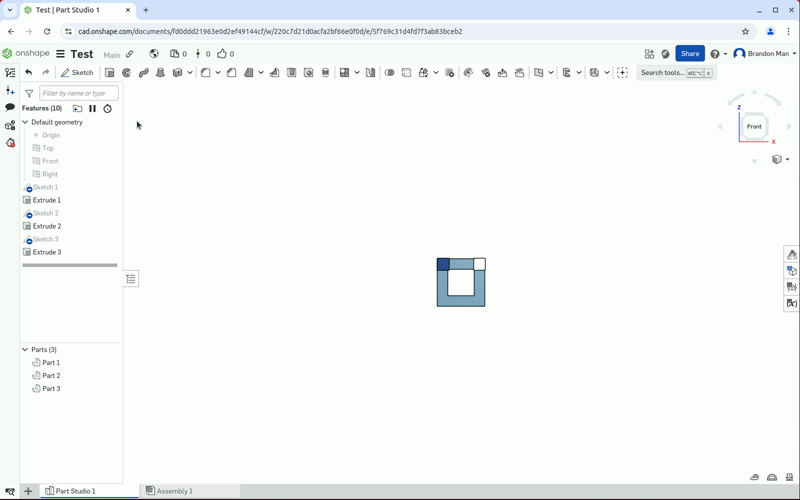
mouse_move(73, 189)
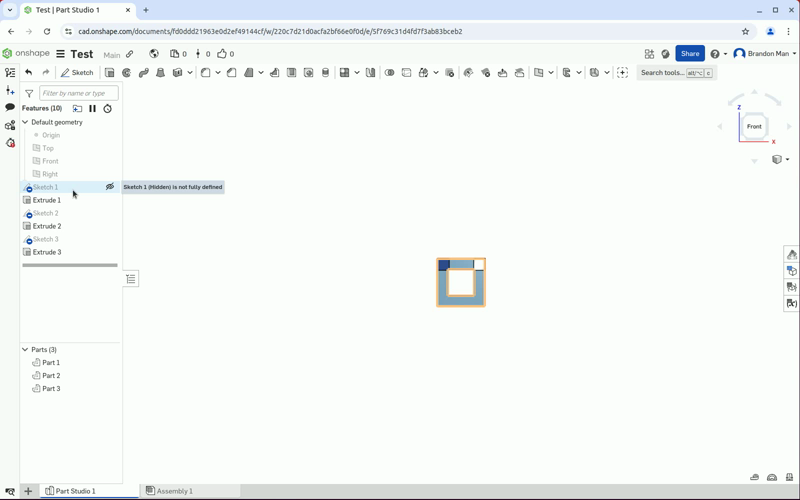
click(73, 189)
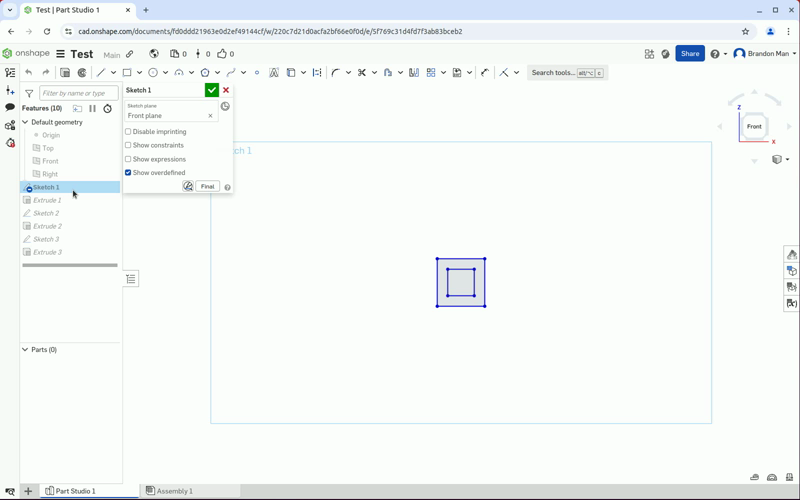
mouse_move(229, 92)
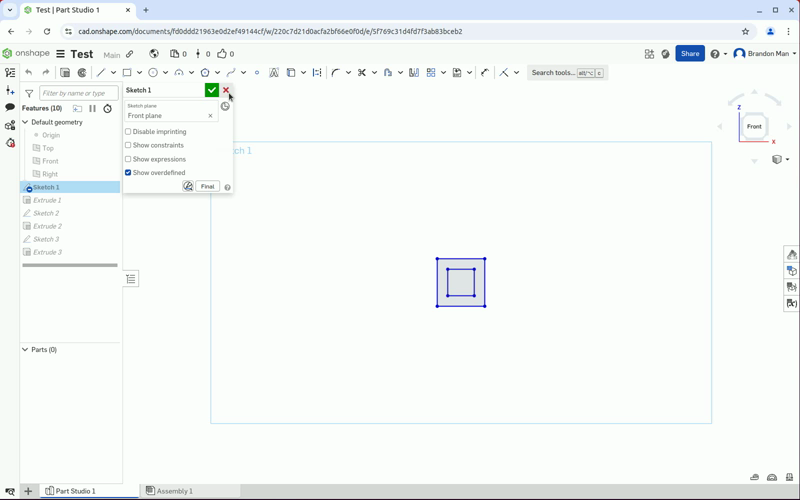
click(229, 92)
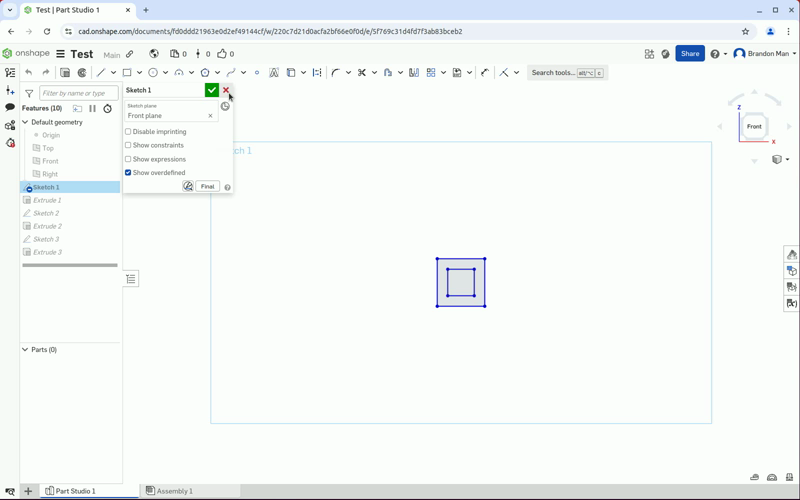
key(shift+s)
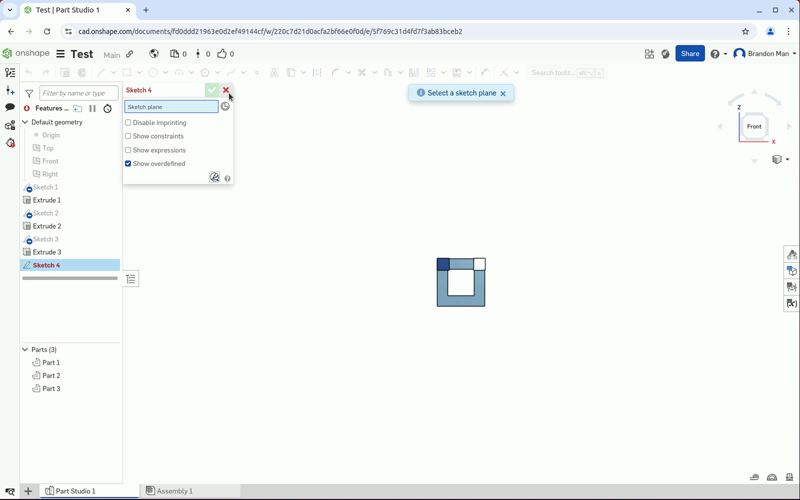
mouse_move(73, 163)
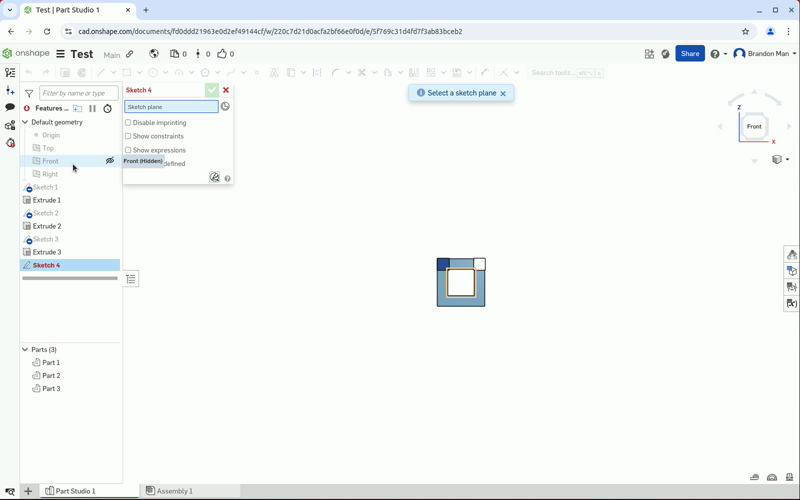
click(73, 163)
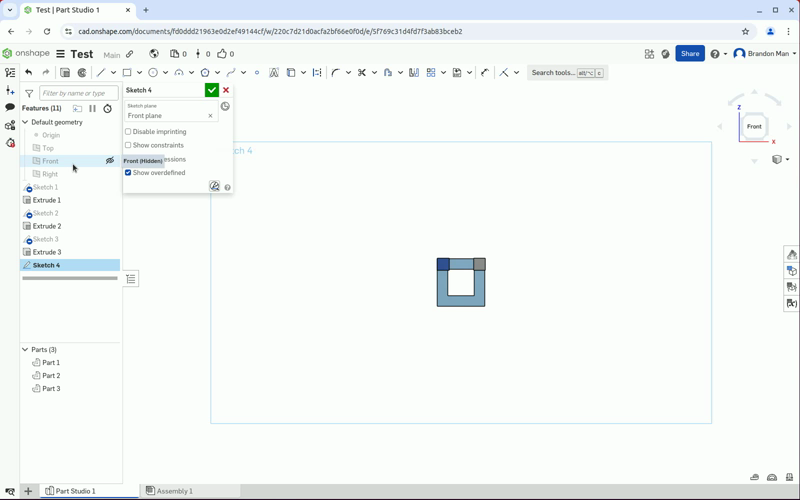
mouse_move(73, 352)
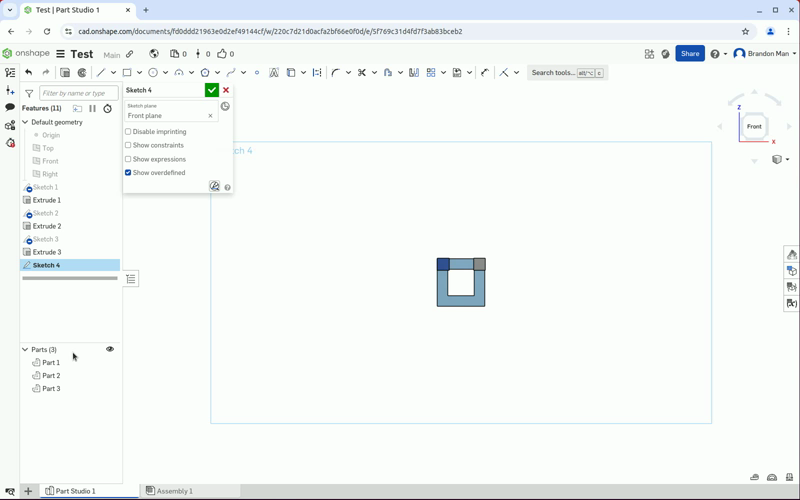
key(y)
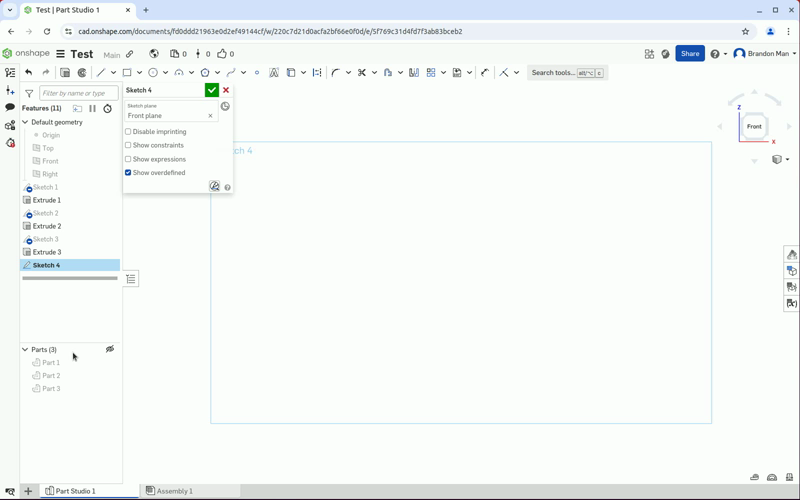
key(l)
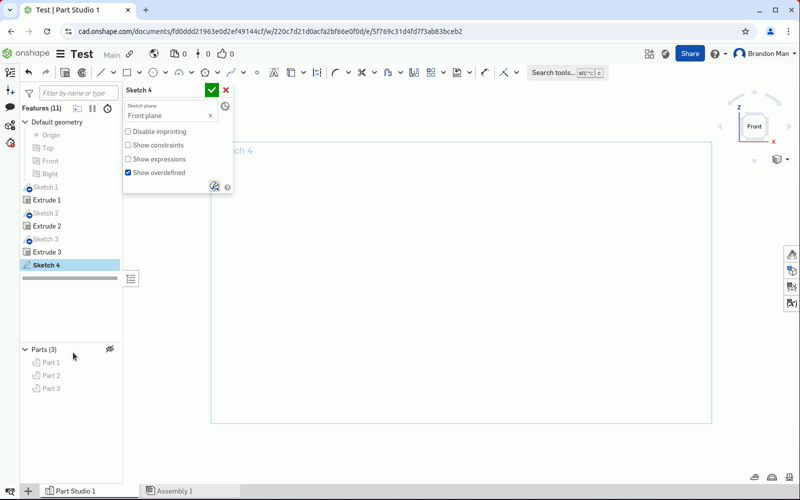
key_down(shift)
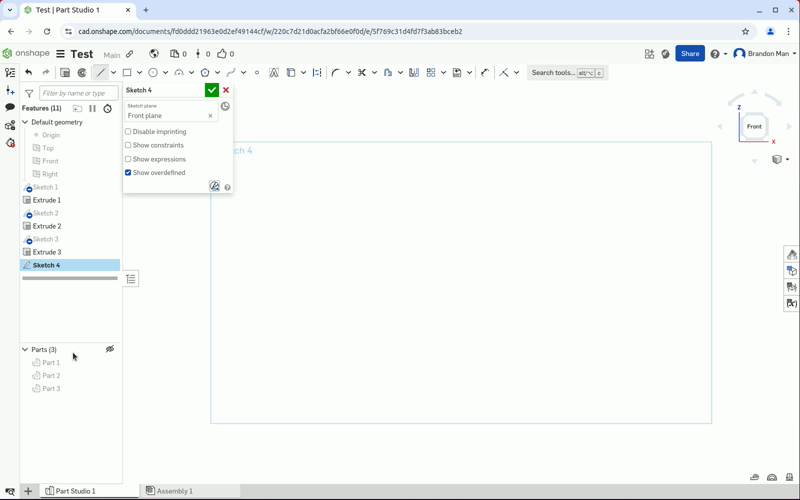
mouse_move(437, 306)
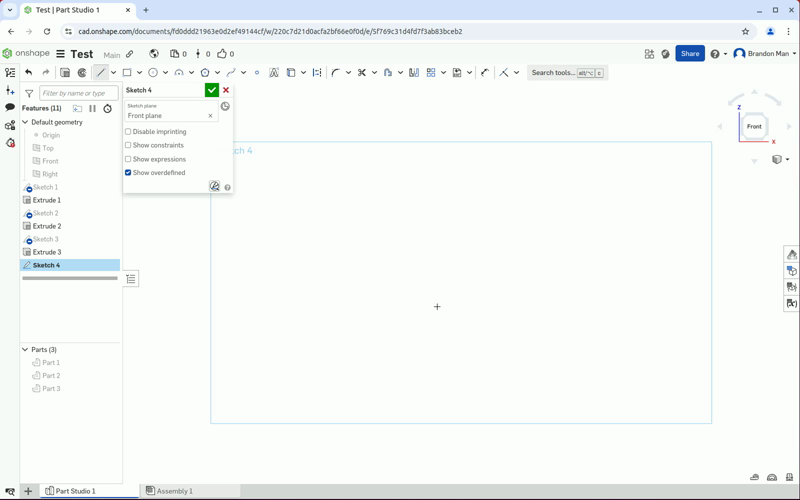
click(437, 306)
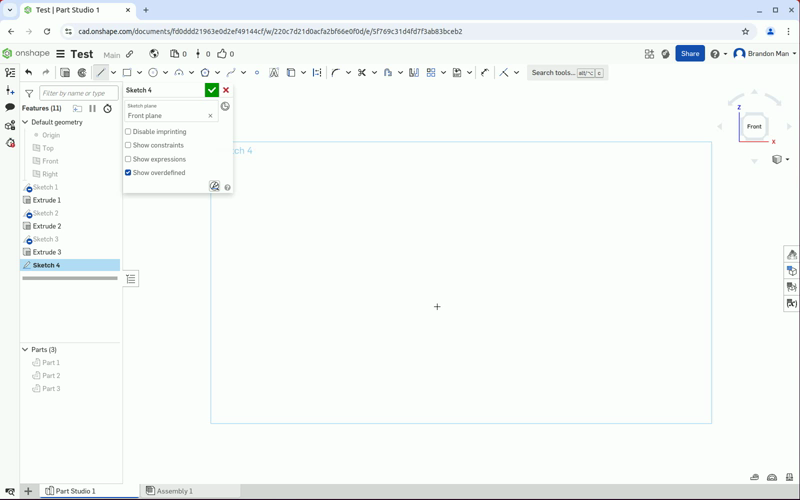
key_up(shift)
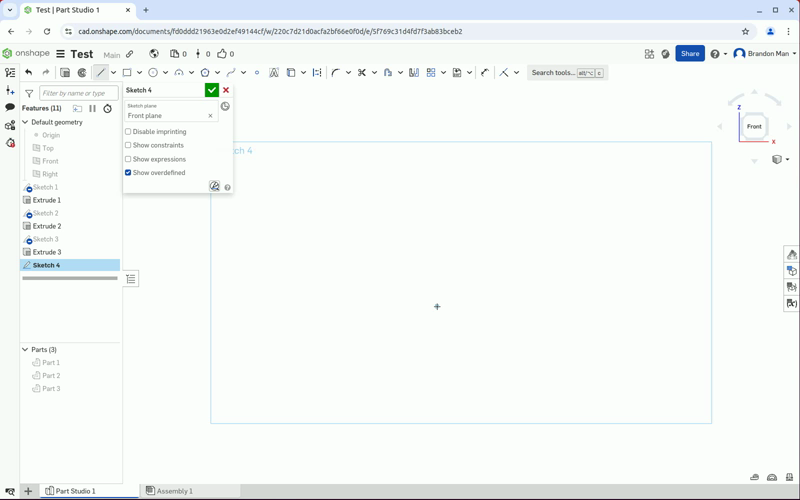
key_down(shift)
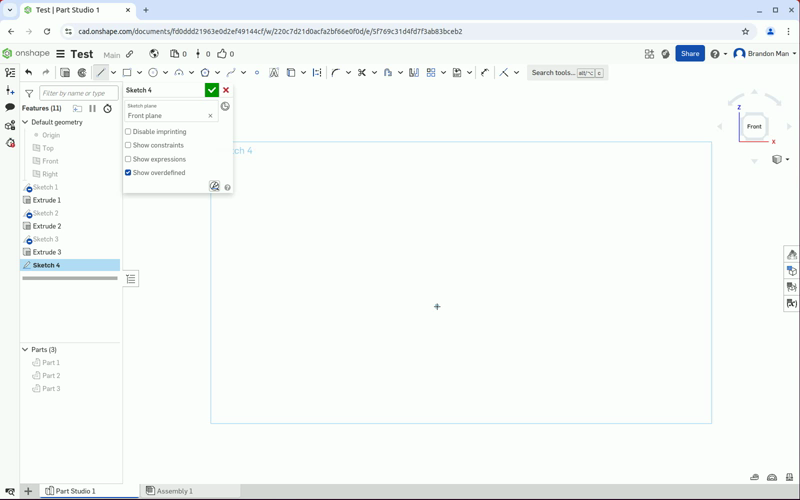
mouse_move(467, 306)
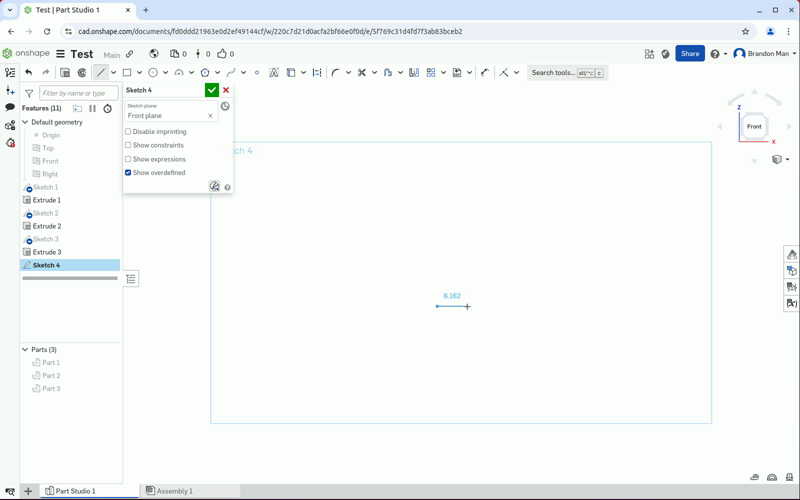
mouse_move(449, 306)
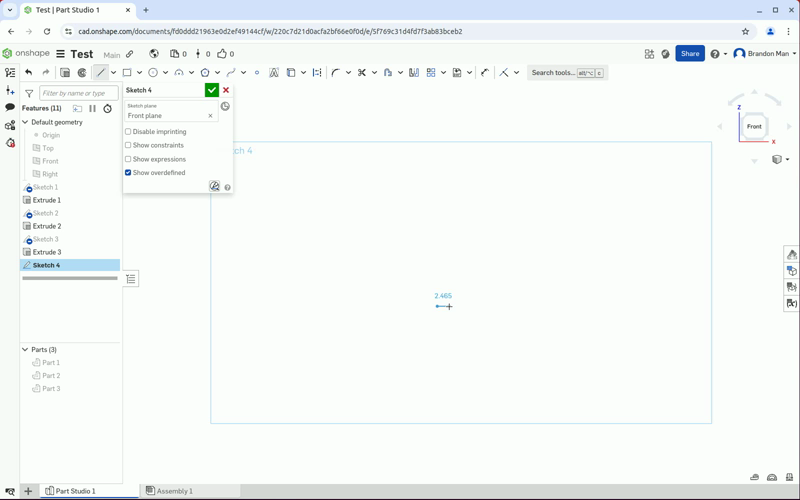
click(449, 306)
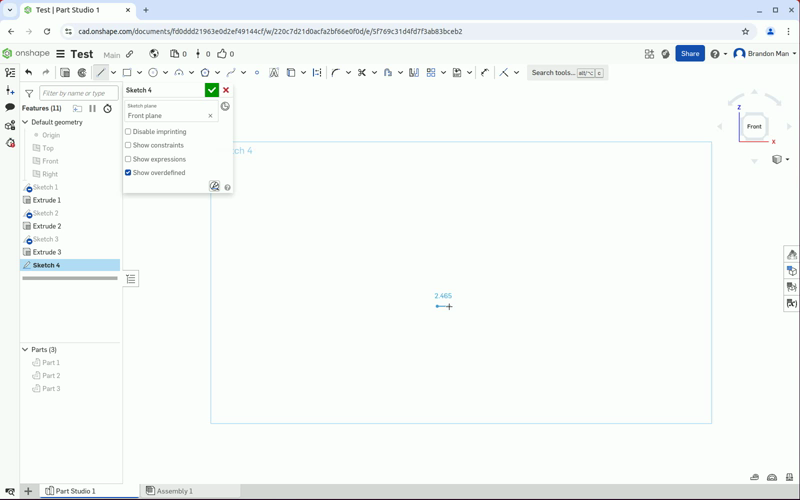
key_up(shift)
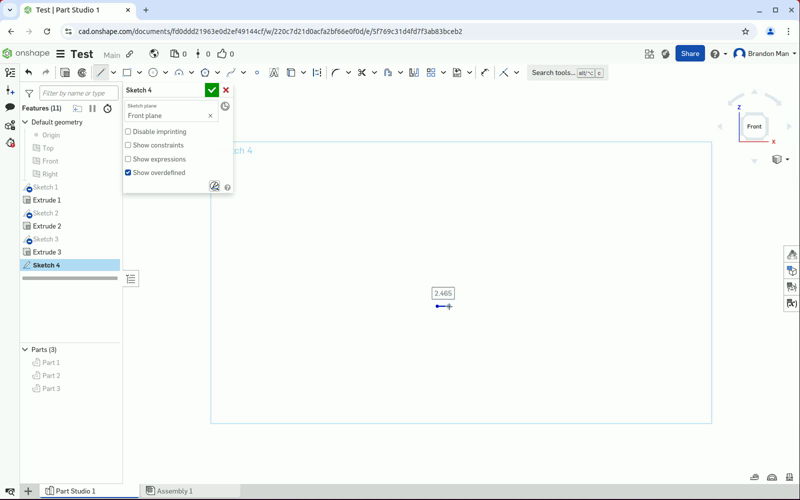
key_down(shift)
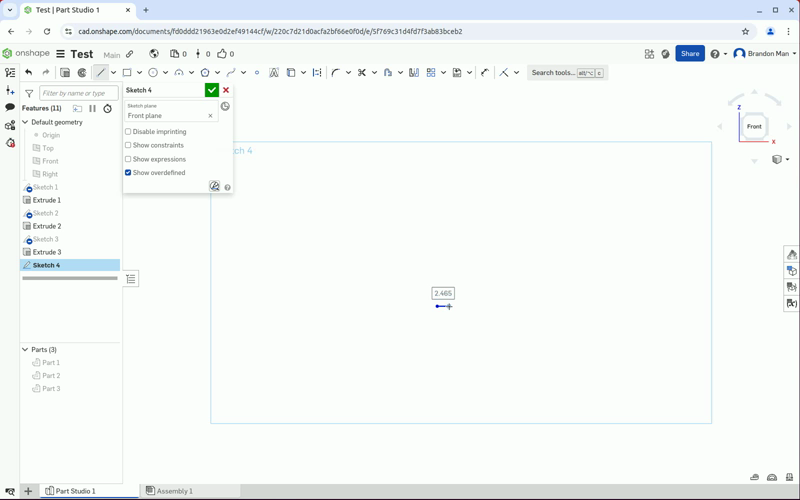
mouse_move(479, 306)
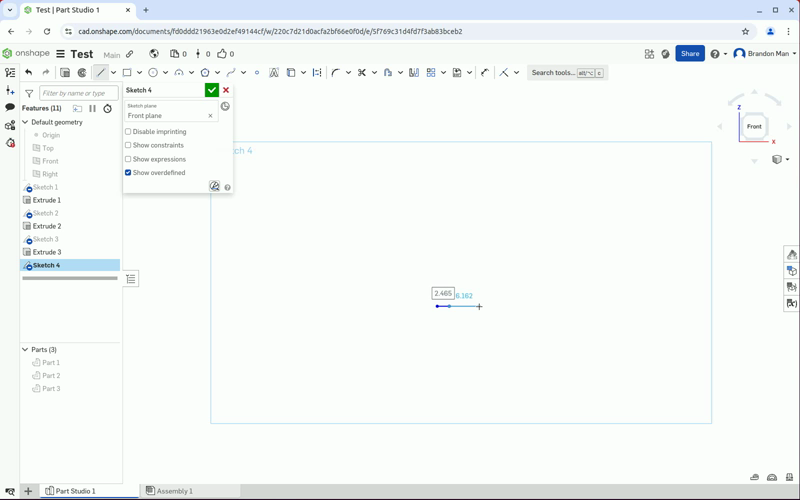
mouse_move(449, 294)
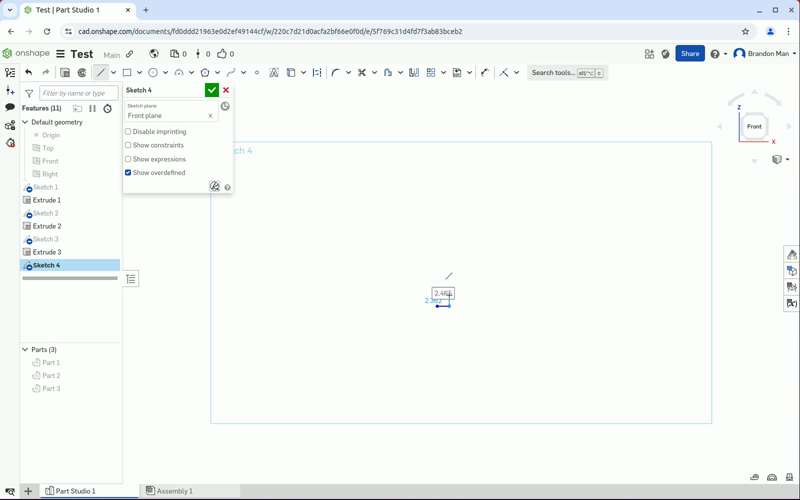
click(449, 294)
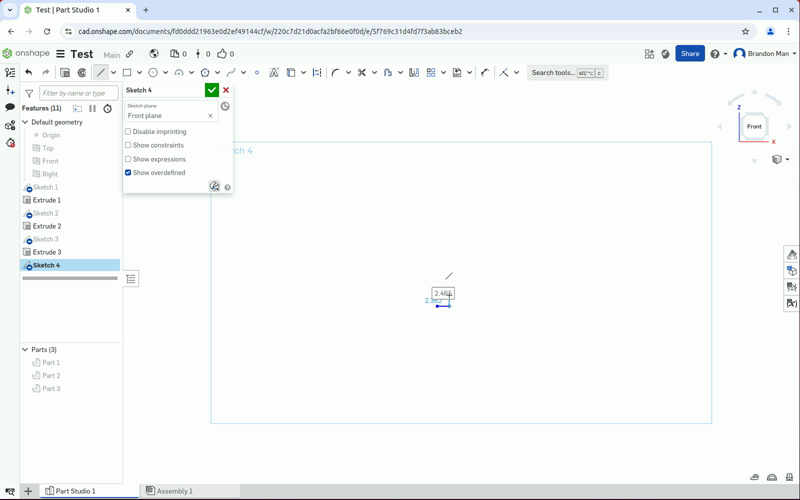
key_up(shift)
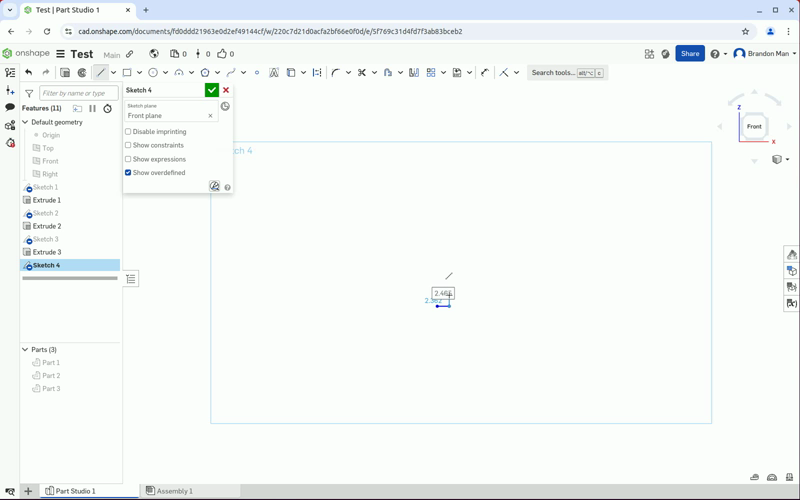
key_down(shift)
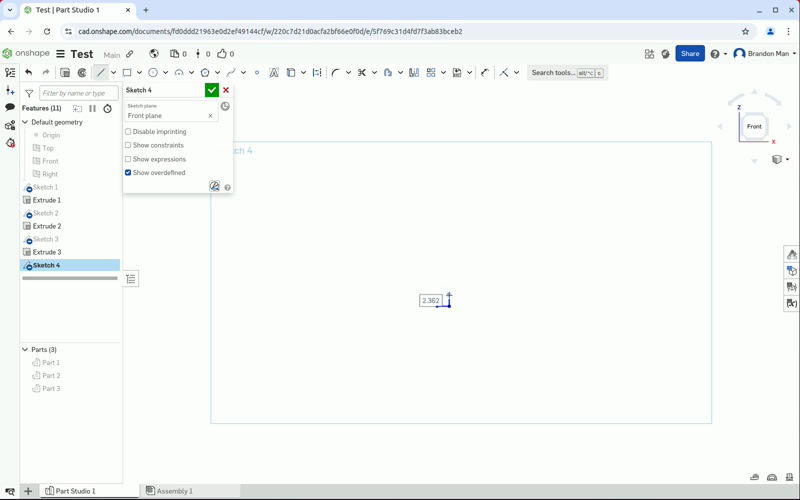
mouse_move(479, 294)
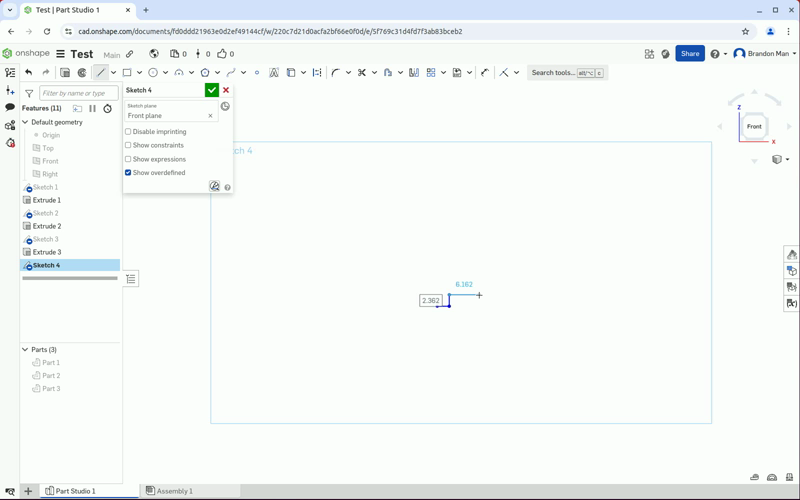
mouse_move(437, 294)
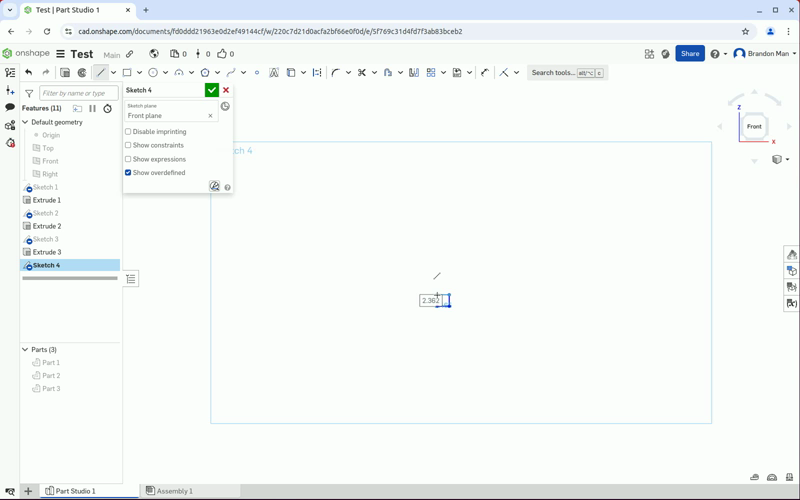
click(437, 294)
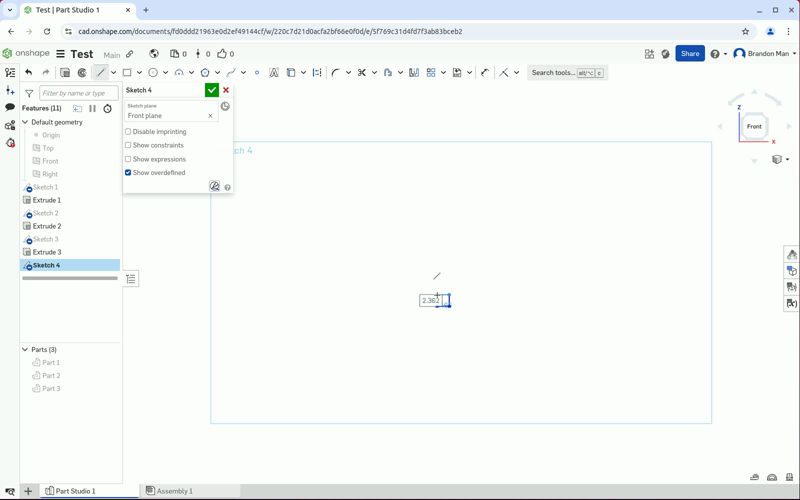
key_up(shift)
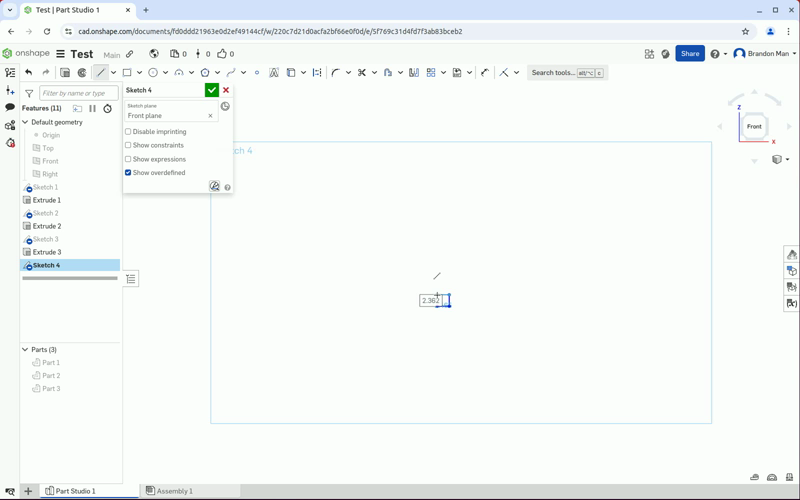
mouse_move(467, 294)
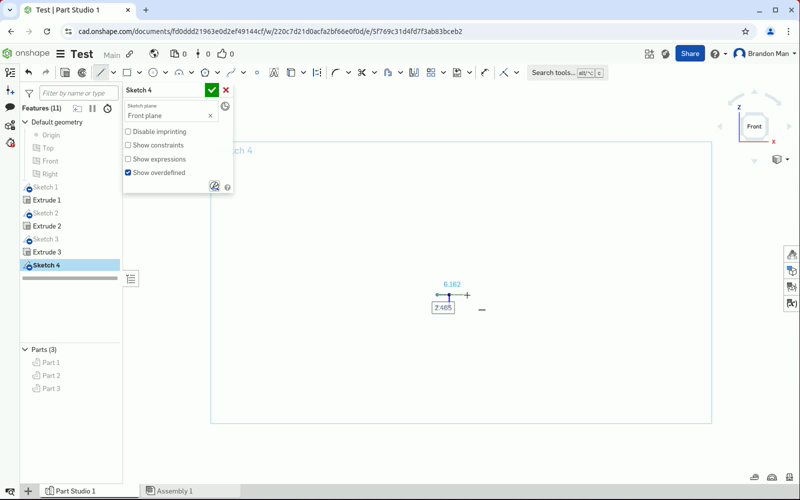
key_down(shift)
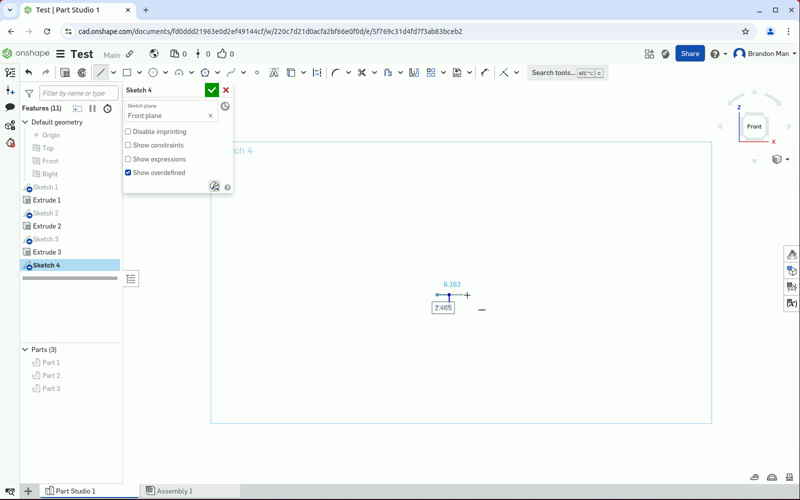
mouse_move(437, 306)
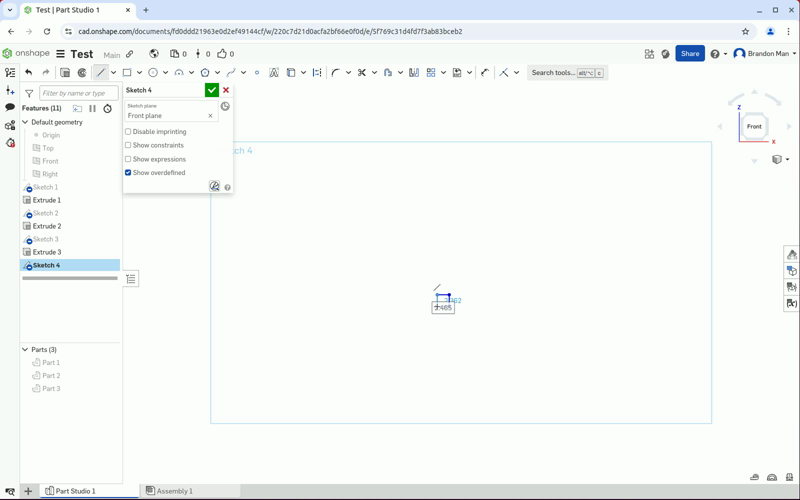
key_up(shift)
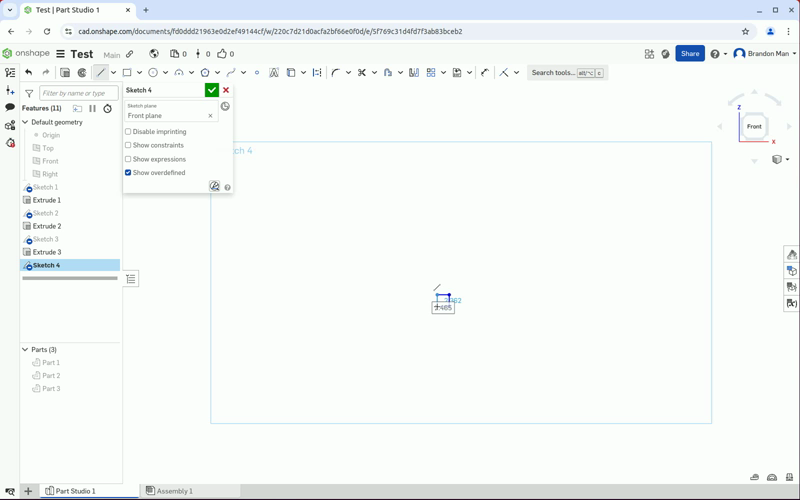
click(437, 306)
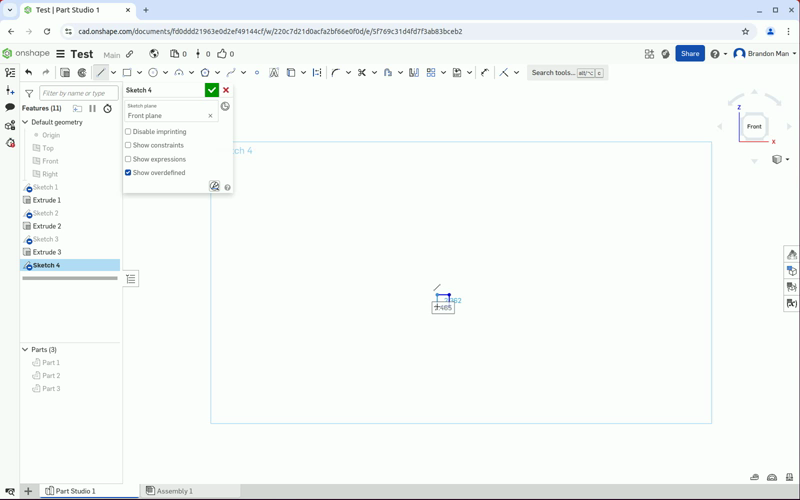
key(esc)
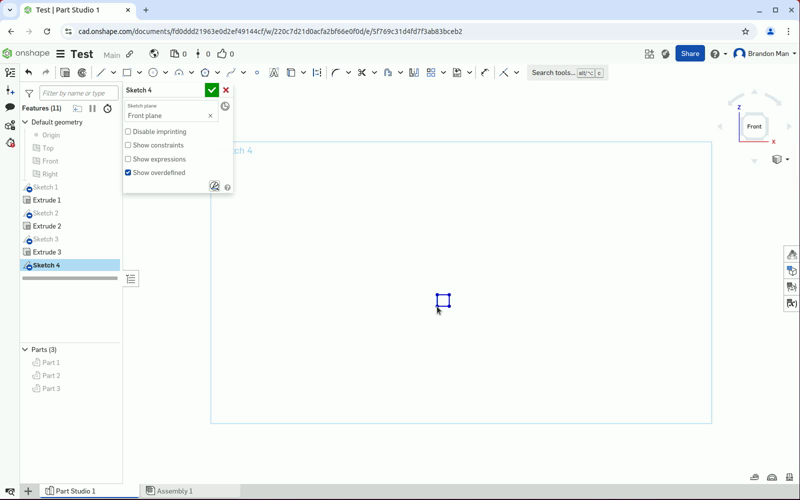
mouse_move(441, 303)
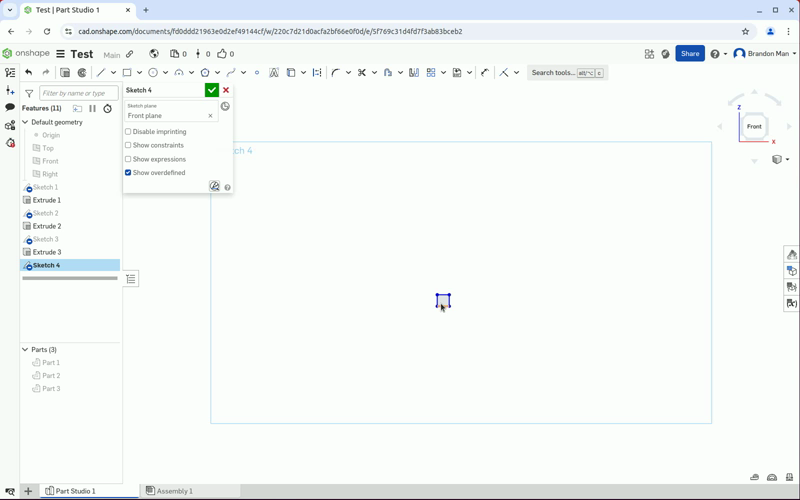
scroll(6)
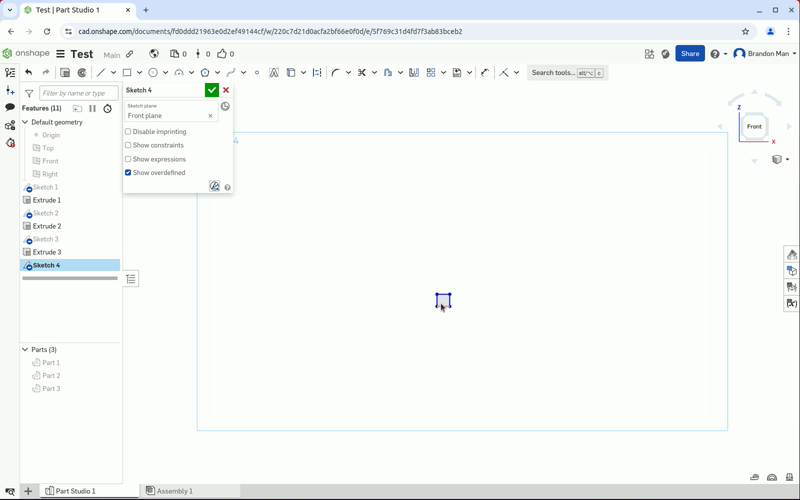
scroll(6)
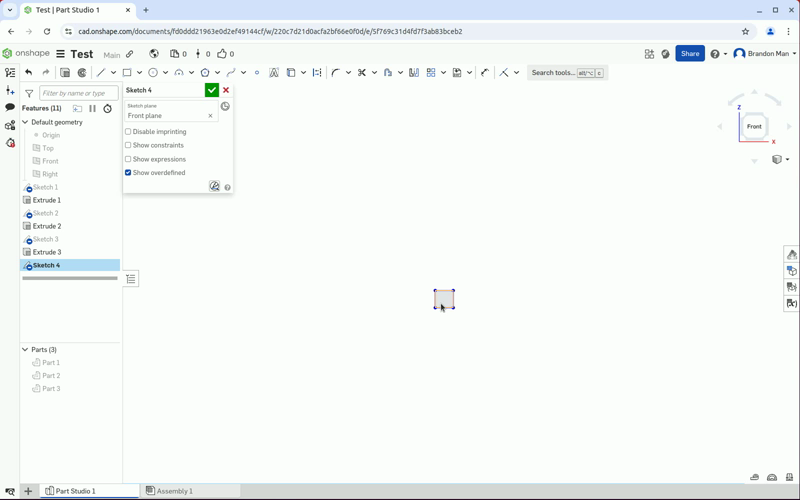
scroll(6)
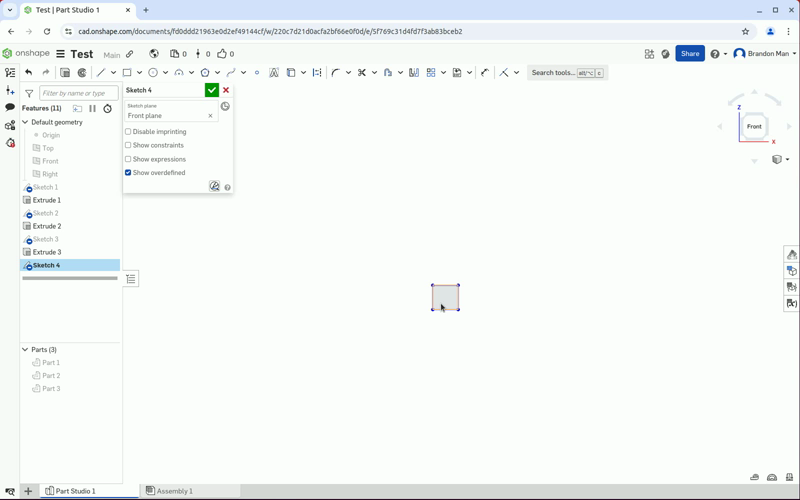
scroll(6)
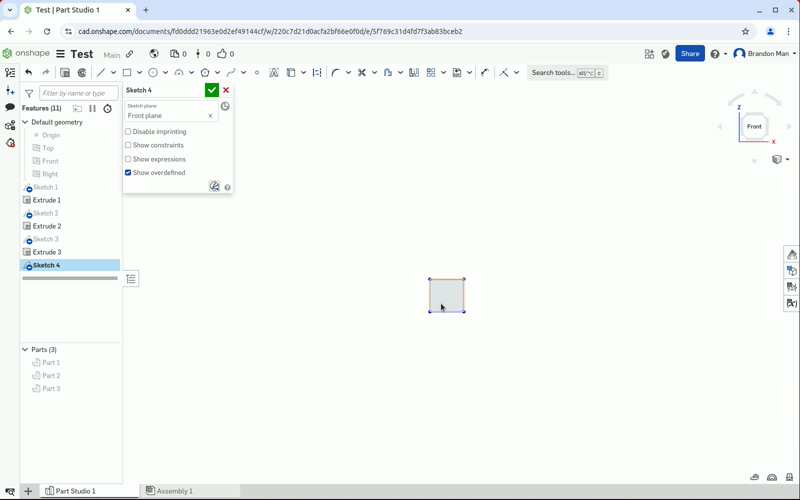
scroll(6)
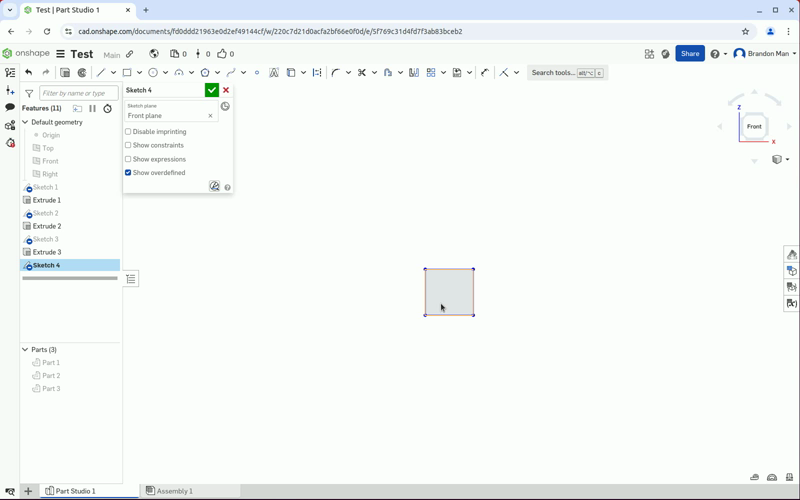
scroll(6)
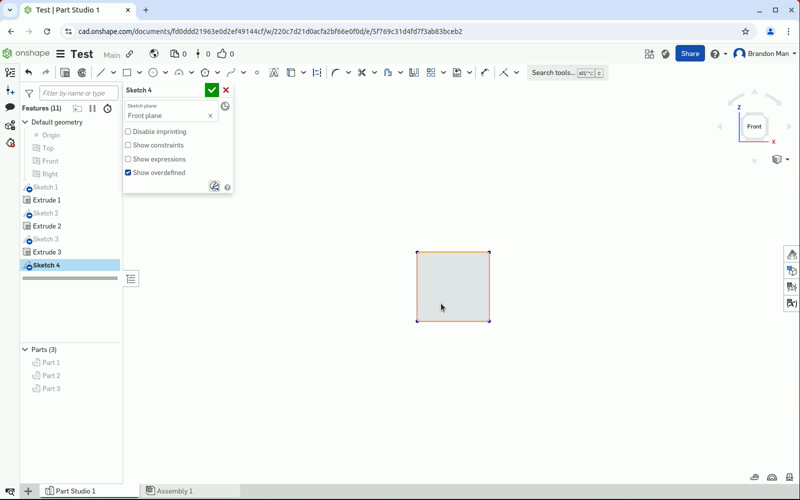
scroll(6)
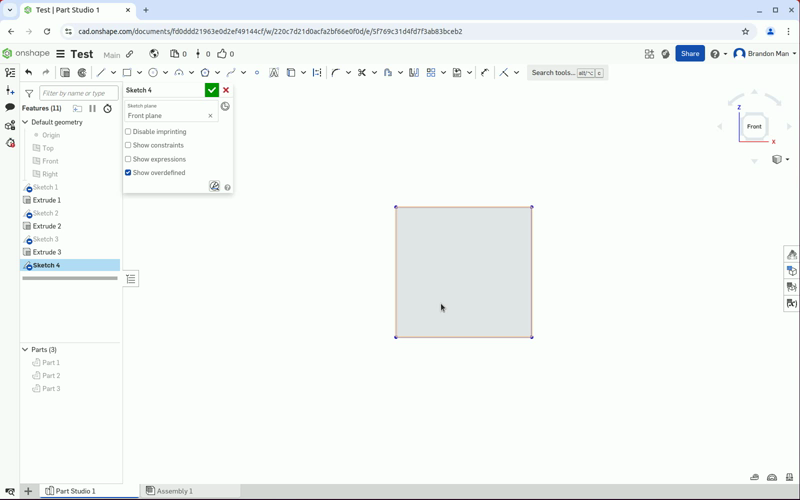
click(441, 303)
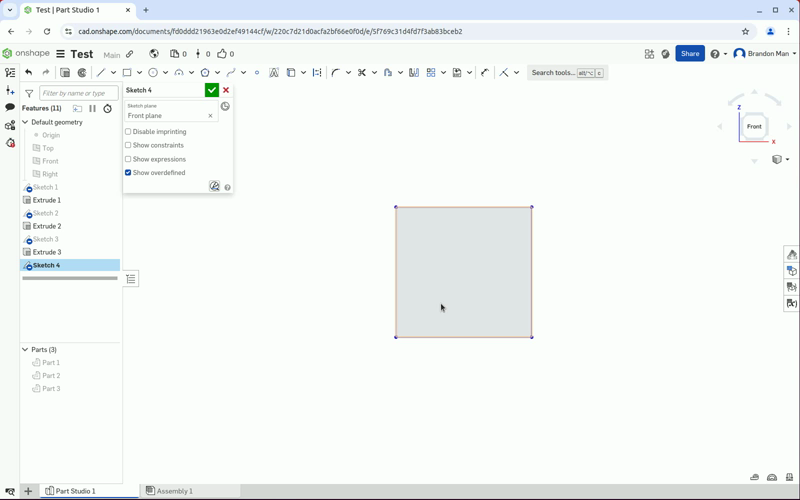
scroll(-6)
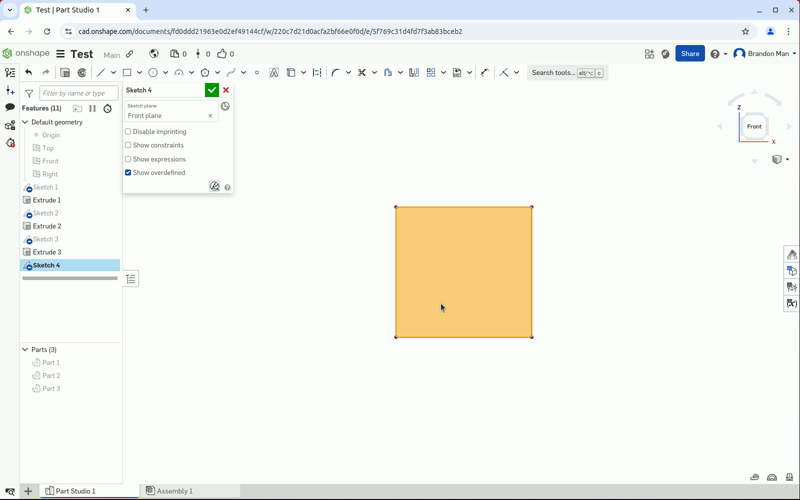
scroll(-6)
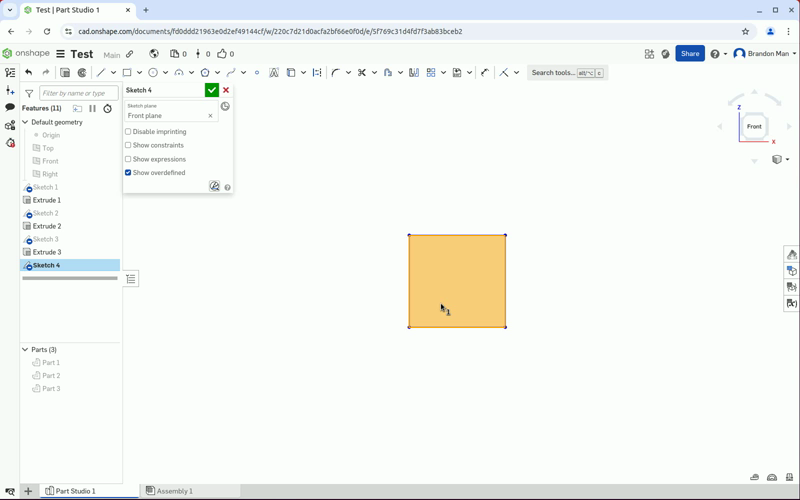
scroll(-6)
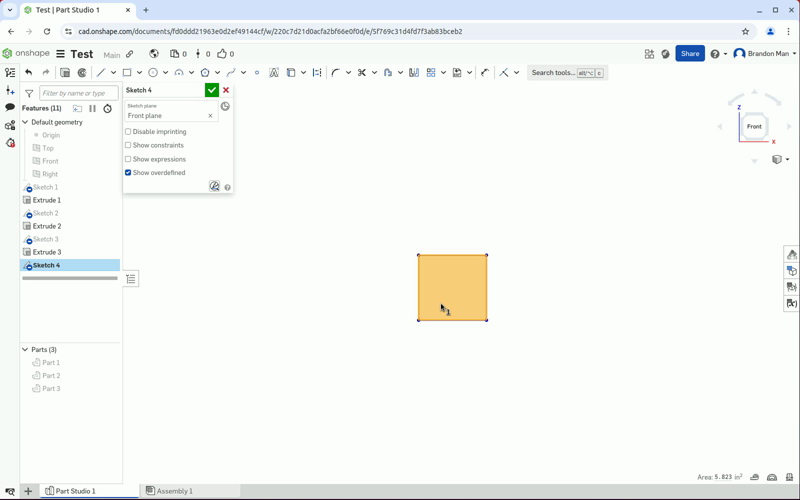
scroll(-6)
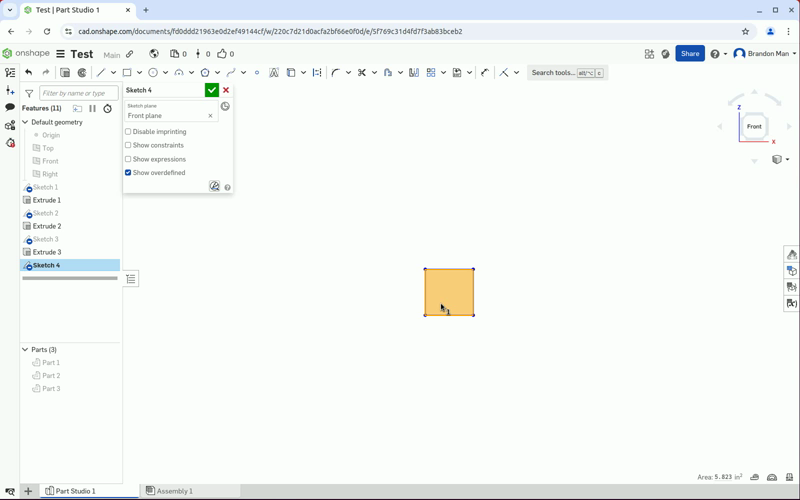
scroll(-6)
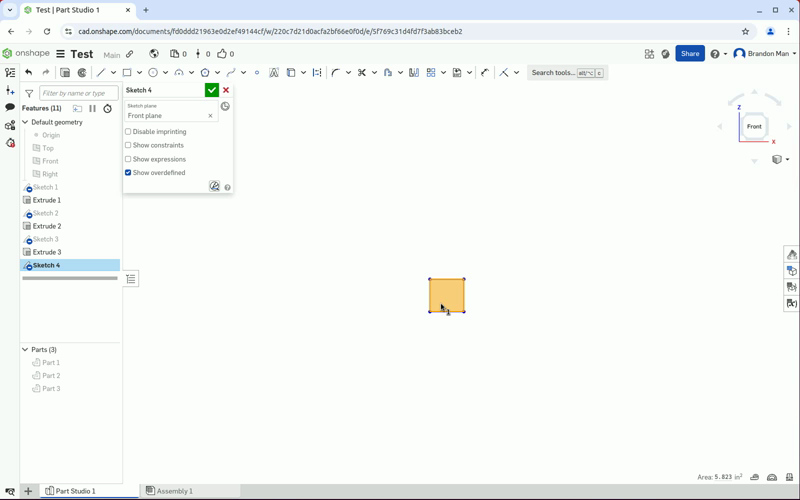
scroll(-6)
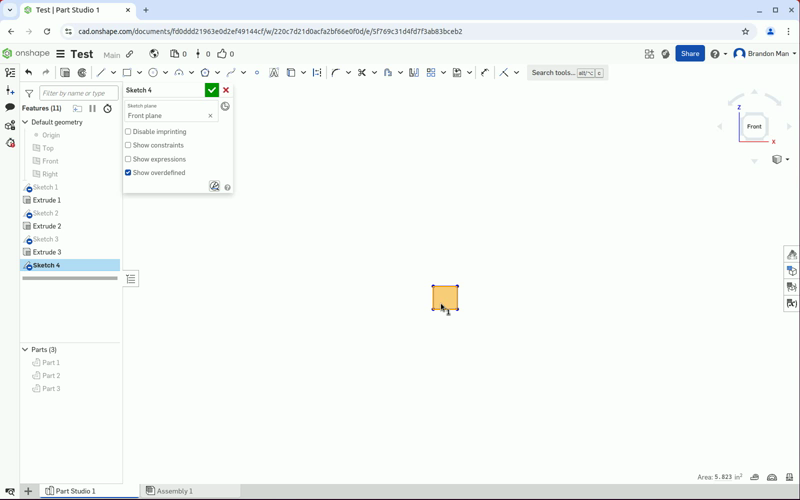
scroll(-6)
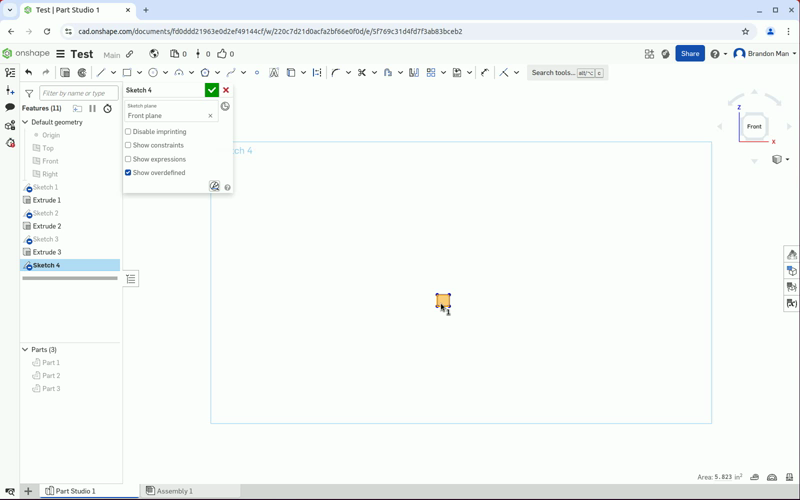
mouse_move(73, 352)
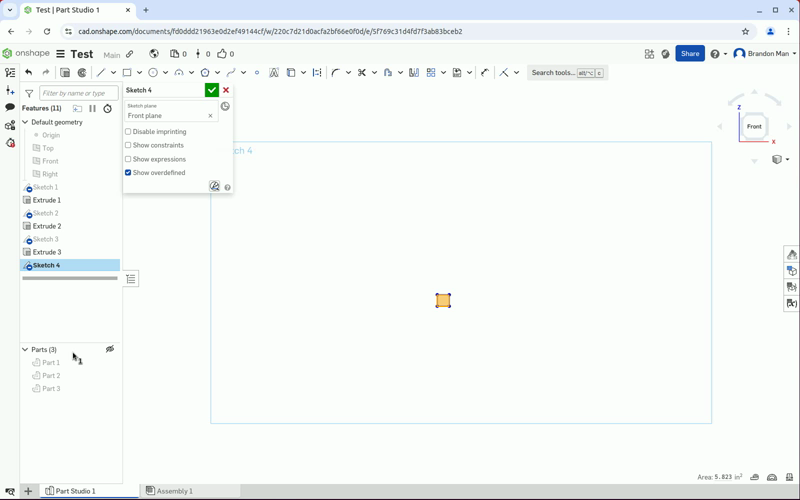
key(shift+y)
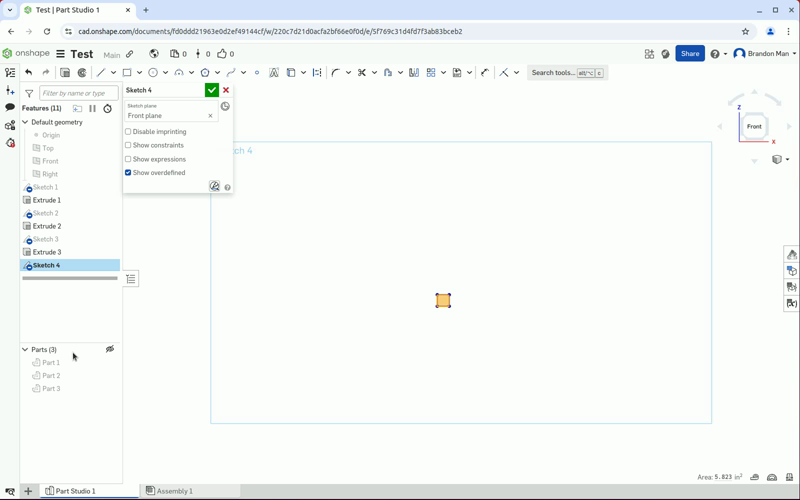
key(shift+e)
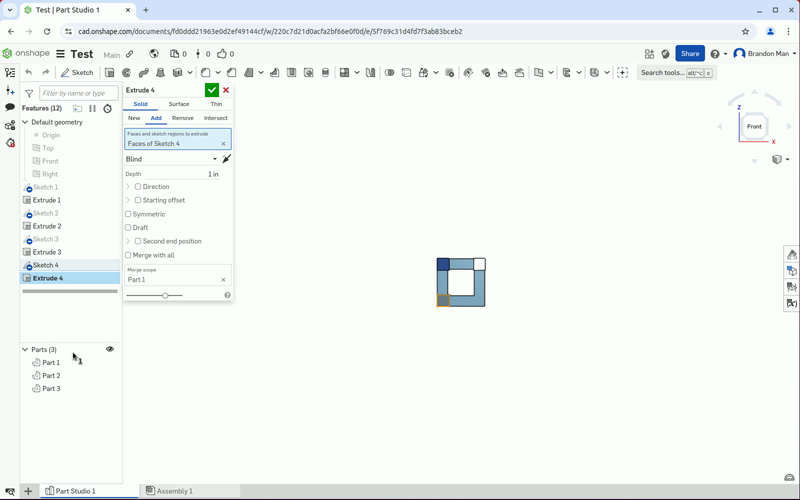
mouse_move(143, 106)
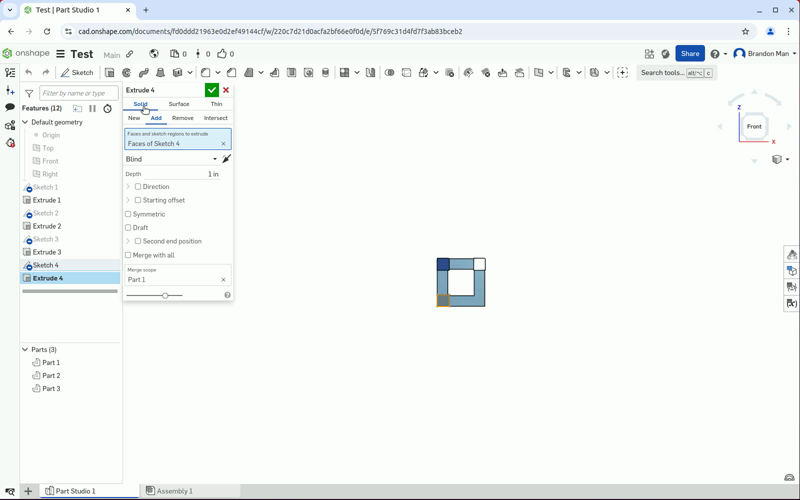
click(143, 106)
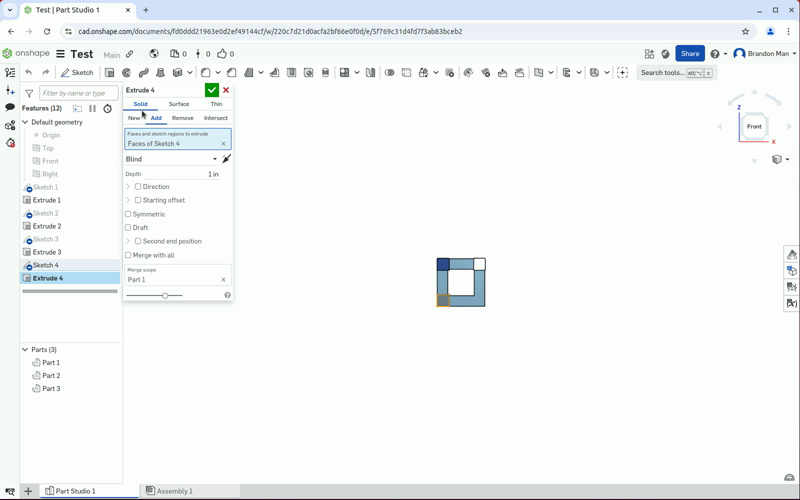
mouse_move(137, 120)
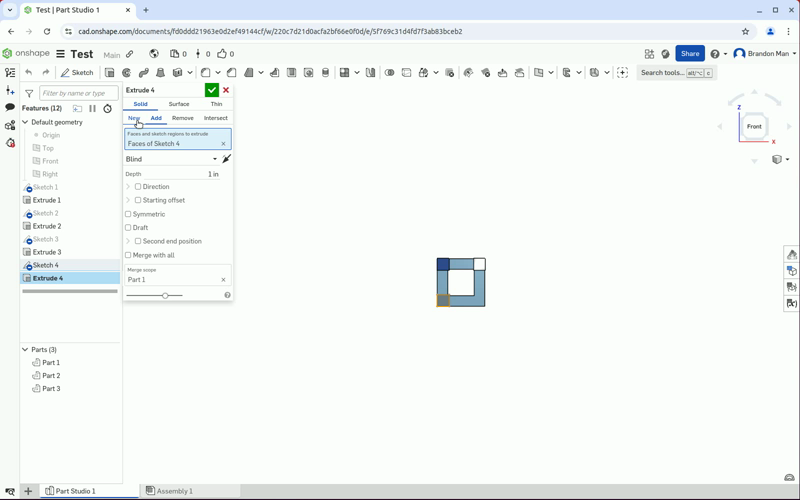
click(137, 120)
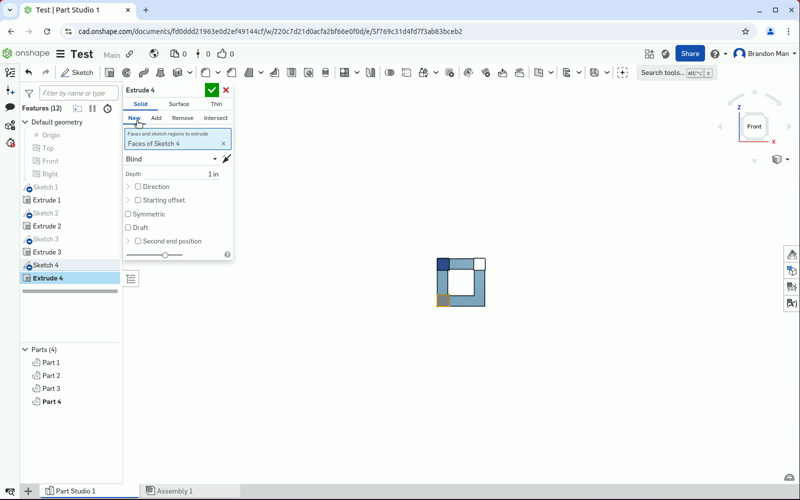
key(tab, 4)
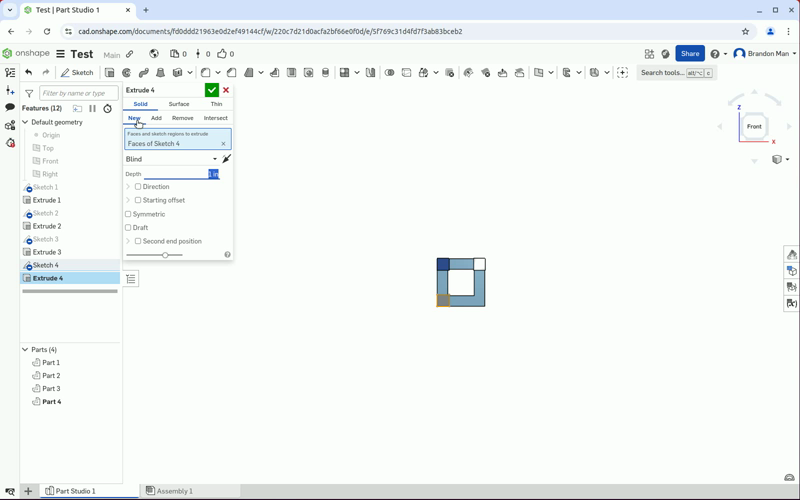
text(20.942)
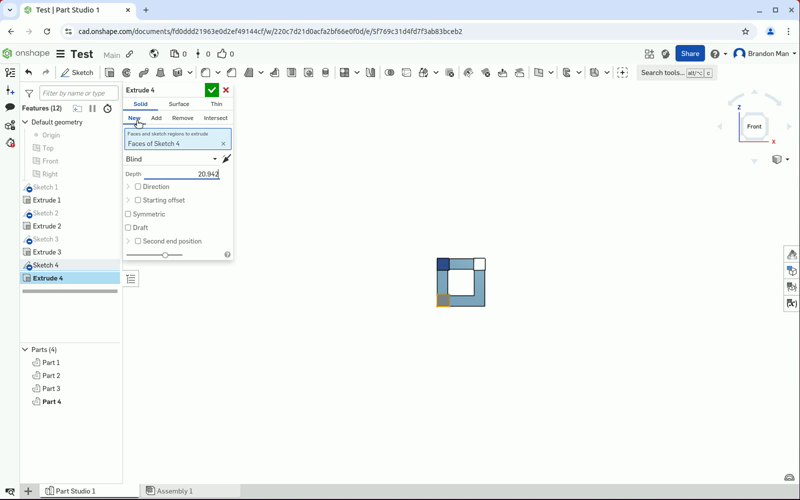
key(enter)
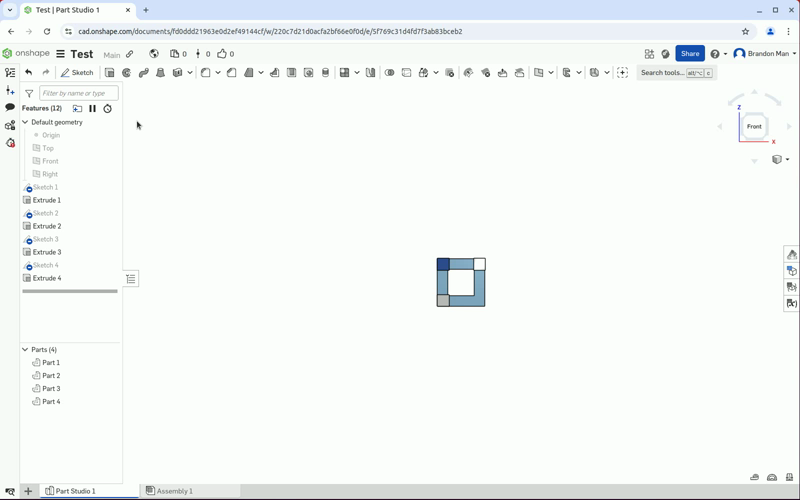
key(shift+h)
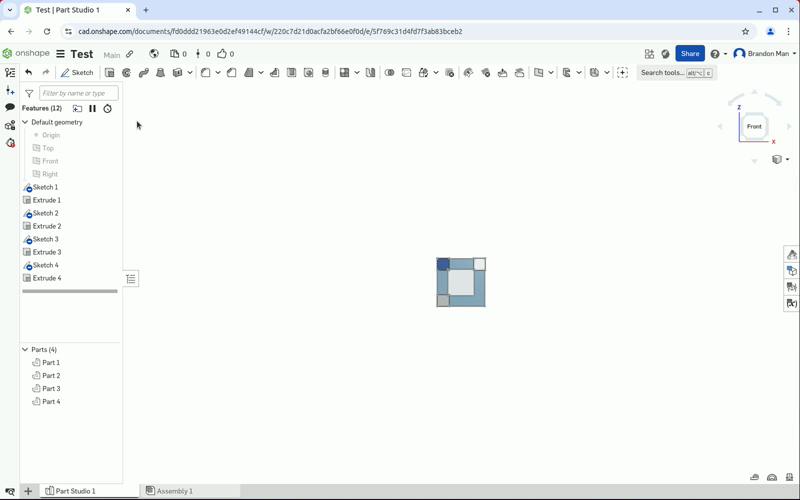
key(shift+h)
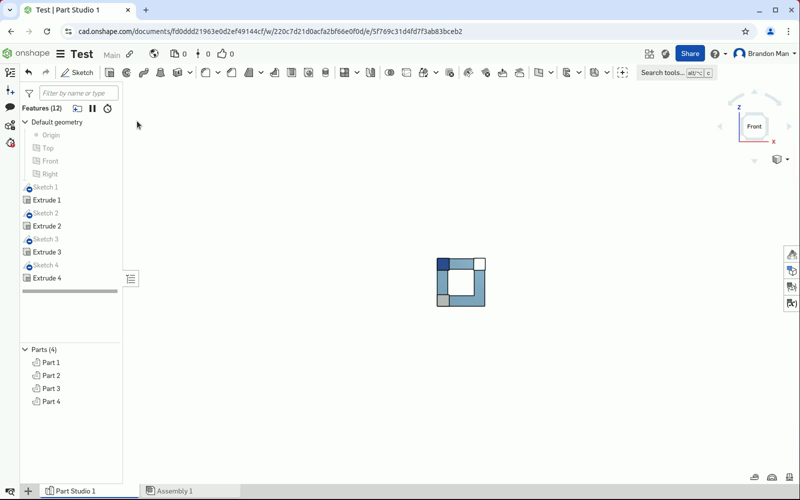
mouse_move(73, 189)
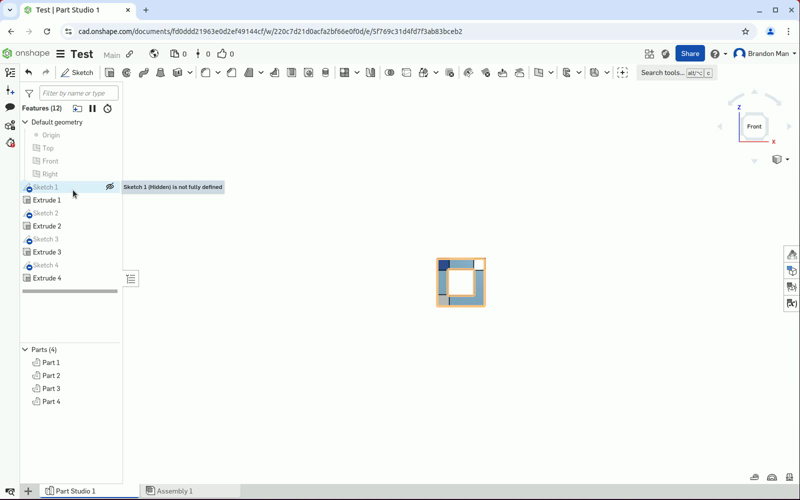
click(73, 189)
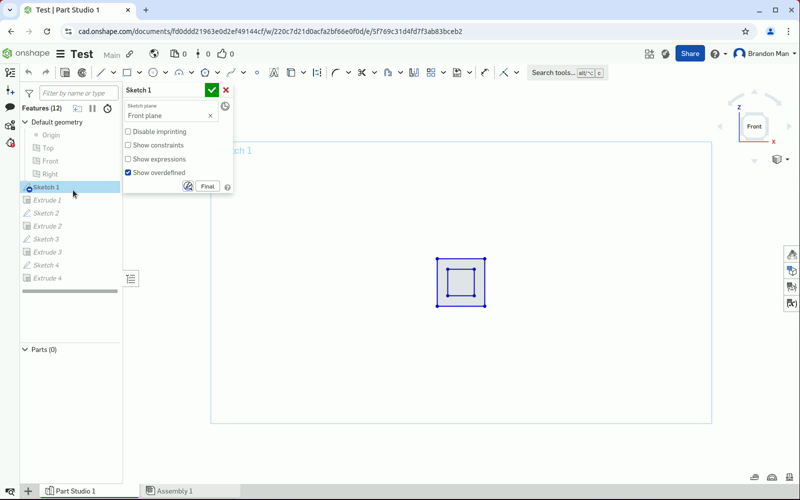
mouse_move(229, 92)
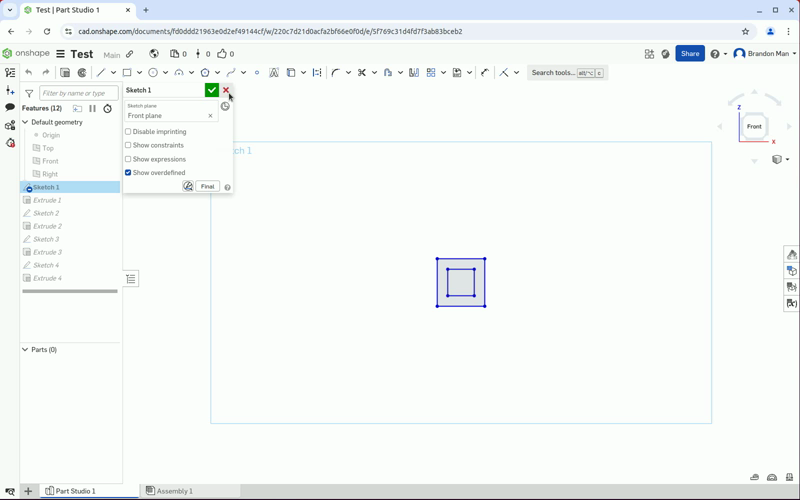
click(229, 92)
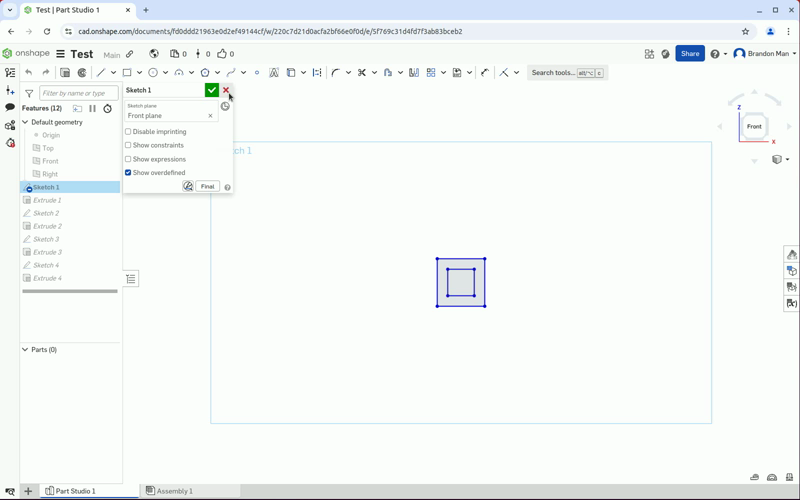
key(shift+s)
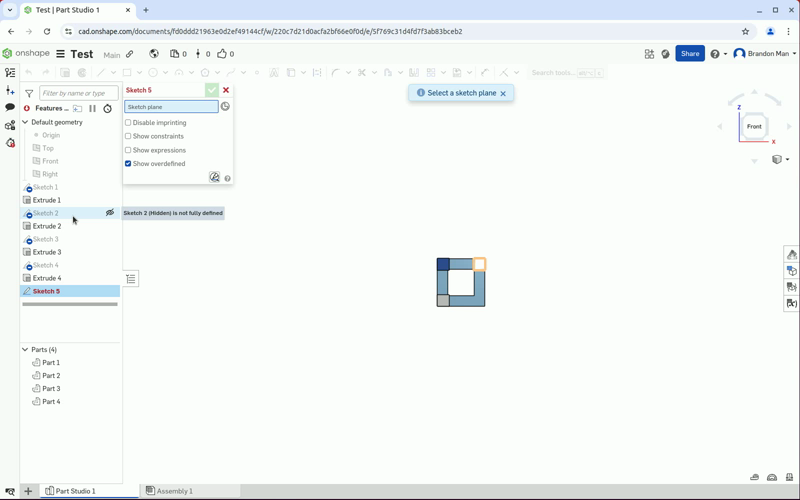
scroll(3)
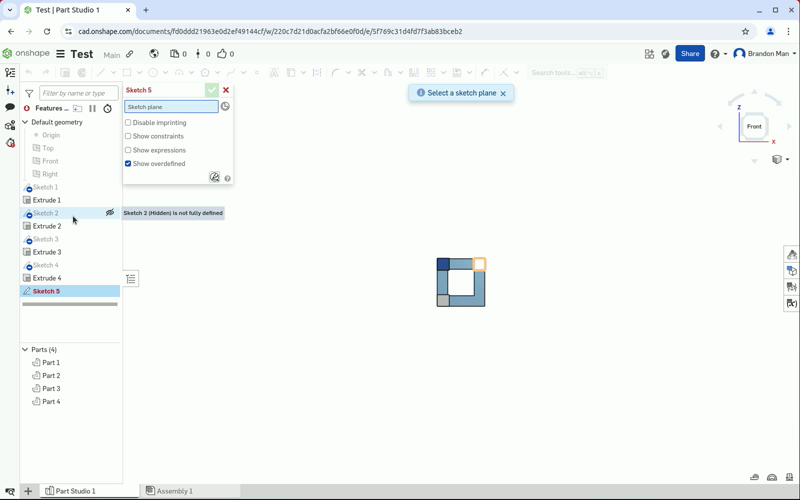
mouse_move(73, 163)
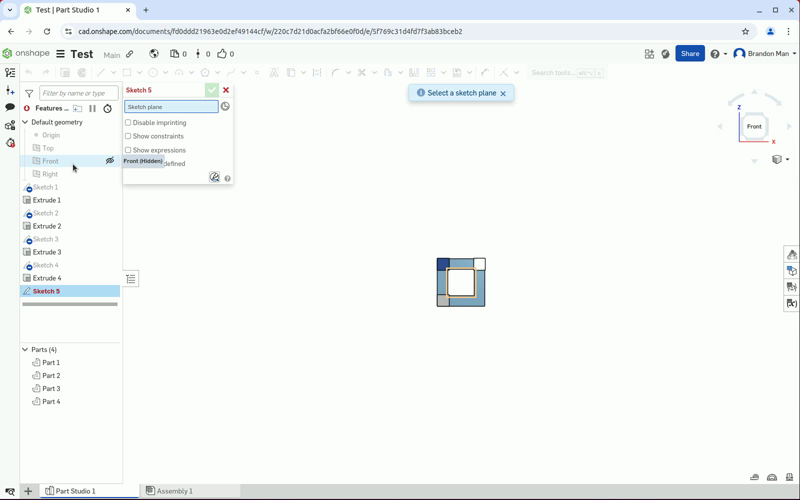
click(73, 163)
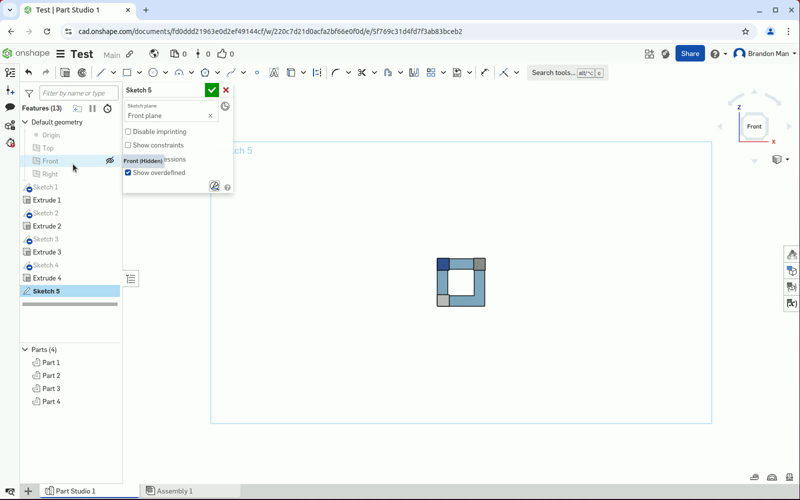
mouse_move(73, 352)
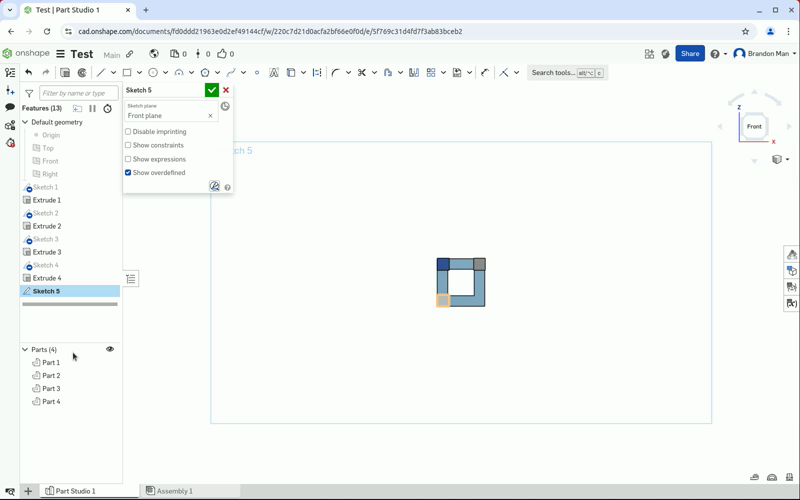
key(y)
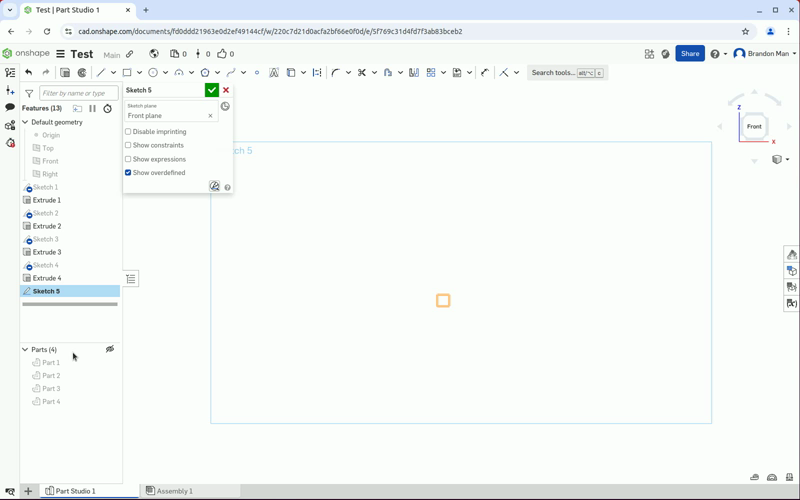
key(l)
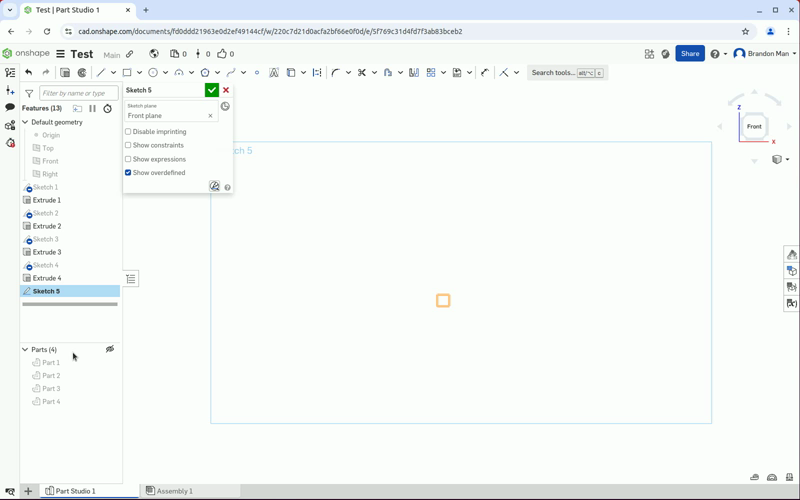
key_down(shift)
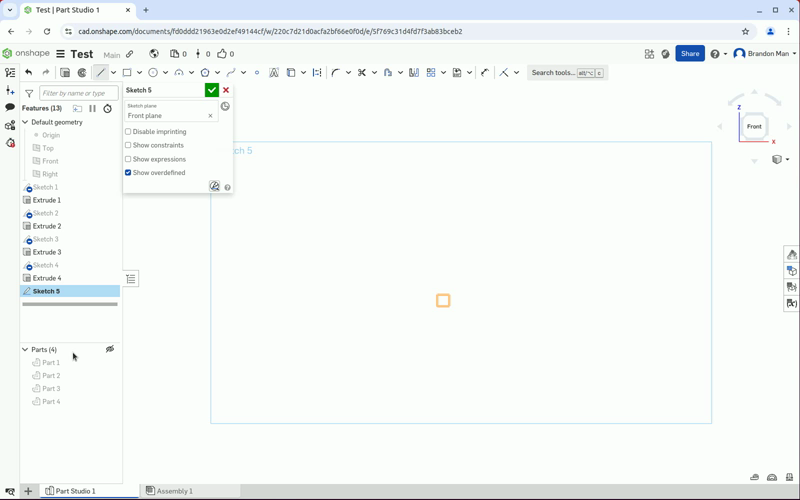
mouse_move(473, 306)
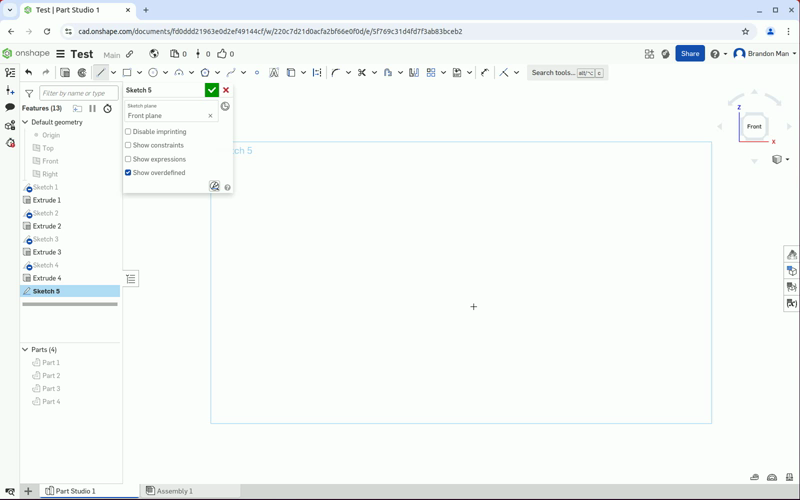
click(473, 306)
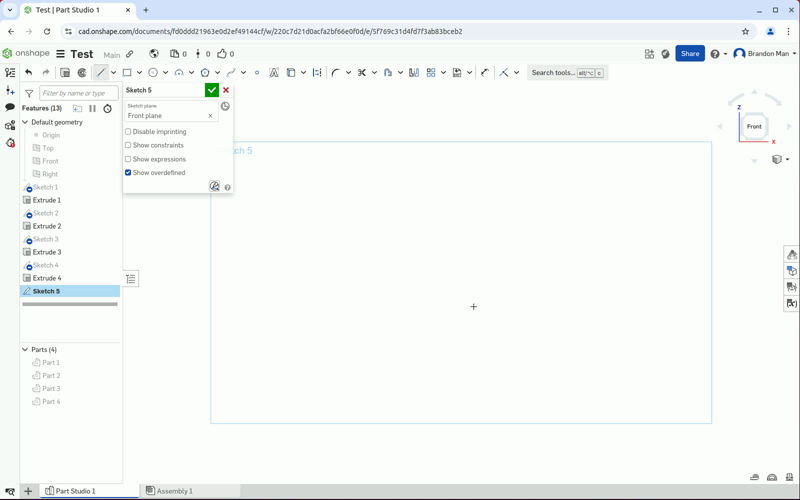
key_up(shift)
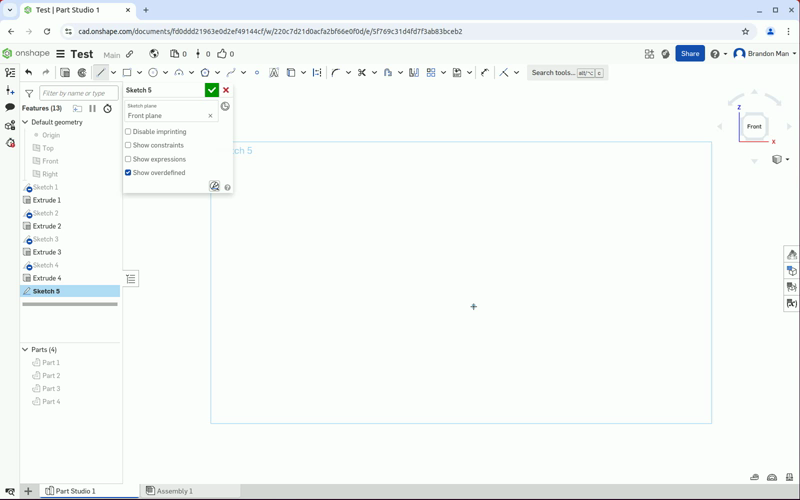
key_down(shift)
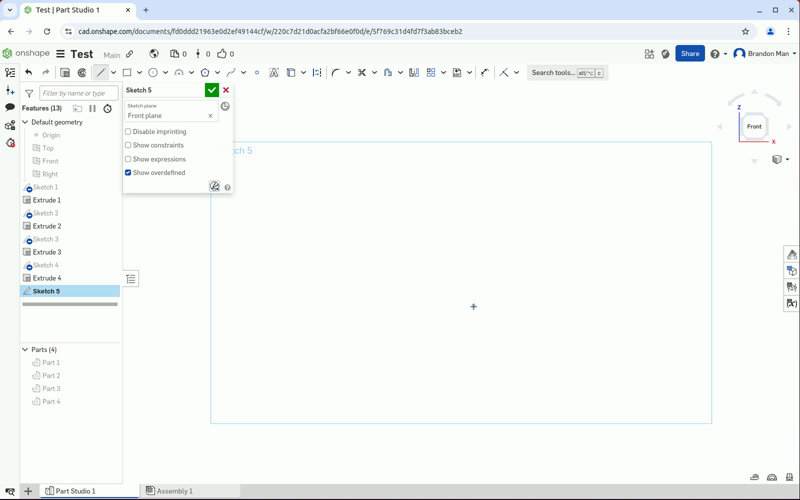
mouse_move(503, 306)
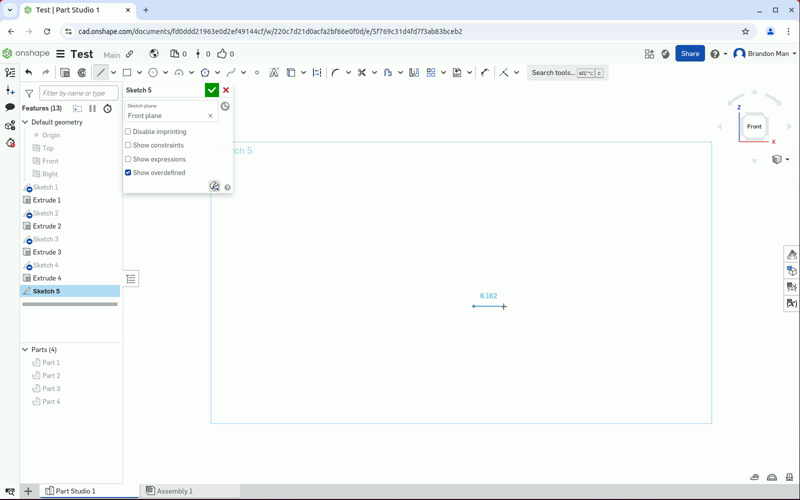
mouse_move(485, 306)
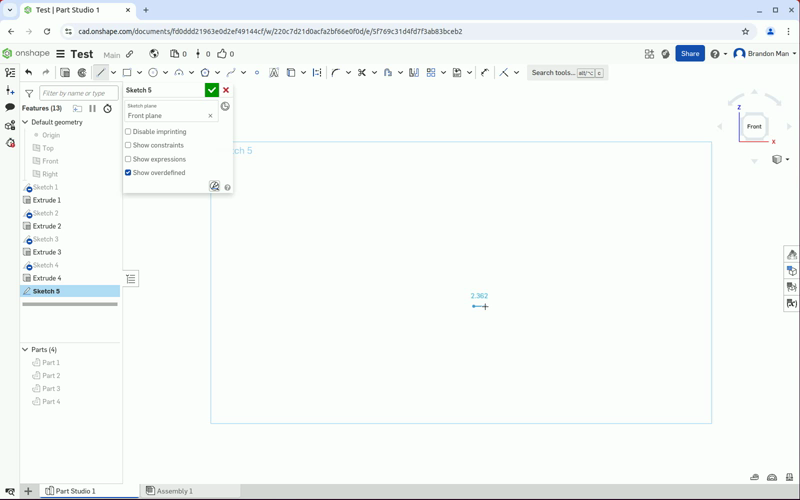
click(485, 306)
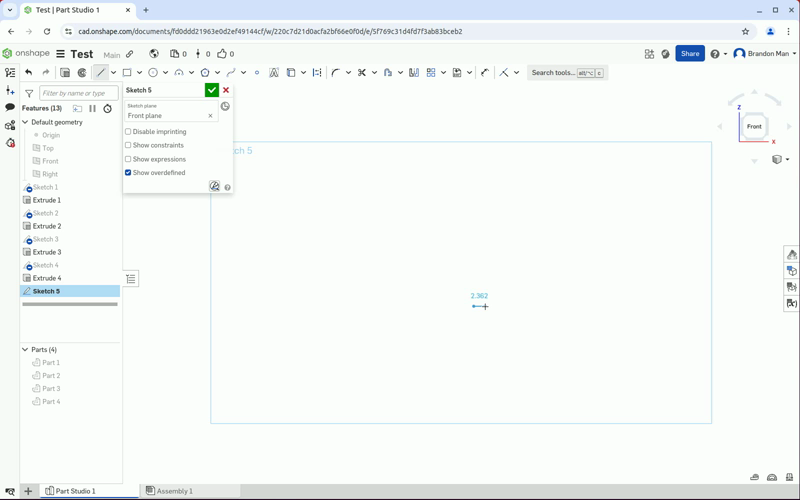
key_up(shift)
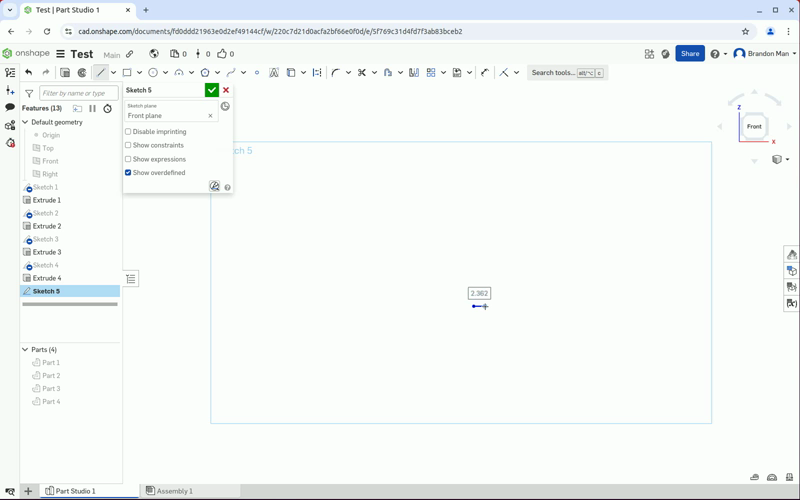
key_down(shift)
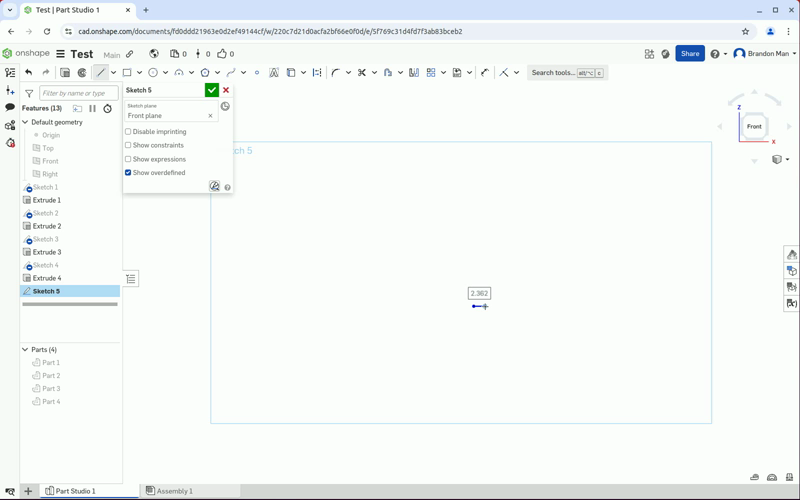
mouse_move(515, 306)
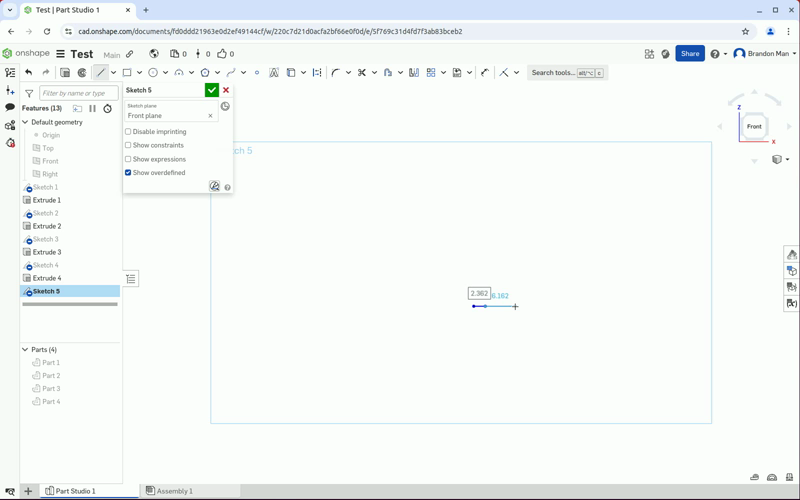
mouse_move(485, 294)
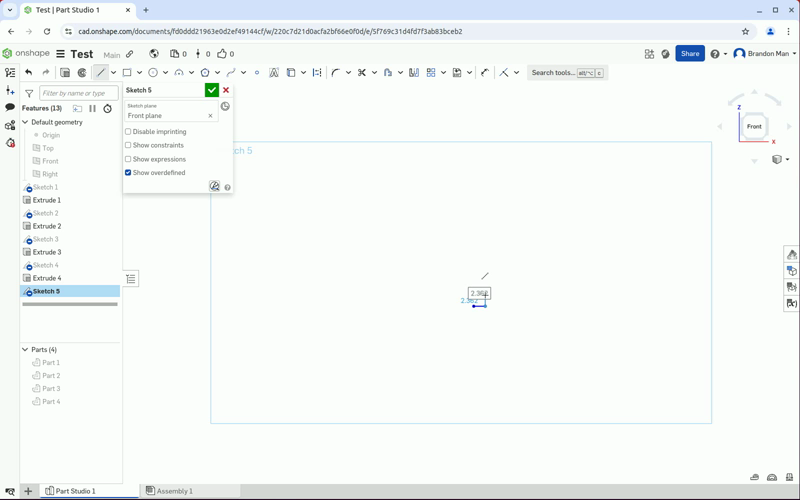
click(485, 294)
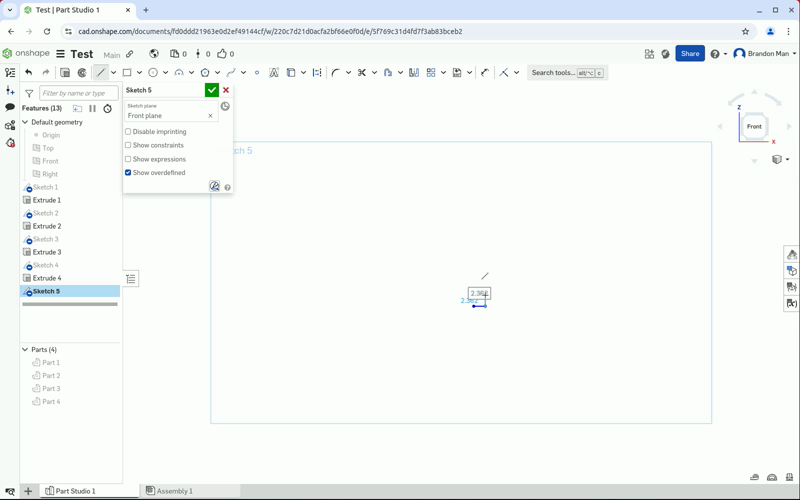
key_up(shift)
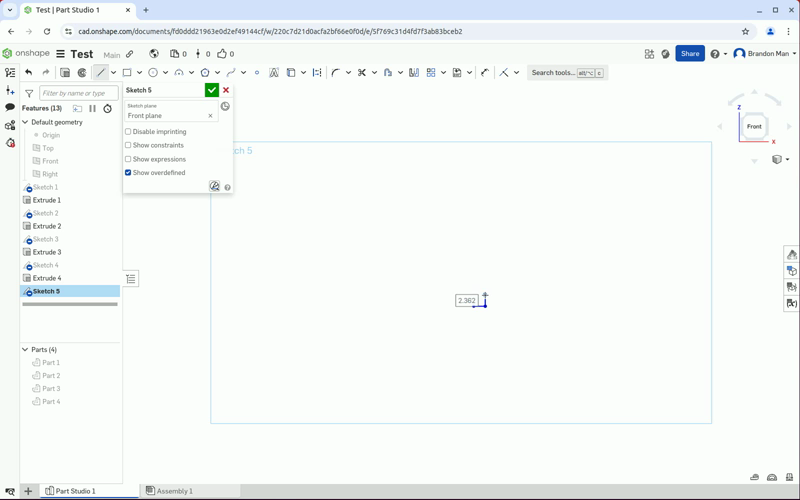
key_down(shift)
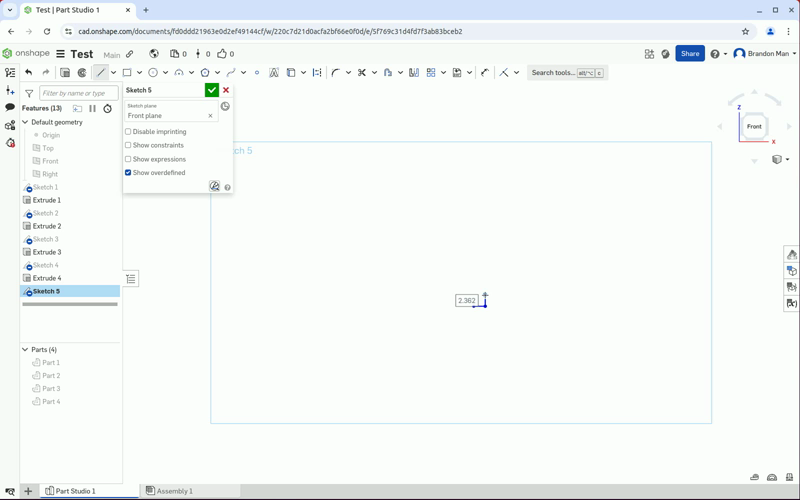
mouse_move(515, 294)
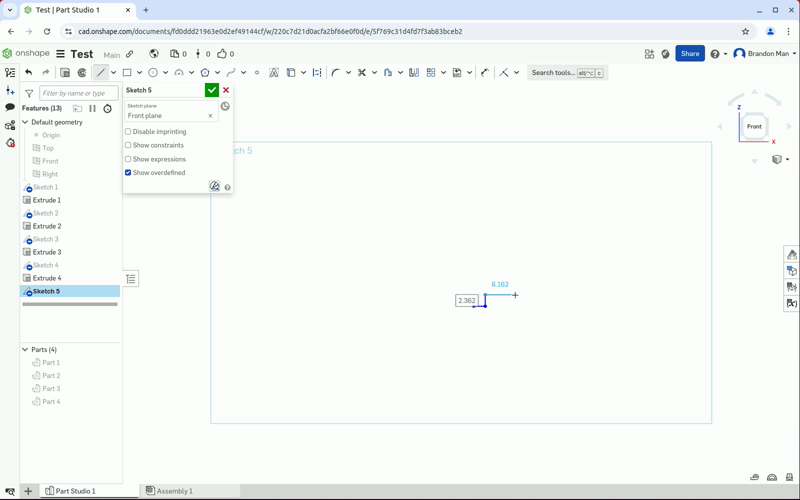
mouse_move(473, 294)
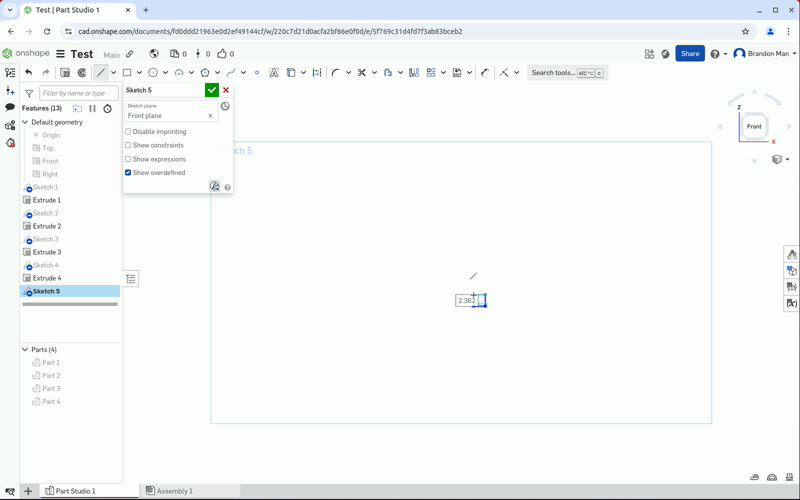
click(473, 294)
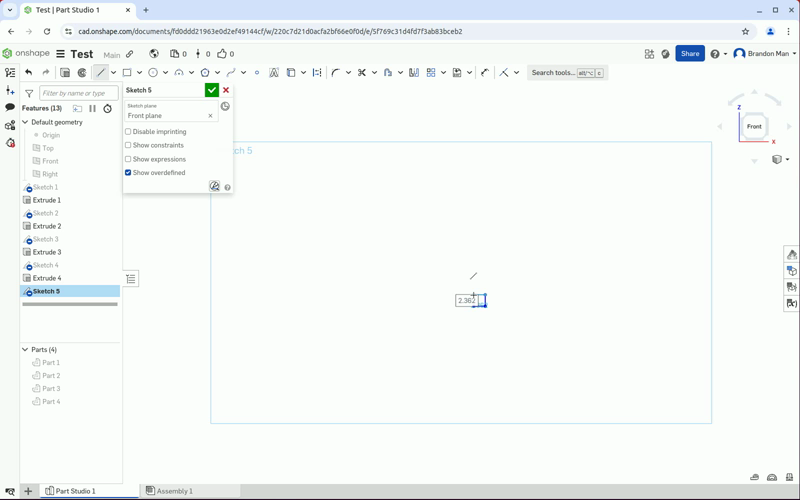
key_up(shift)
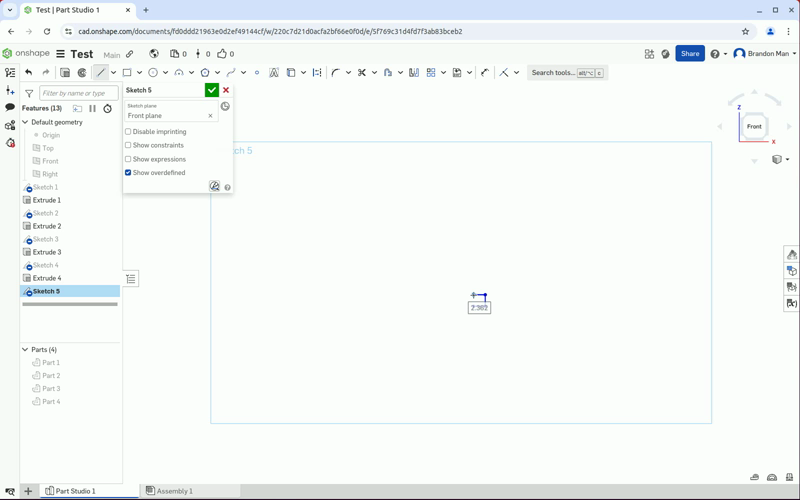
mouse_move(503, 294)
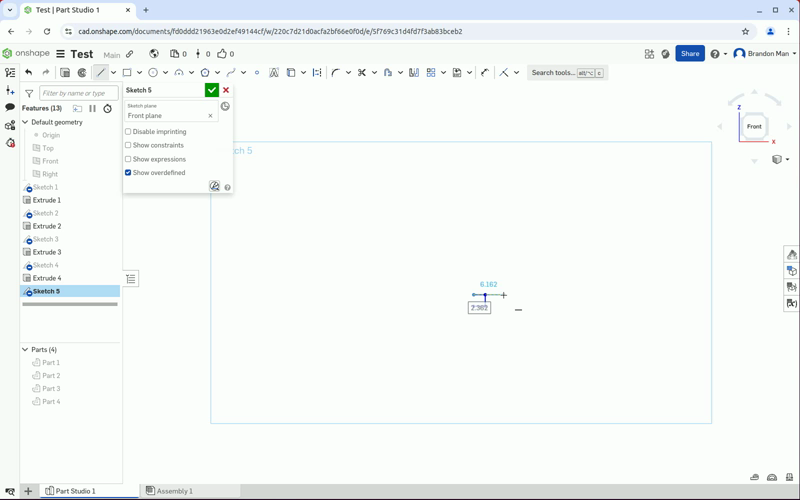
key_down(shift)
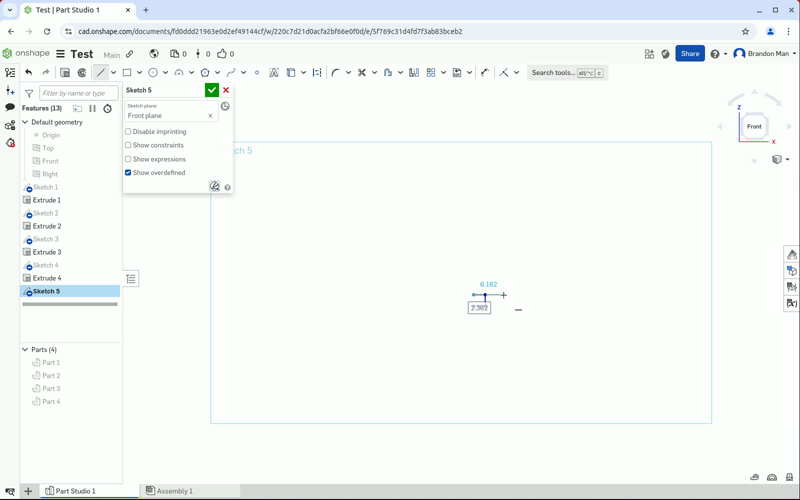
mouse_move(473, 306)
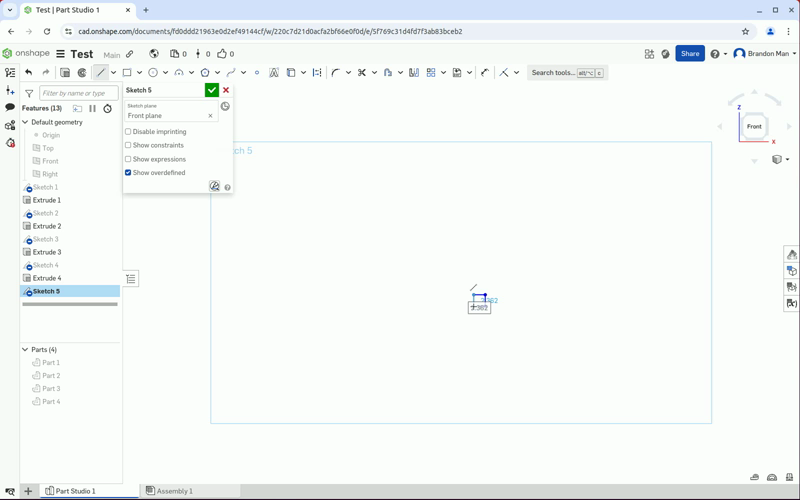
key_up(shift)
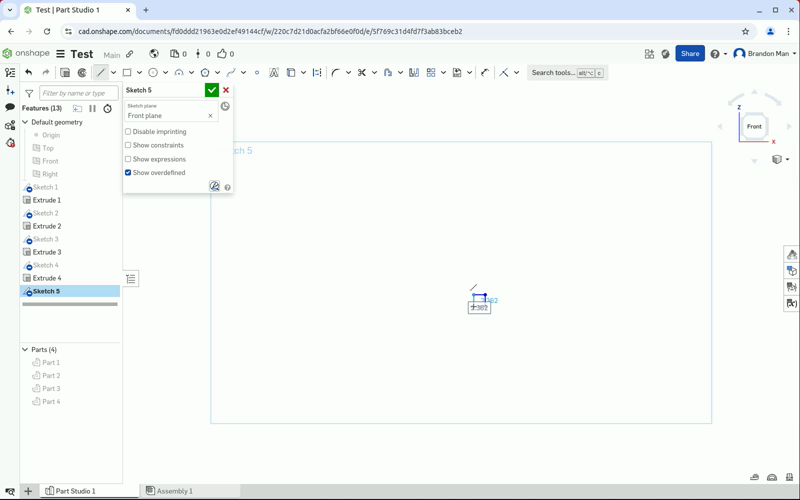
click(473, 306)
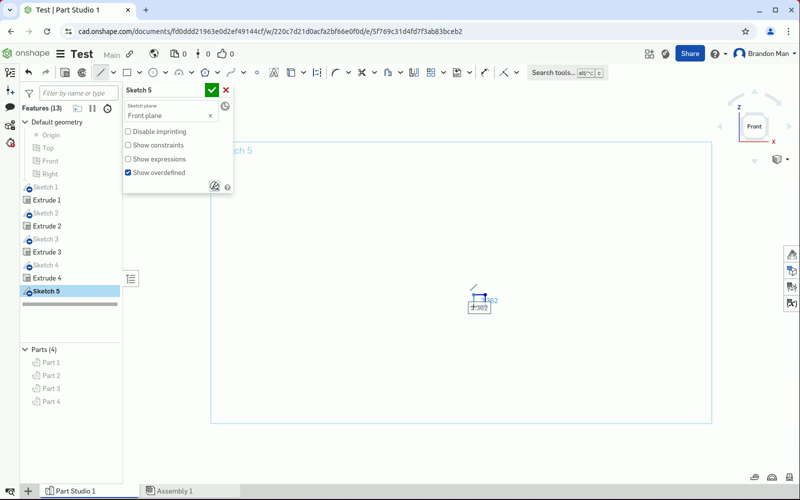
key(esc)
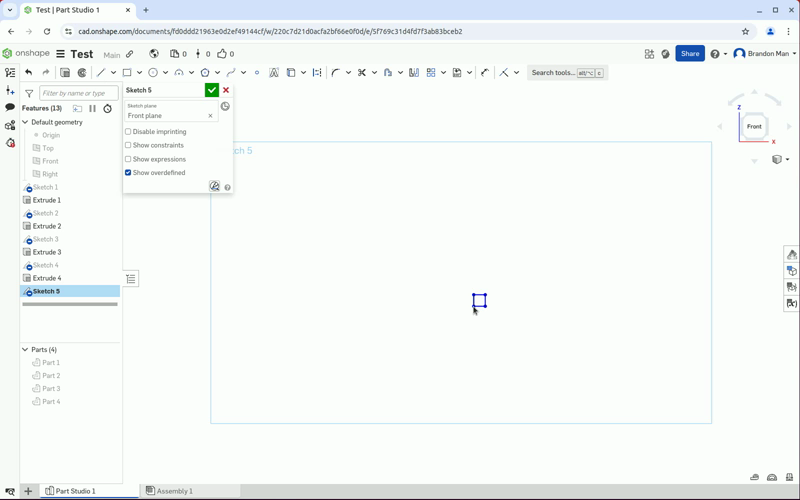
mouse_move(475, 305)
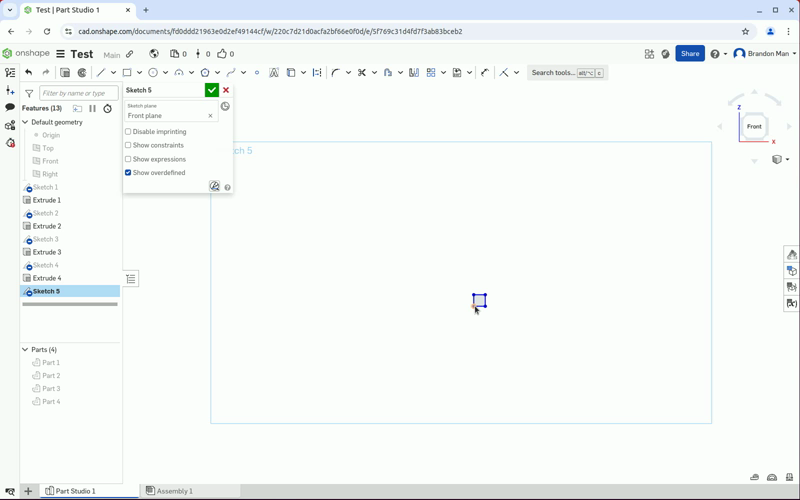
scroll(6)
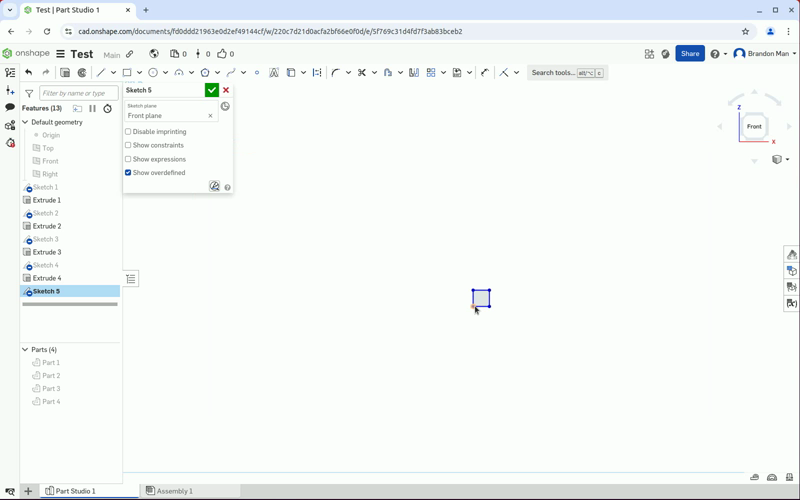
scroll(6)
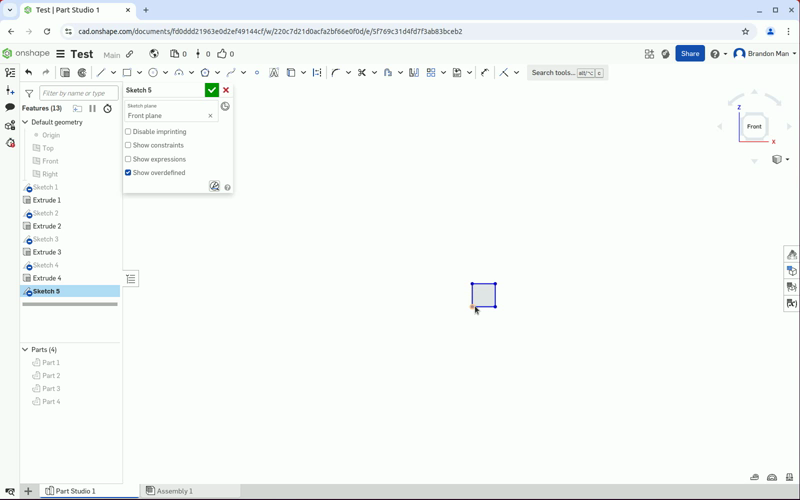
scroll(6)
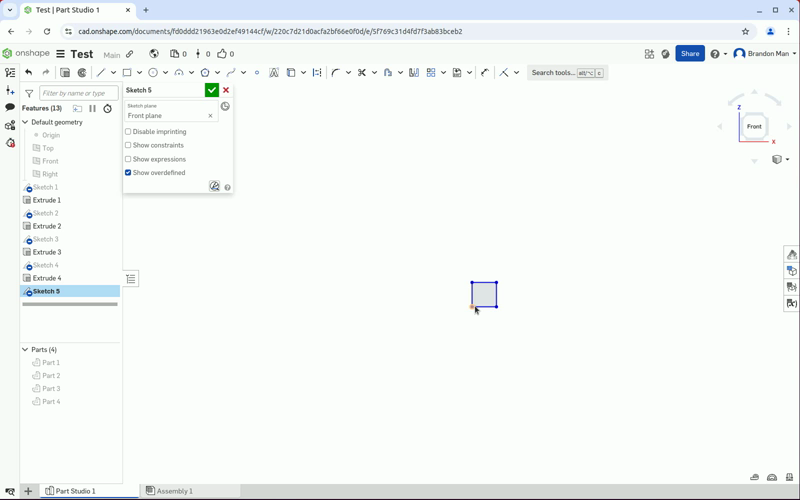
scroll(6)
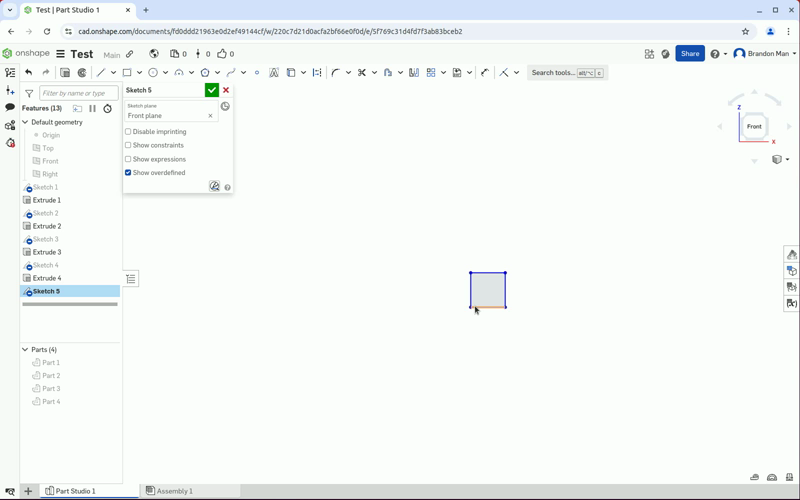
scroll(6)
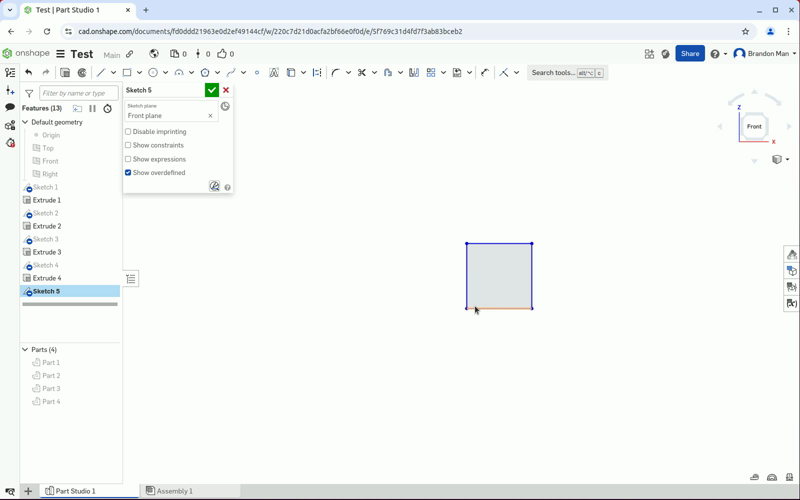
scroll(6)
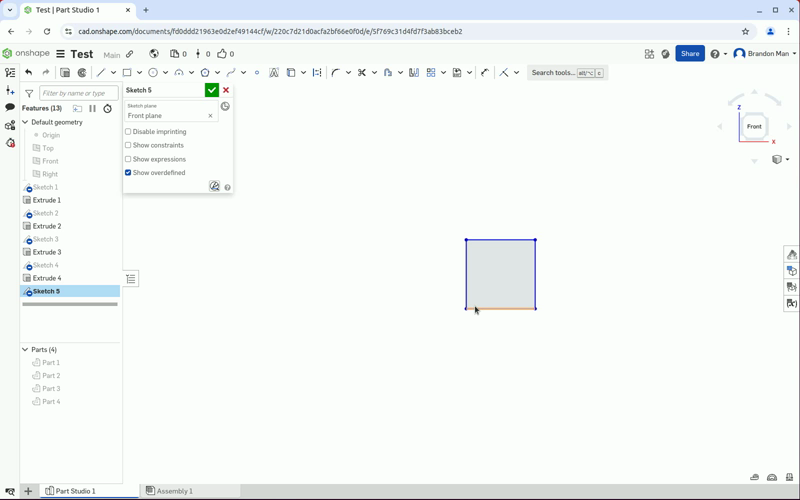
scroll(6)
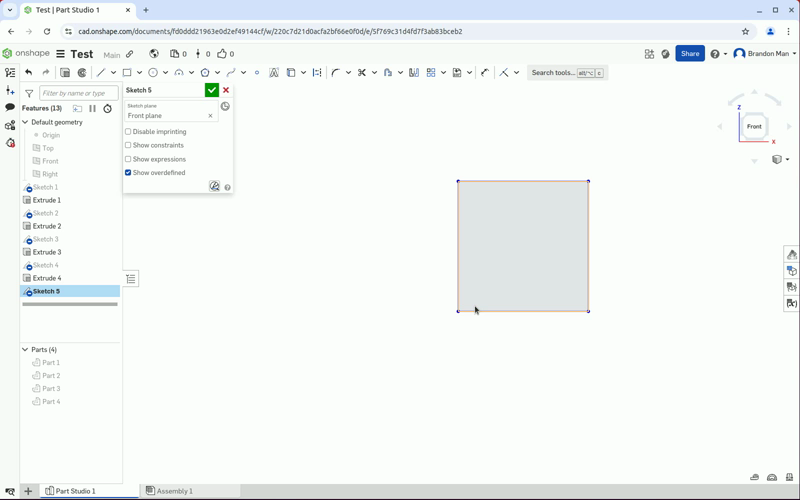
click(475, 305)
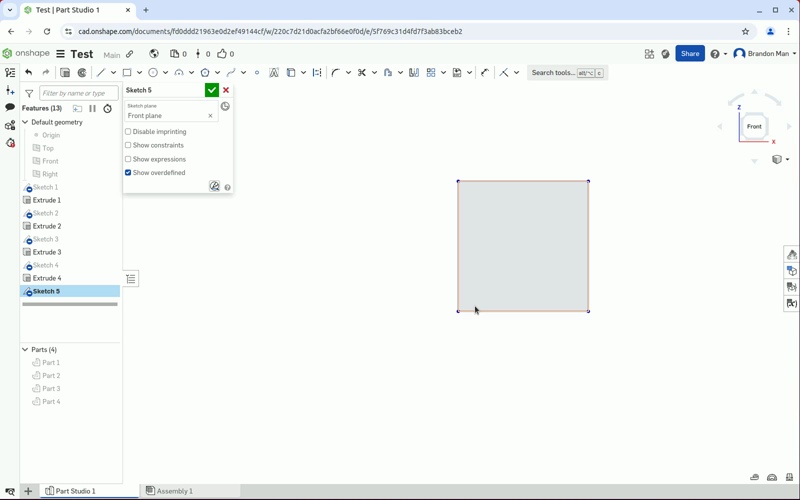
scroll(-6)
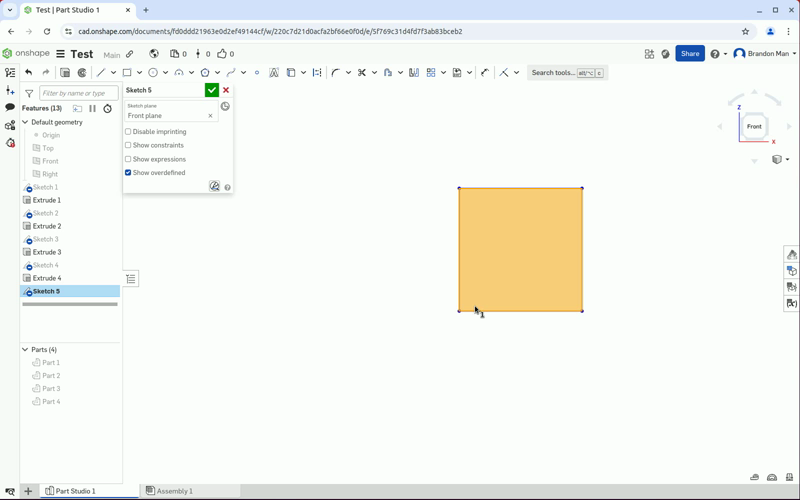
scroll(-6)
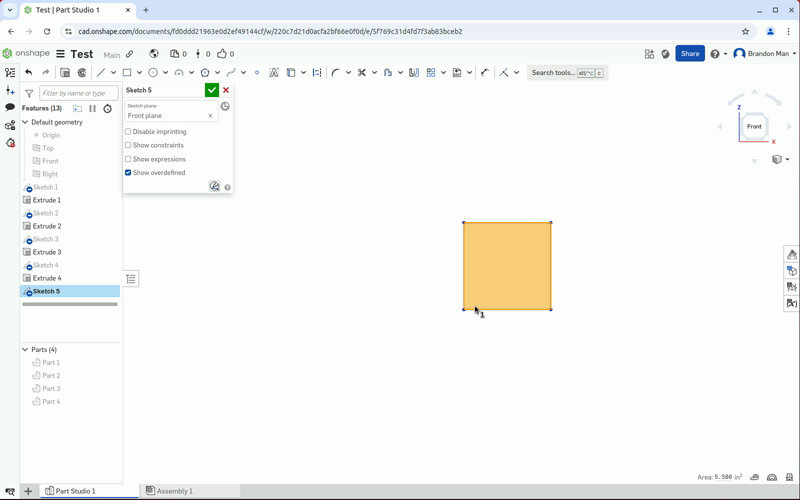
scroll(-6)
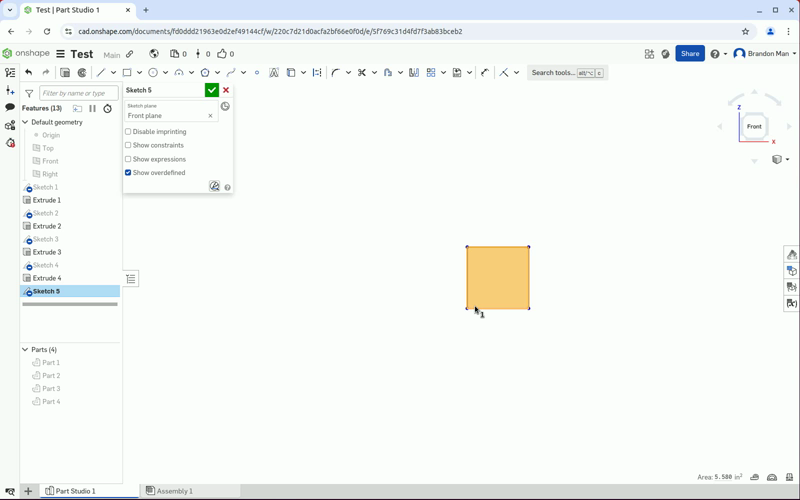
scroll(-6)
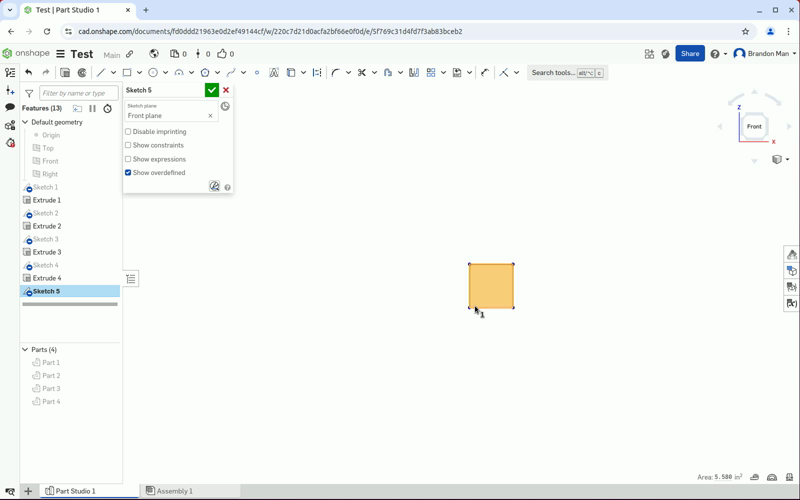
scroll(-6)
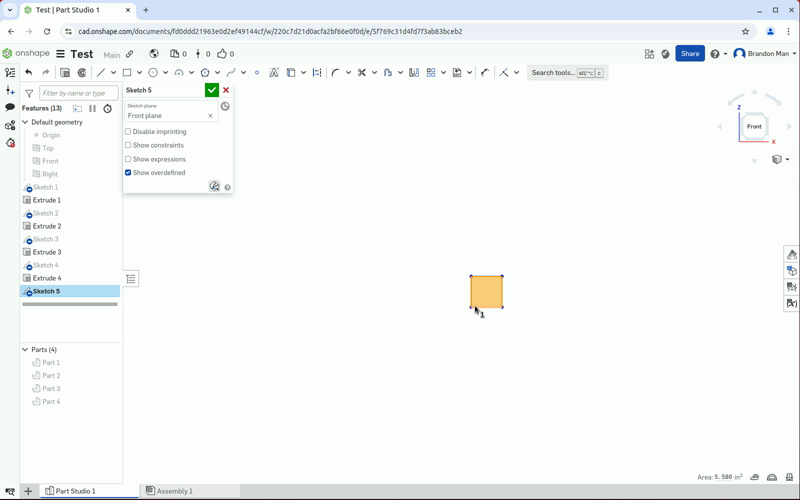
scroll(-6)
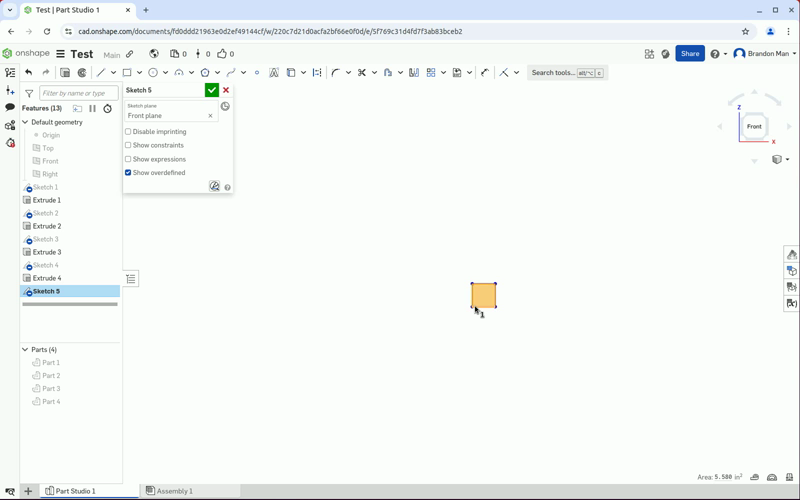
scroll(-6)
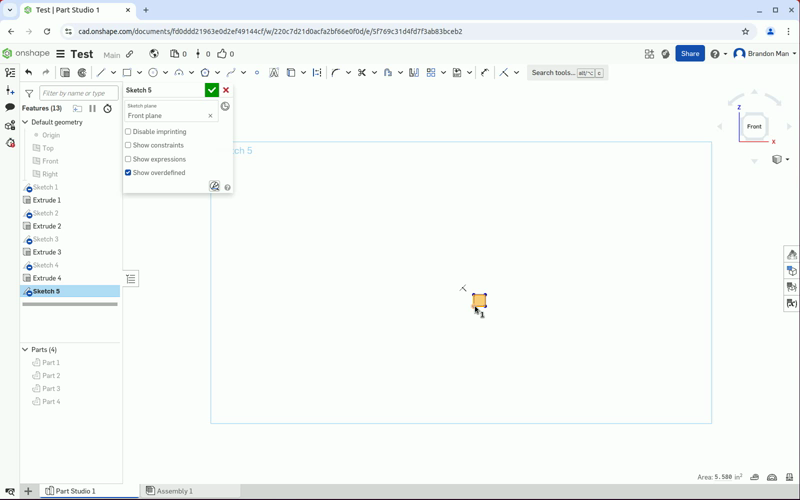
mouse_move(73, 352)
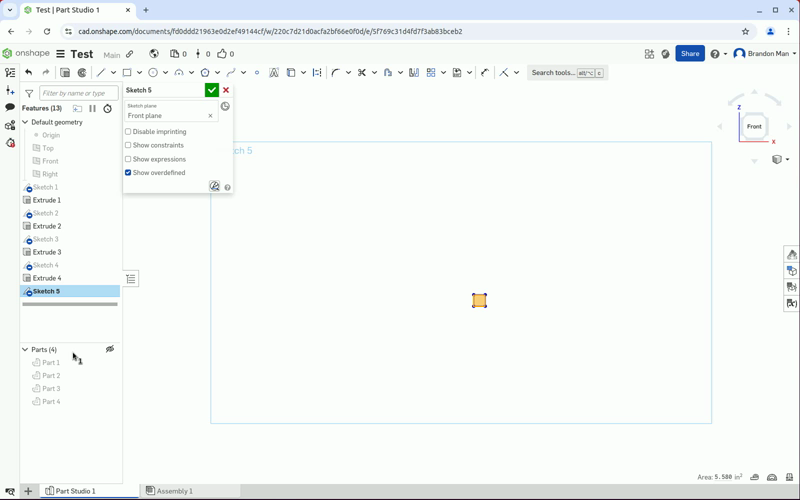
key(shift+y)
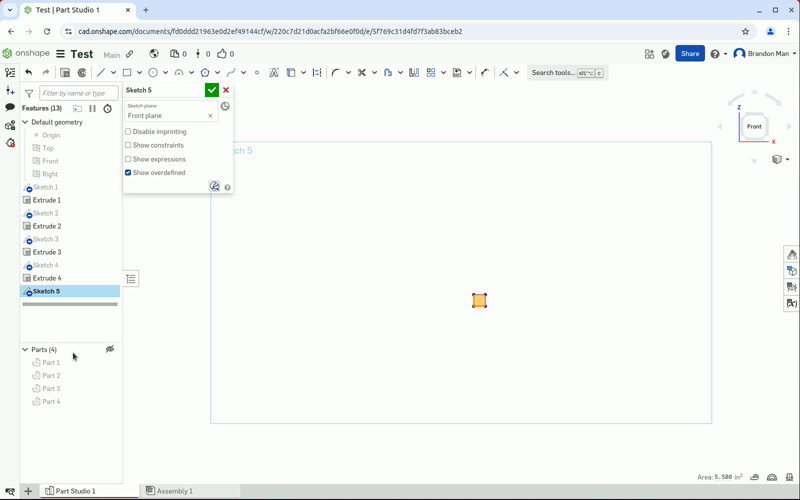
key(shift+e)
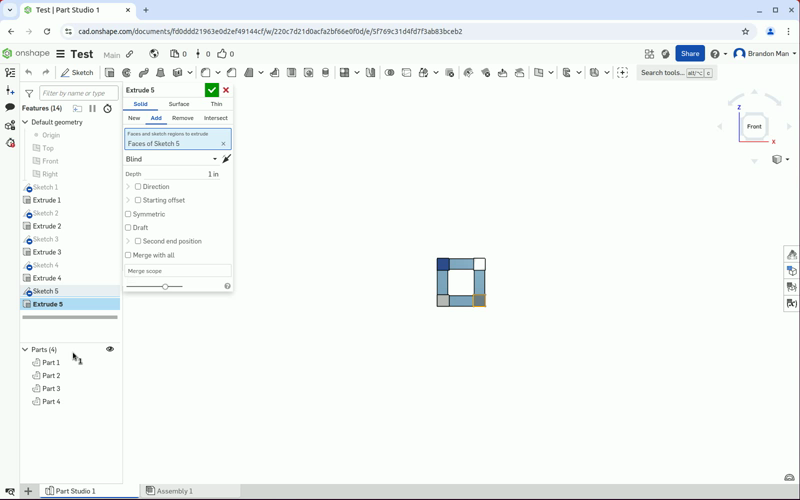
mouse_move(143, 106)
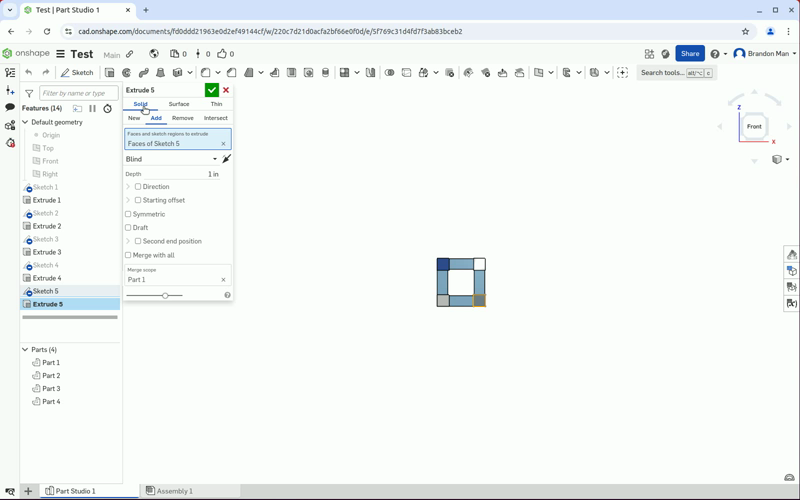
click(143, 106)
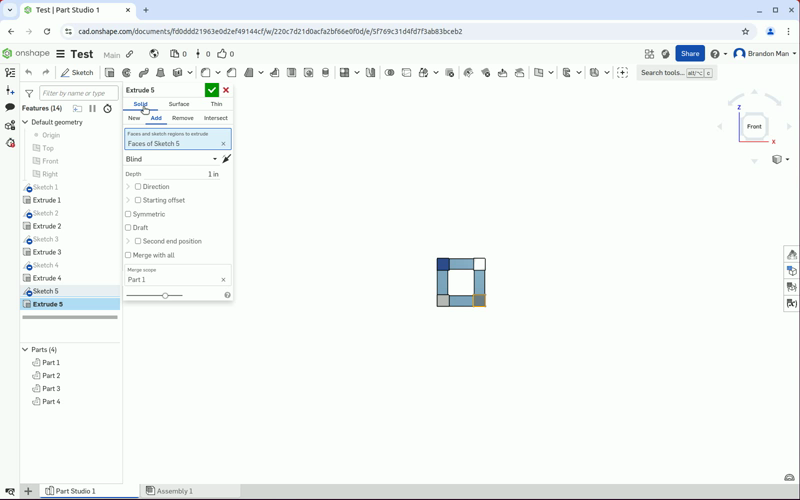
mouse_move(137, 120)
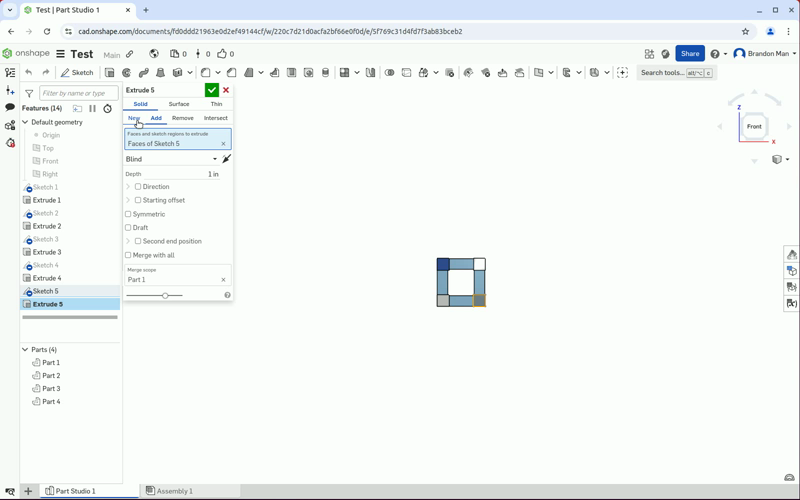
click(137, 120)
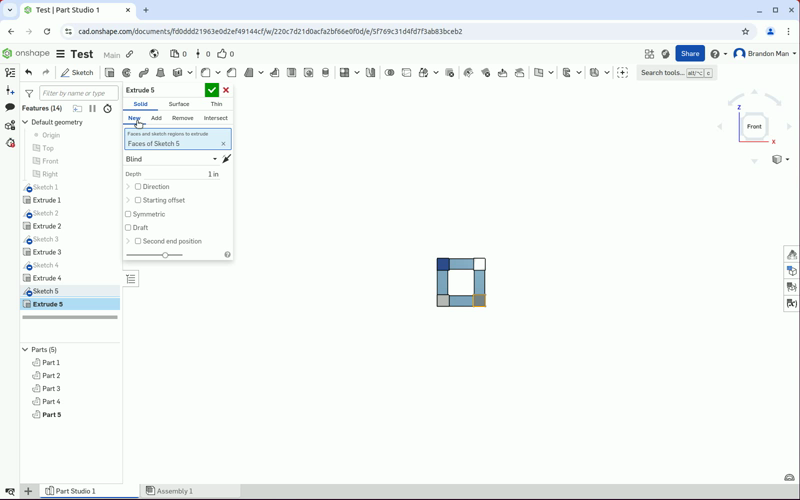
key(tab, 4)
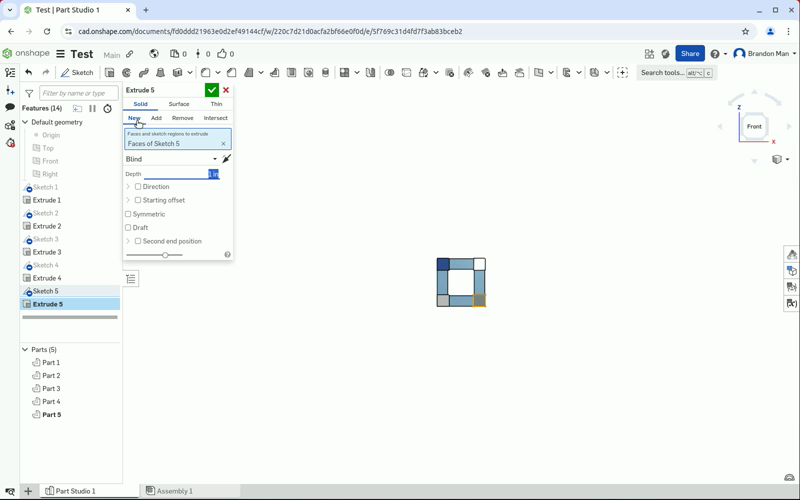
text(20.942)
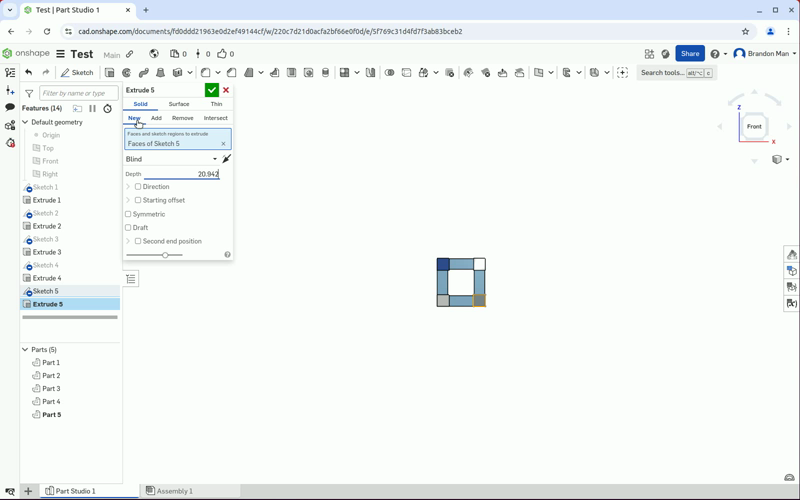
key(enter)
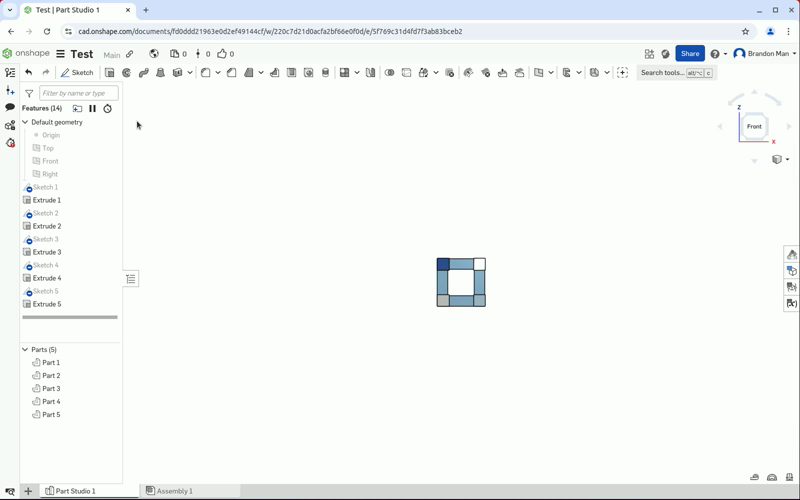
key(shift+h)
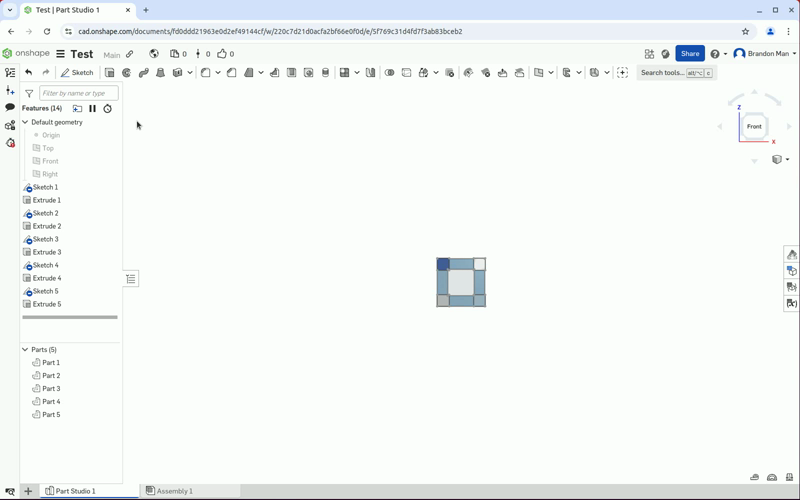
key(shift+h)
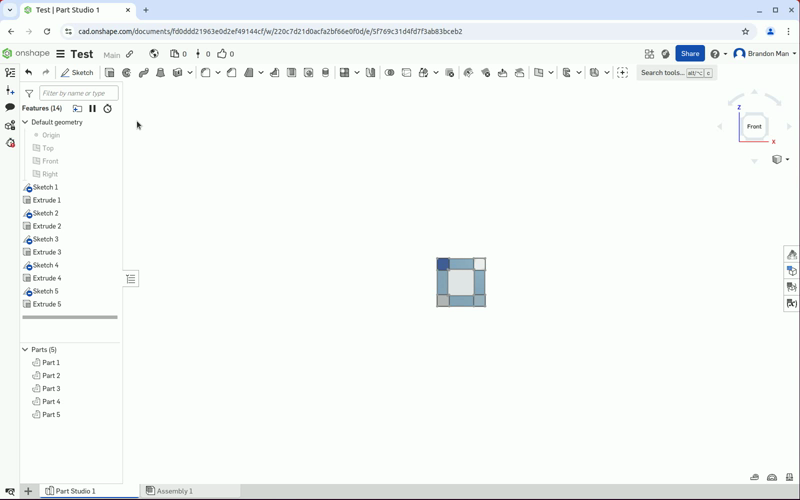
key(shift+7)
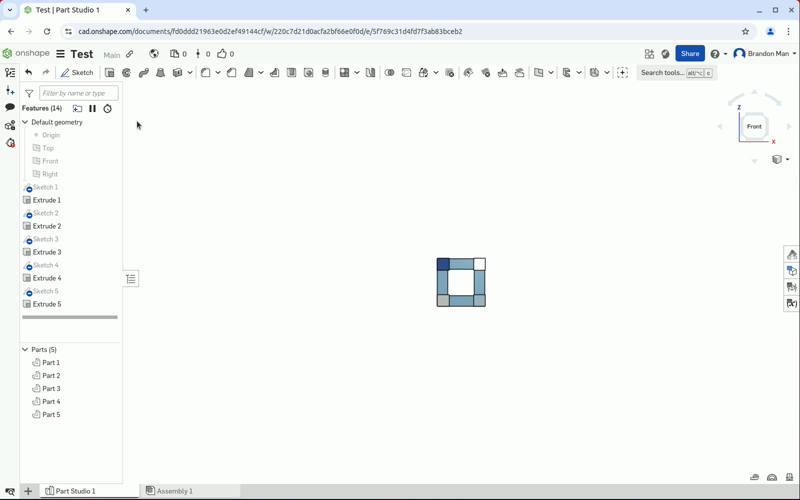
key(left, 2)
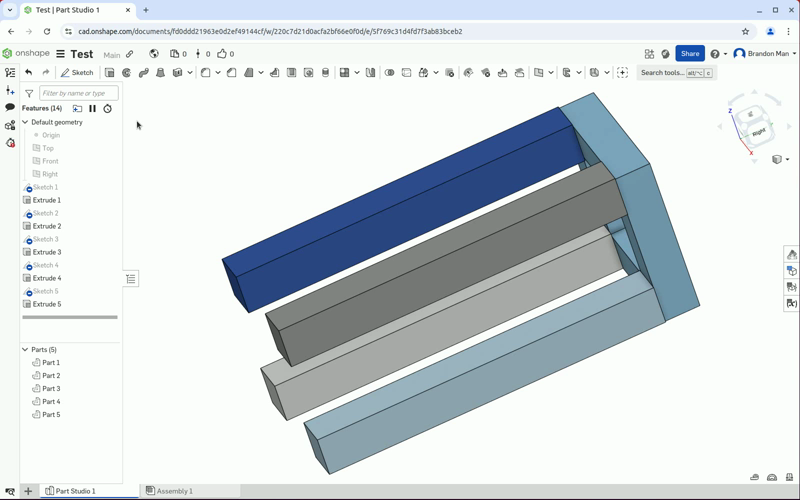
key(down, 2)
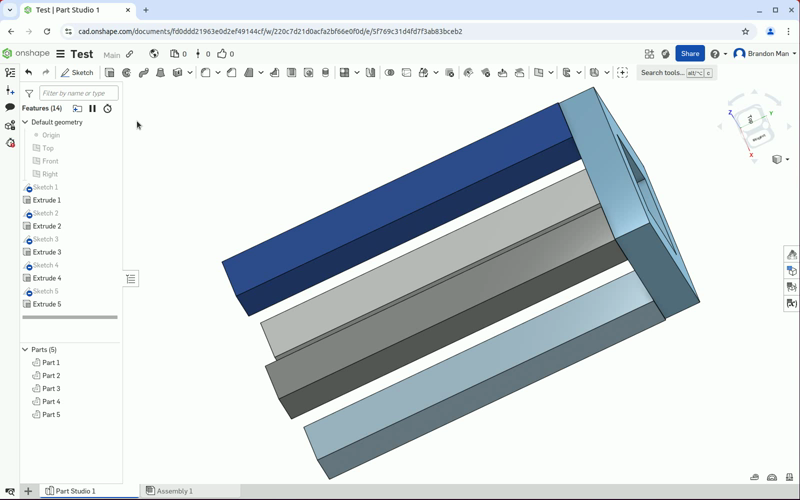
key(up, 2)
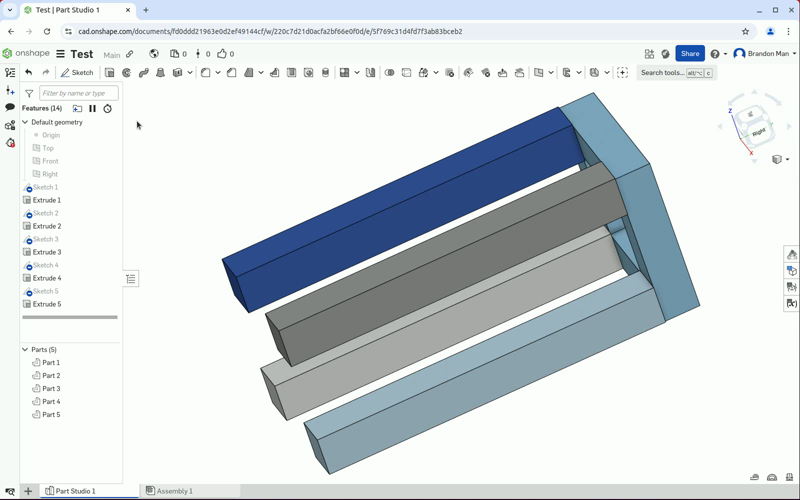
key(right, 2)
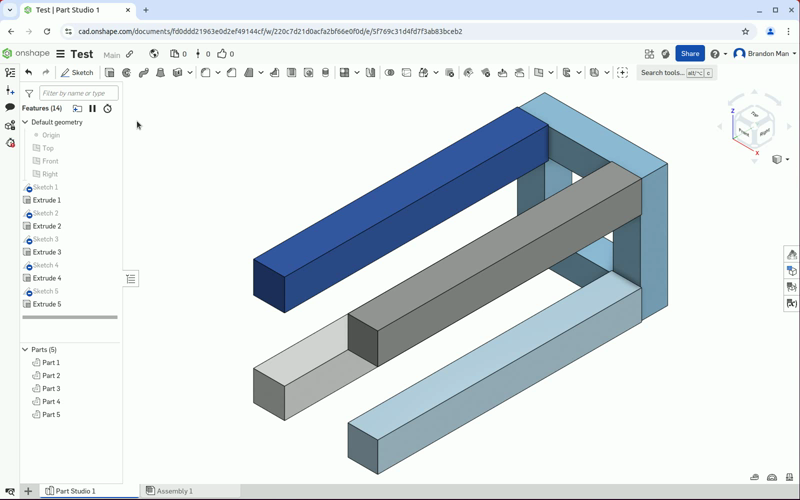
mouse_move(73, 189)
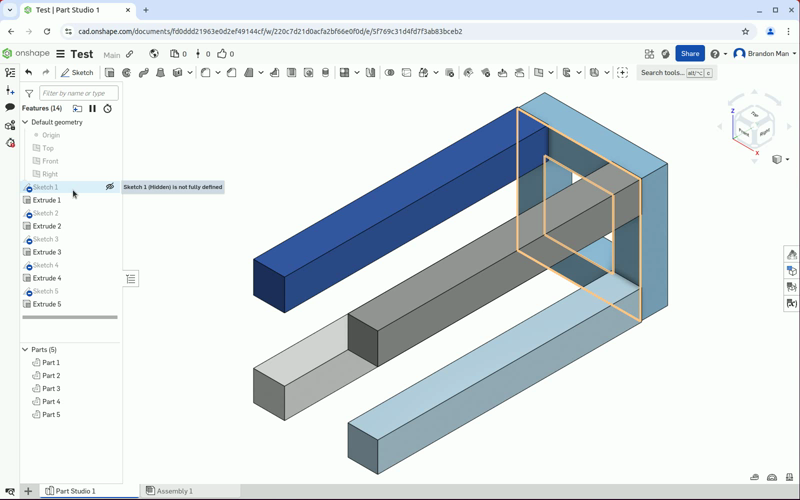
click(73, 189)